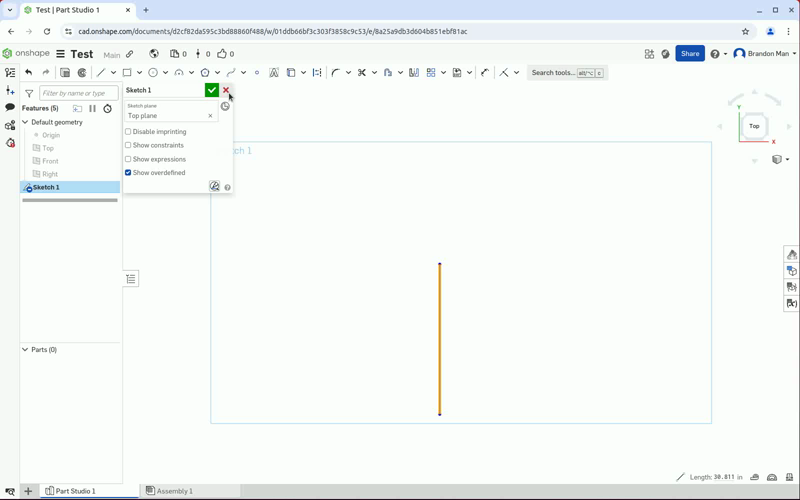
key(shift+h)
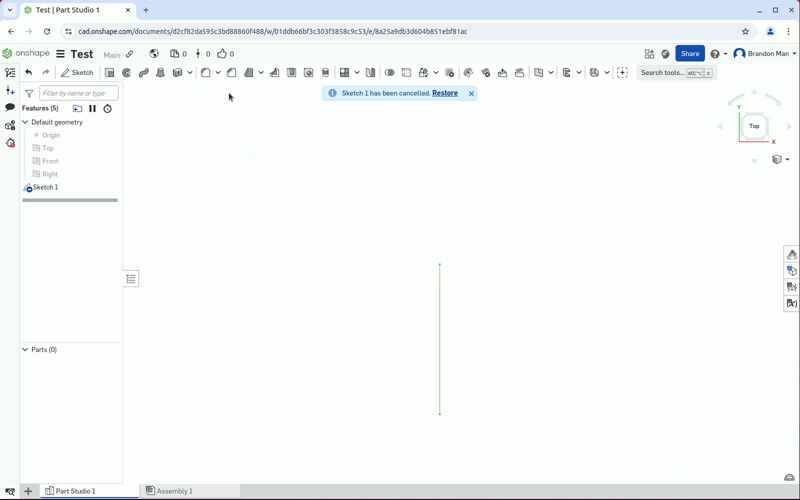
key(shift+s)
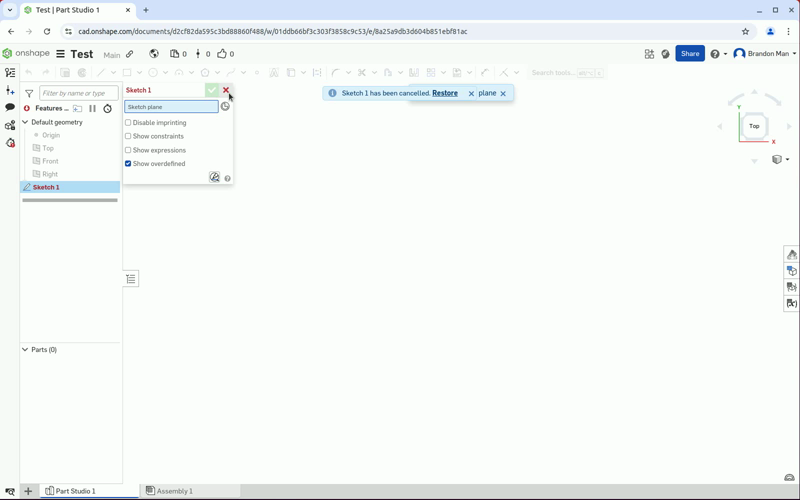
mouse_move(73, 150)
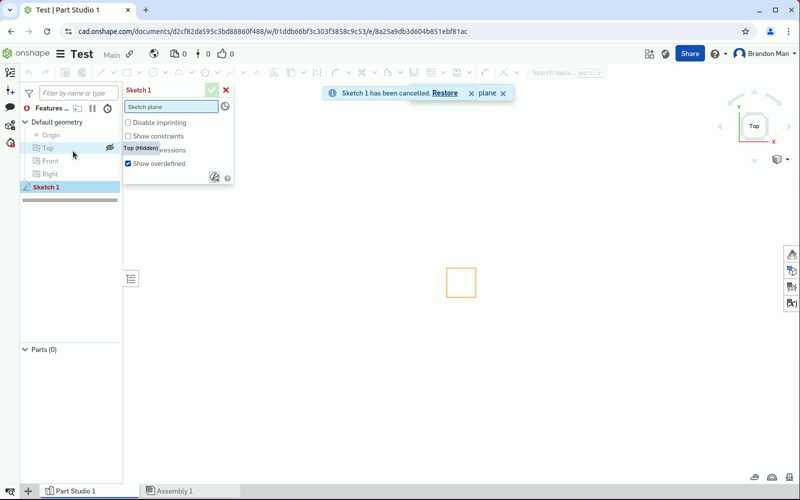
click(73, 150)
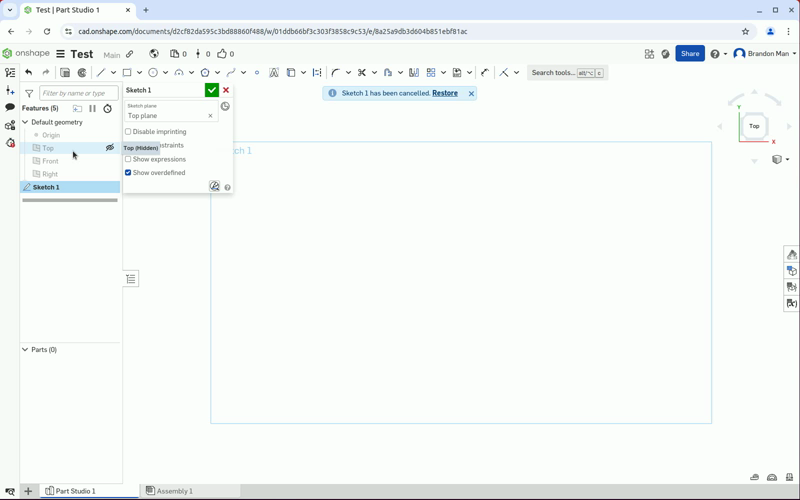
mouse_move(73, 352)
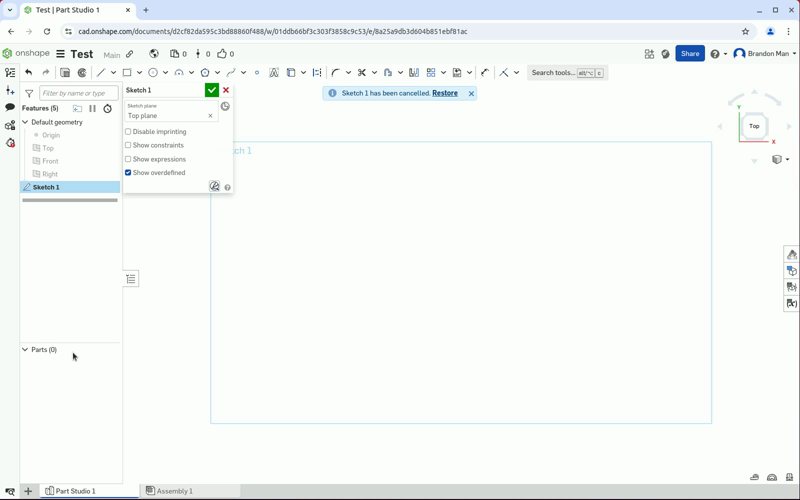
key(y)
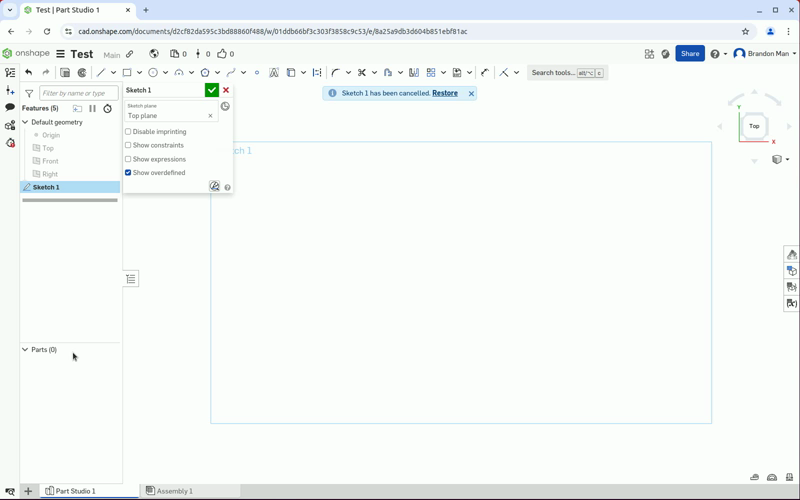
key(l)
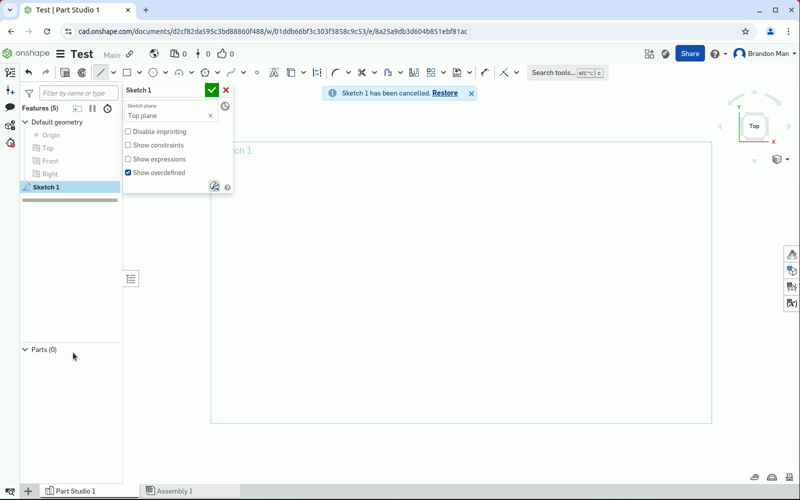
key_down(shift)
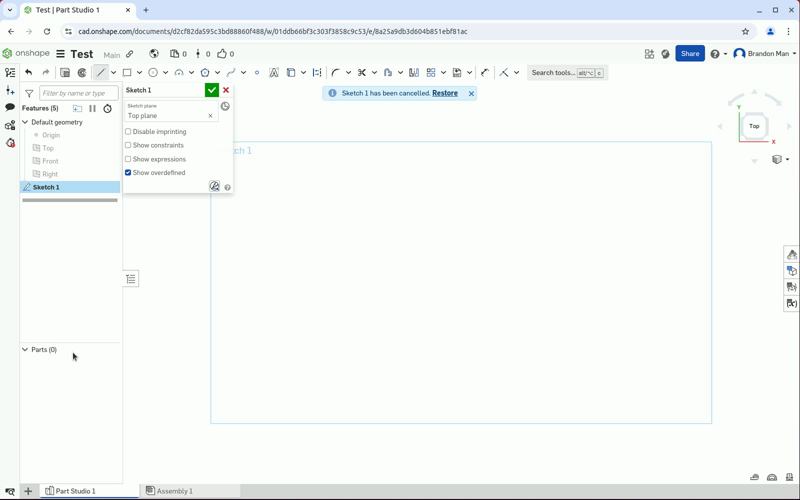
mouse_move(348, 292)
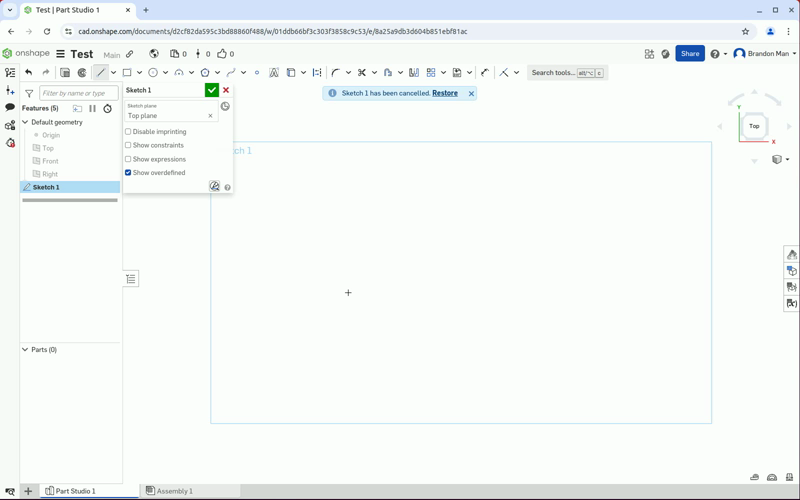
click(348, 292)
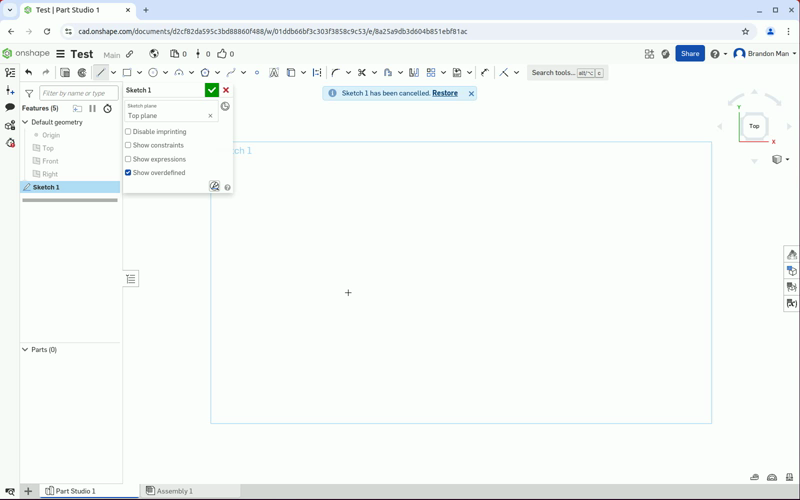
key_up(shift)
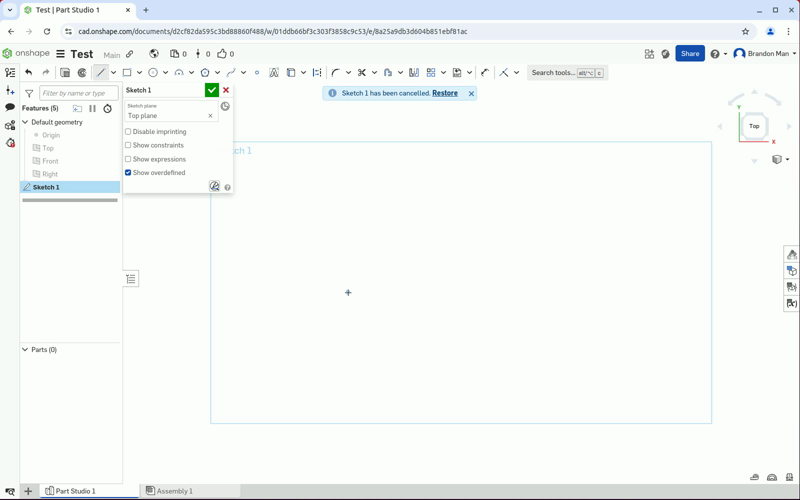
key_down(shift)
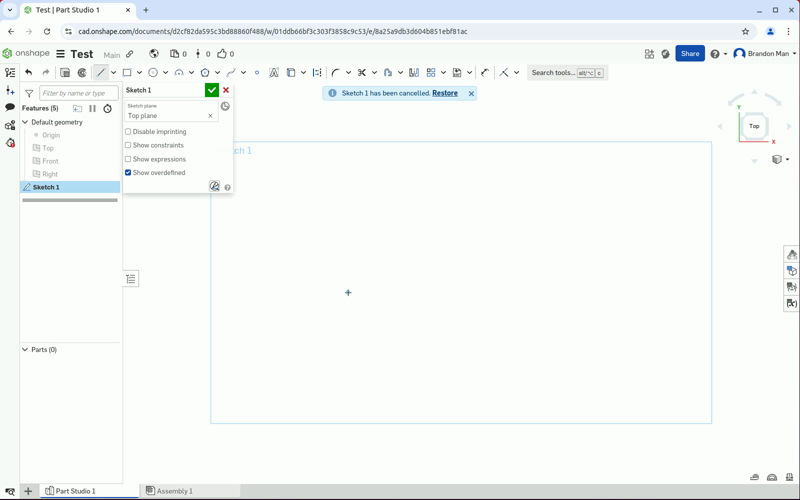
mouse_move(451, 292)
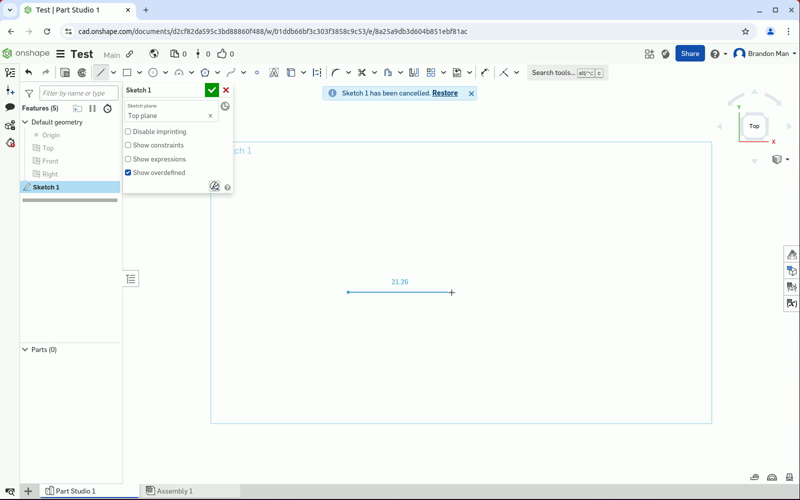
click(451, 292)
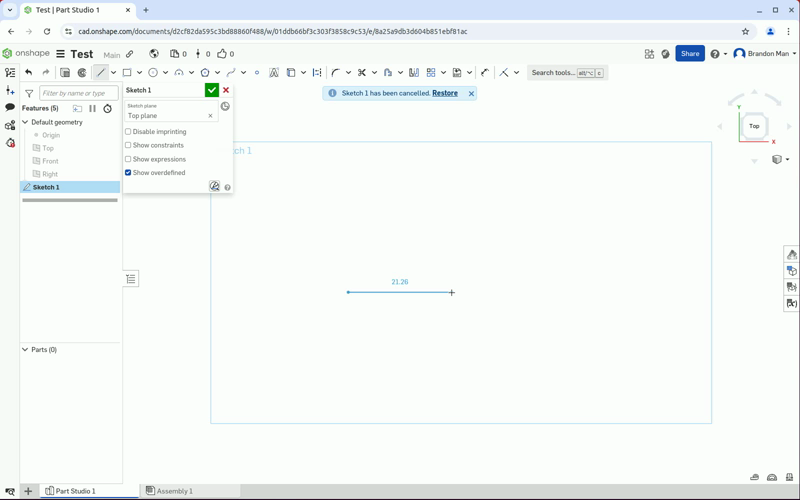
key_up(shift)
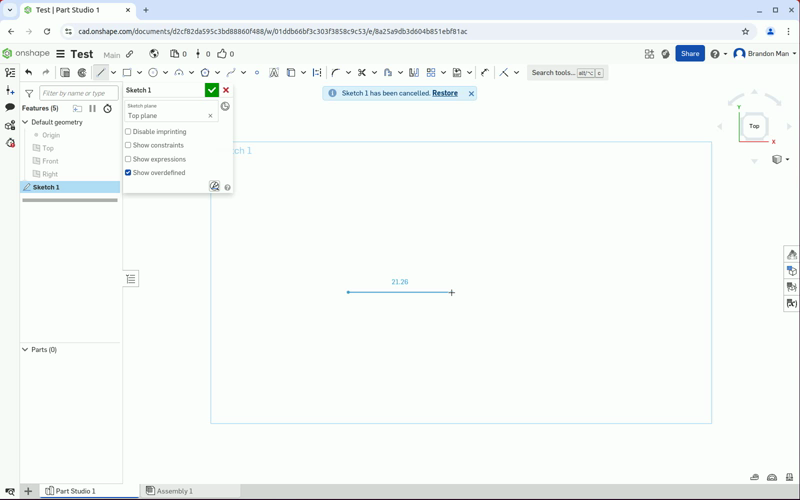
key(esc)
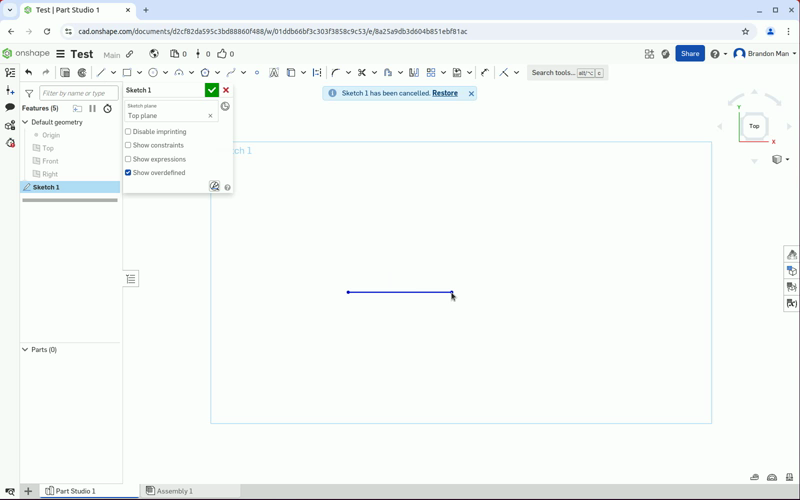
key(a)
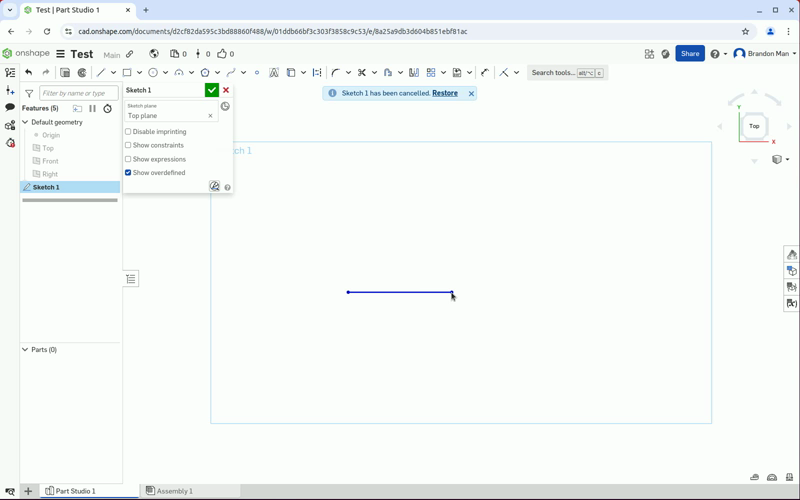
mouse_move(451, 292)
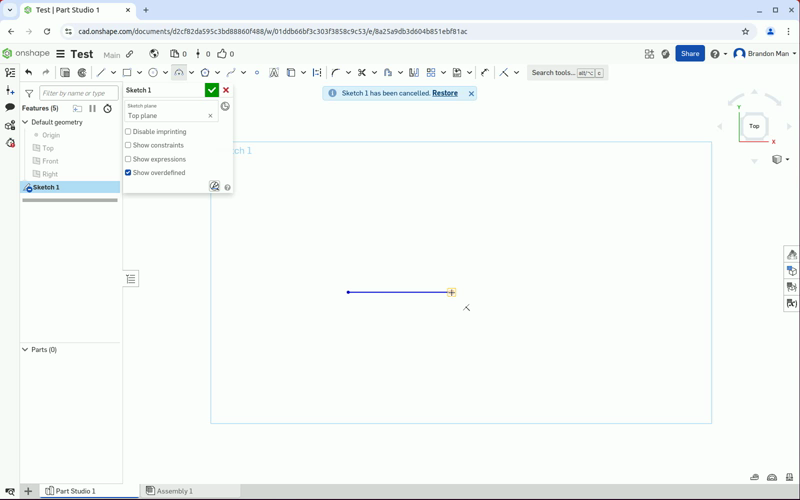
click(451, 292)
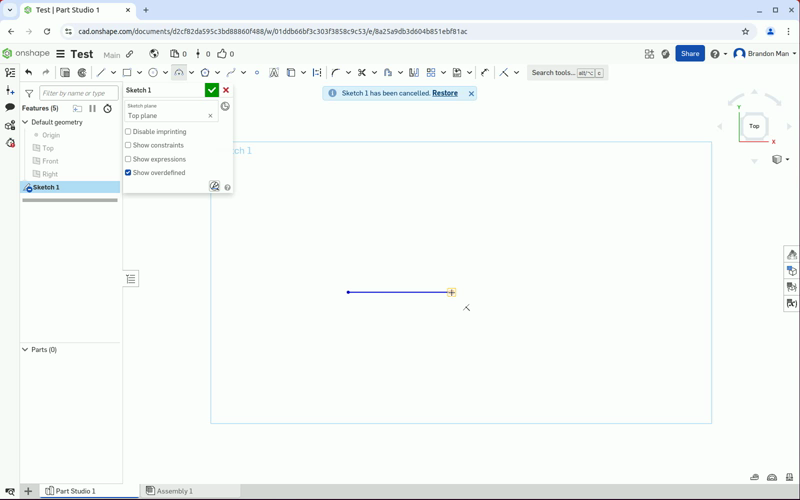
key_down(shift)
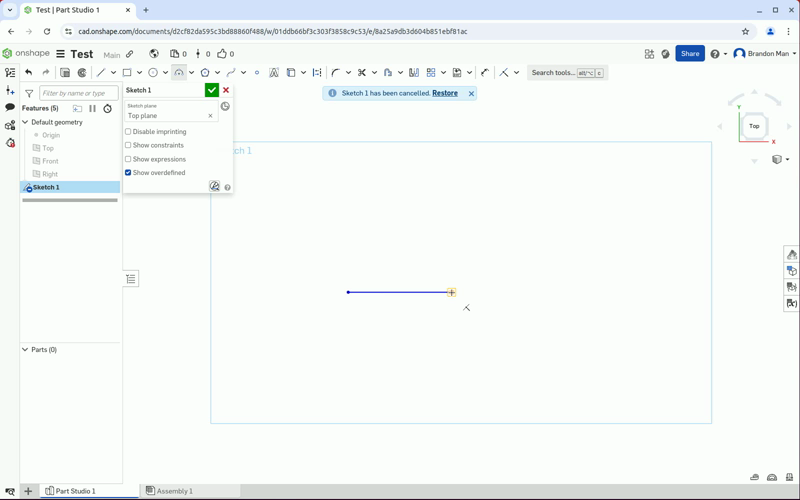
mouse_move(451, 273)
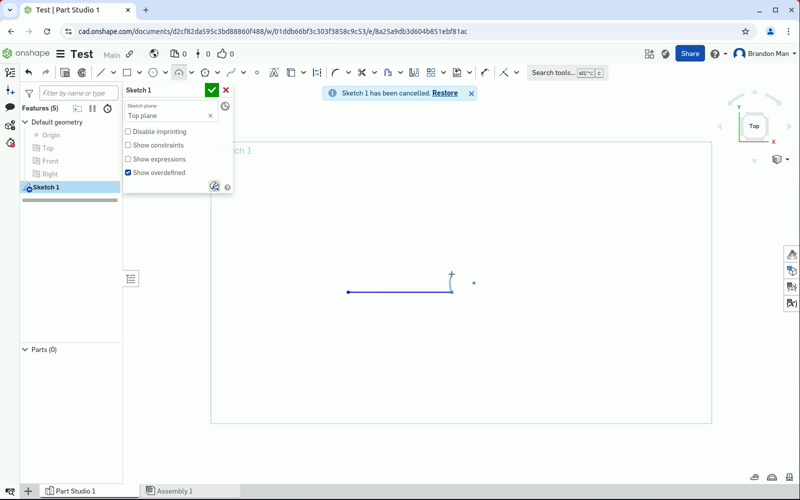
click(451, 273)
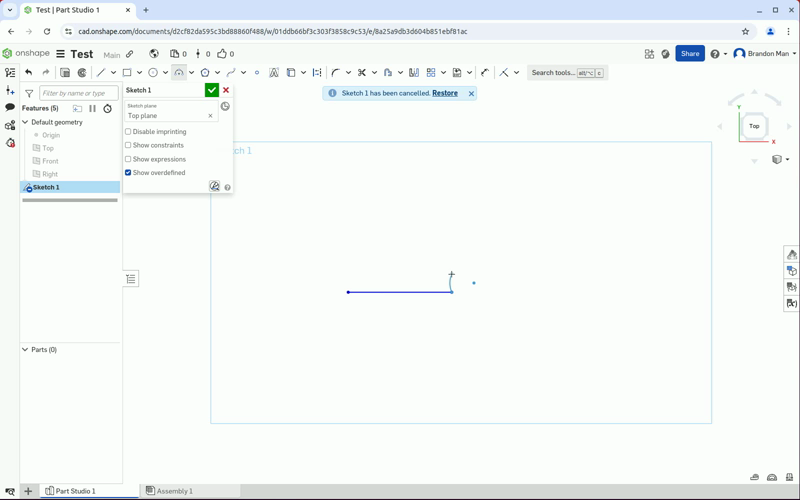
mouse_move(447, 282)
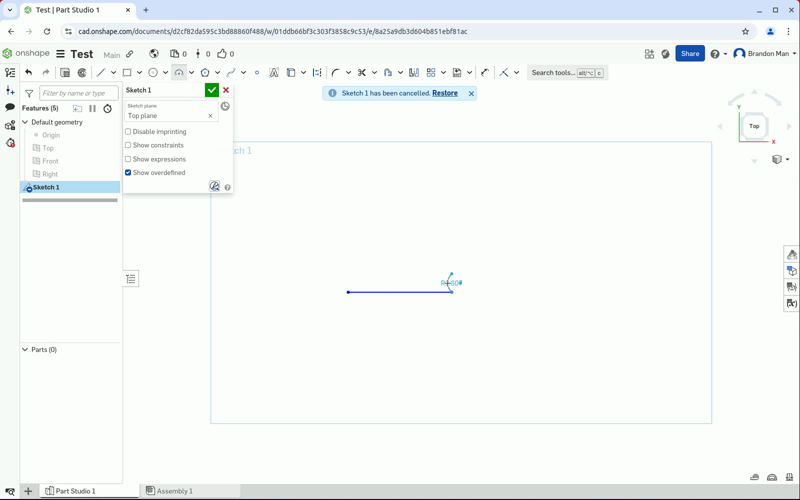
click(447, 282)
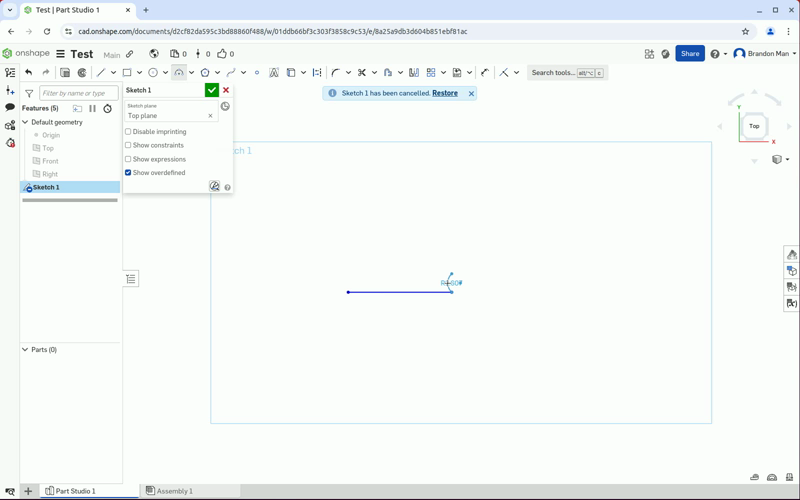
key_up(shift)
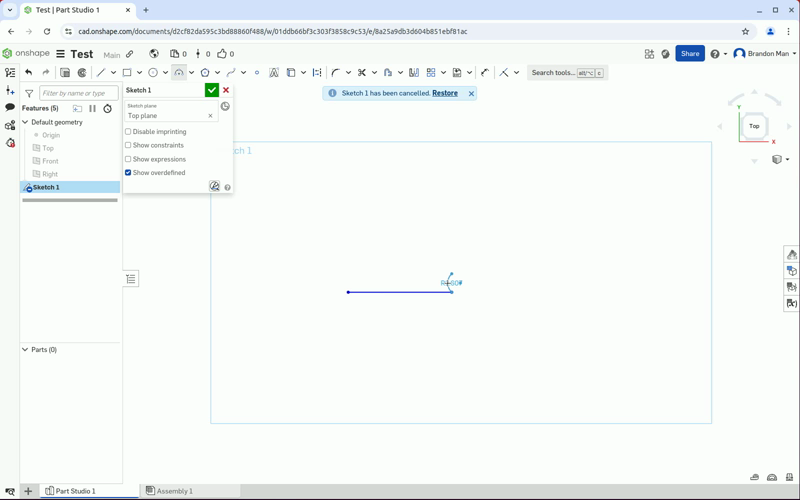
key(esc)
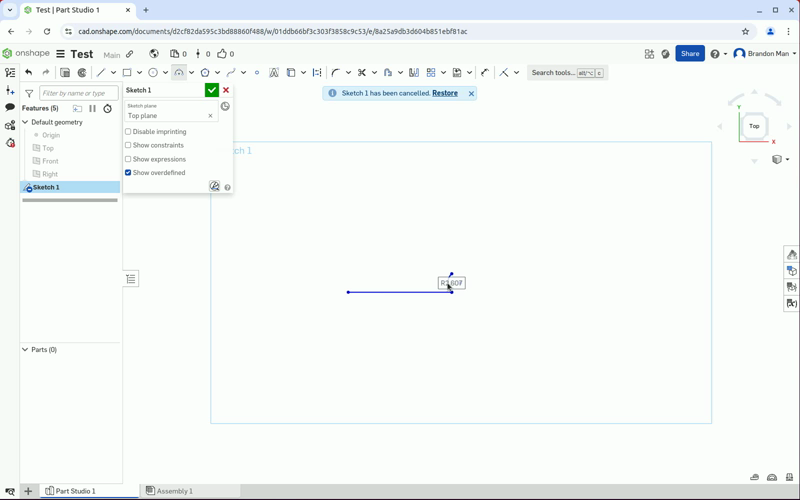
key(l)
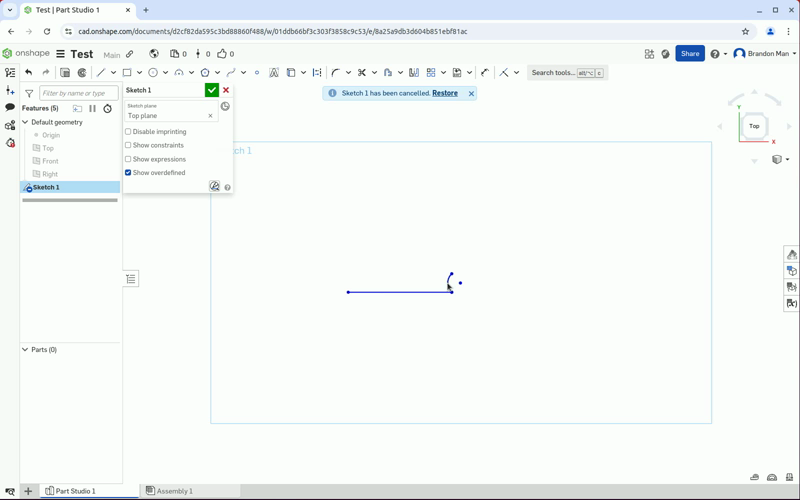
mouse_move(451, 273)
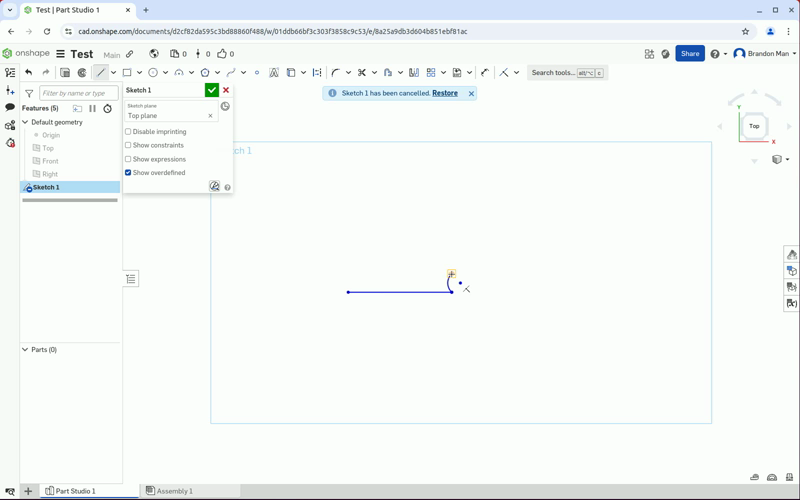
click(451, 273)
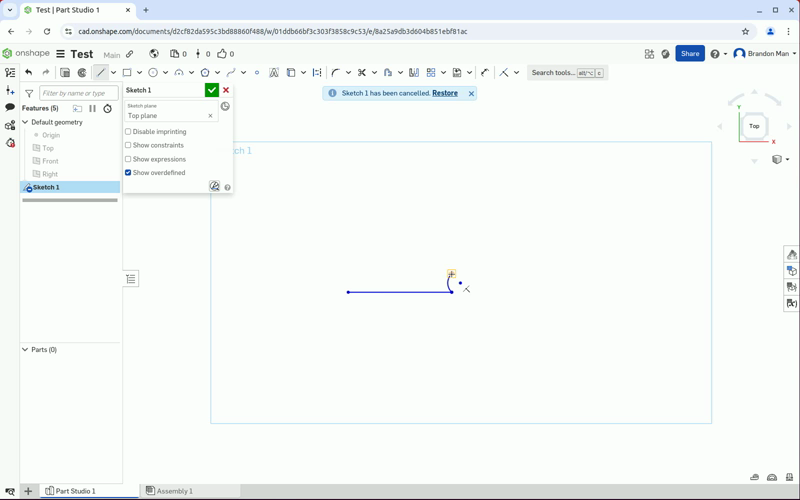
key_down(shift)
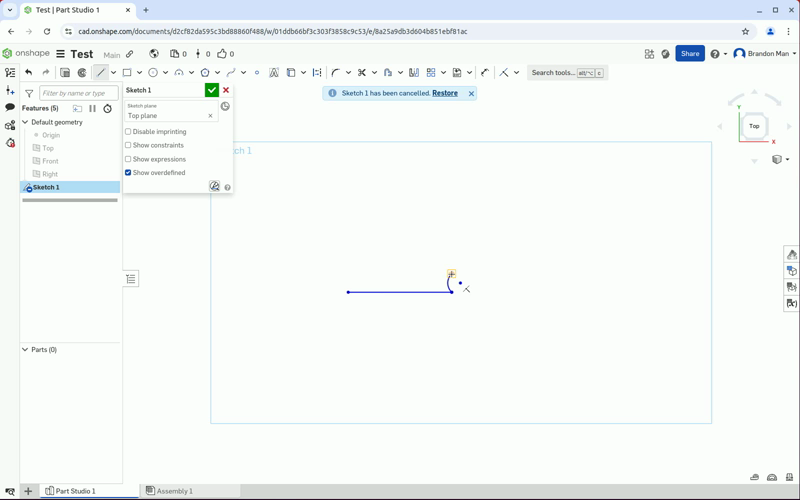
mouse_move(363, 273)
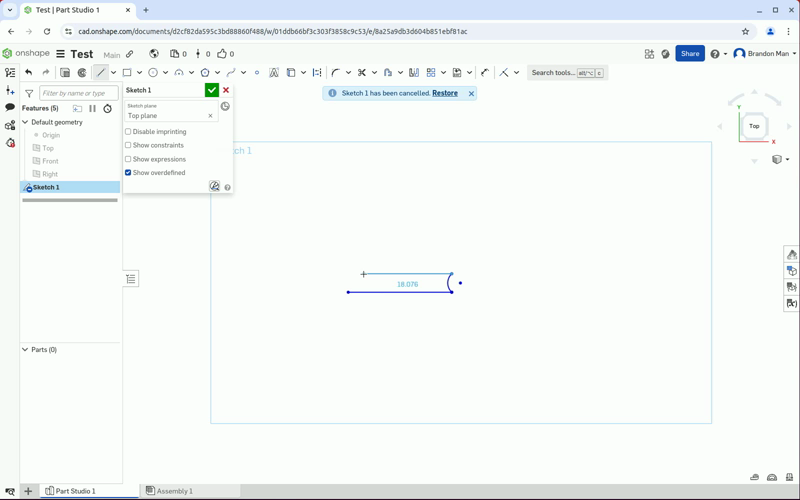
click(363, 273)
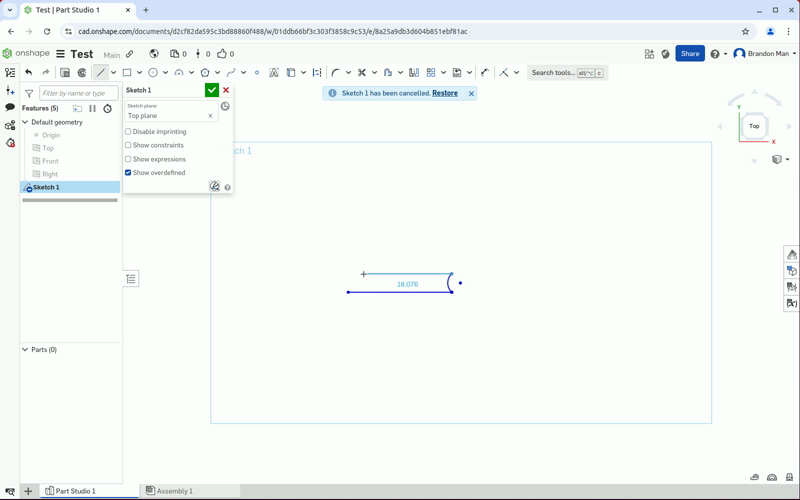
key_up(shift)
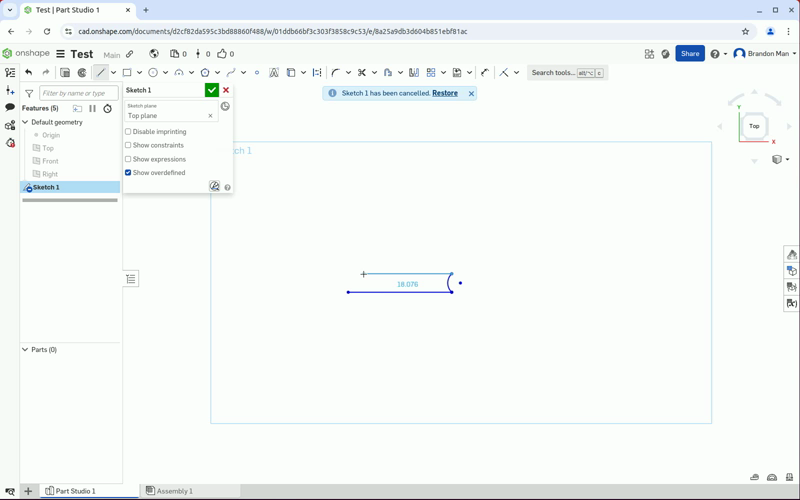
key_down(shift)
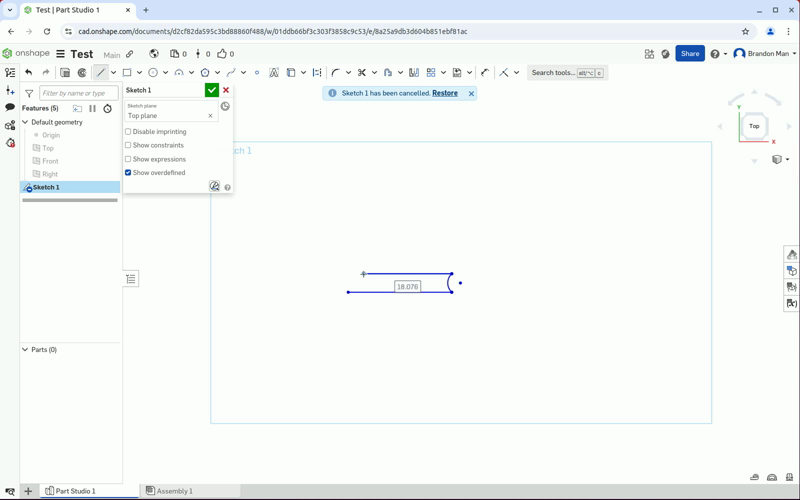
mouse_move(393, 273)
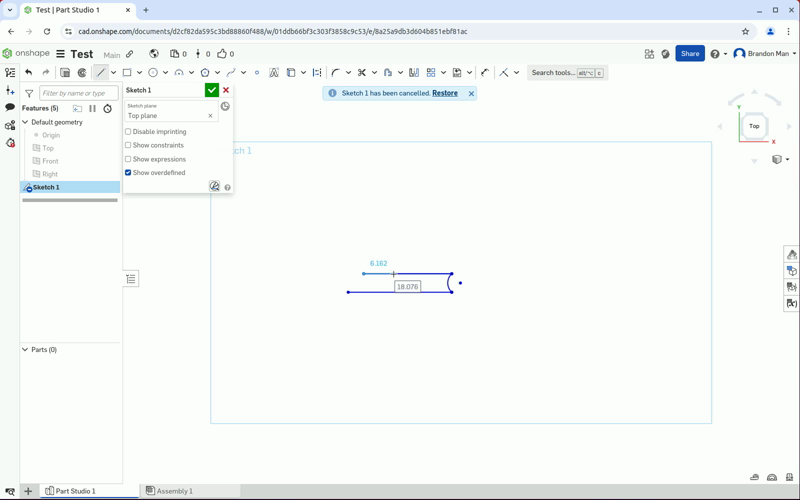
mouse_move(363, 276)
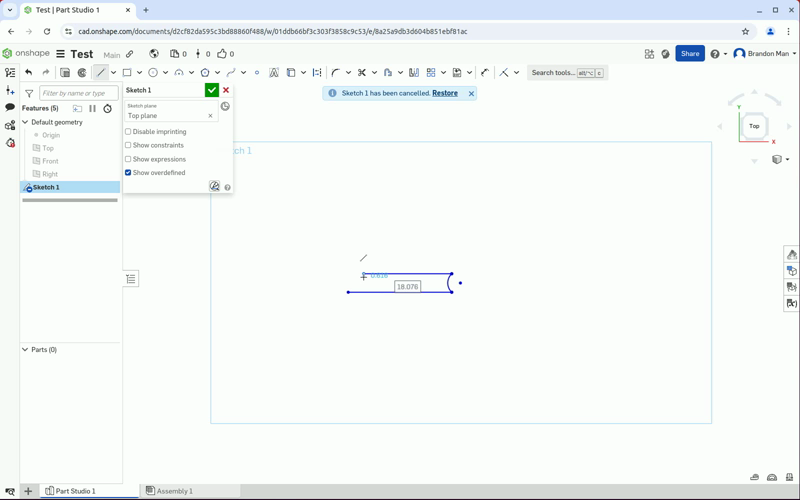
scroll(6)
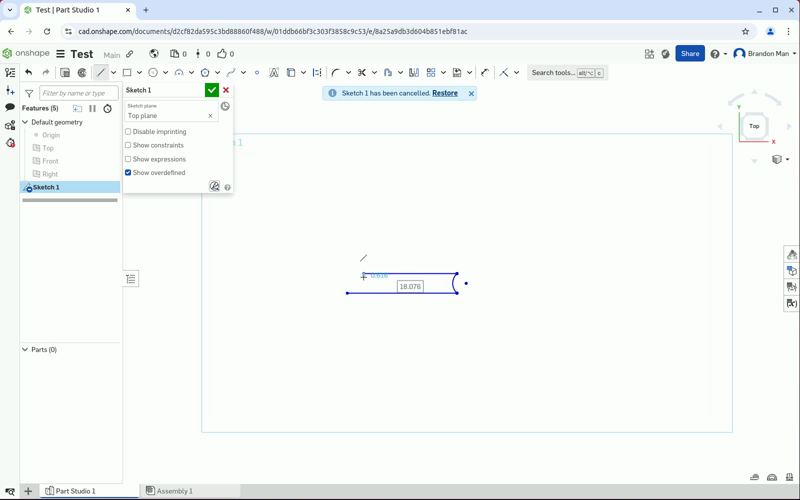
scroll(6)
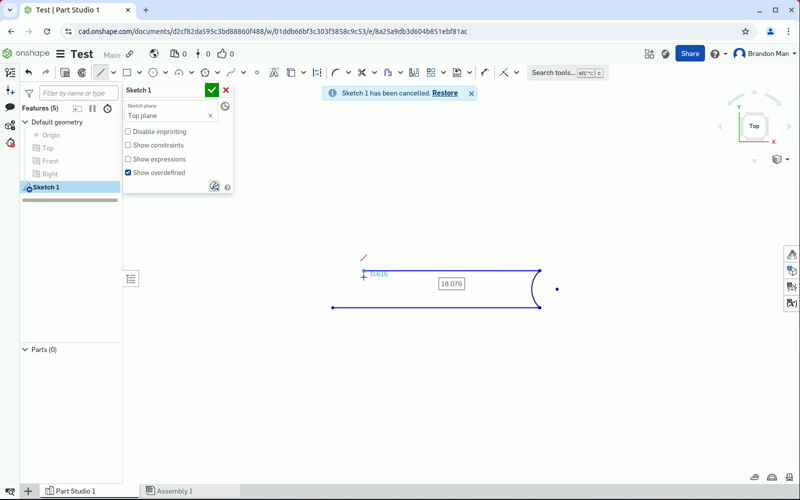
scroll(6)
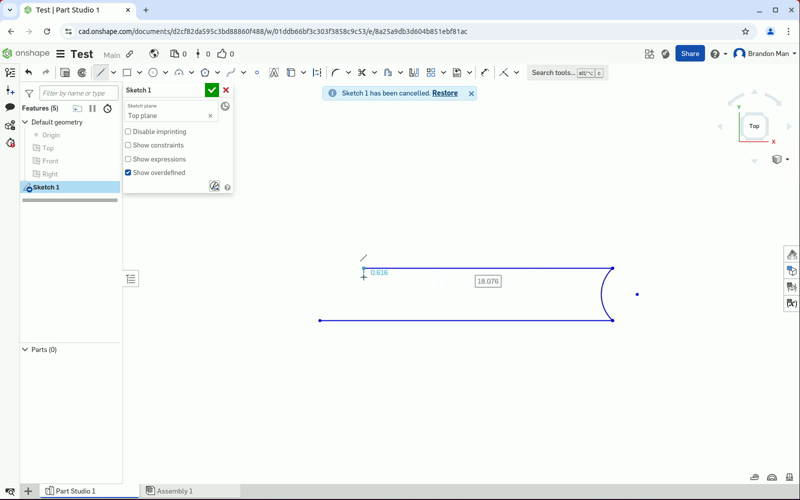
scroll(6)
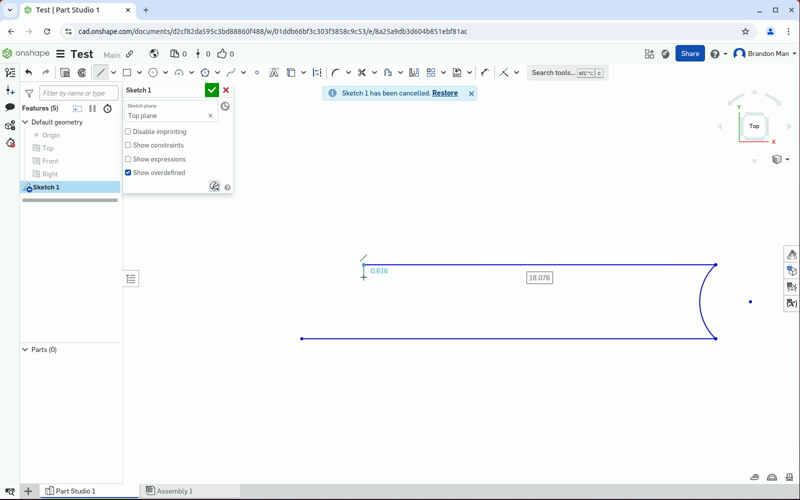
scroll(6)
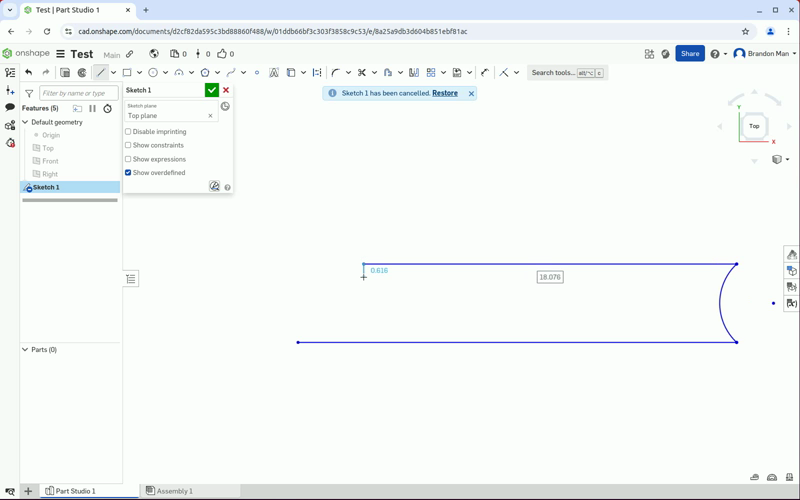
scroll(6)
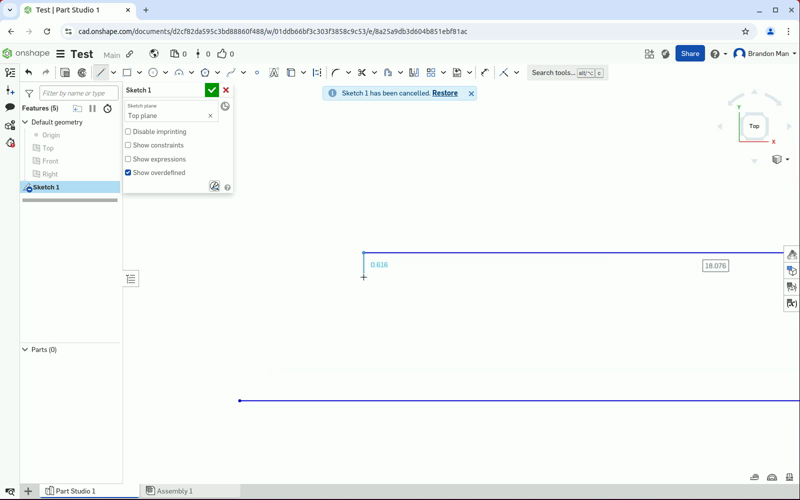
scroll(6)
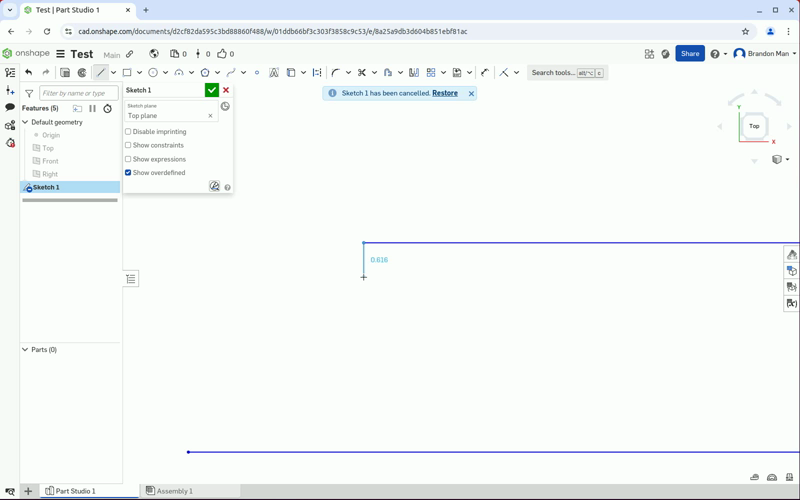
click(363, 276)
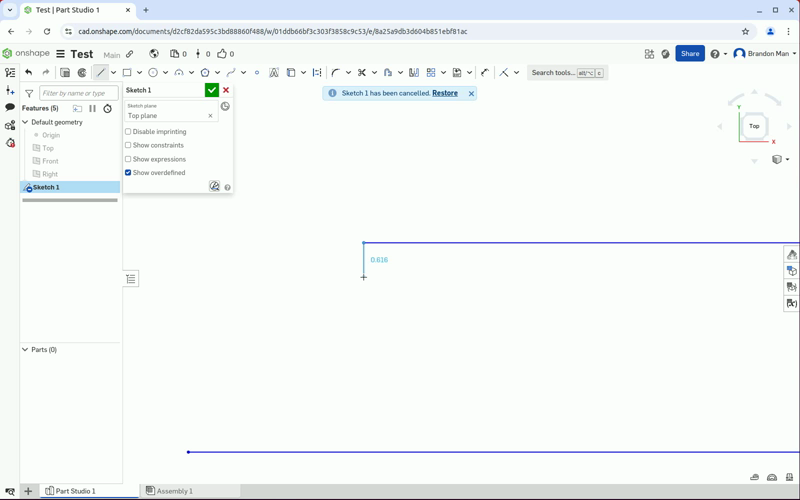
scroll(-6)
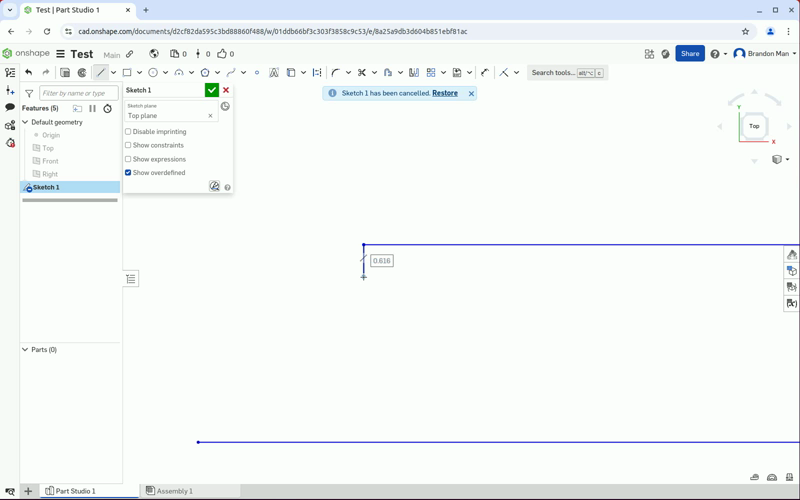
scroll(-6)
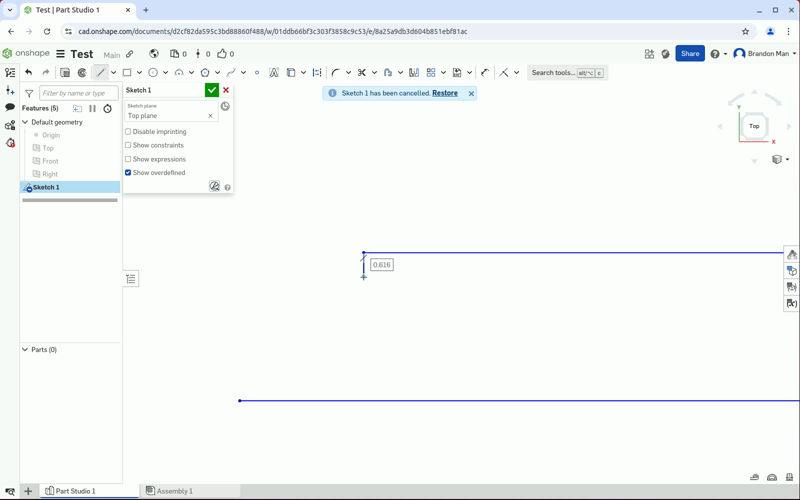
scroll(-6)
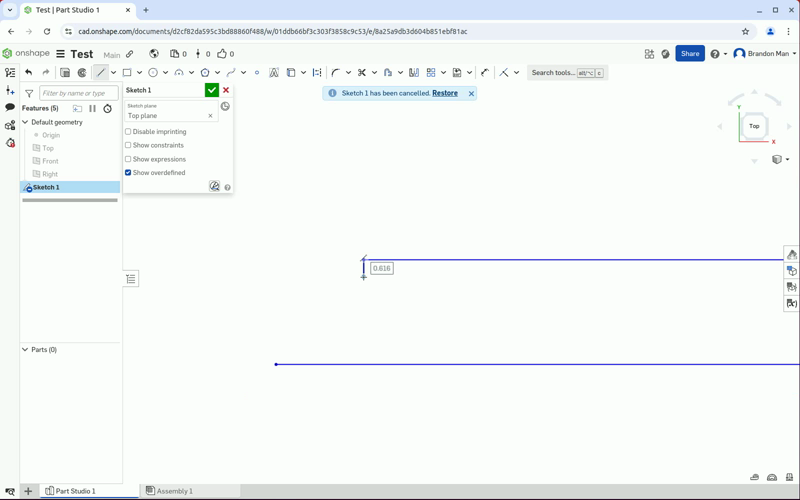
scroll(-6)
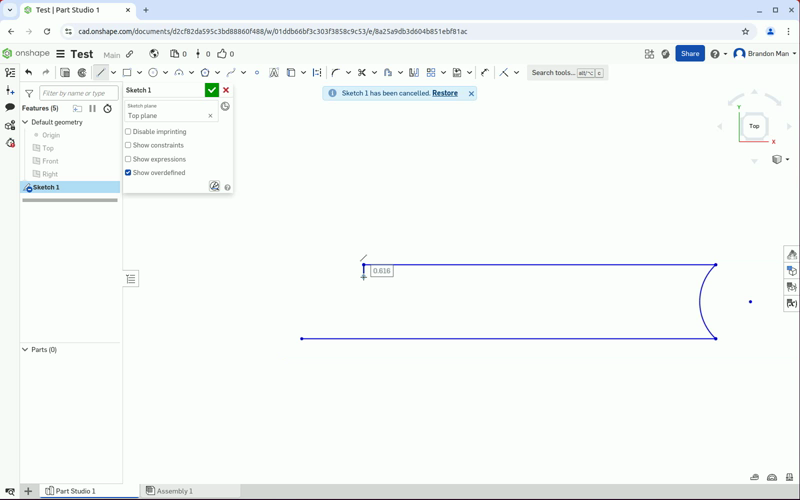
scroll(-6)
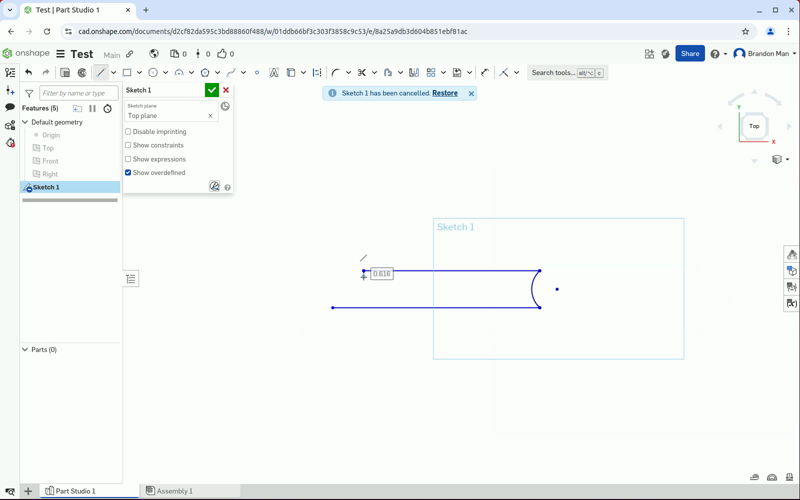
scroll(-6)
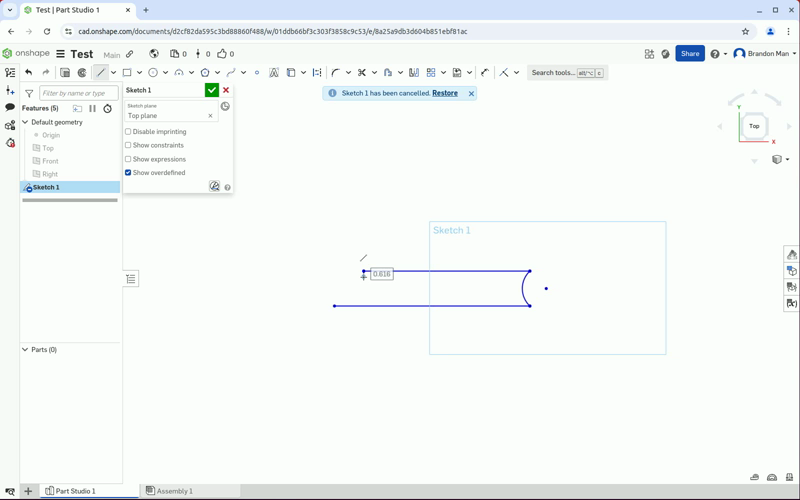
scroll(-6)
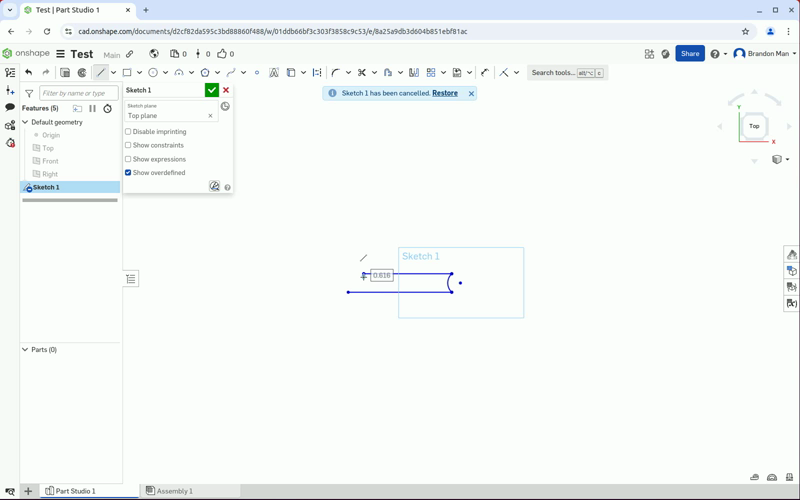
key_up(shift)
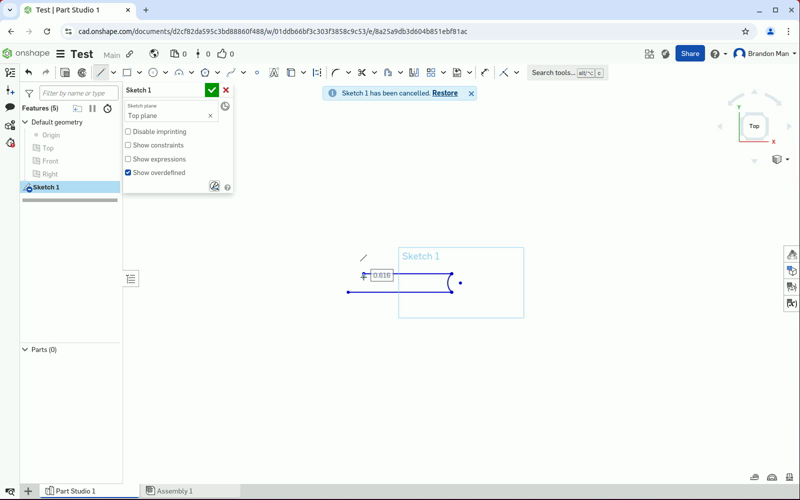
key_down(shift)
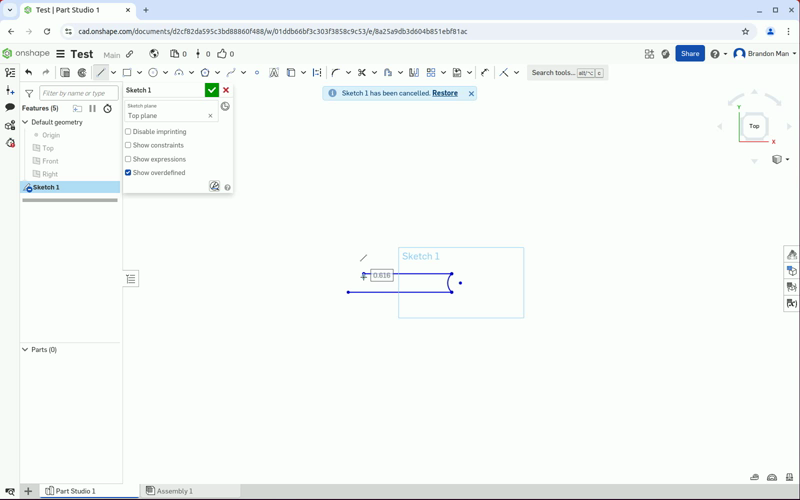
mouse_move(393, 276)
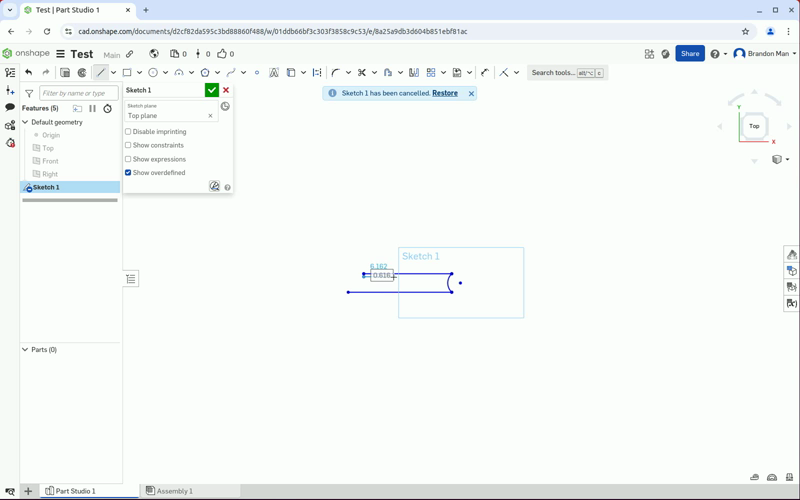
mouse_move(355, 276)
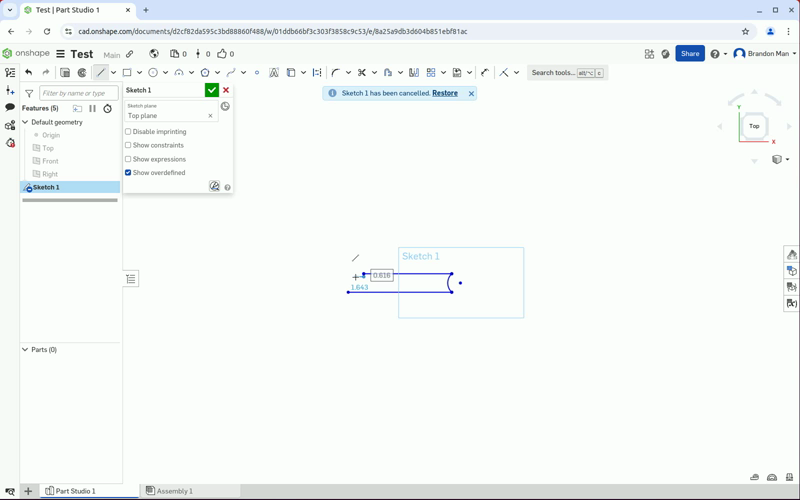
click(355, 276)
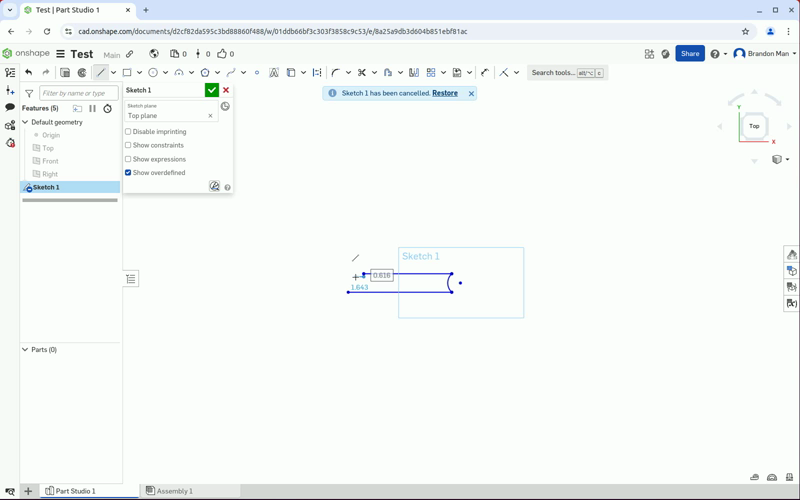
key_up(shift)
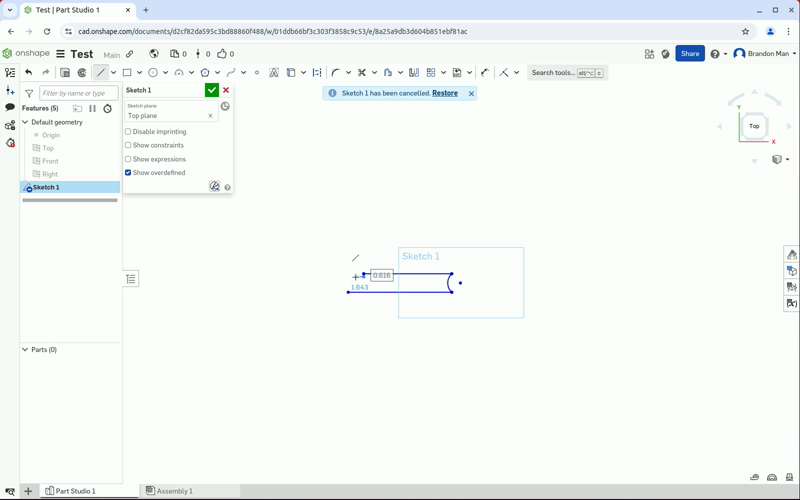
key_down(shift)
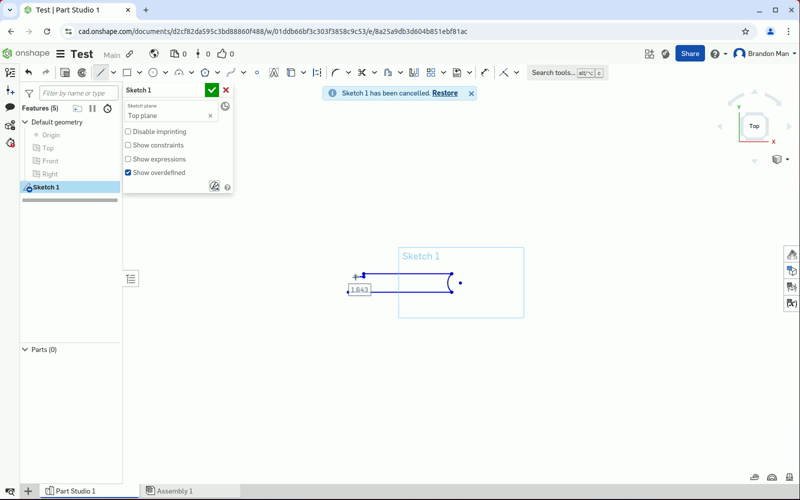
mouse_move(385, 276)
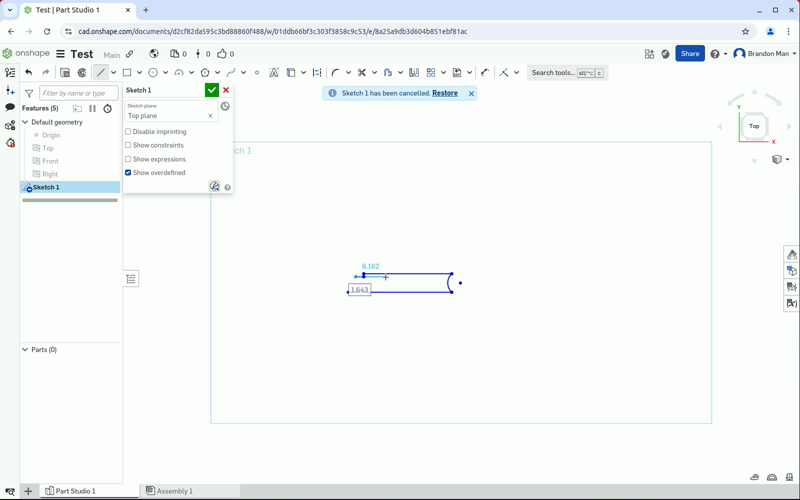
mouse_move(355, 273)
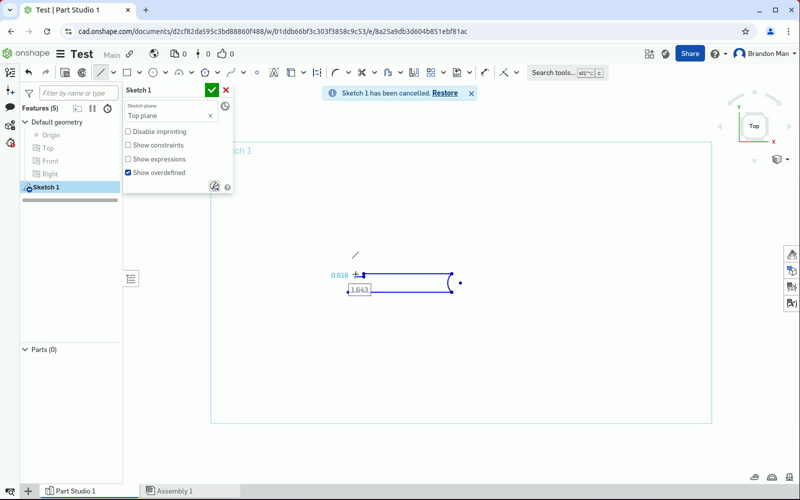
scroll(6)
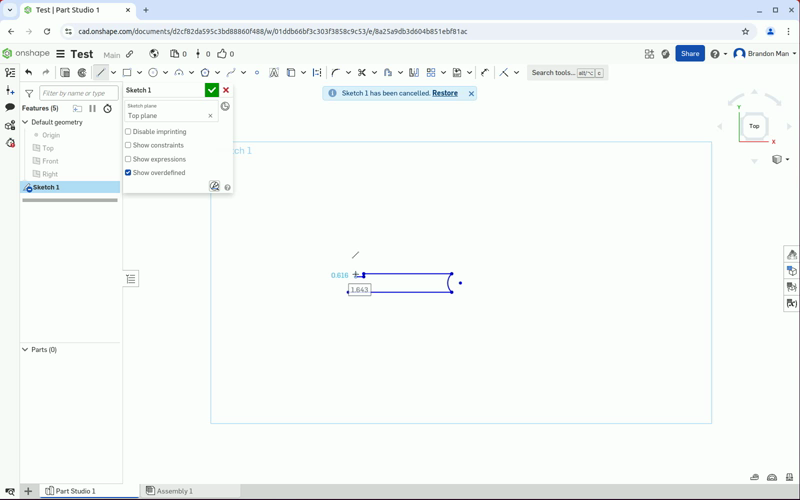
scroll(6)
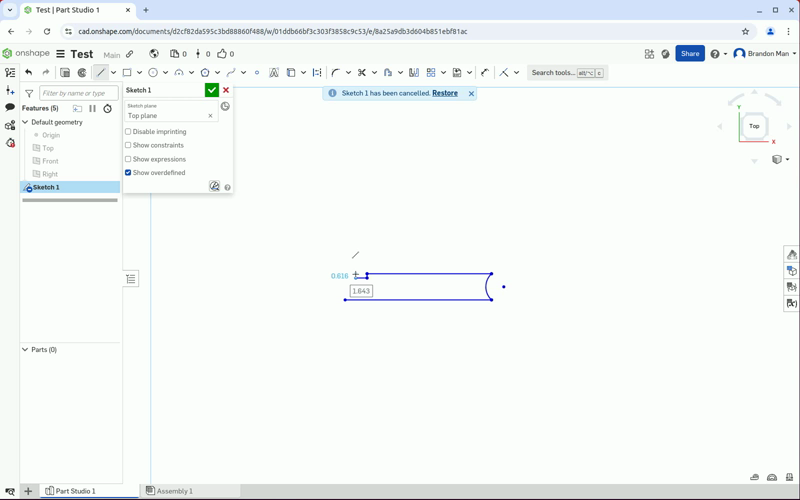
scroll(6)
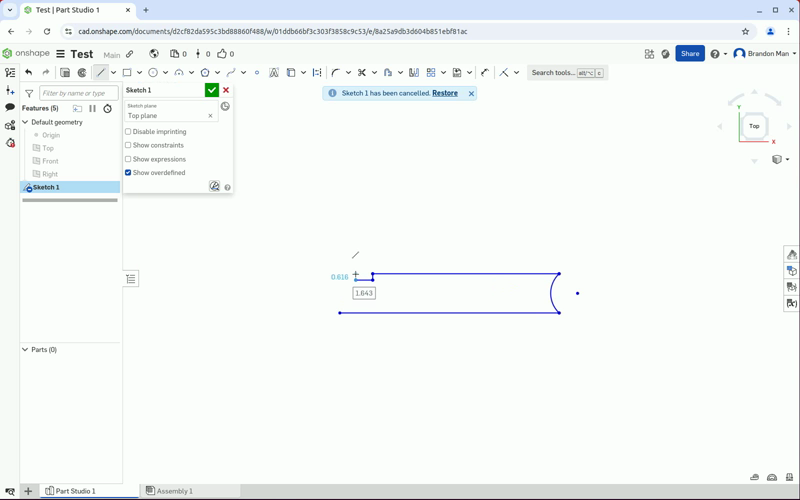
scroll(6)
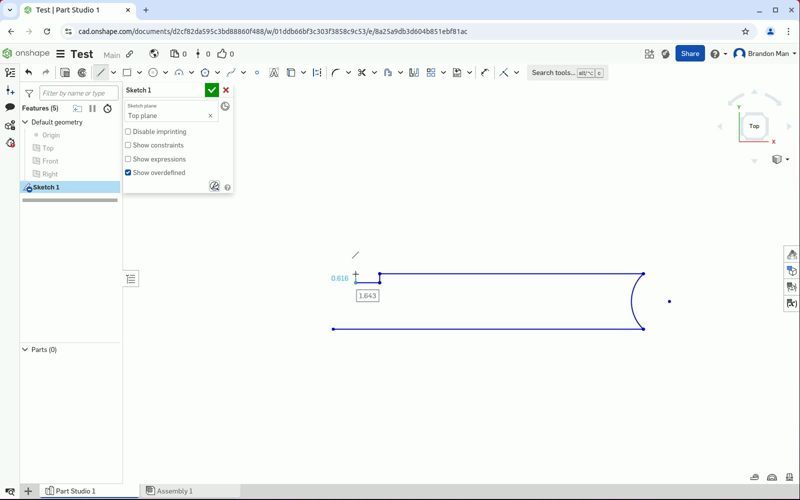
scroll(6)
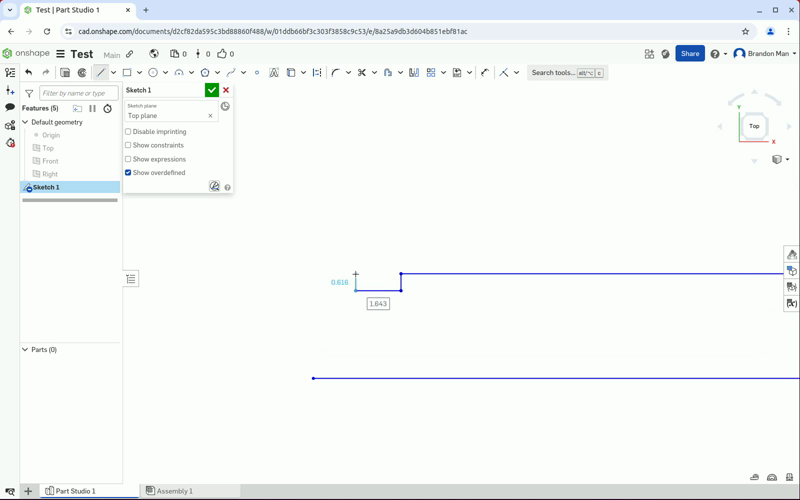
scroll(6)
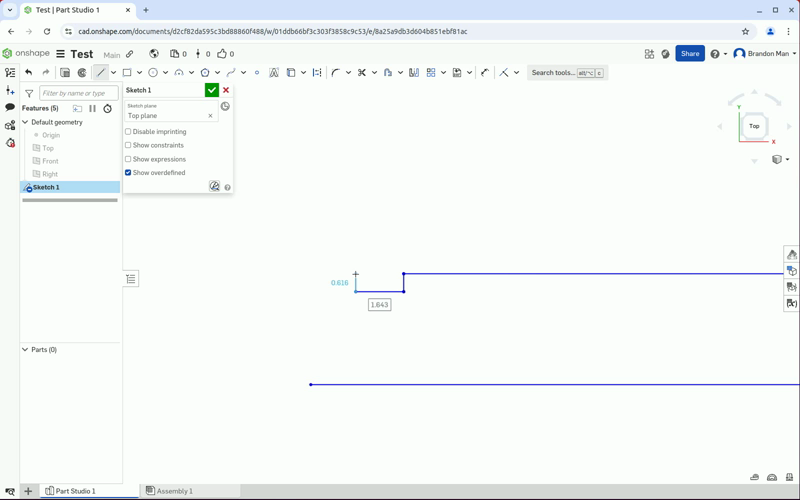
scroll(6)
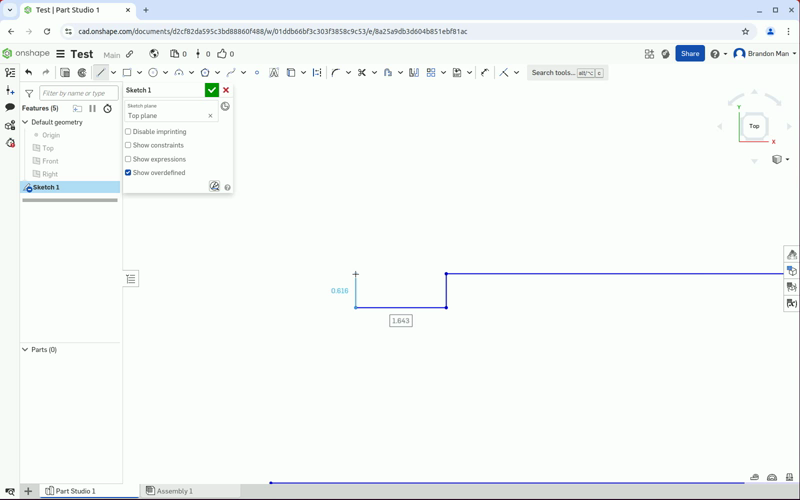
click(355, 273)
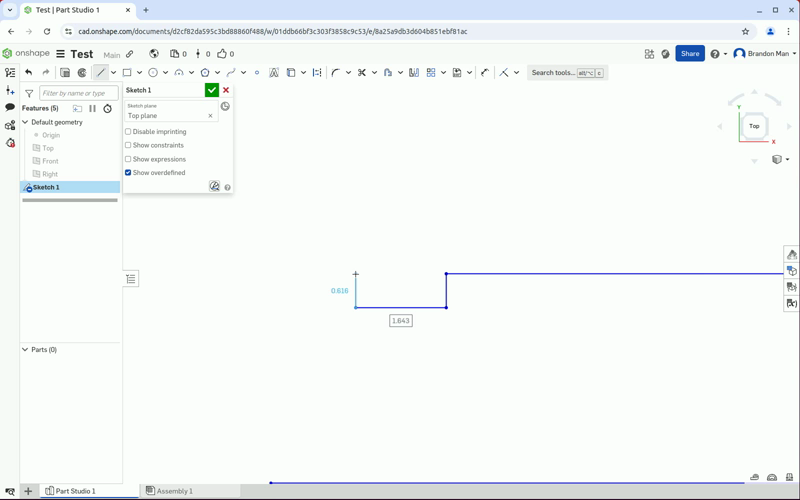
scroll(-6)
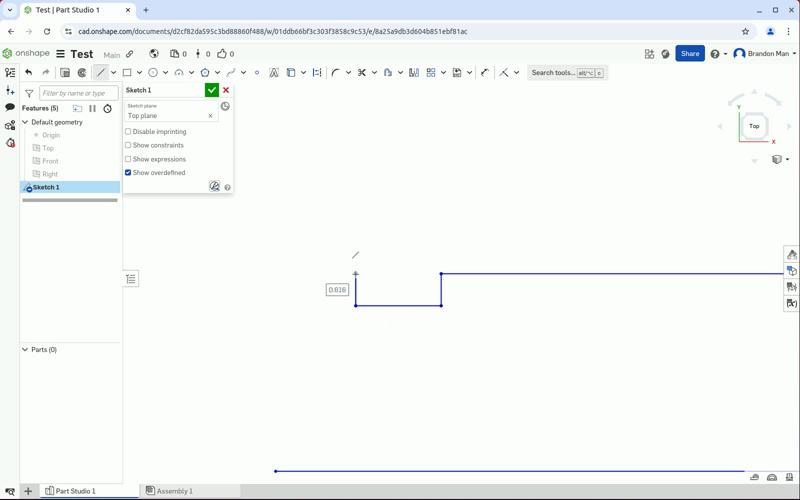
scroll(-6)
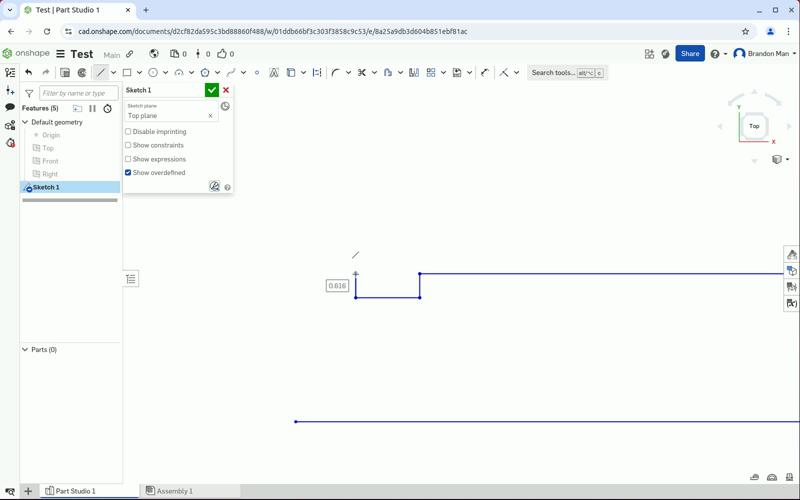
scroll(-6)
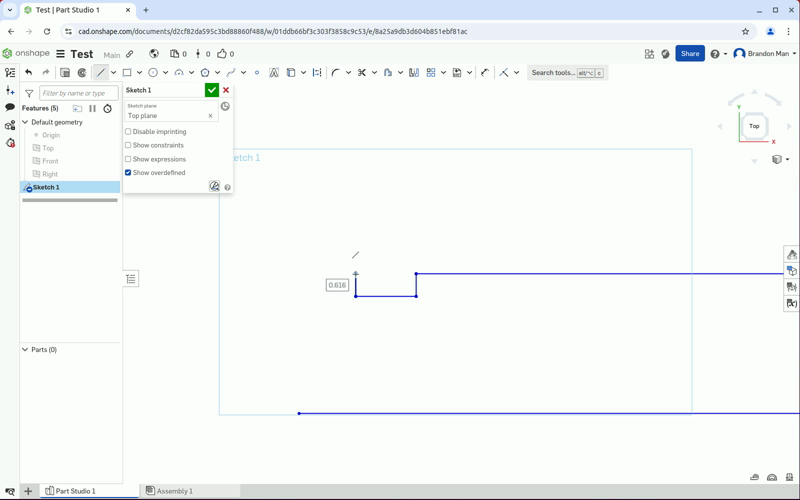
scroll(-6)
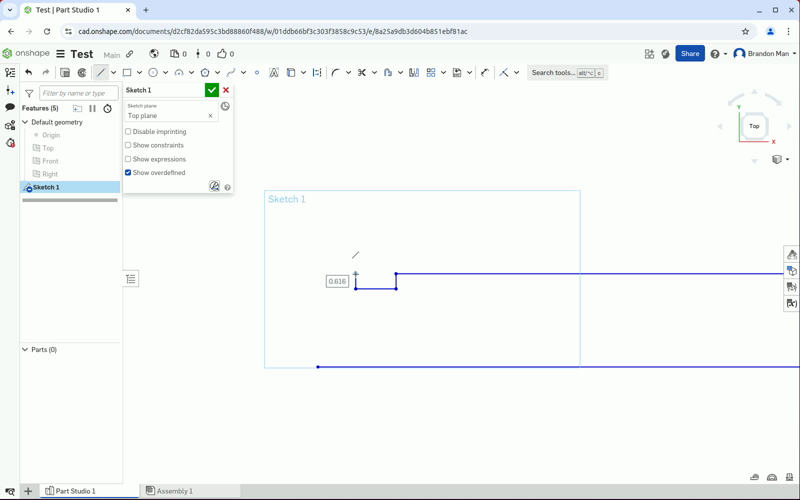
scroll(-6)
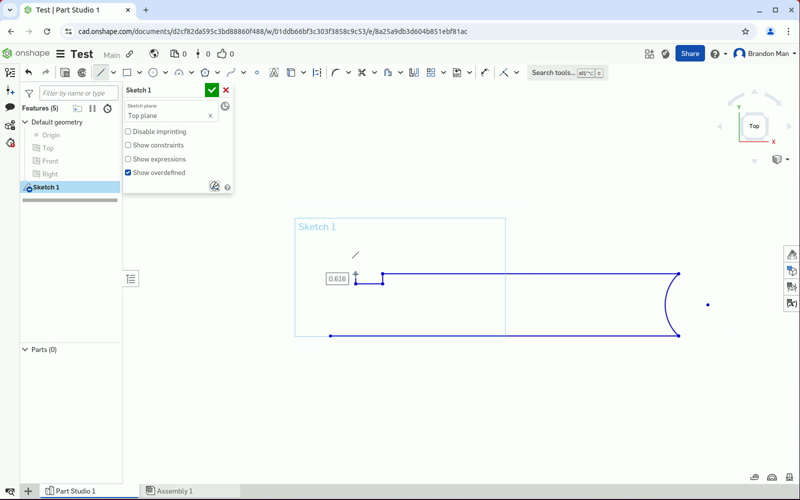
scroll(-6)
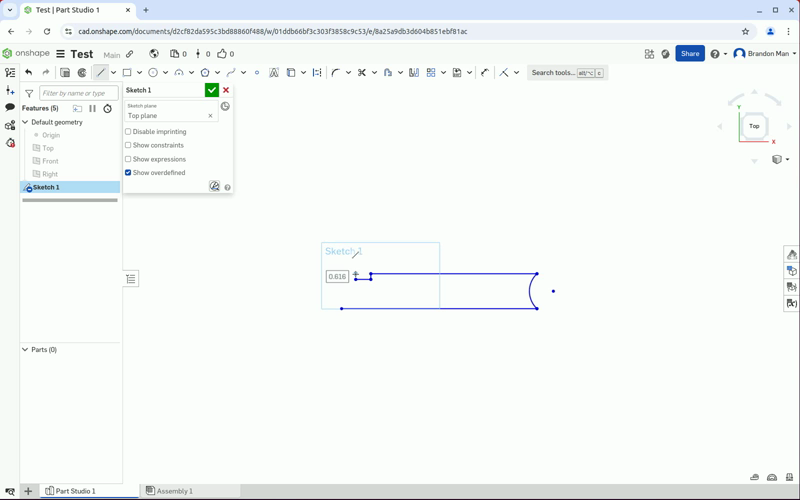
scroll(-6)
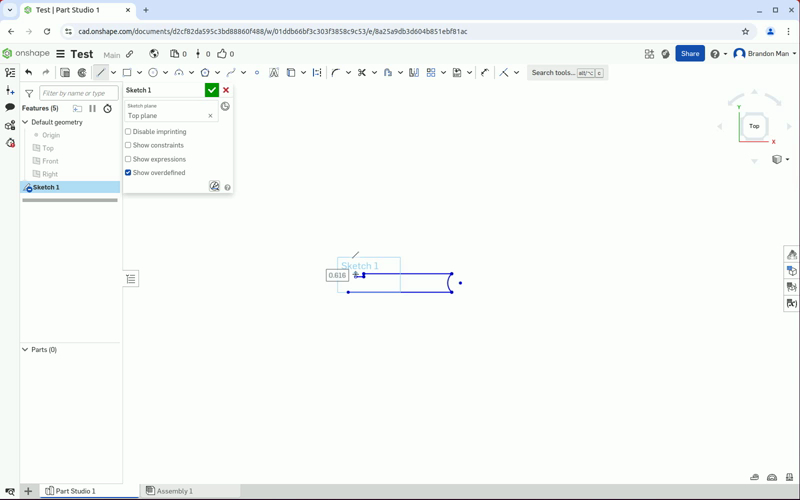
key_up(shift)
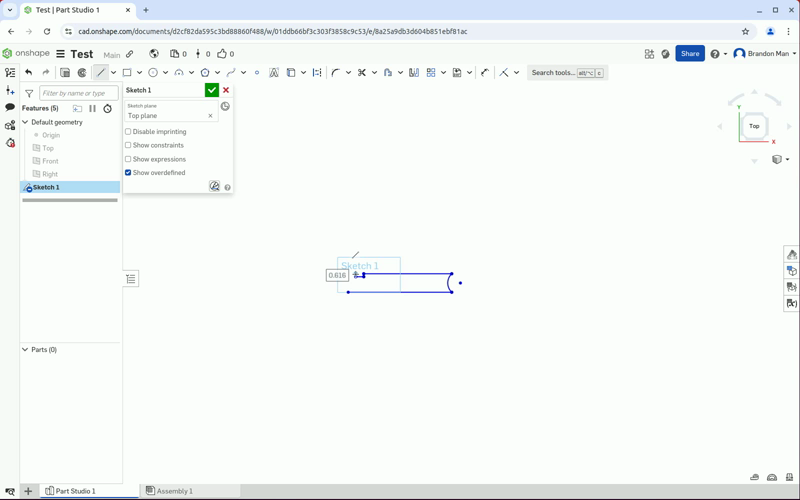
key_down(shift)
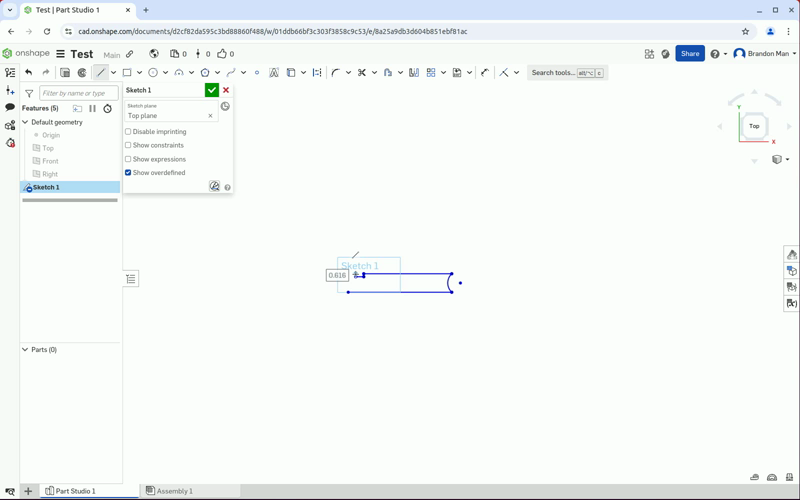
mouse_move(385, 273)
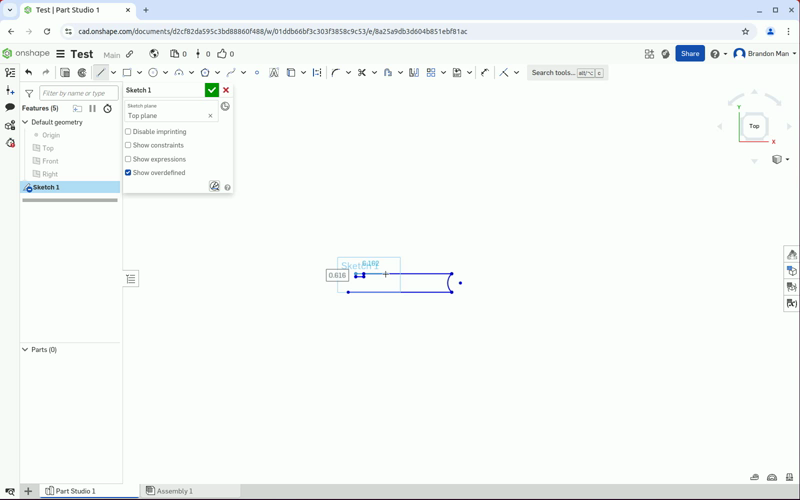
mouse_move(348, 273)
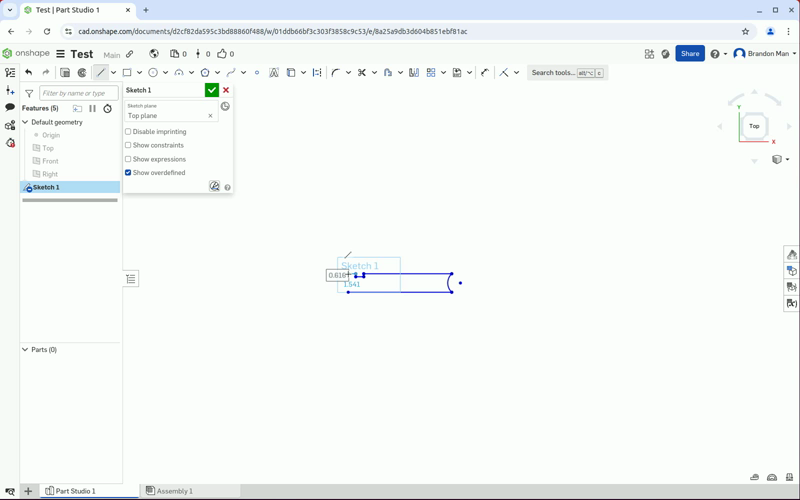
scroll(6)
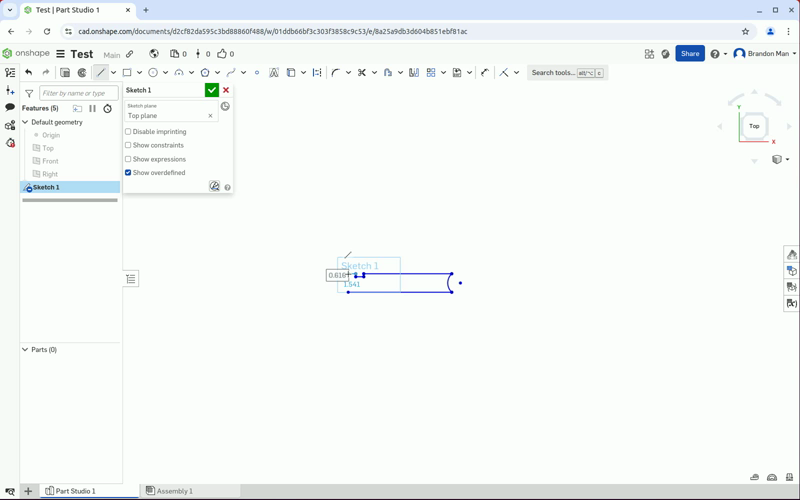
scroll(6)
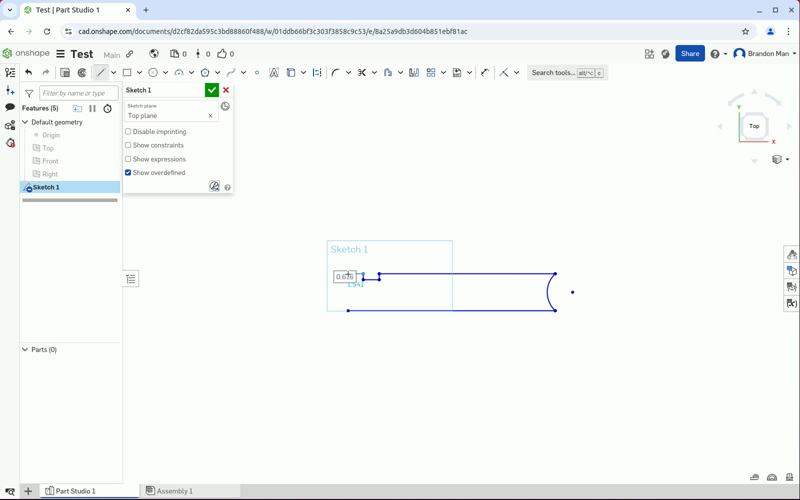
scroll(6)
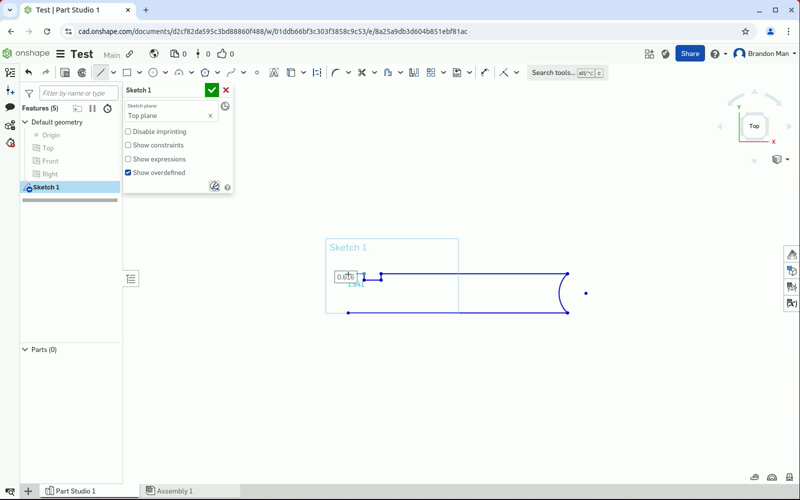
scroll(6)
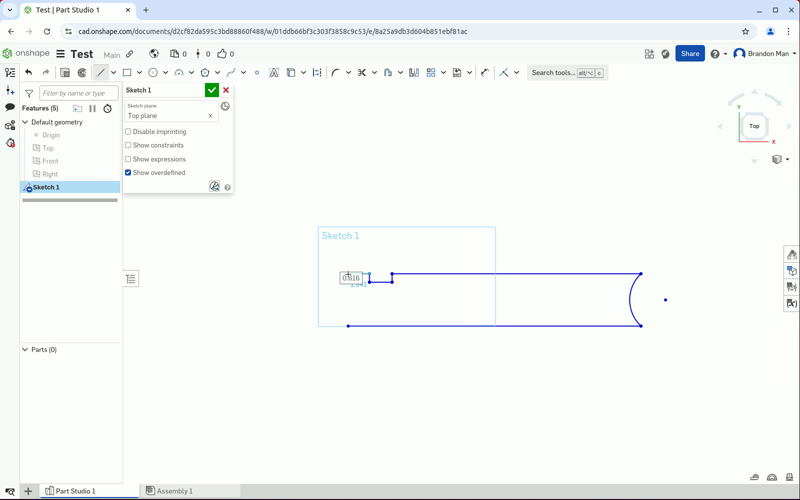
scroll(6)
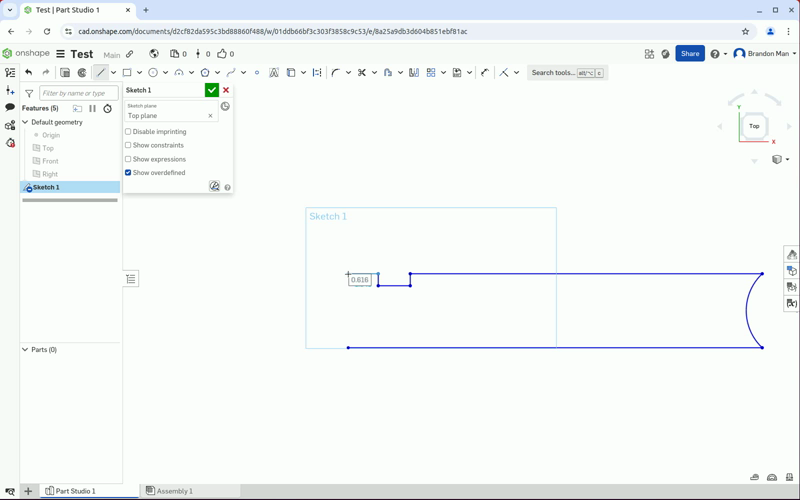
scroll(6)
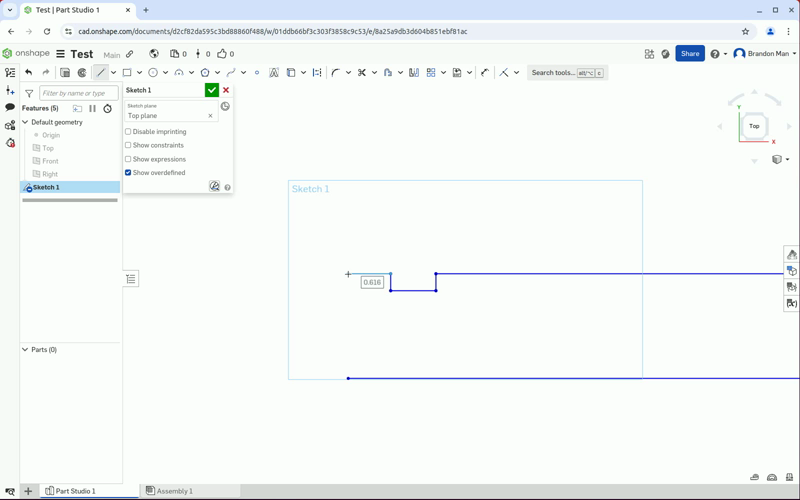
scroll(6)
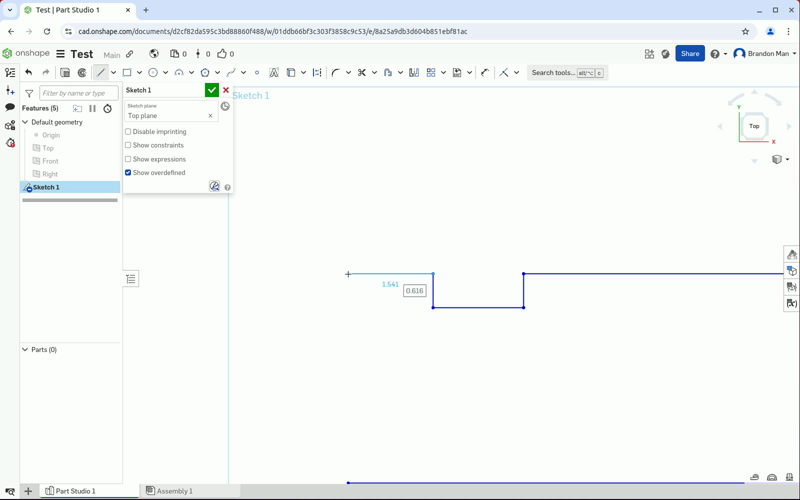
click(348, 273)
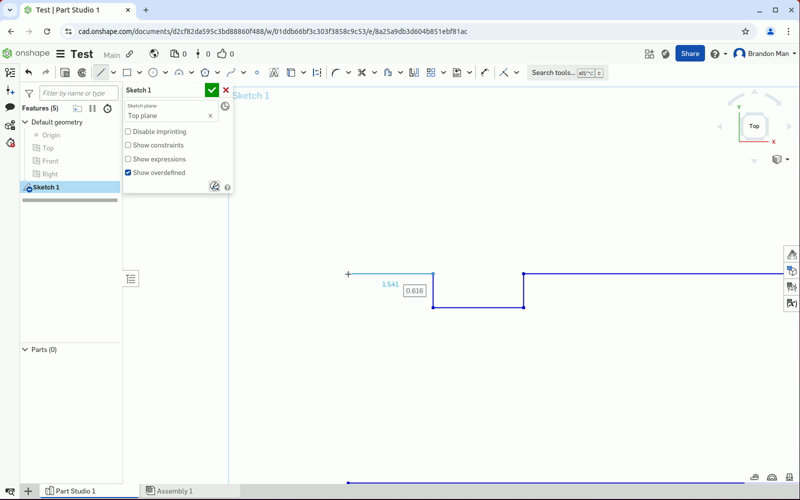
scroll(-6)
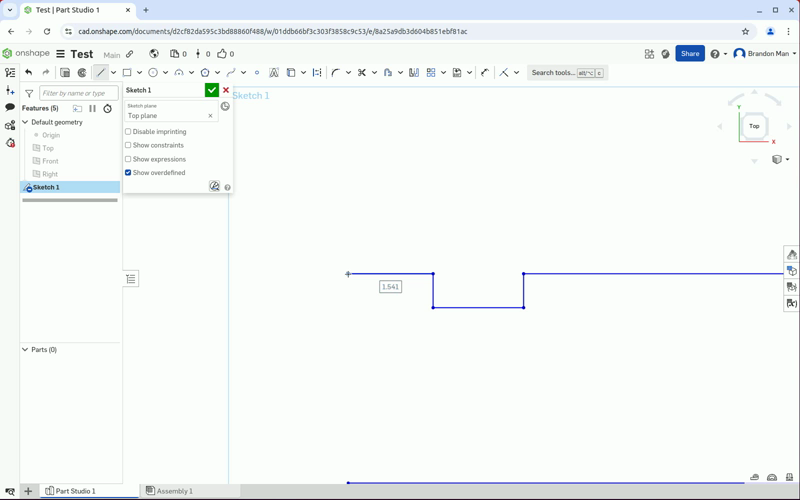
scroll(-6)
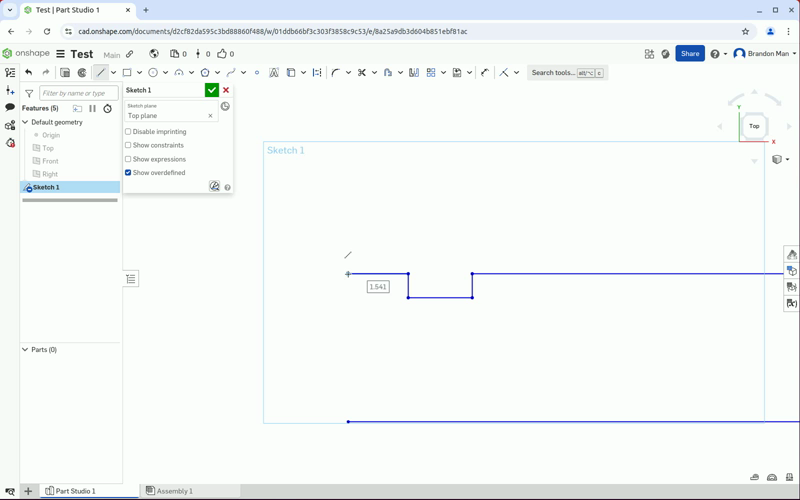
scroll(-6)
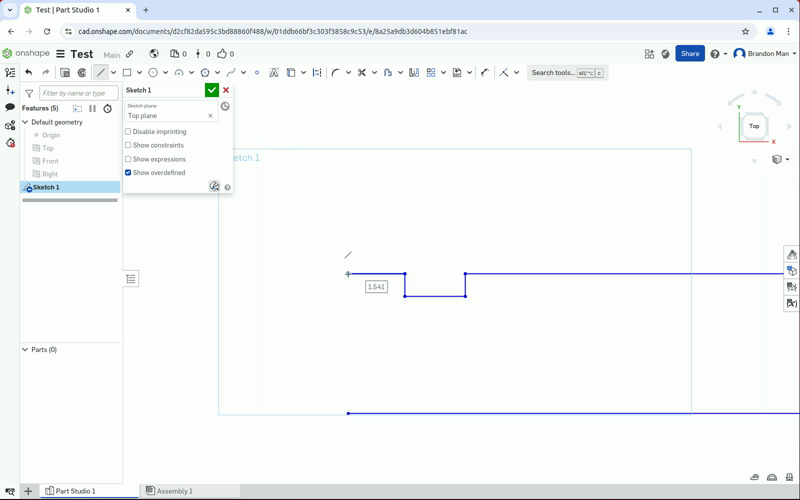
scroll(-6)
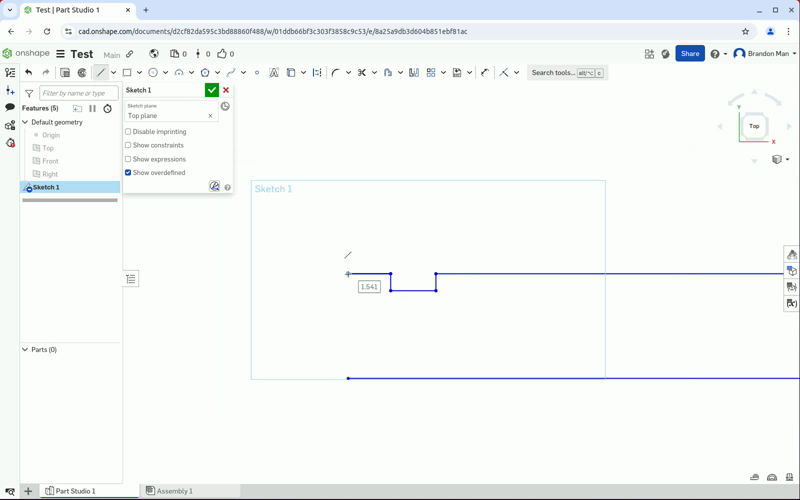
scroll(-6)
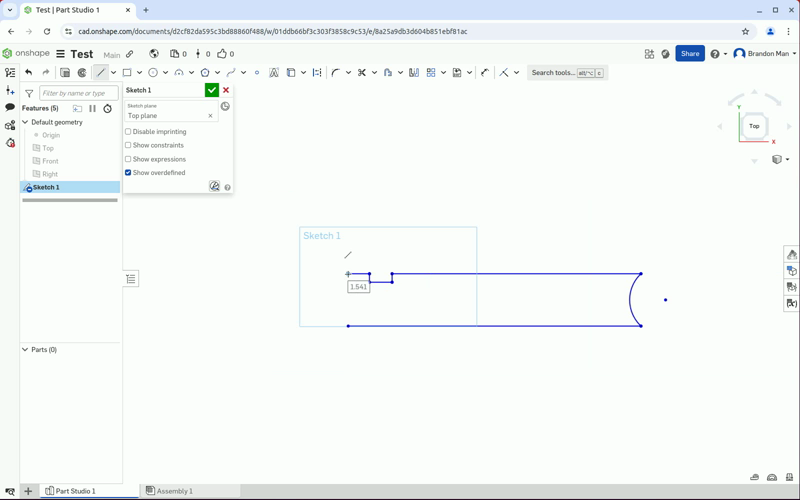
scroll(-6)
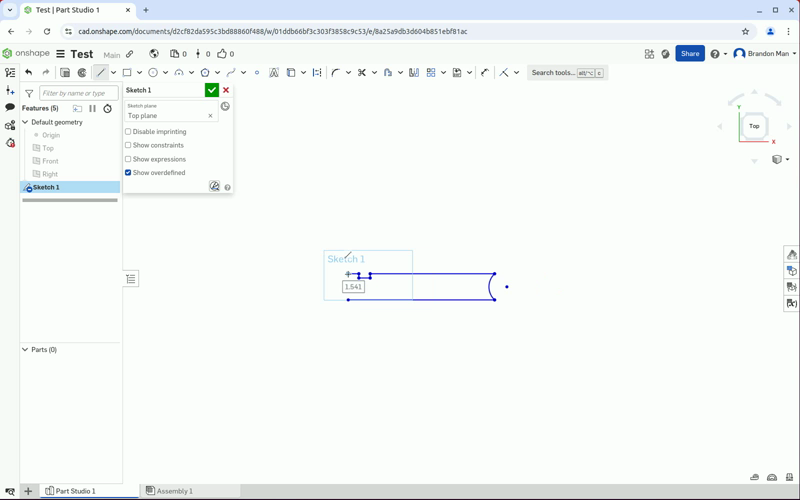
scroll(-6)
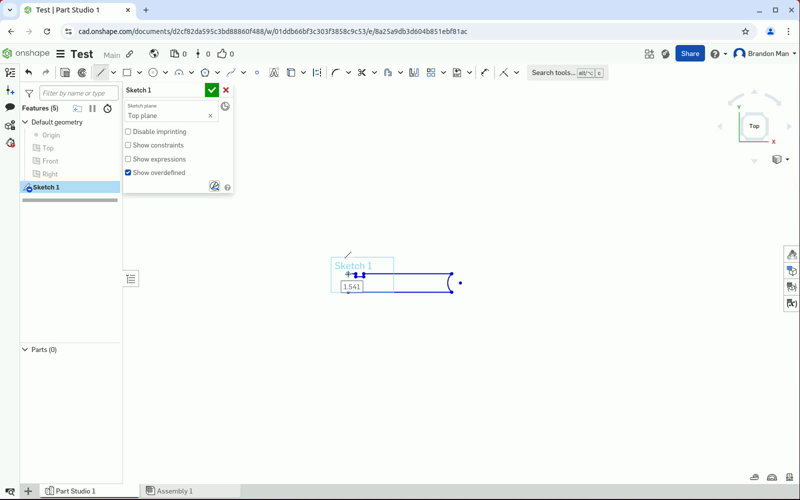
key_up(shift)
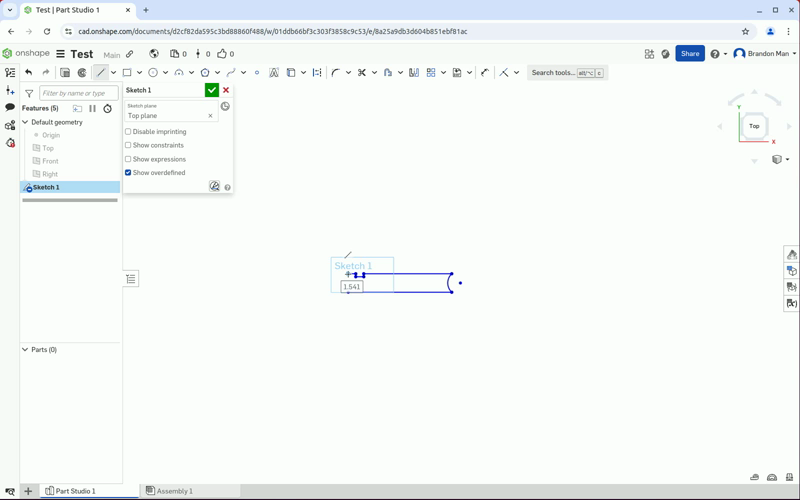
mouse_move(378, 273)
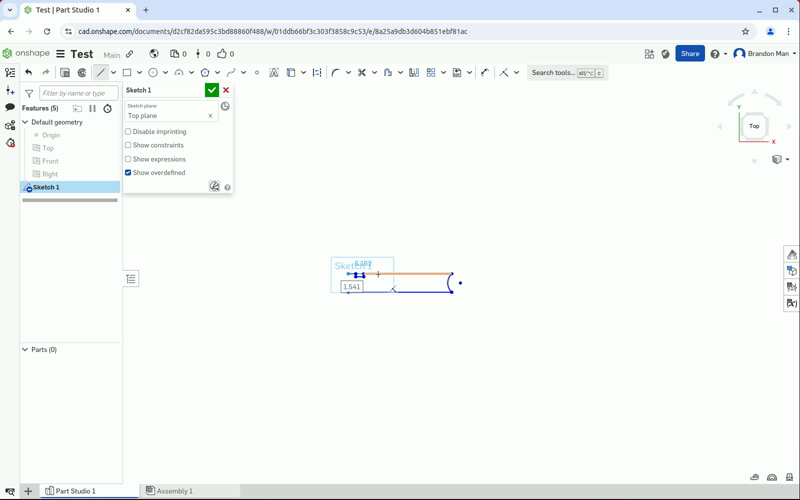
key_down(shift)
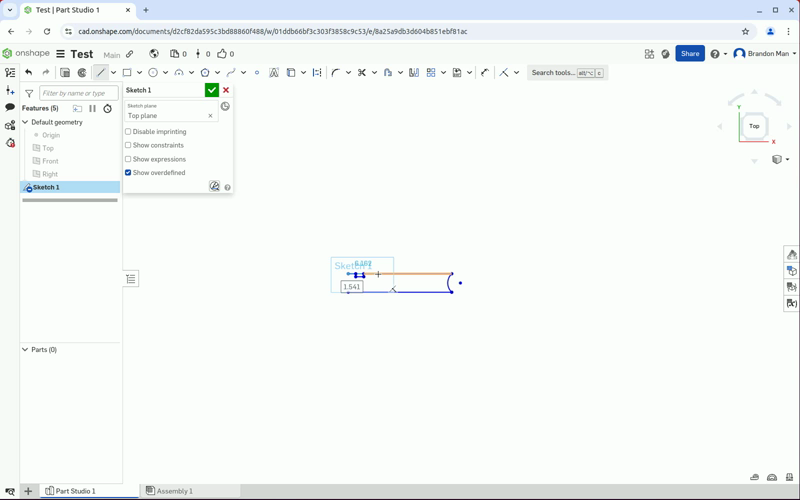
mouse_move(348, 292)
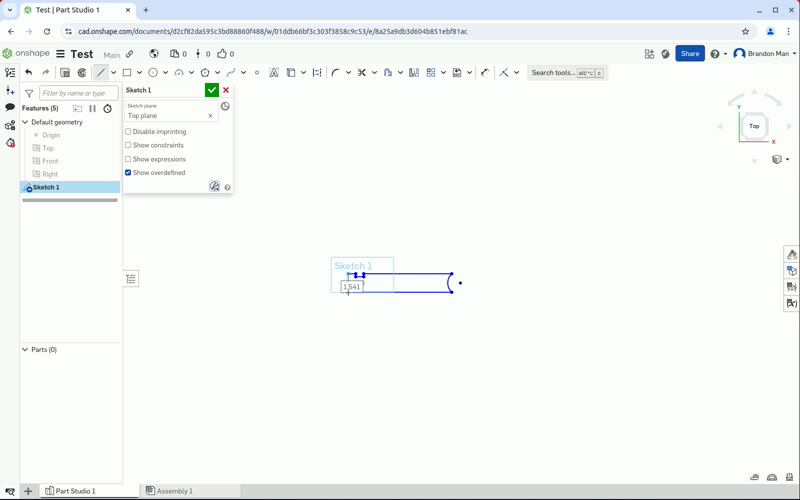
key_up(shift)
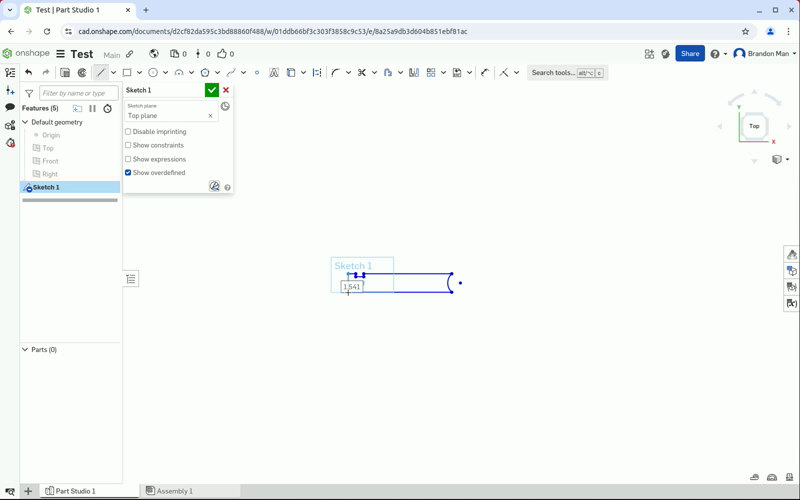
click(348, 292)
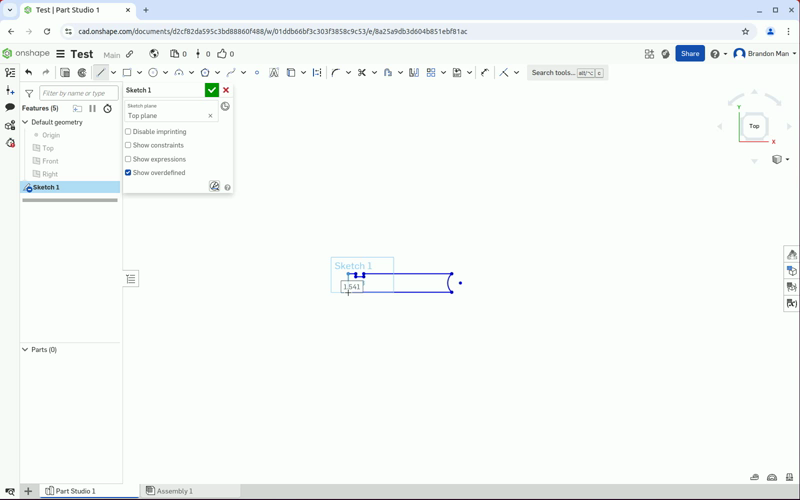
key(esc)
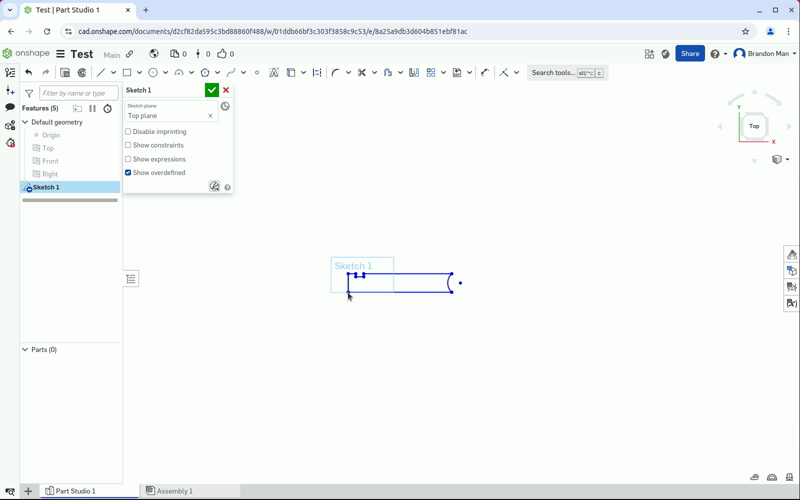
key(c)
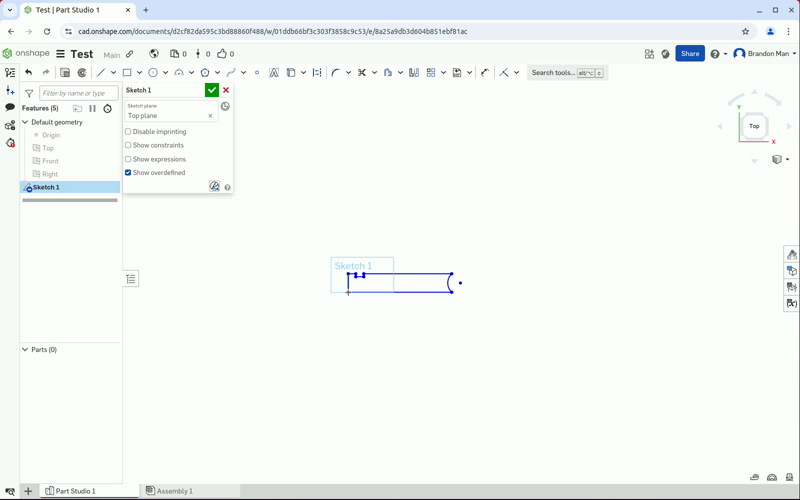
key_down(shift)
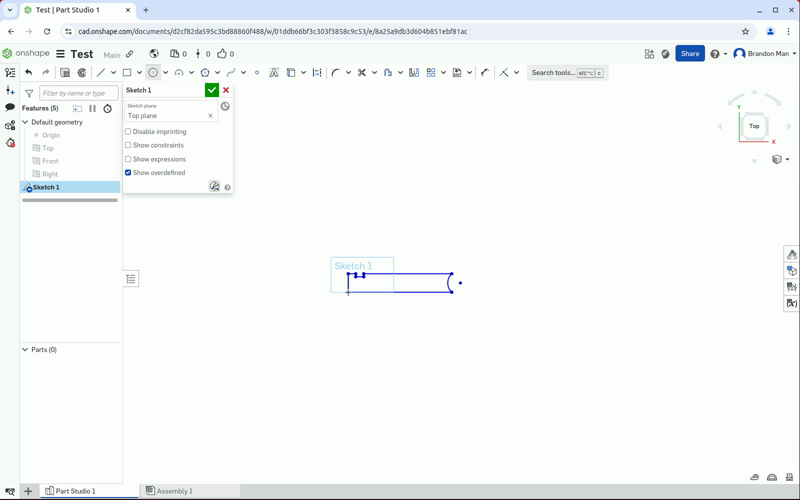
mouse_move(404, 282)
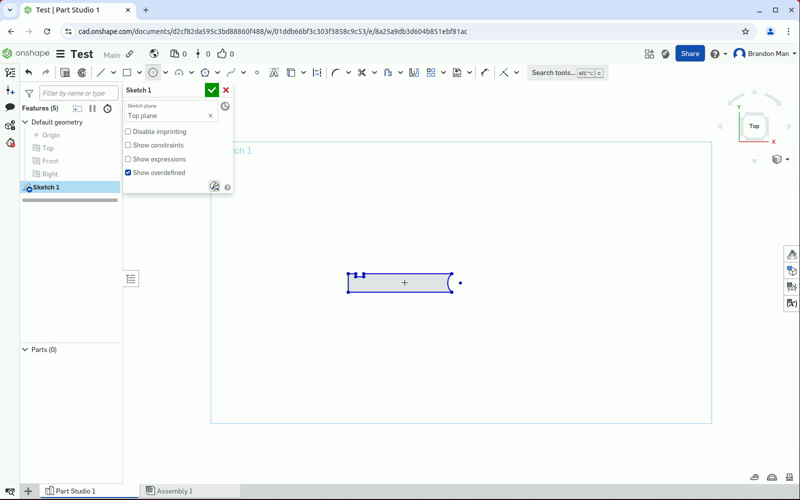
click(404, 282)
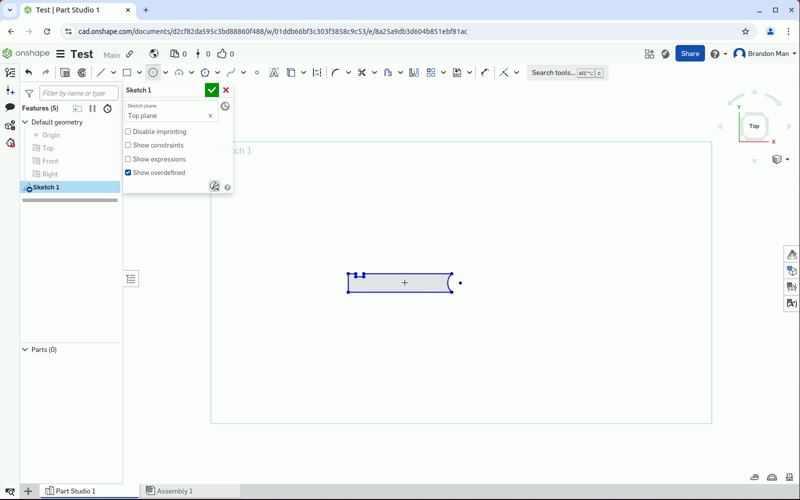
key_up(shift)
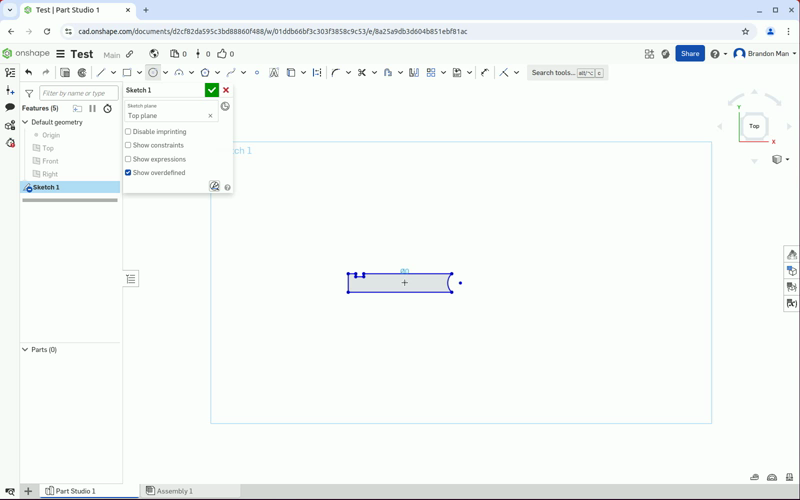
mouse_move(407, 282)
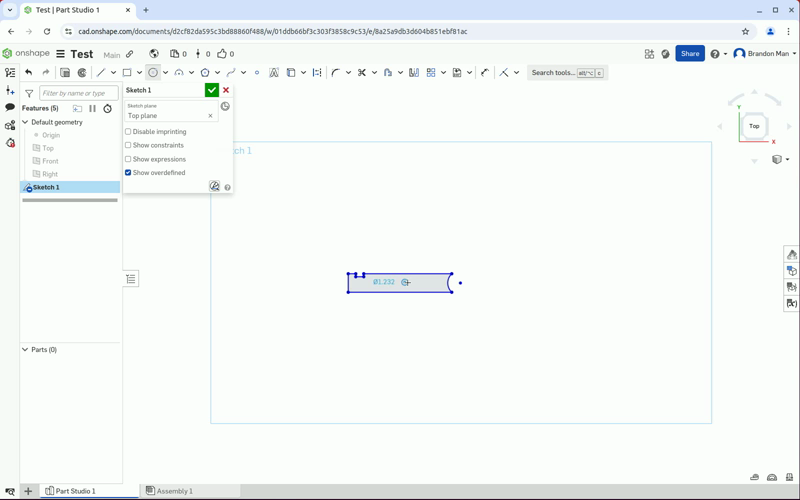
click(407, 282)
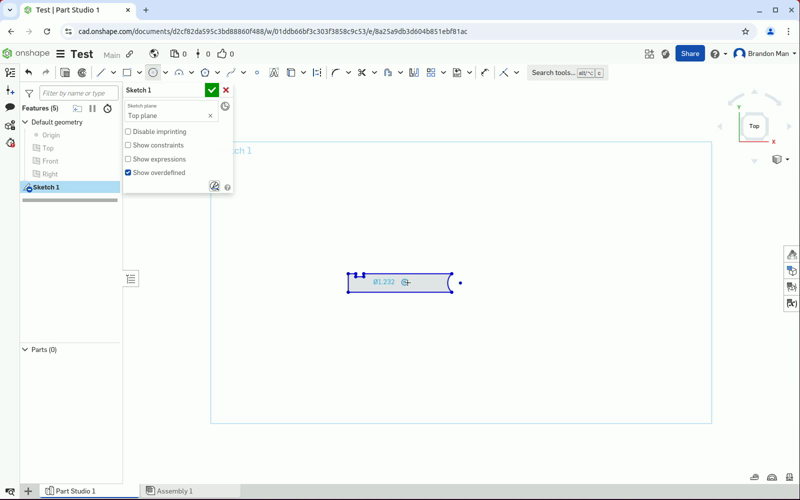
key(esc)
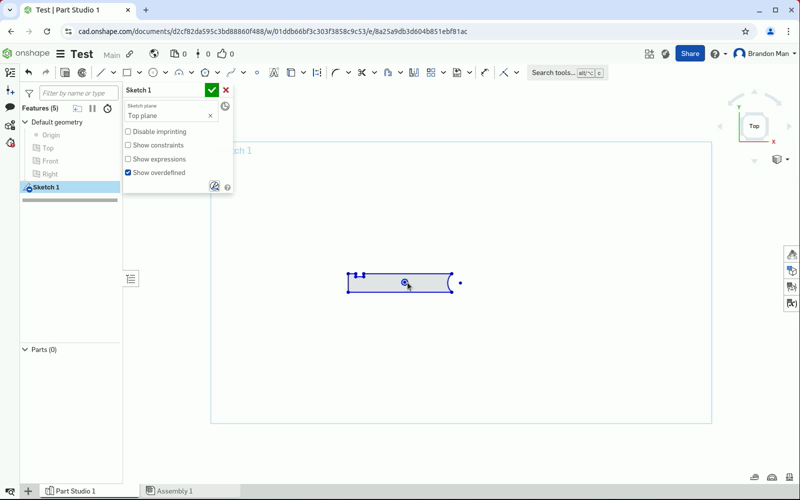
mouse_move(380, 289)
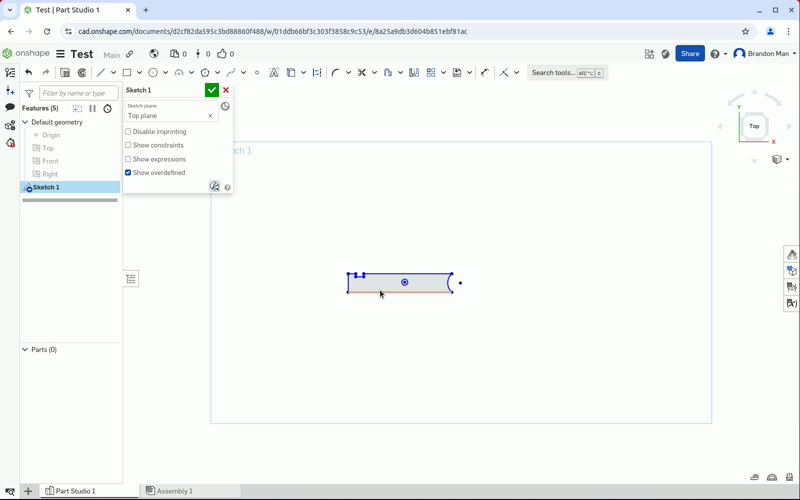
click(380, 289)
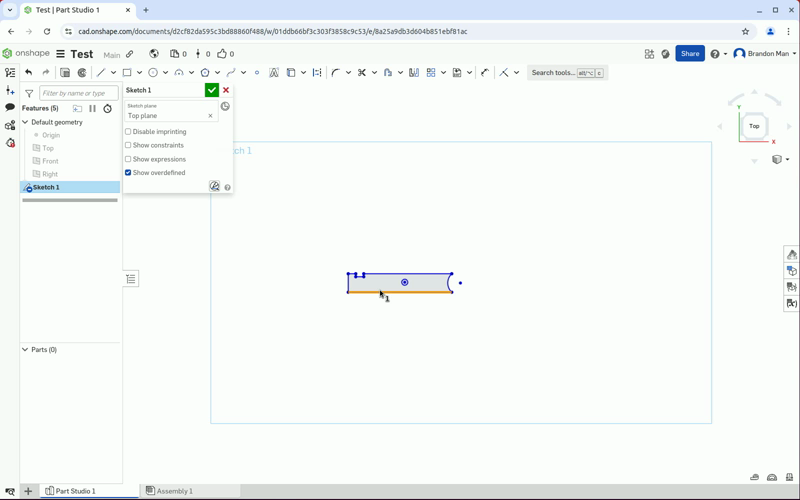
mouse_move(73, 352)
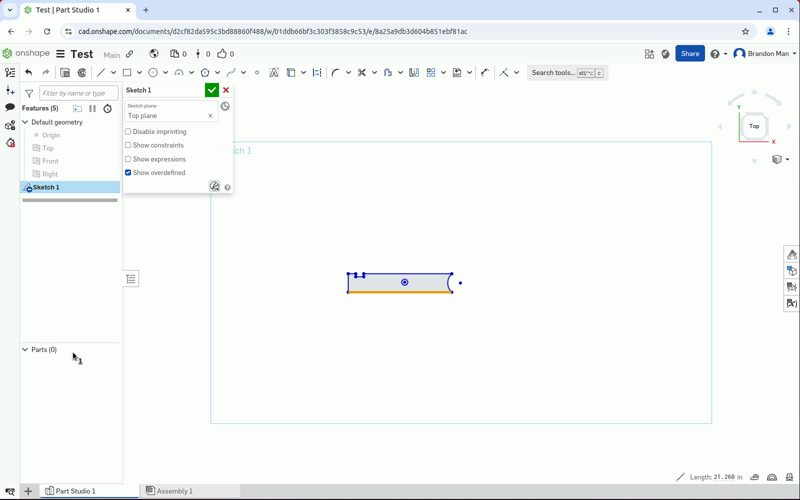
key(shift+y)
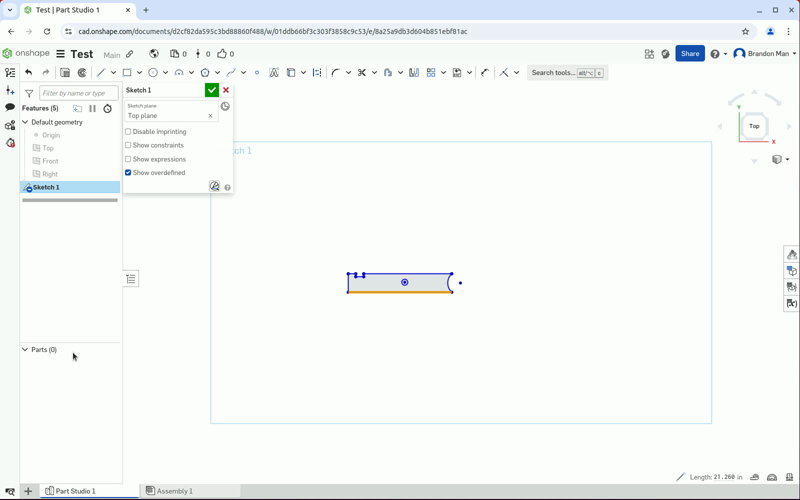
key(shift+e)
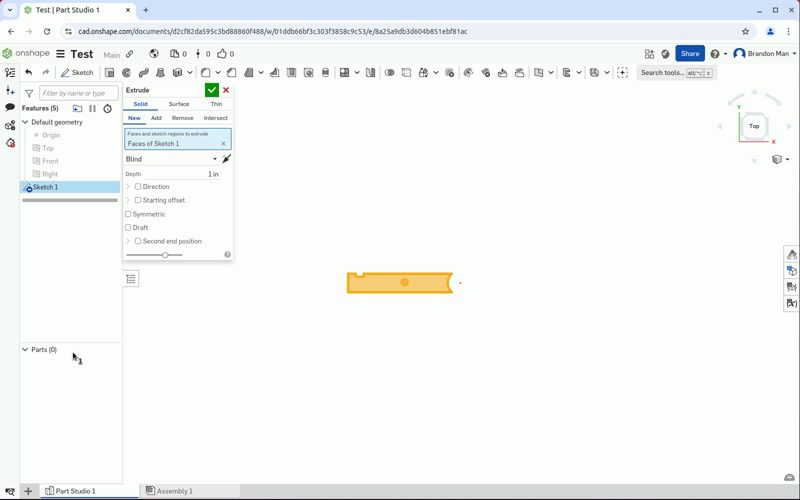
mouse_move(143, 106)
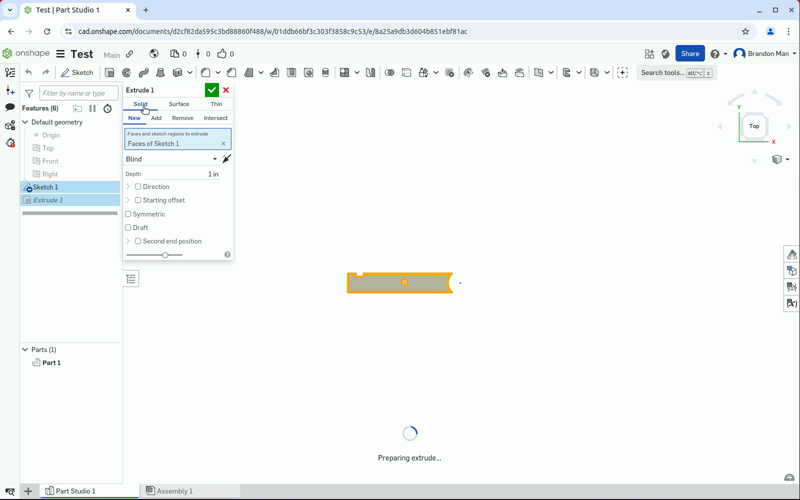
click(143, 106)
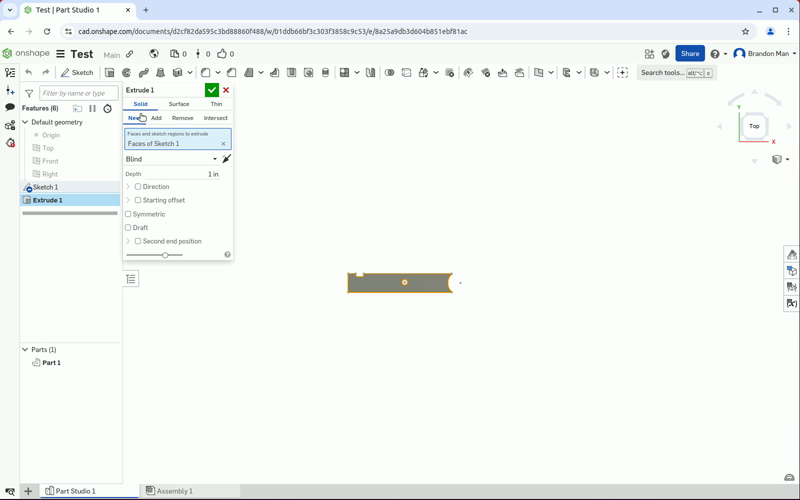
mouse_move(137, 120)
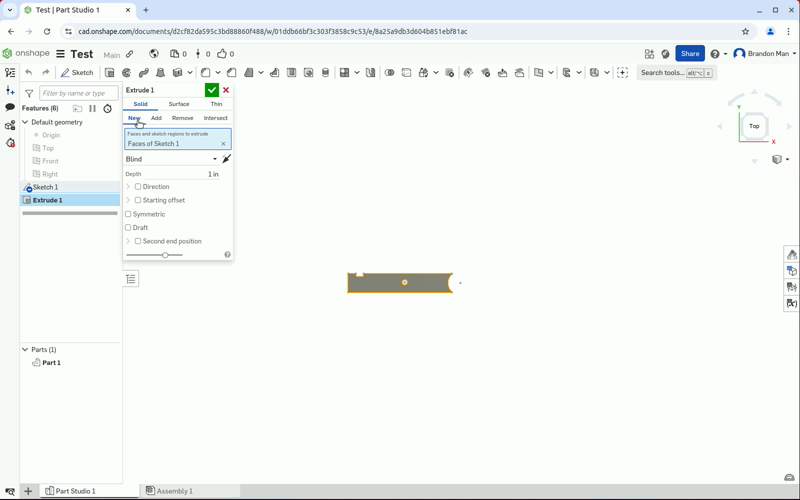
click(137, 120)
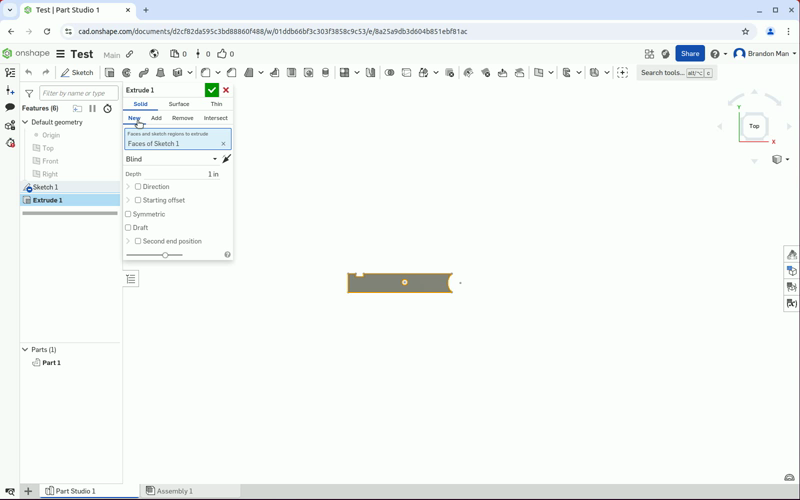
key(tab, 4)
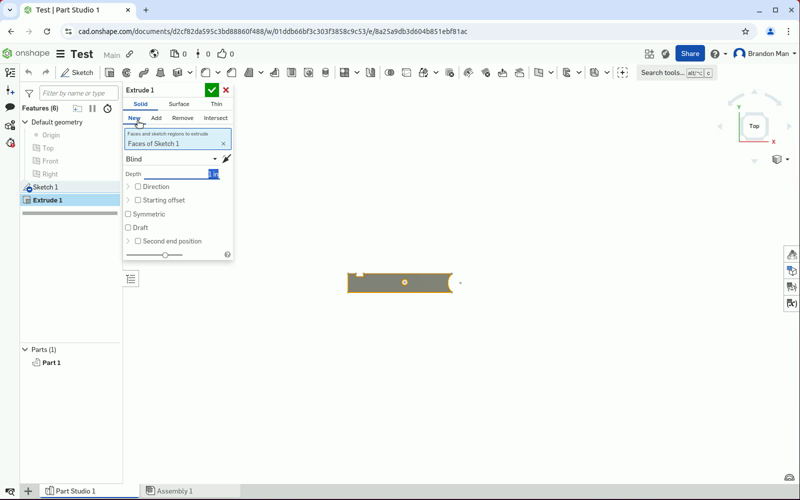
text(1.204)
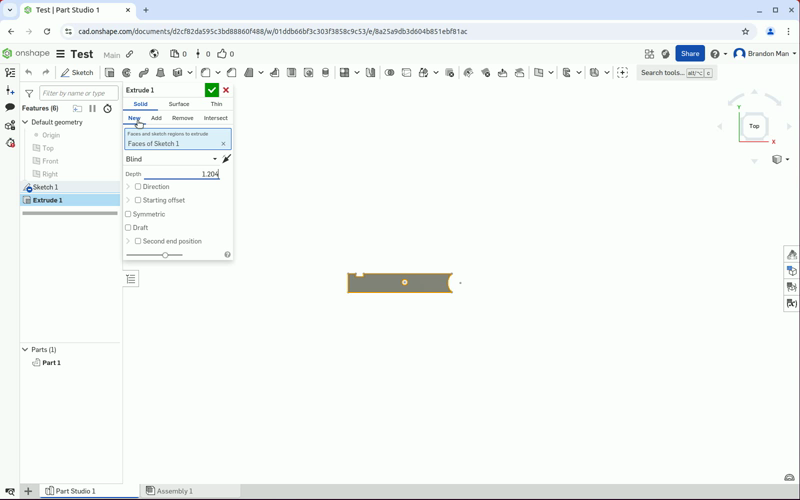
key(enter)
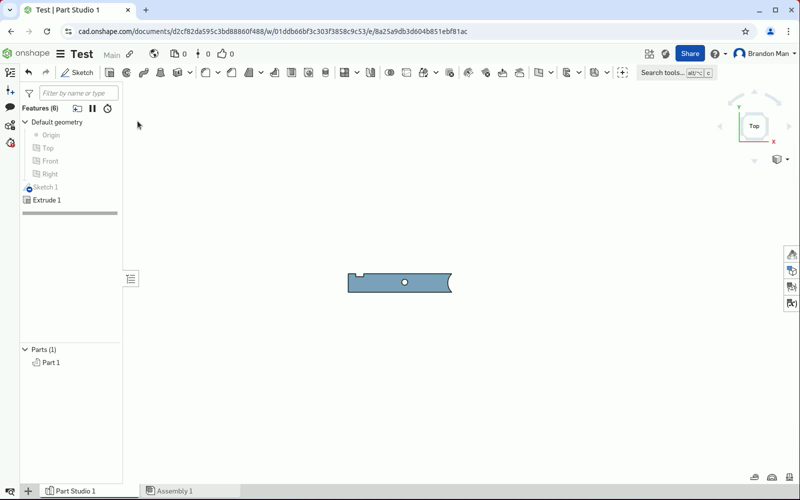
key(shift+h)
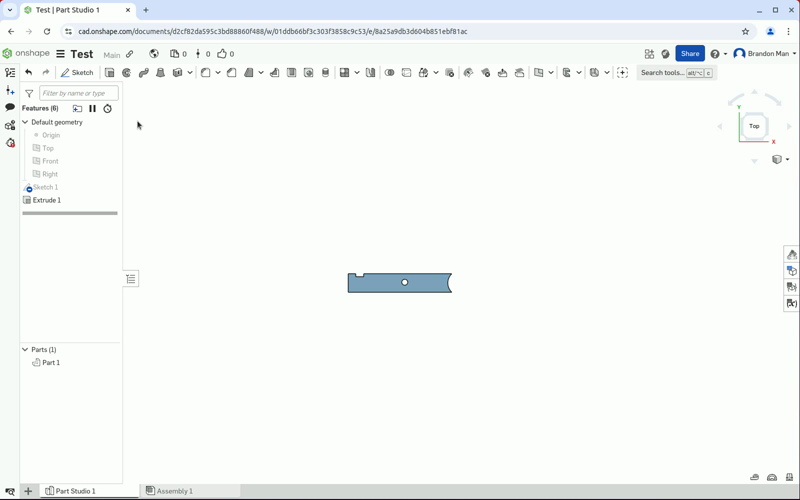
key(shift+h)
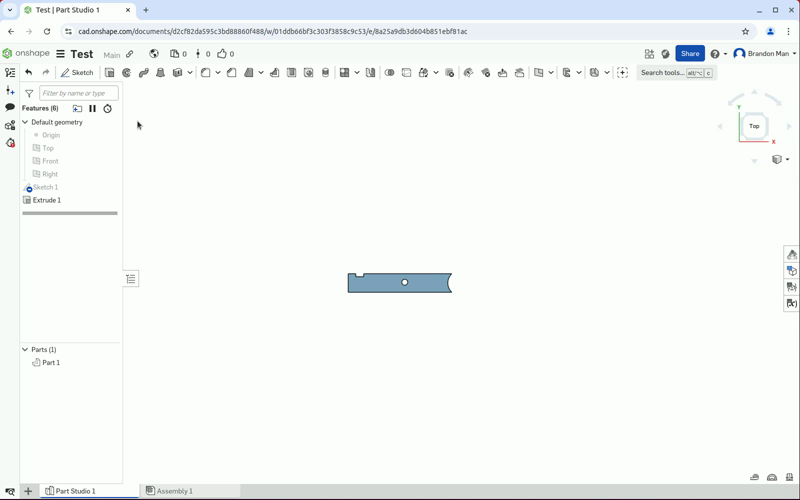
mouse_move(73, 189)
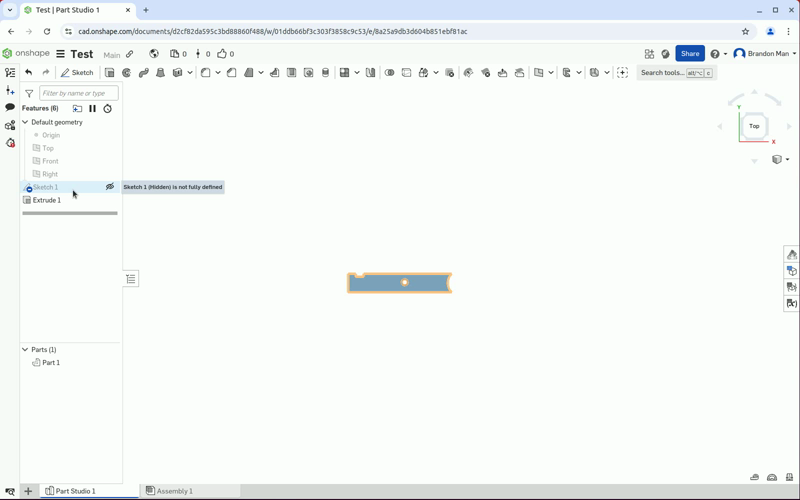
click(73, 189)
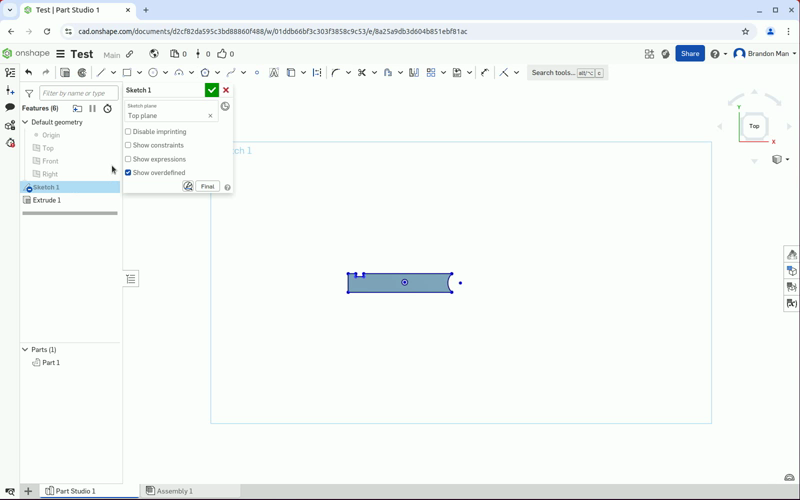
mouse_move(229, 92)
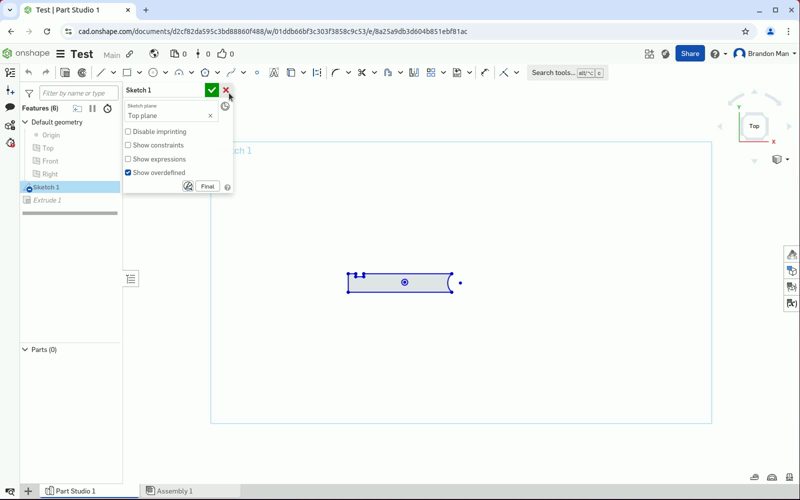
click(229, 92)
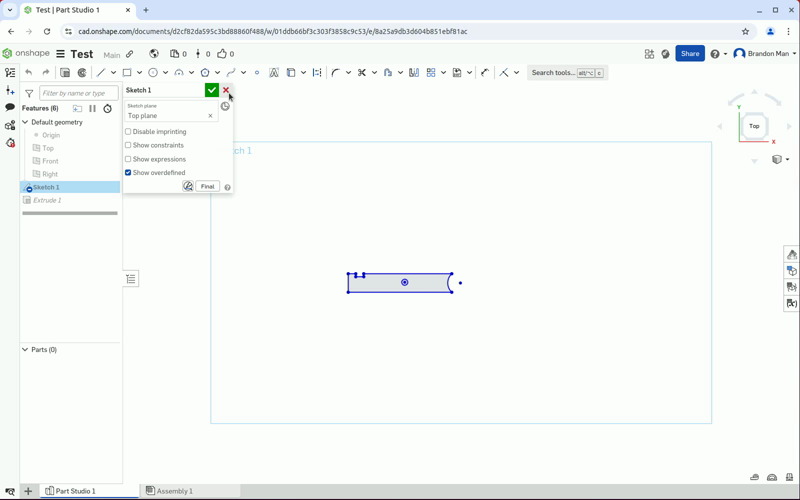
key(shift+s)
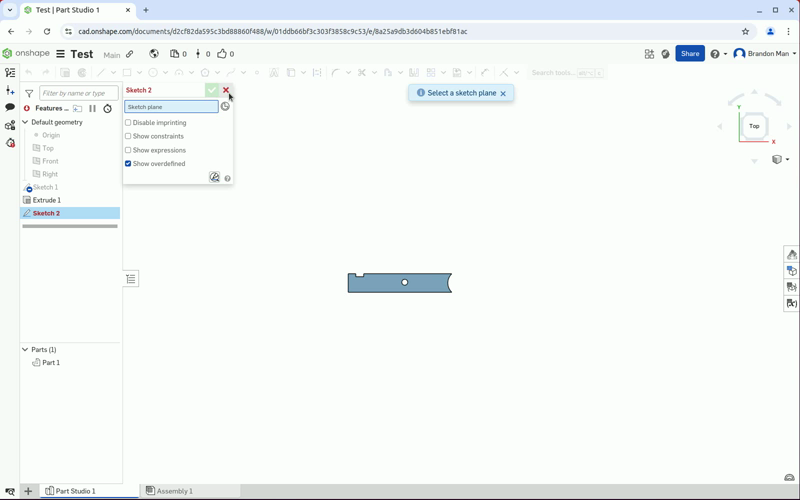
mouse_move(73, 150)
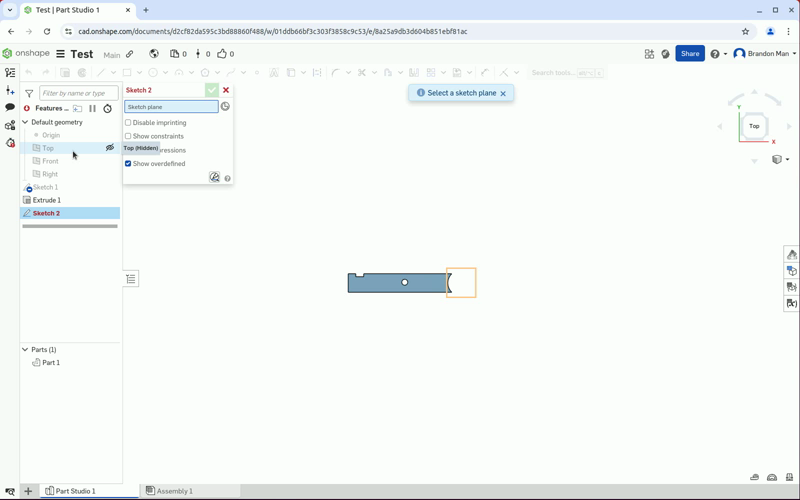
click(73, 150)
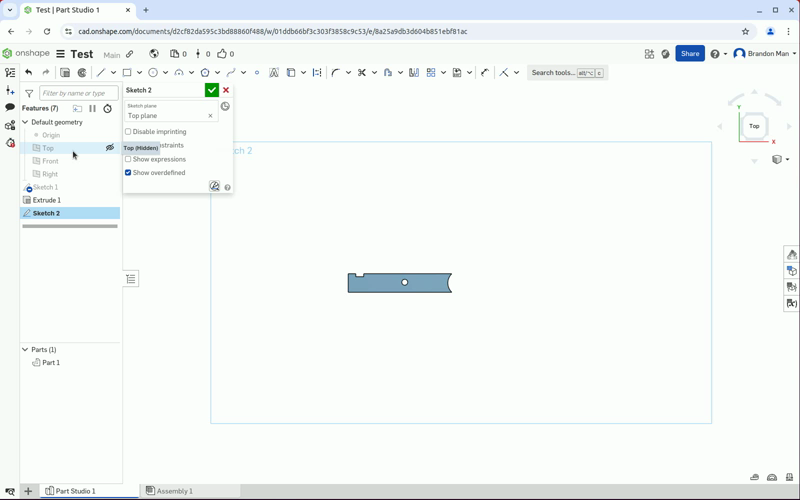
mouse_move(73, 352)
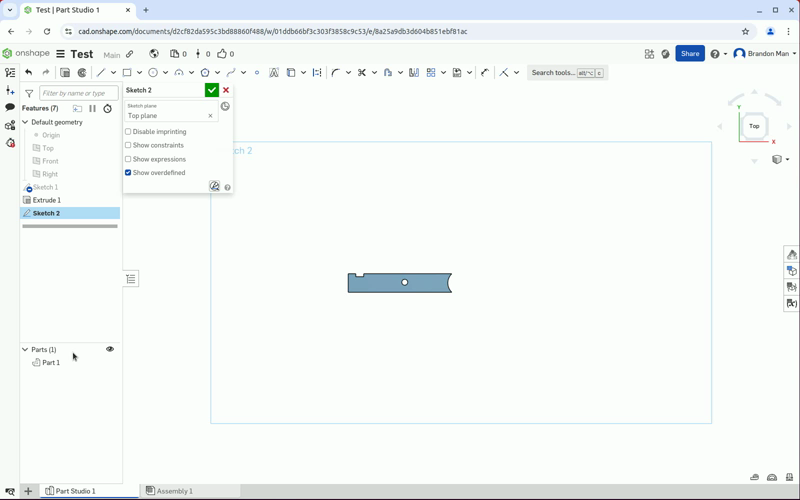
key(y)
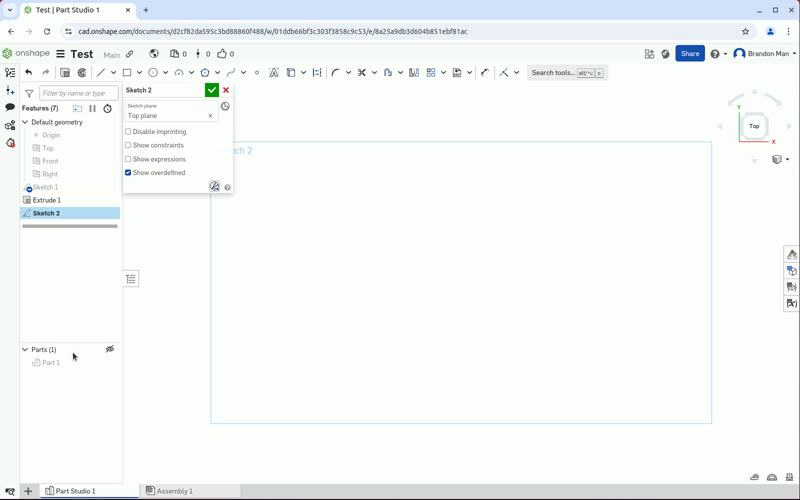
key(l)
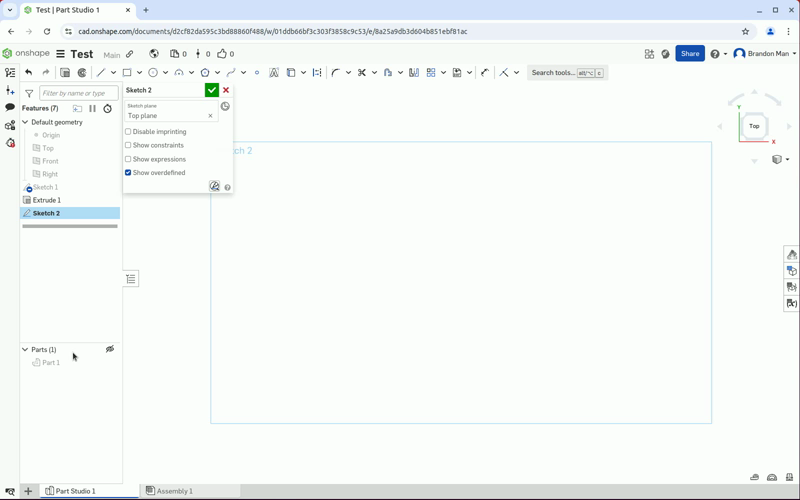
key_down(shift)
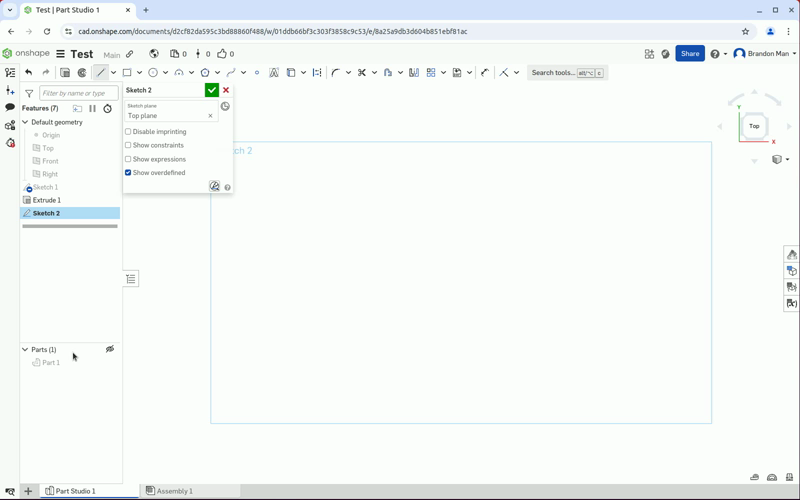
mouse_move(470, 292)
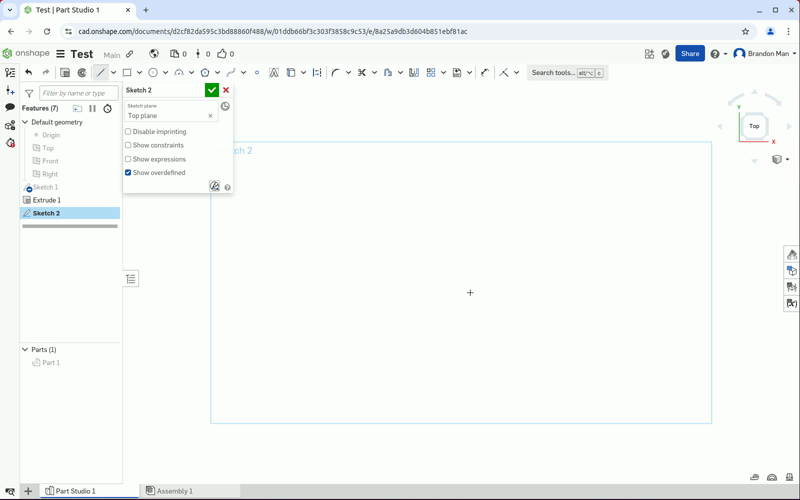
click(470, 292)
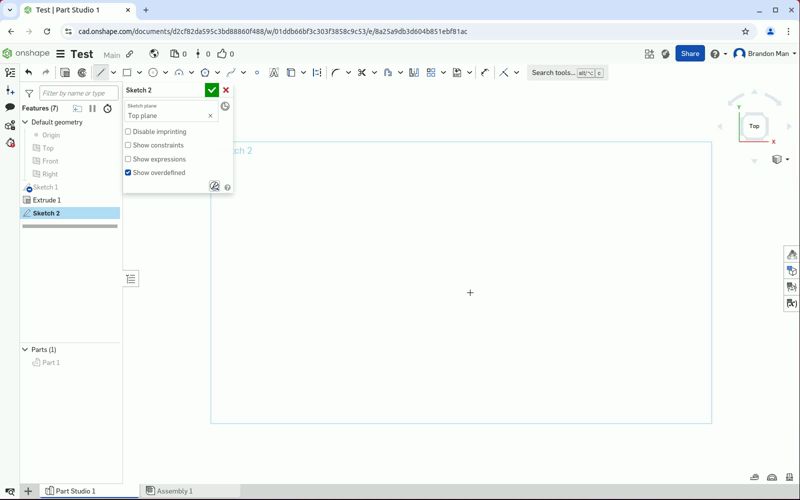
key_up(shift)
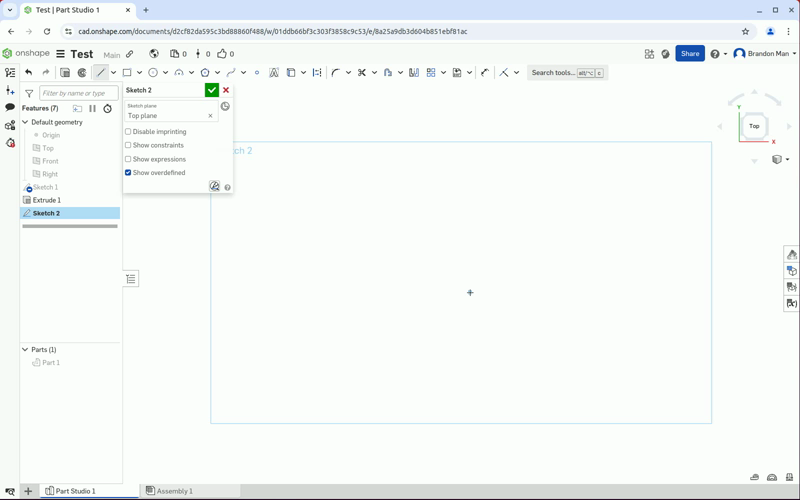
key_down(shift)
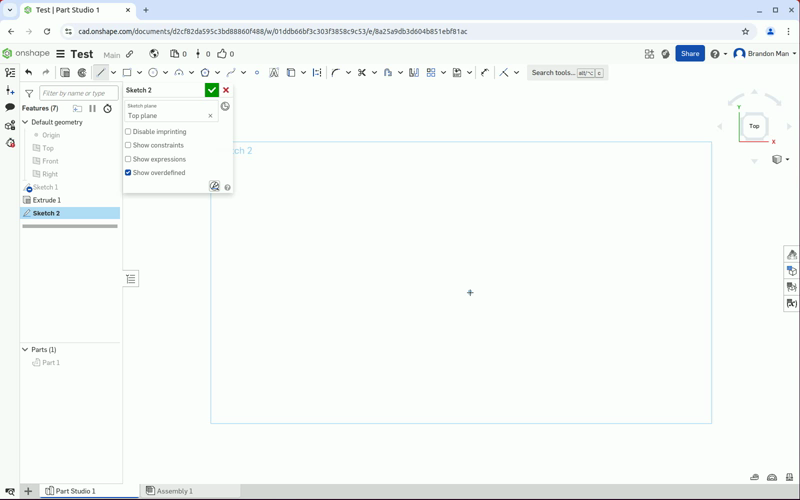
mouse_move(573, 292)
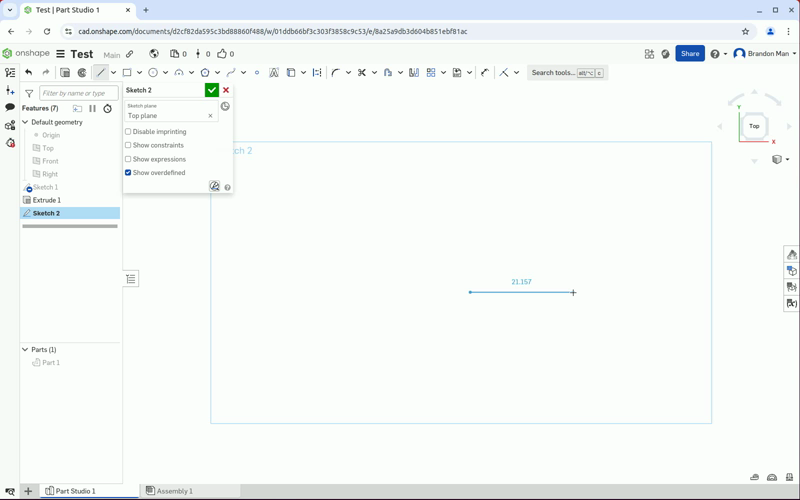
click(573, 292)
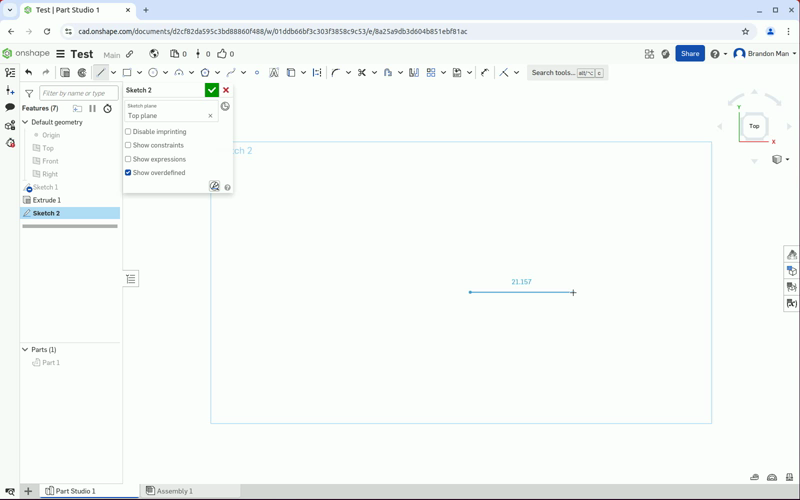
key_up(shift)
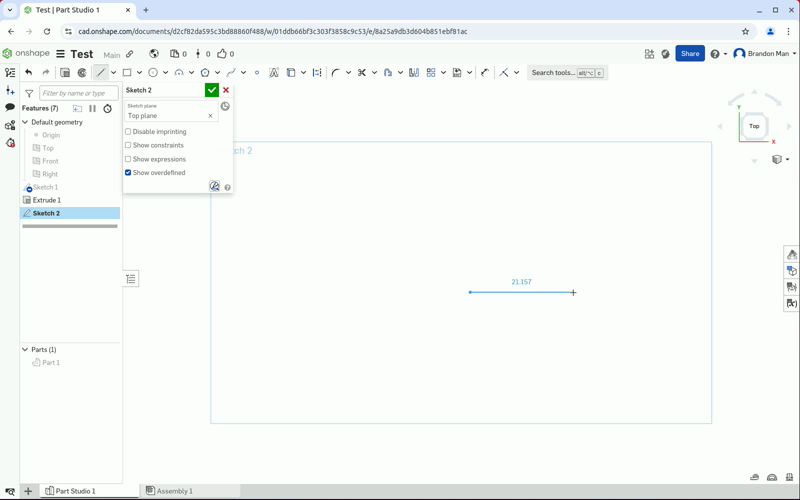
key_down(shift)
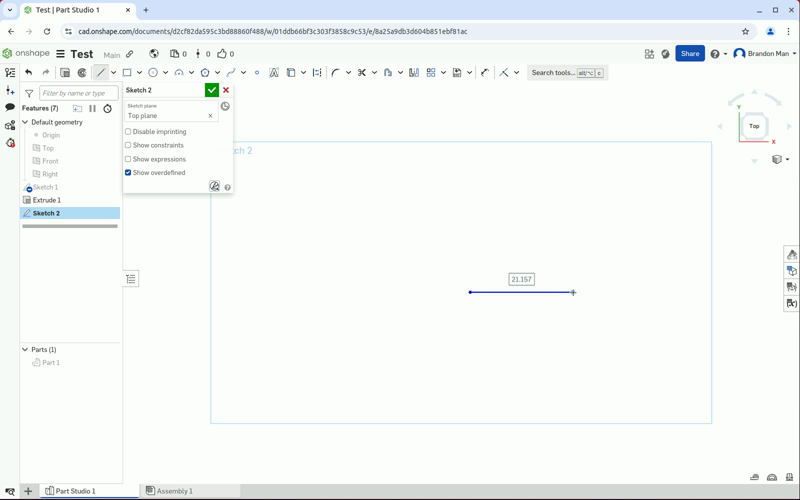
mouse_move(589, 292)
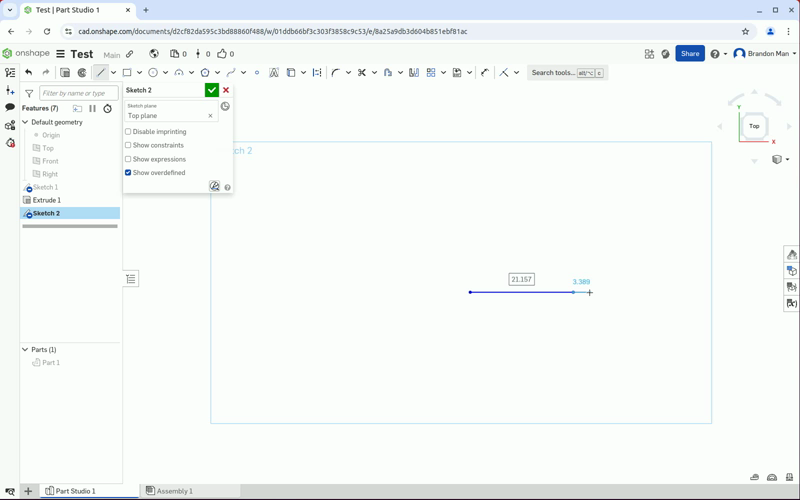
mouse_move(573, 273)
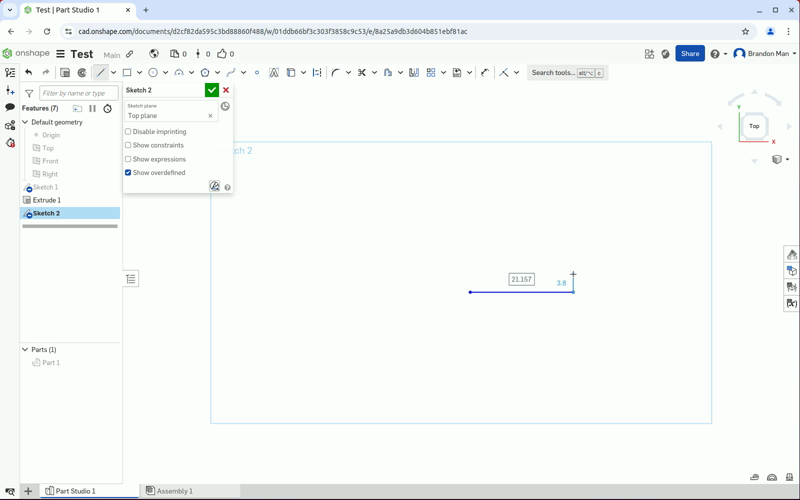
click(573, 273)
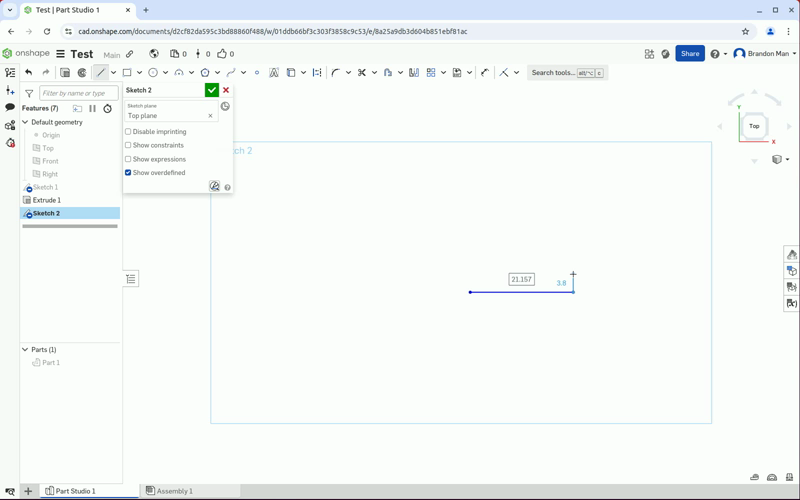
key_up(shift)
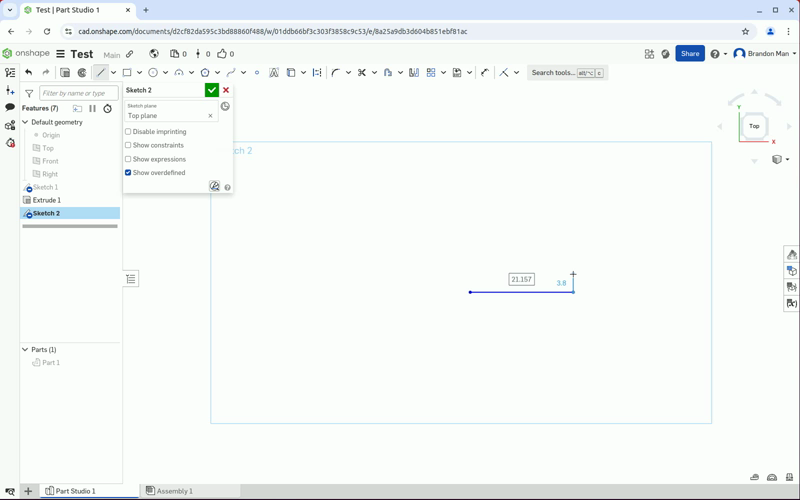
key_down(shift)
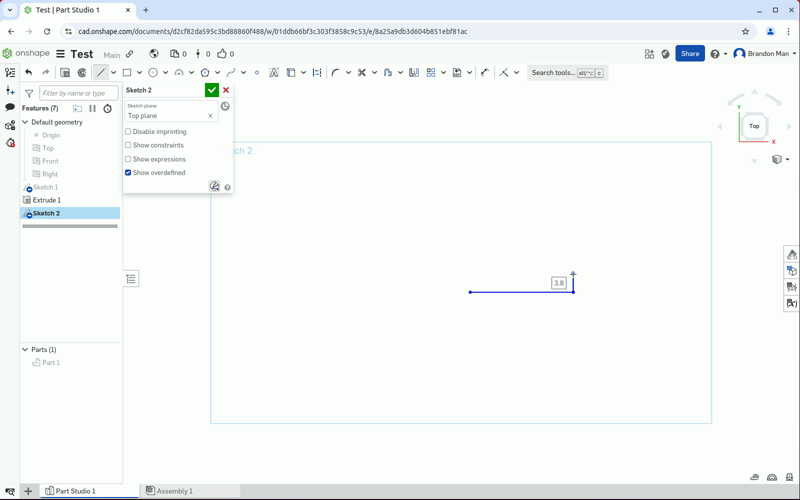
mouse_move(589, 273)
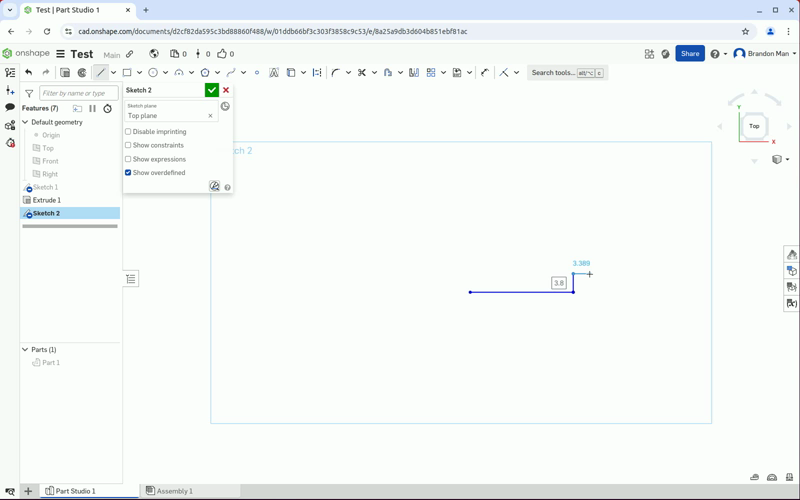
mouse_move(571, 273)
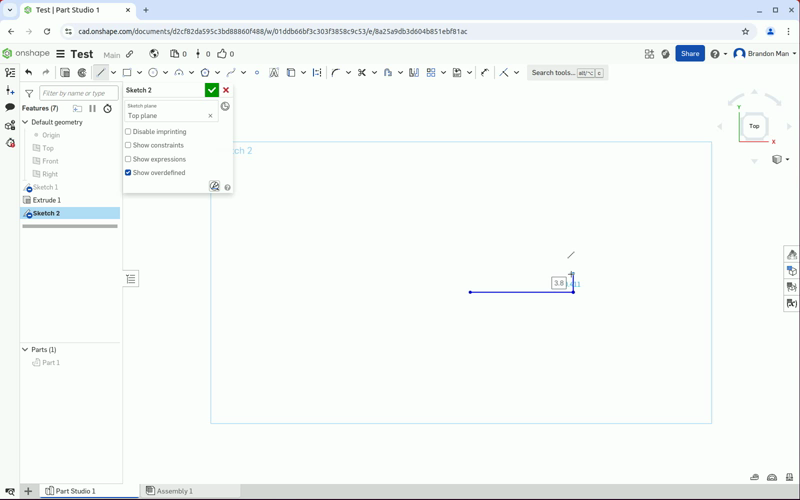
scroll(6)
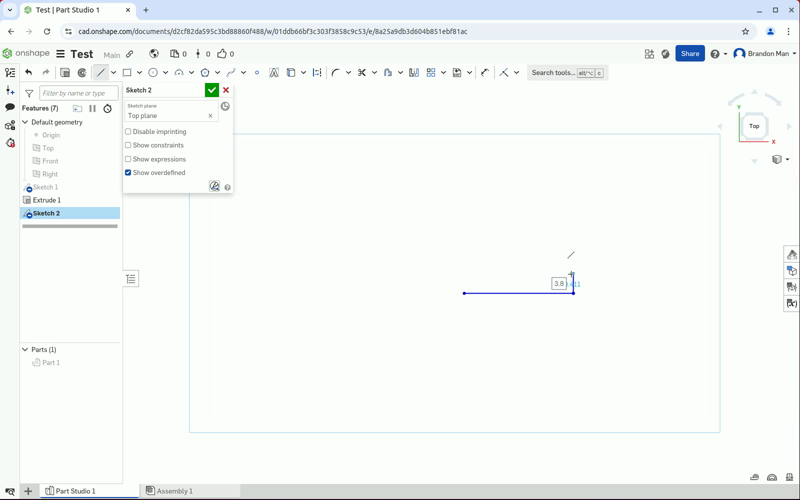
scroll(6)
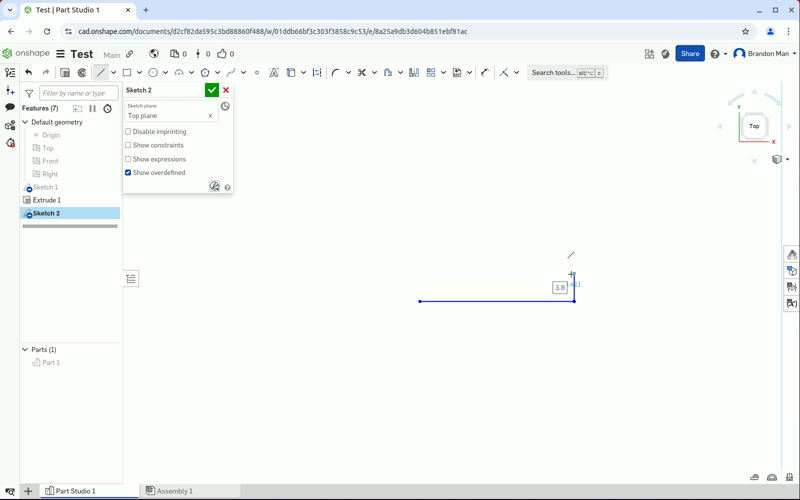
scroll(6)
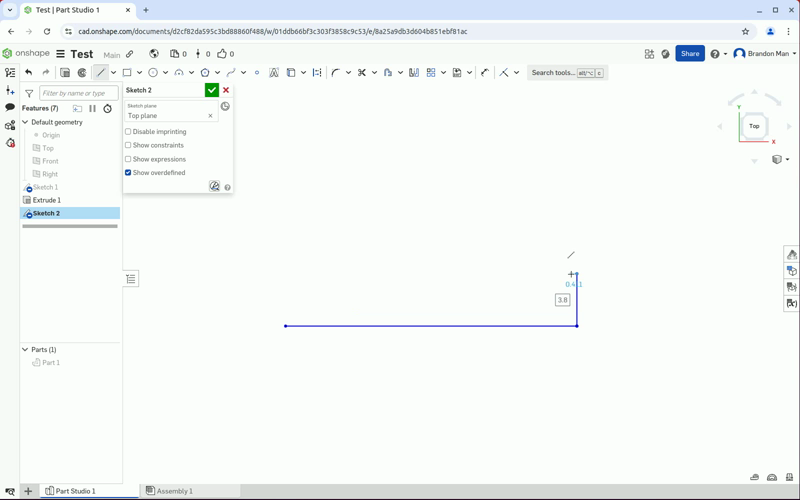
scroll(6)
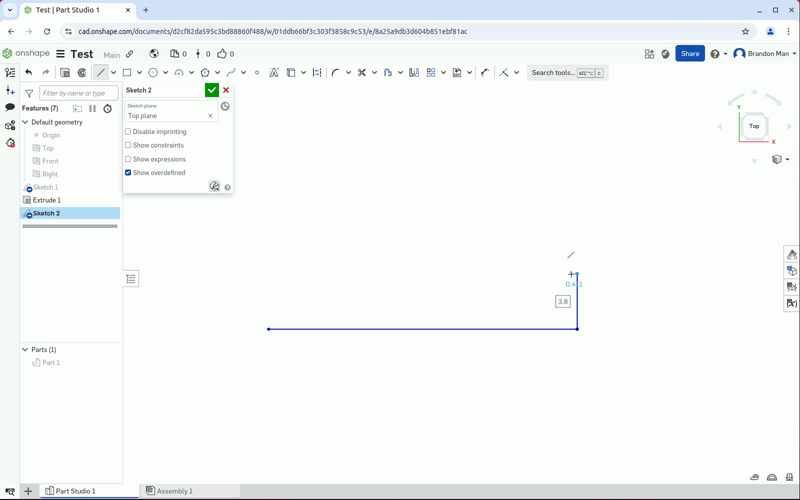
scroll(6)
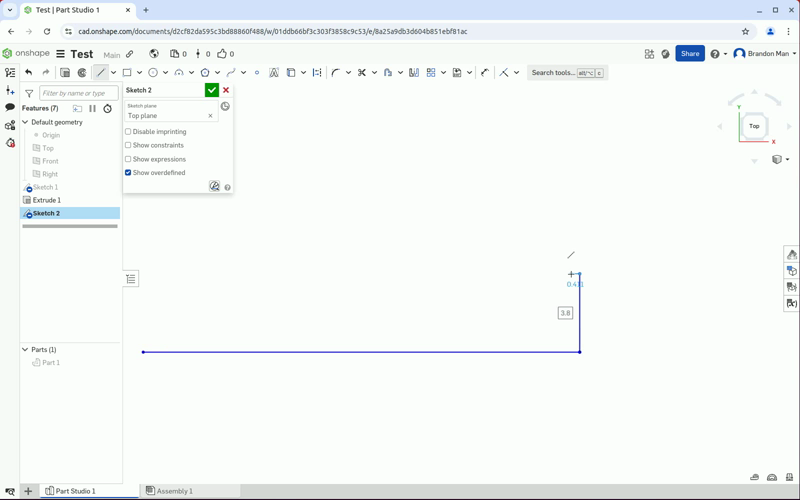
scroll(6)
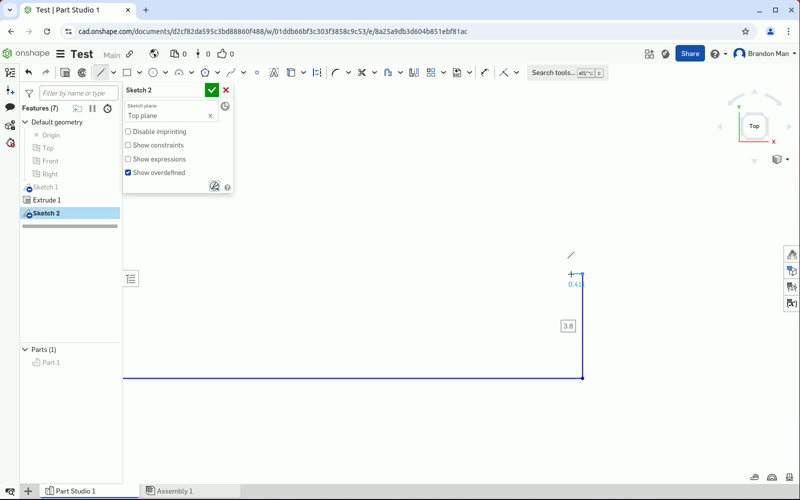
scroll(6)
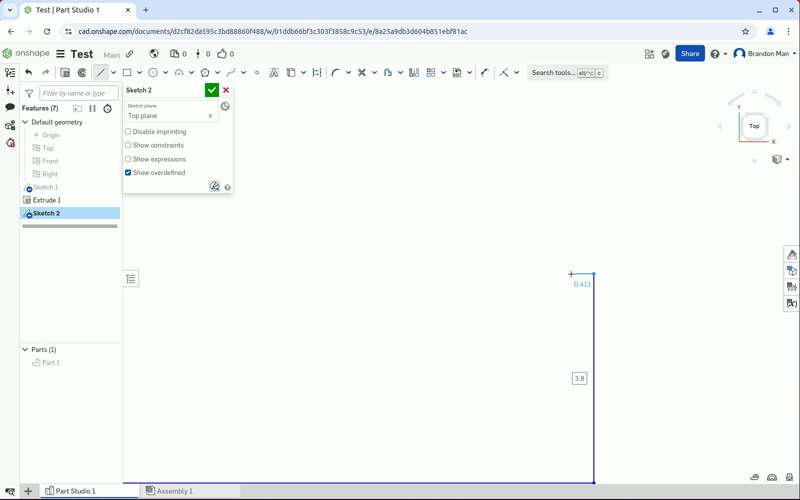
click(571, 273)
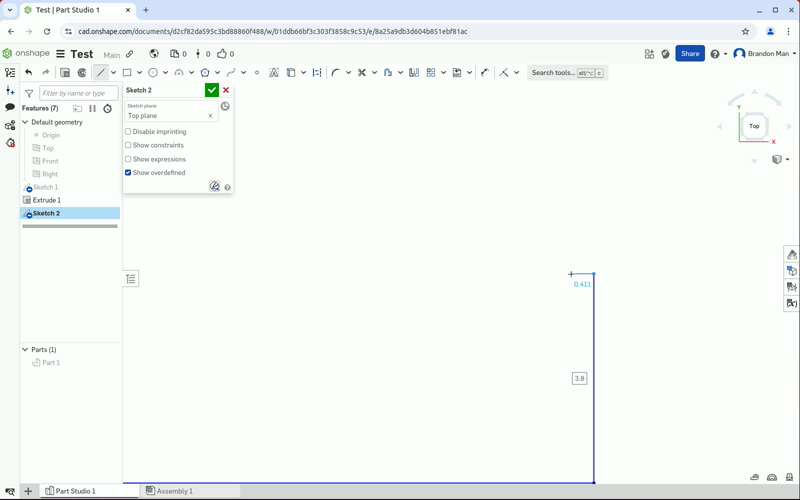
scroll(-6)
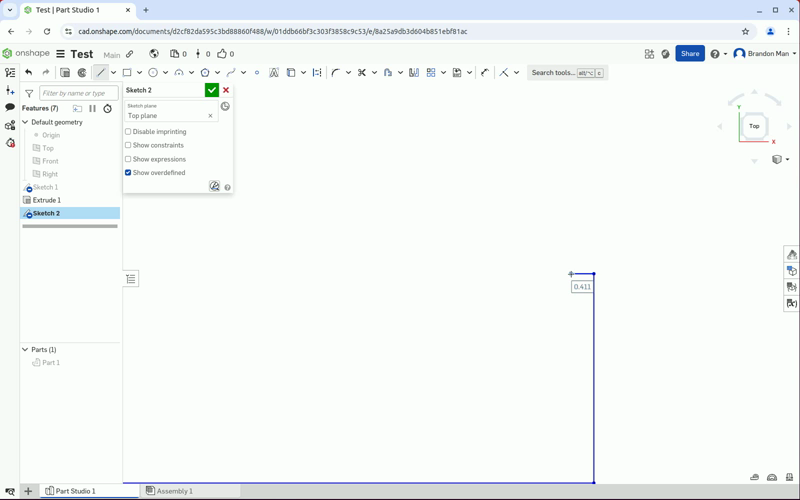
scroll(-6)
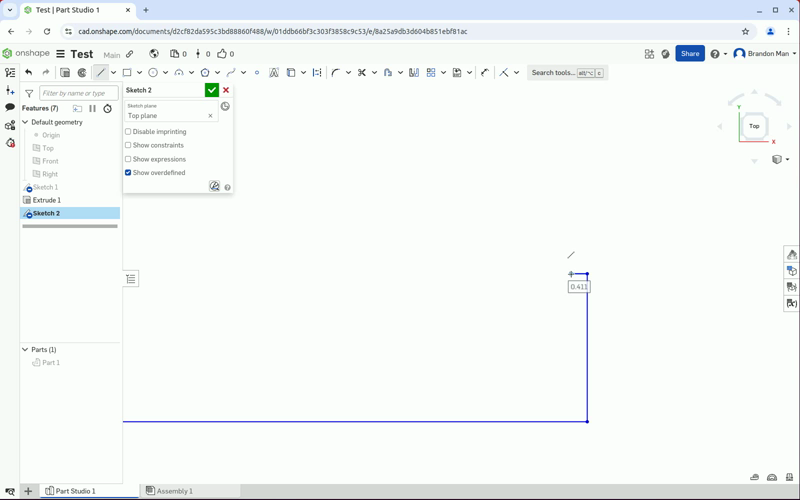
scroll(-6)
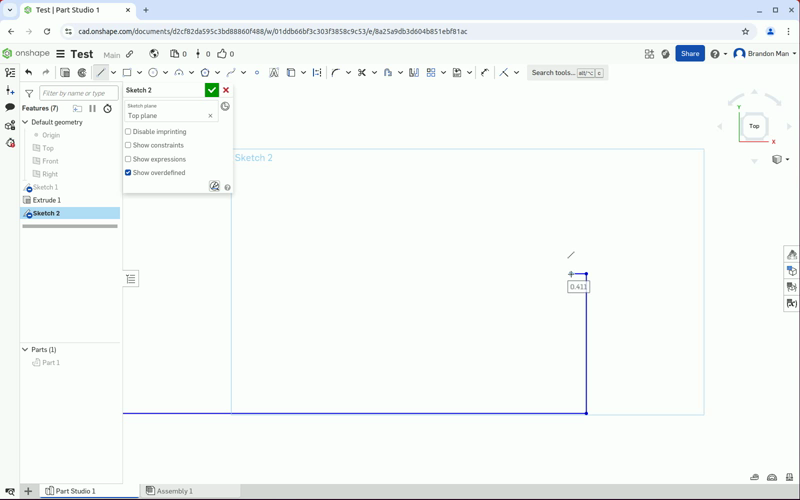
scroll(-6)
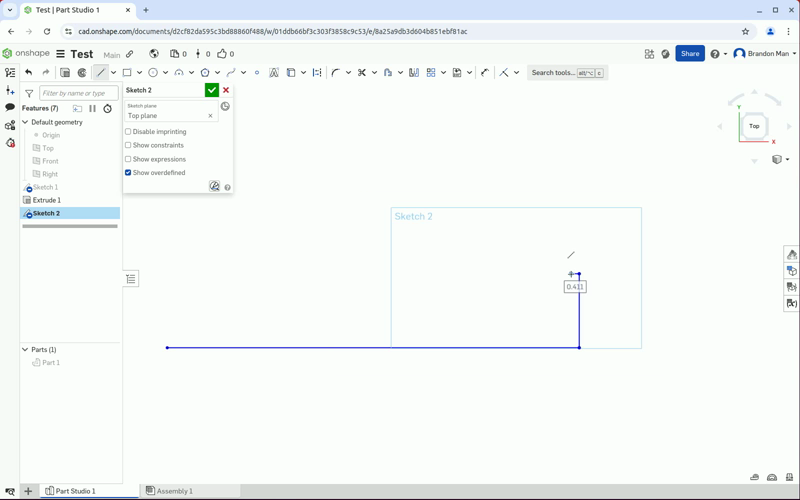
scroll(-6)
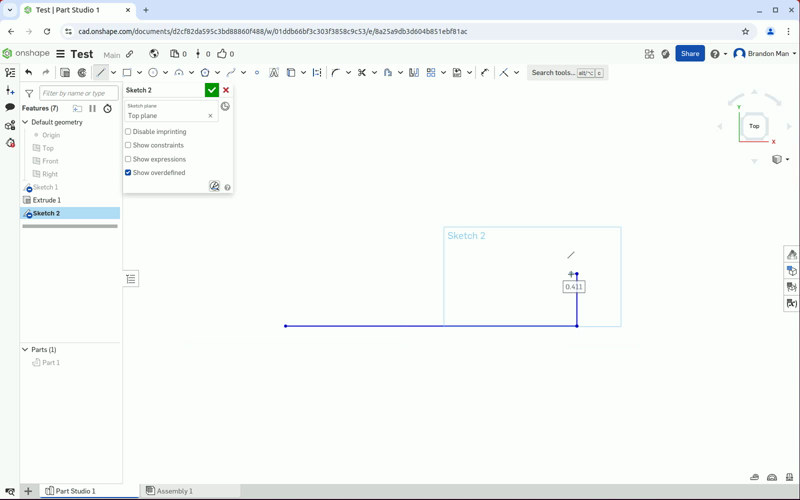
scroll(-6)
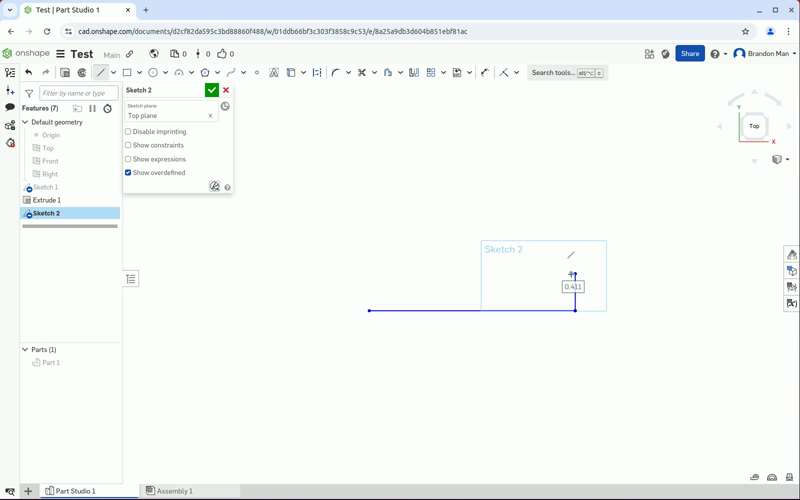
scroll(-6)
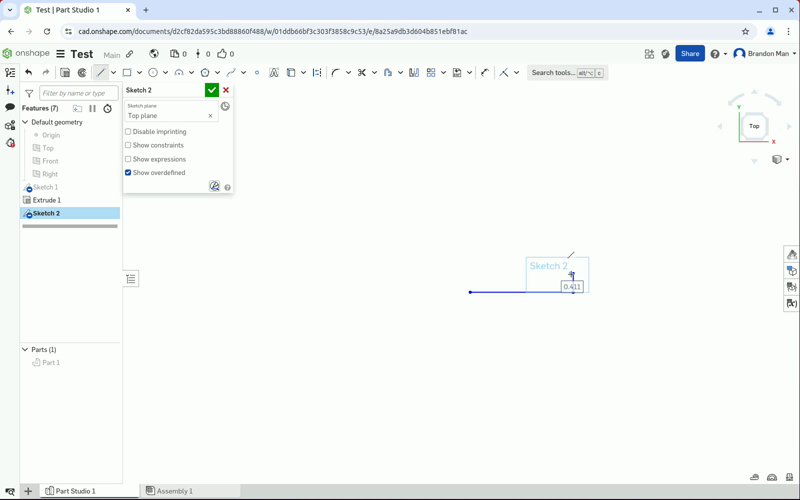
key_up(shift)
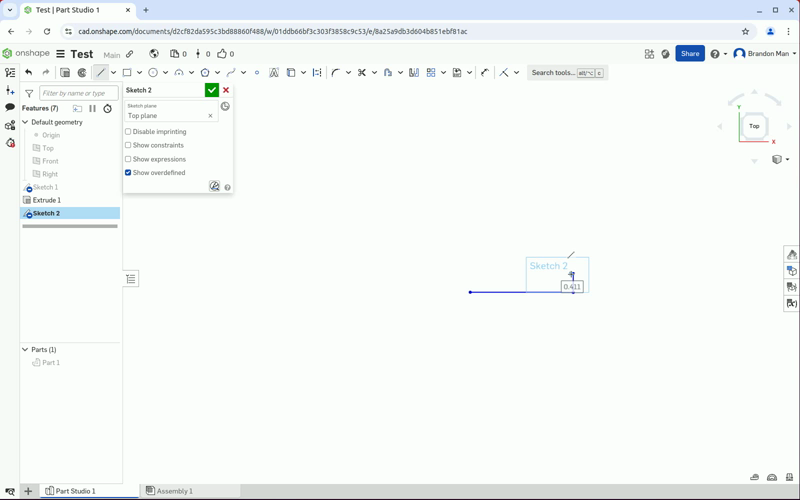
key(esc)
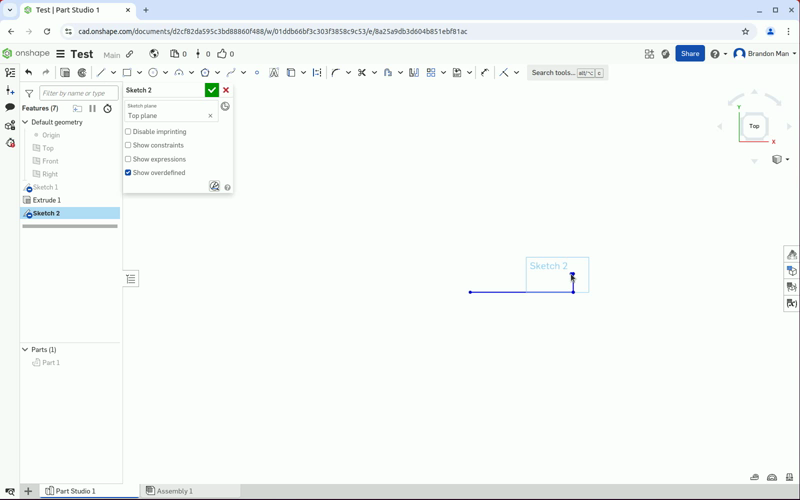
key(a)
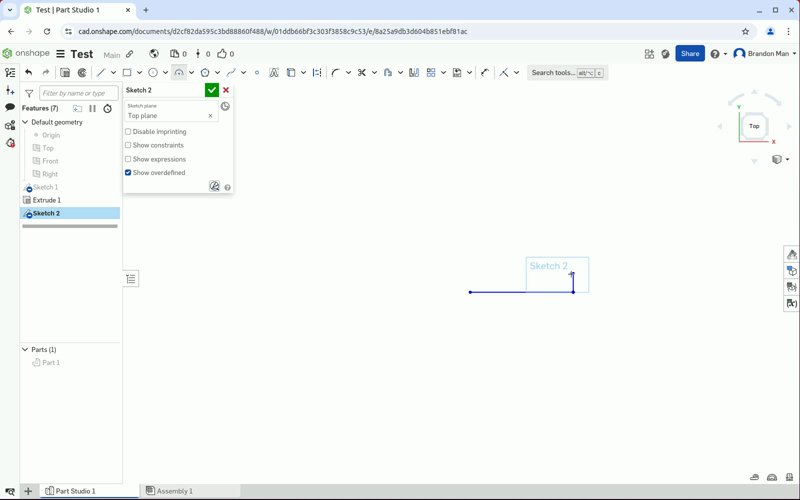
mouse_move(571, 273)
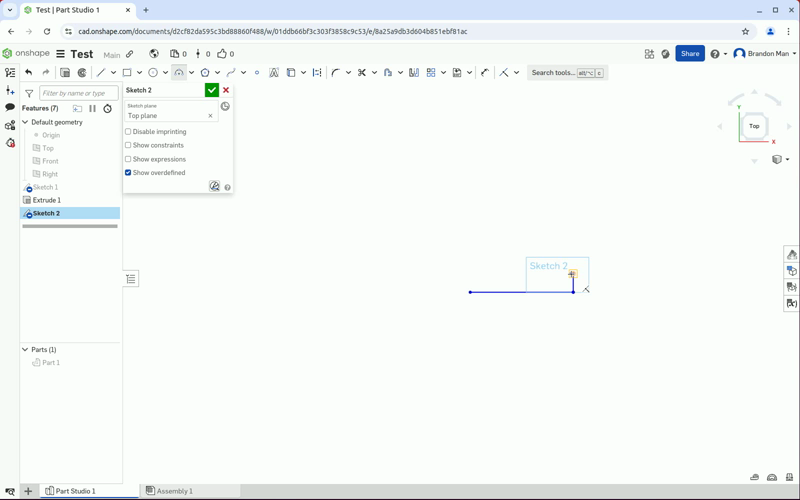
scroll(6)
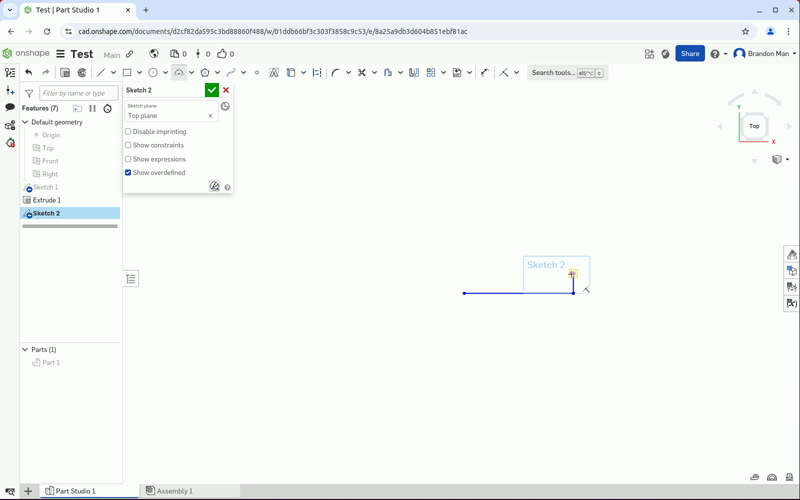
scroll(6)
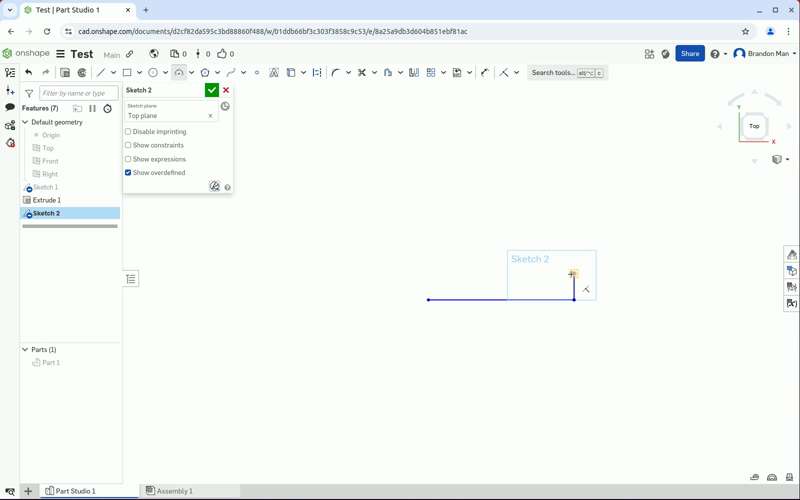
scroll(6)
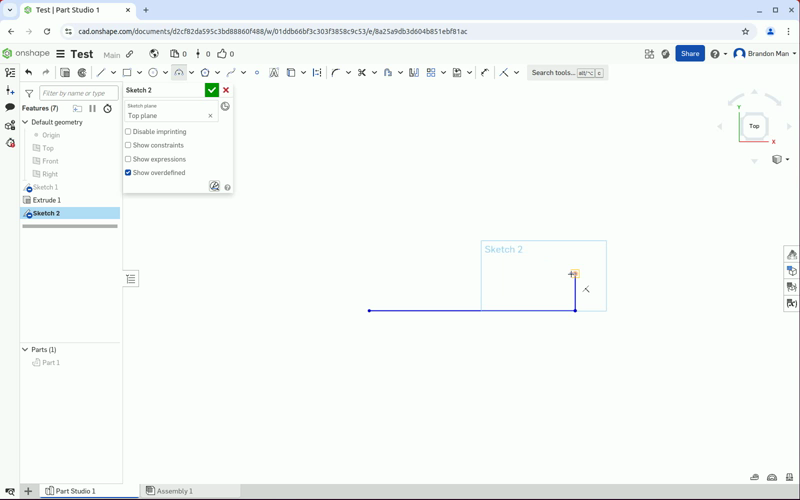
scroll(6)
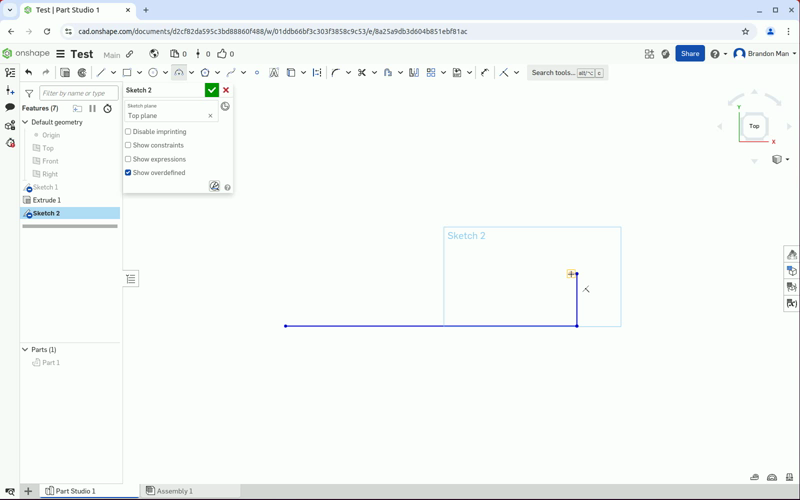
scroll(6)
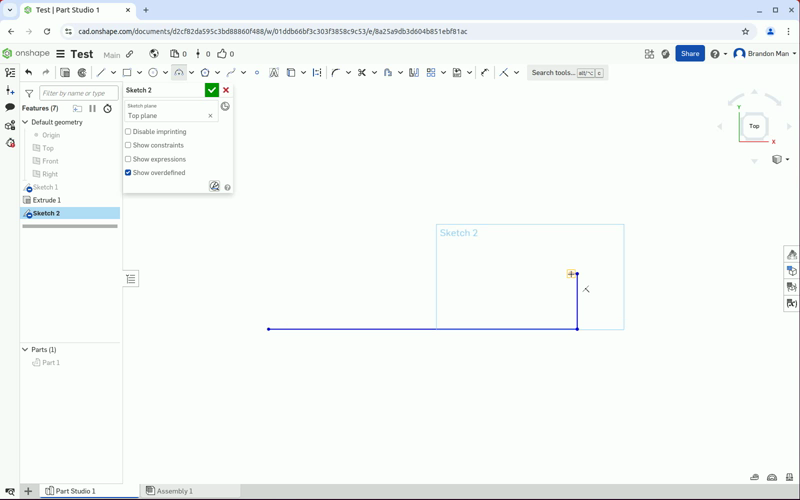
scroll(6)
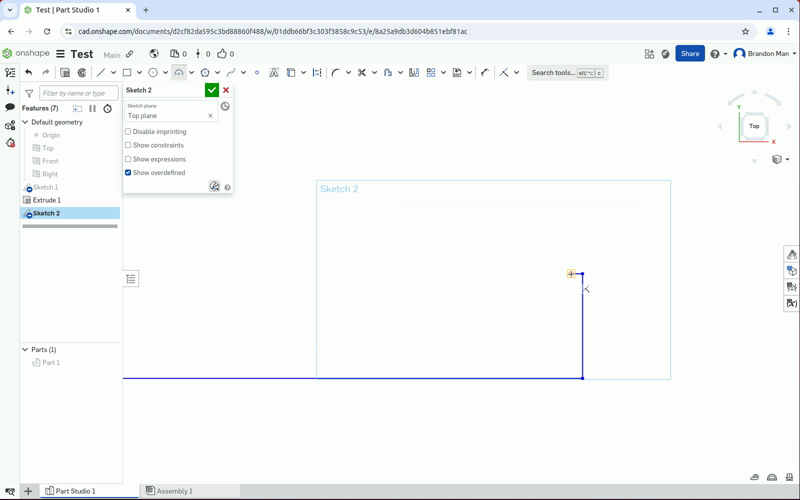
scroll(6)
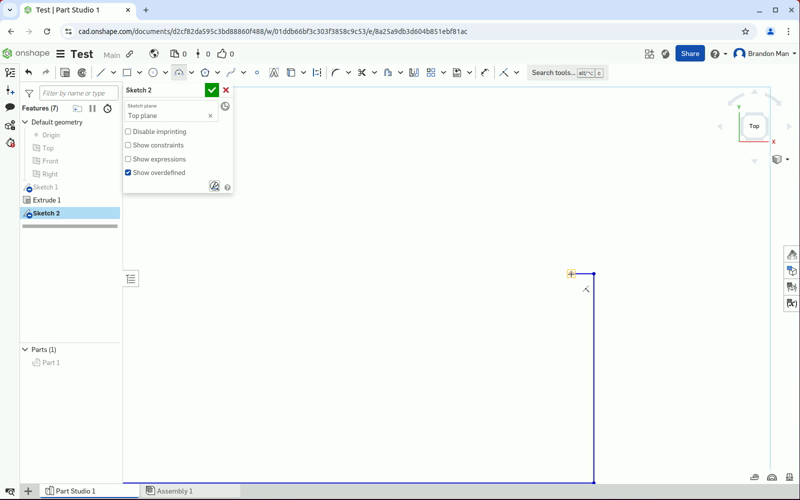
click(571, 273)
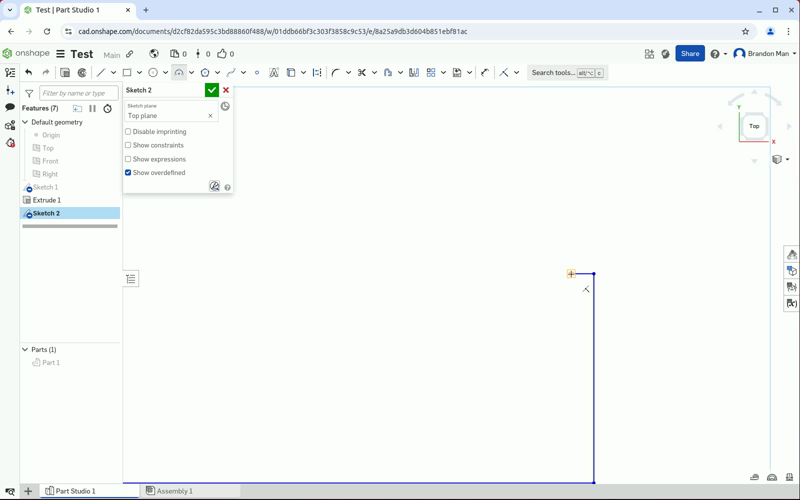
scroll(-6)
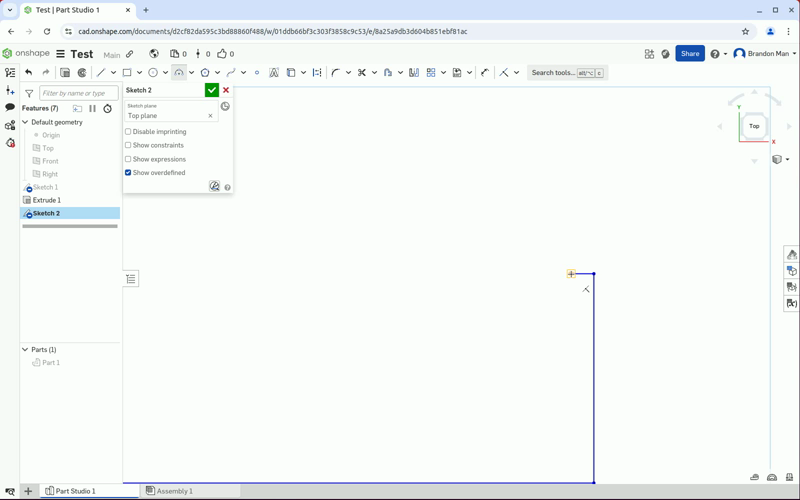
scroll(-6)
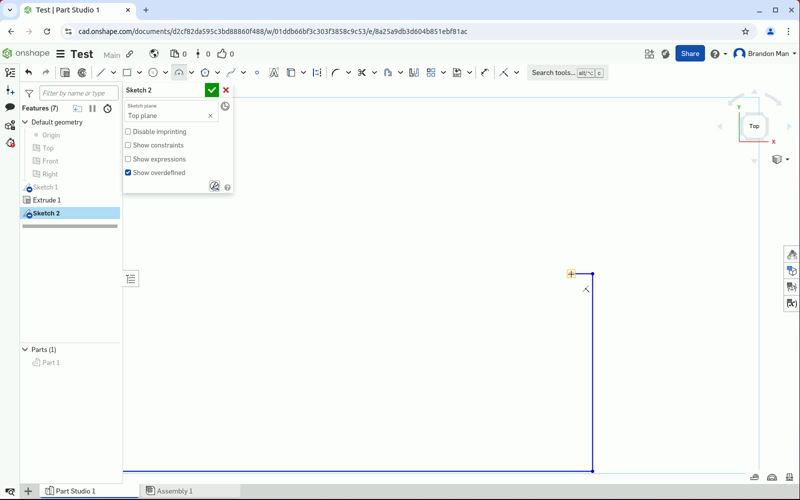
scroll(-6)
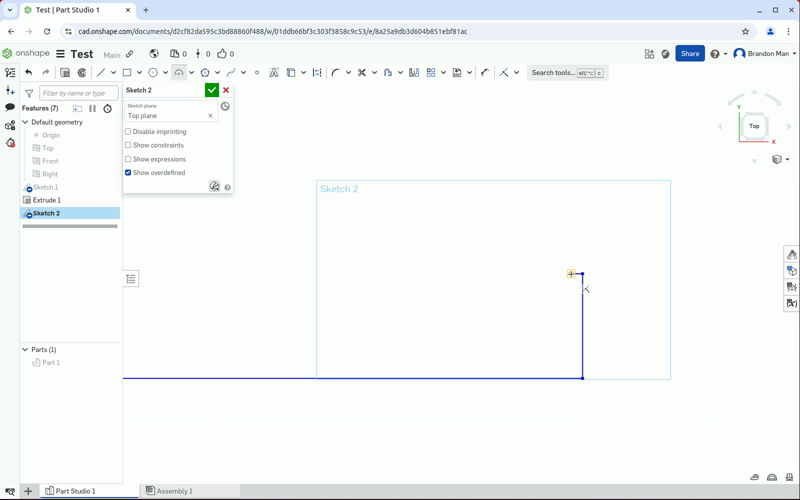
scroll(-6)
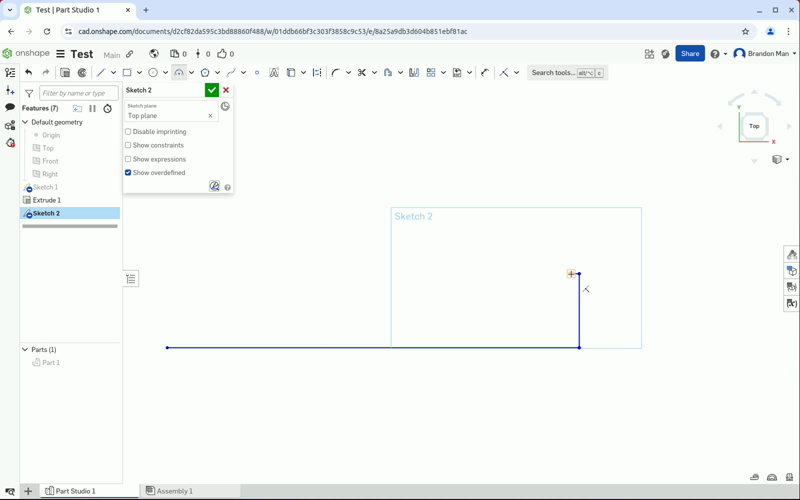
scroll(-6)
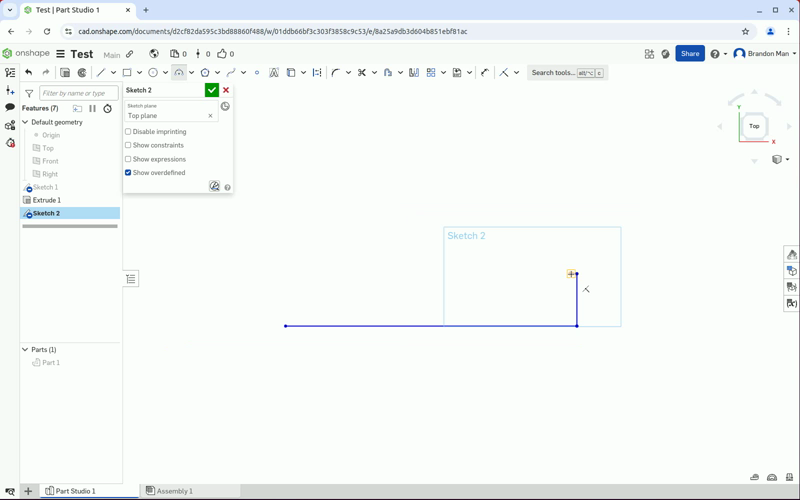
scroll(-6)
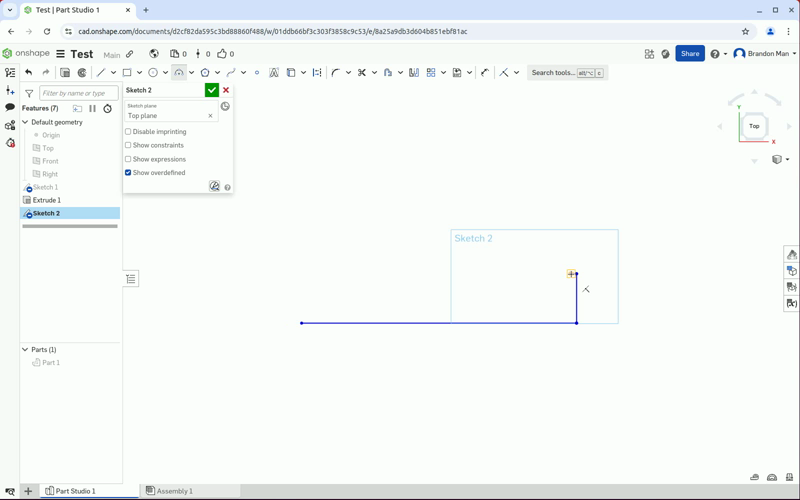
scroll(-6)
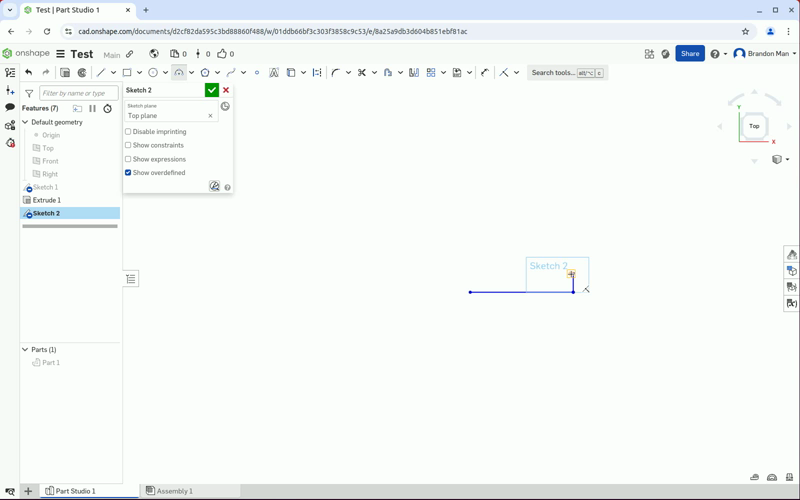
key_down(shift)
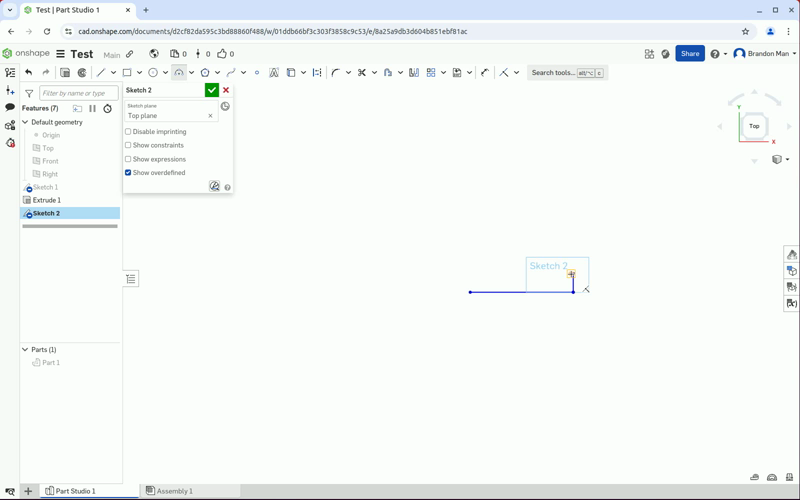
mouse_move(549, 273)
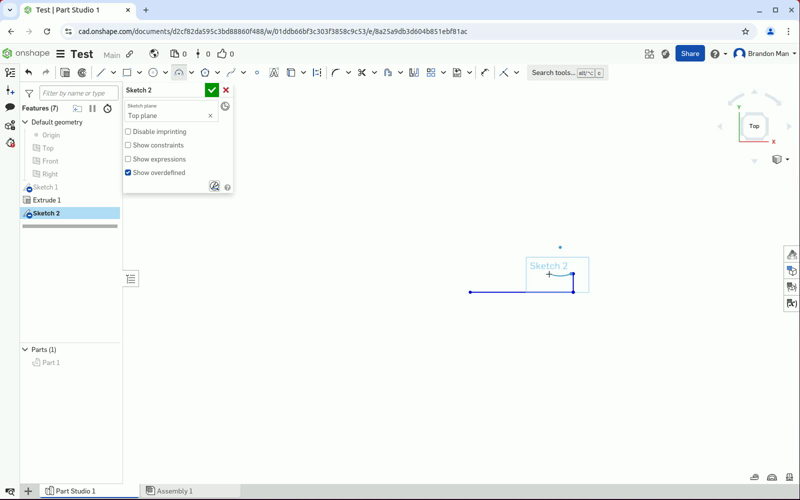
click(549, 273)
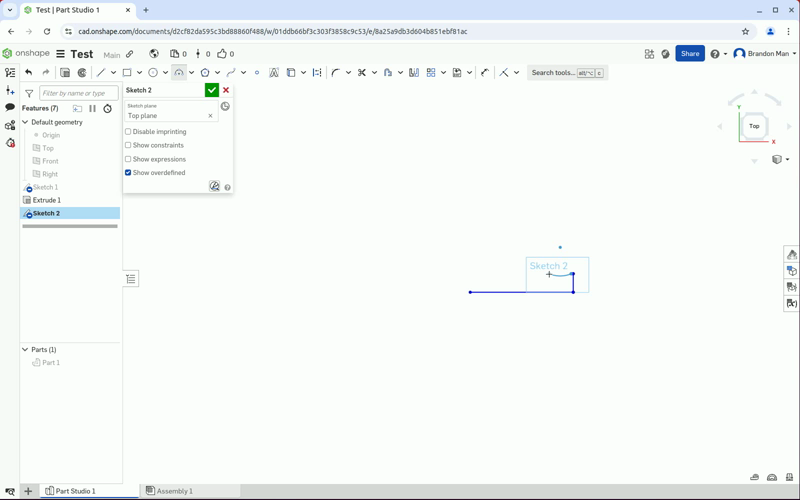
mouse_move(560, 284)
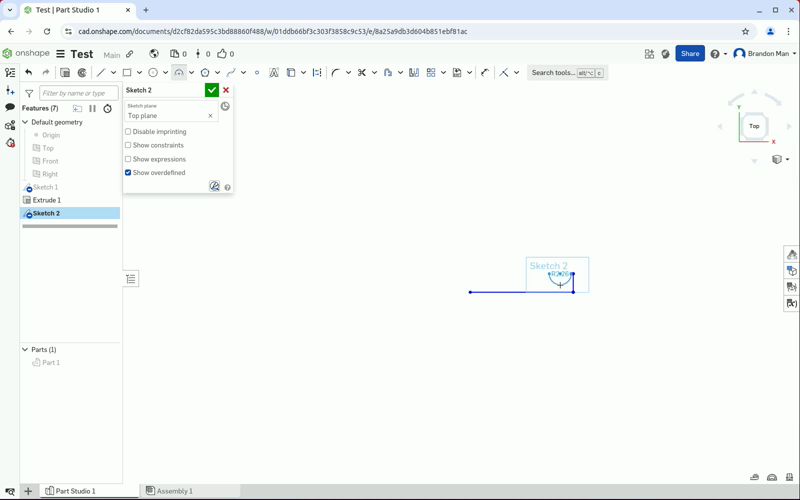
click(560, 284)
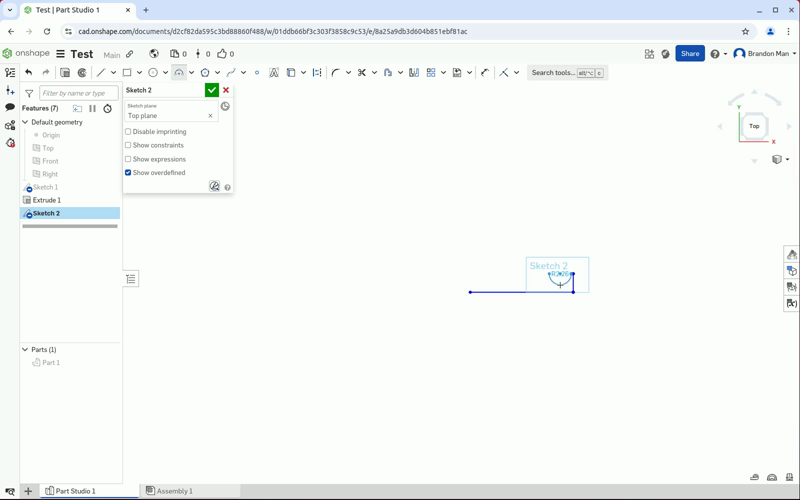
key_up(shift)
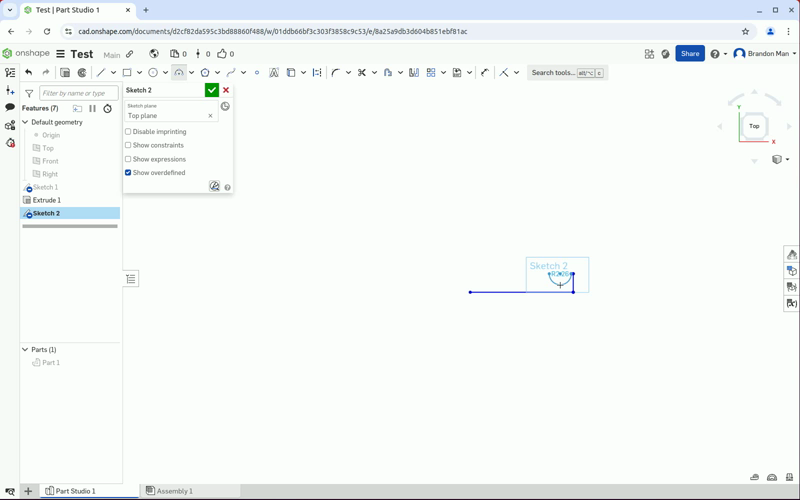
key(esc)
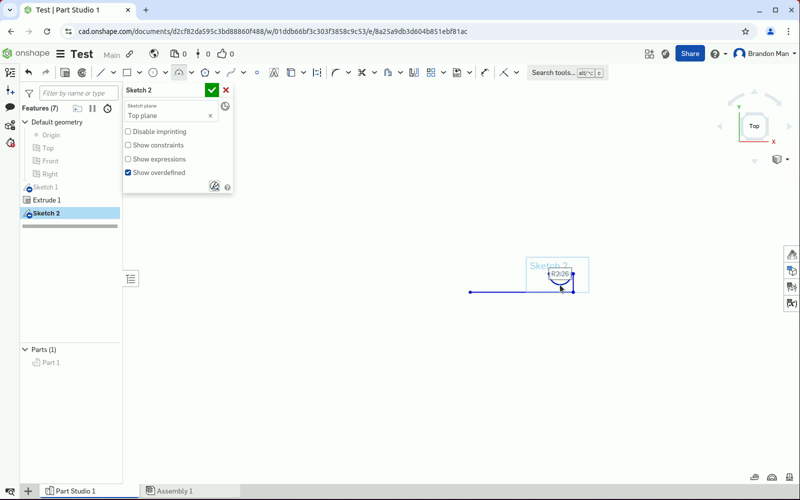
key(l)
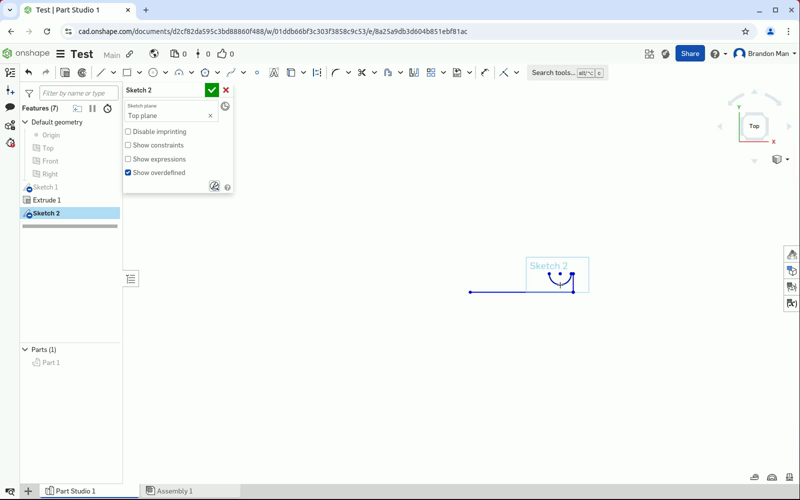
mouse_move(549, 273)
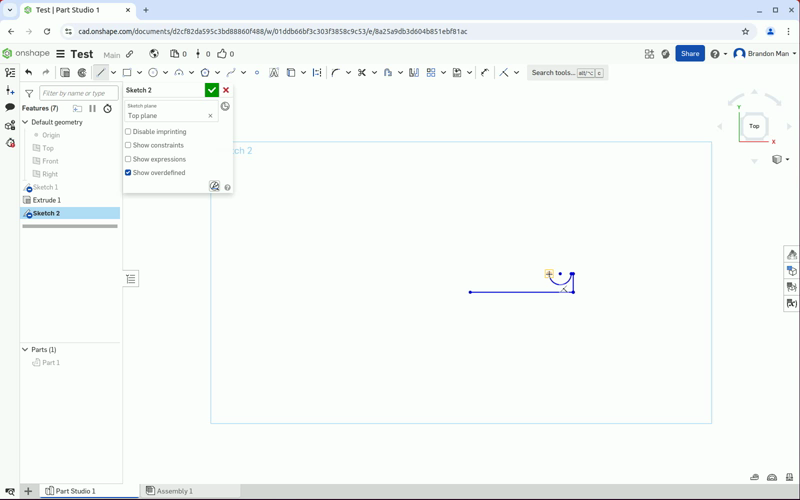
click(549, 273)
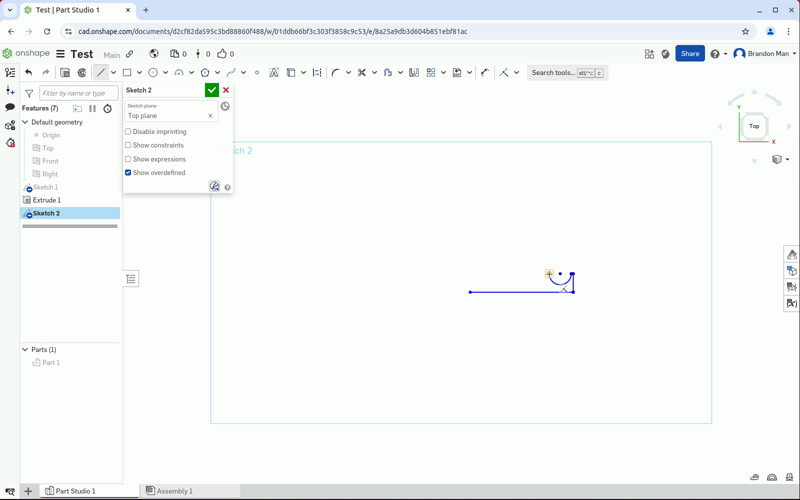
key_down(shift)
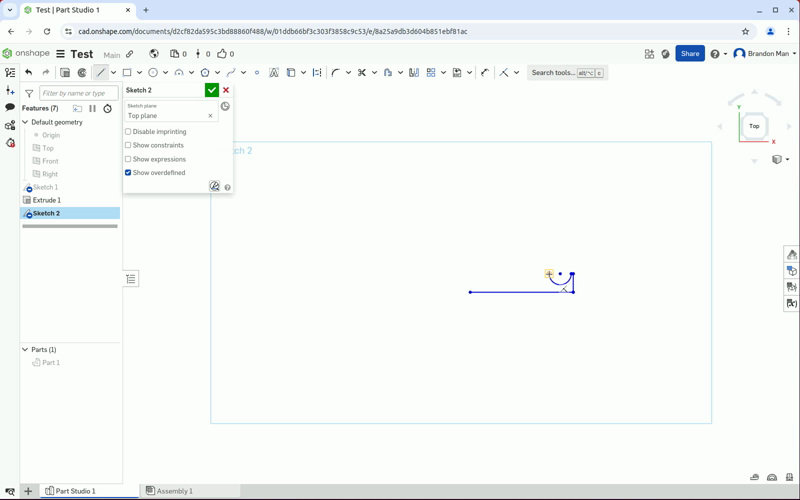
mouse_move(470, 273)
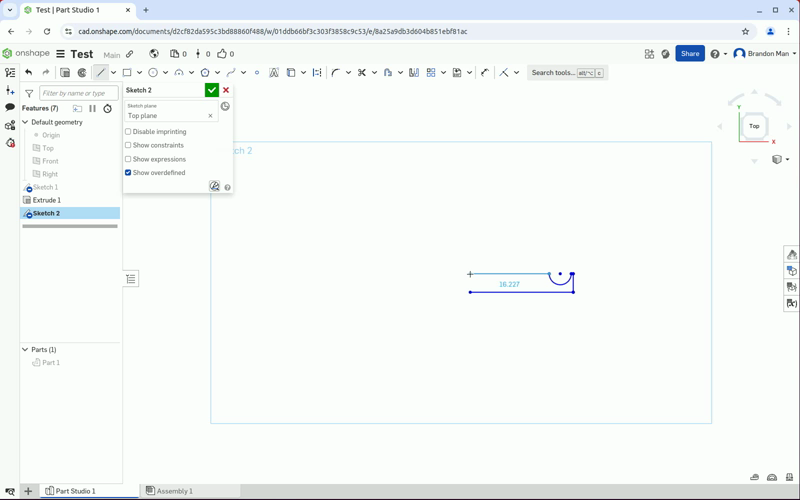
click(470, 273)
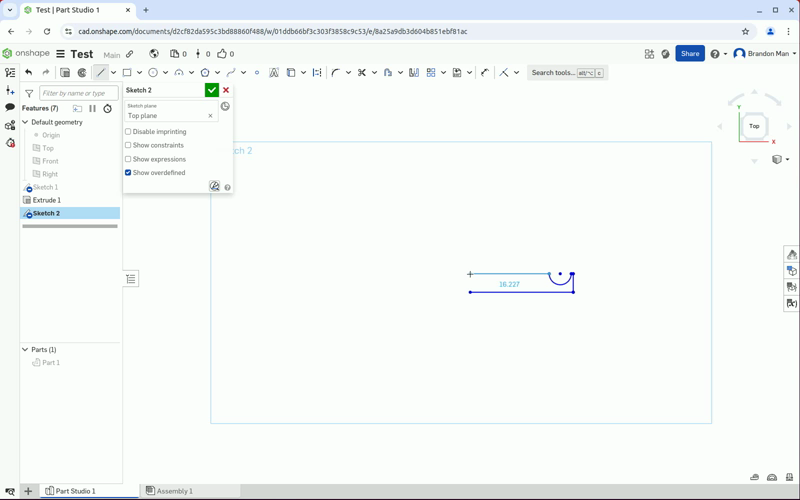
key_up(shift)
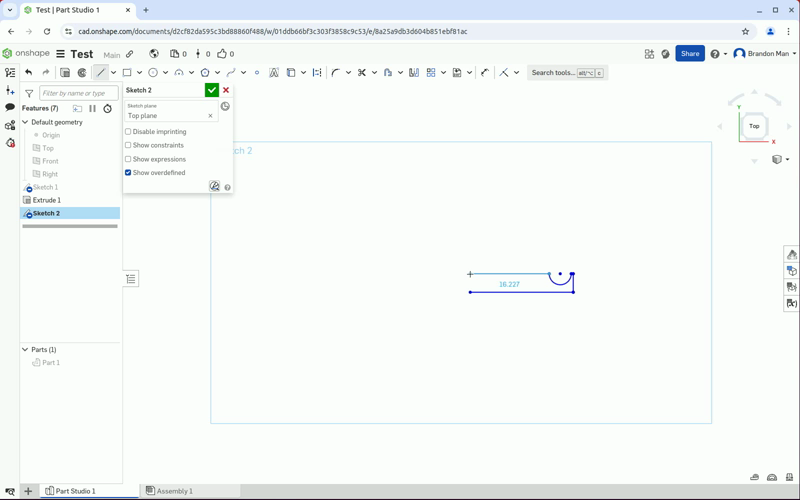
key(esc)
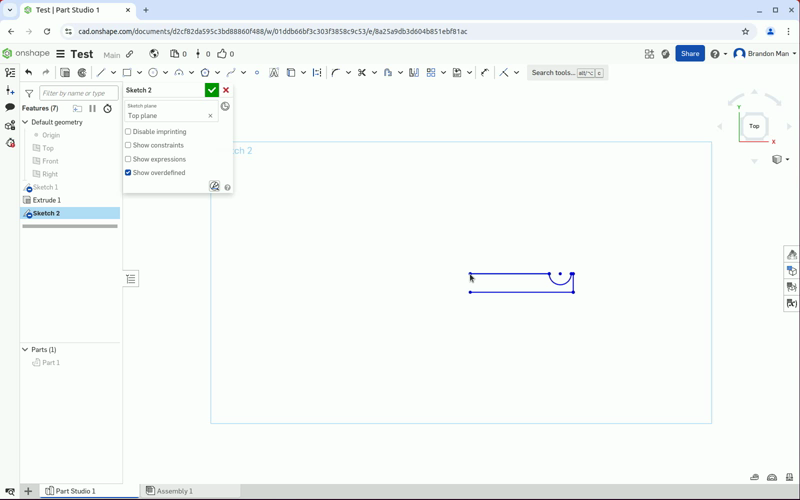
key(a)
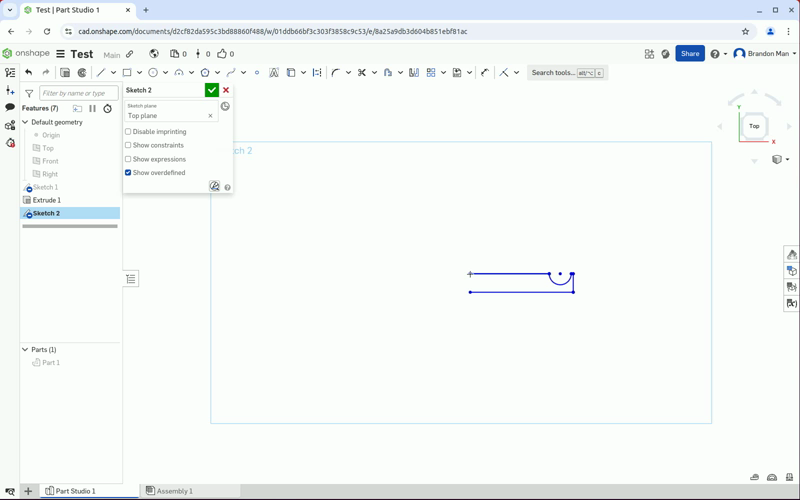
mouse_move(470, 273)
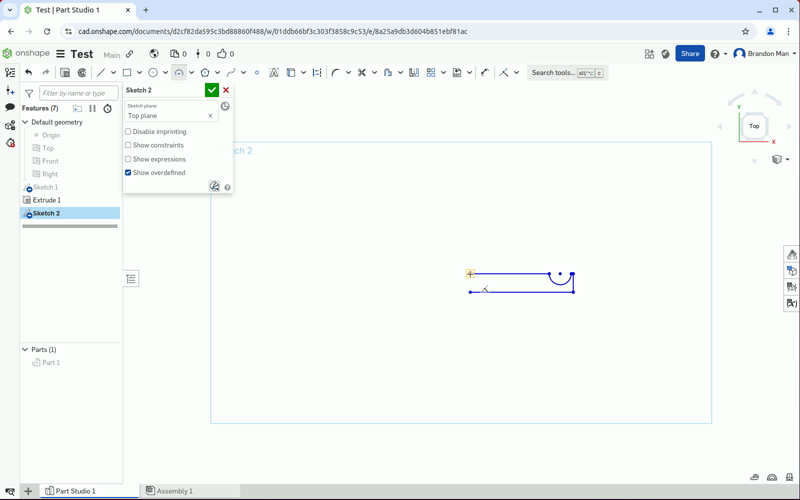
click(470, 273)
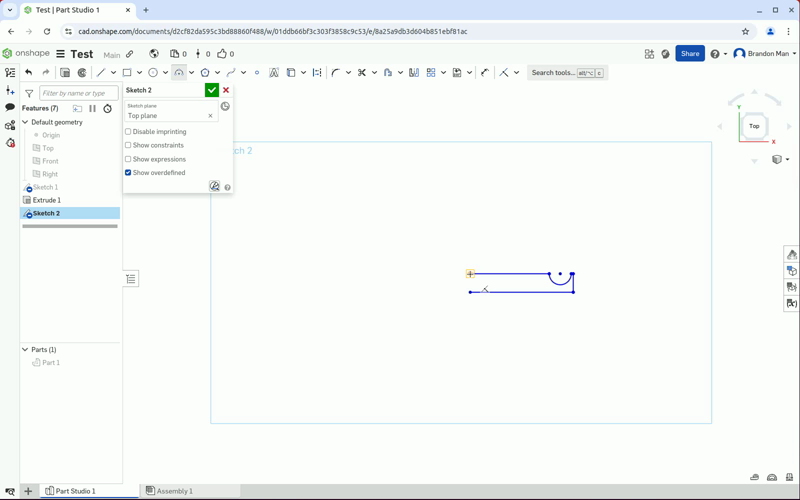
mouse_move(470, 292)
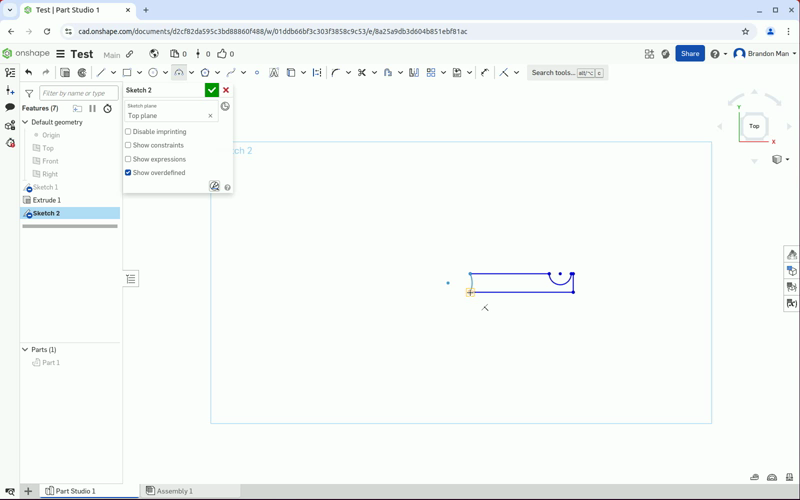
click(470, 292)
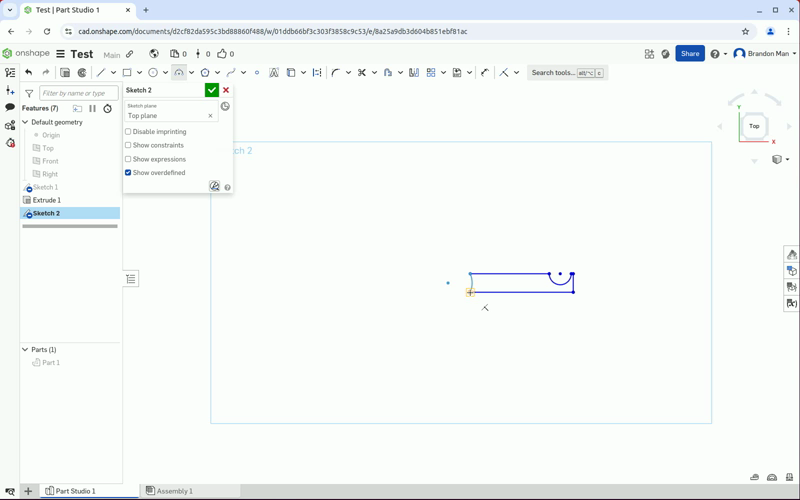
key_down(shift)
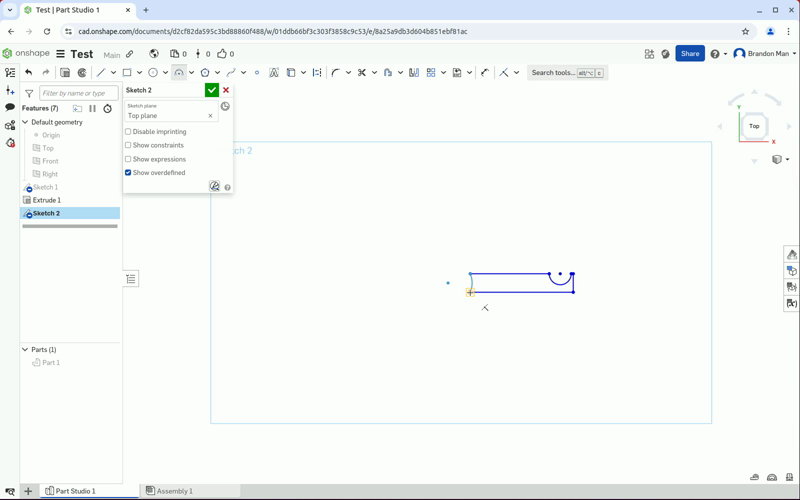
mouse_move(474, 282)
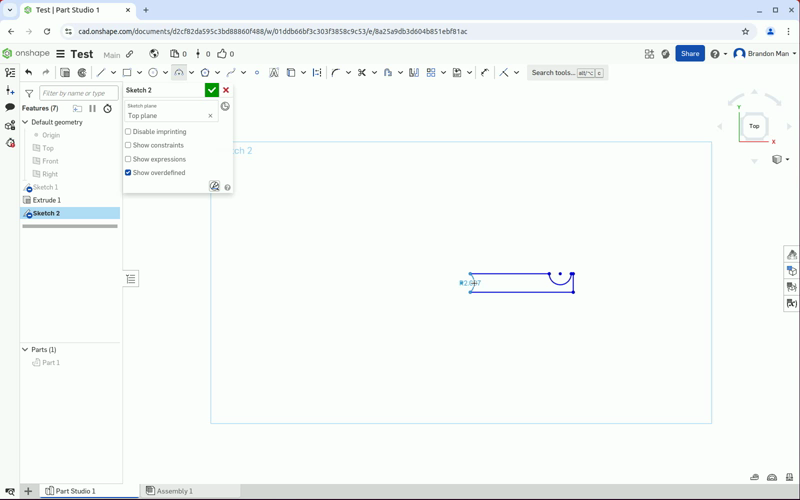
click(474, 282)
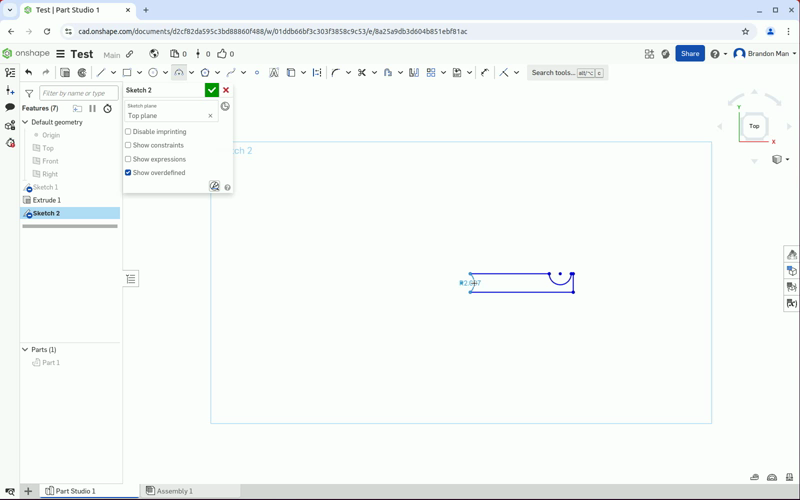
key_up(shift)
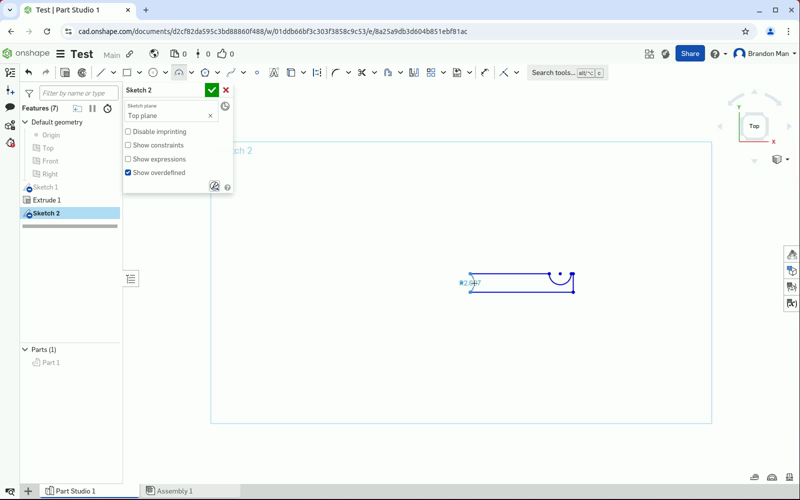
key(esc)
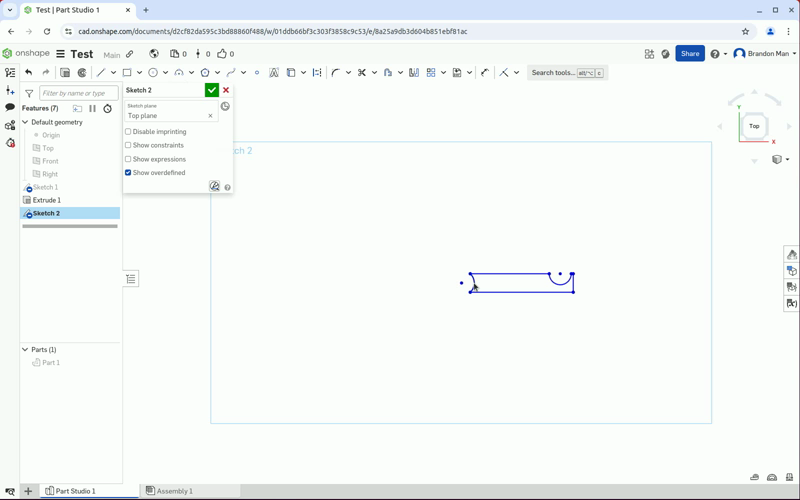
mouse_move(521, 278)
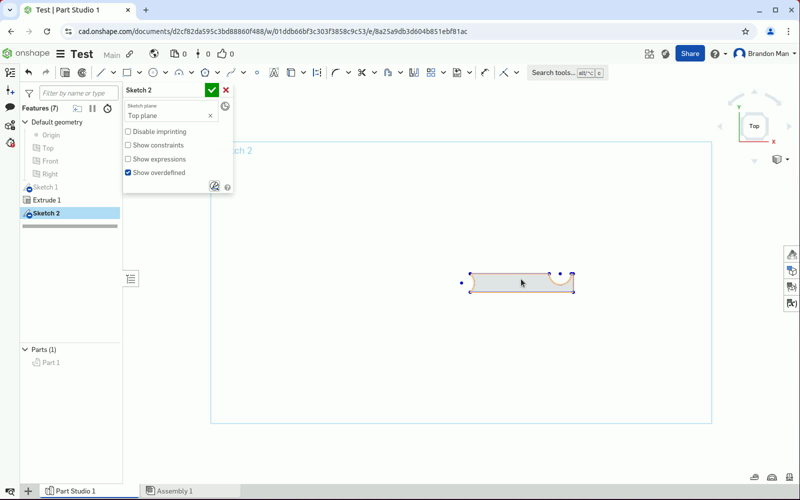
scroll(6)
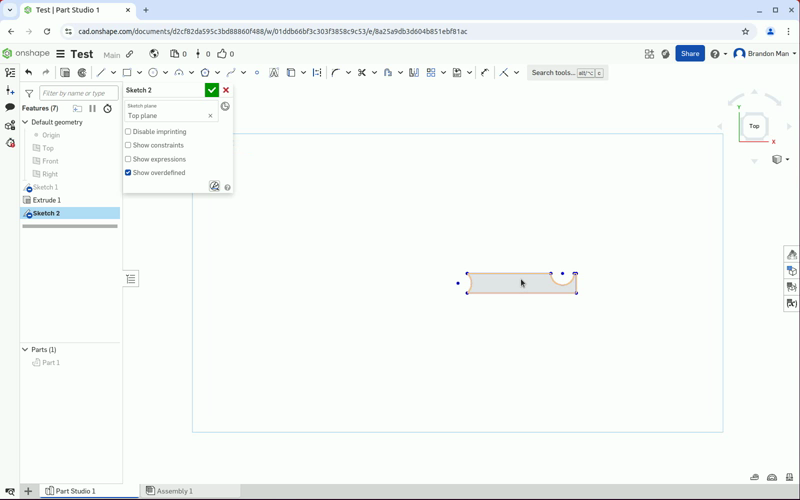
scroll(6)
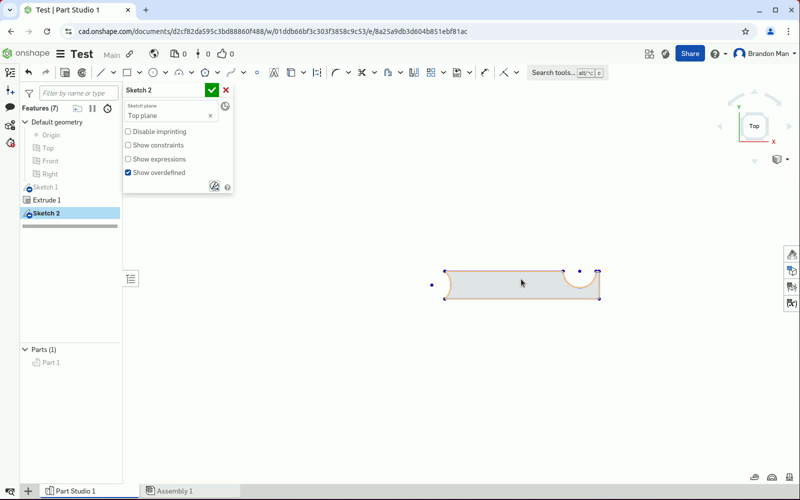
scroll(6)
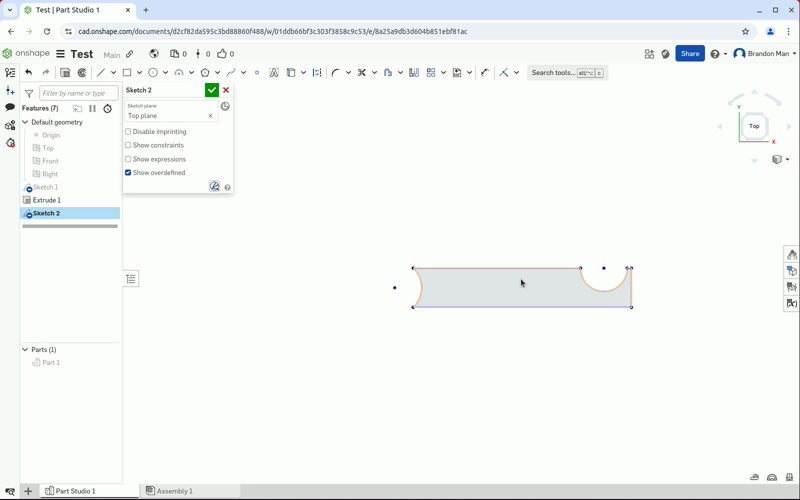
scroll(6)
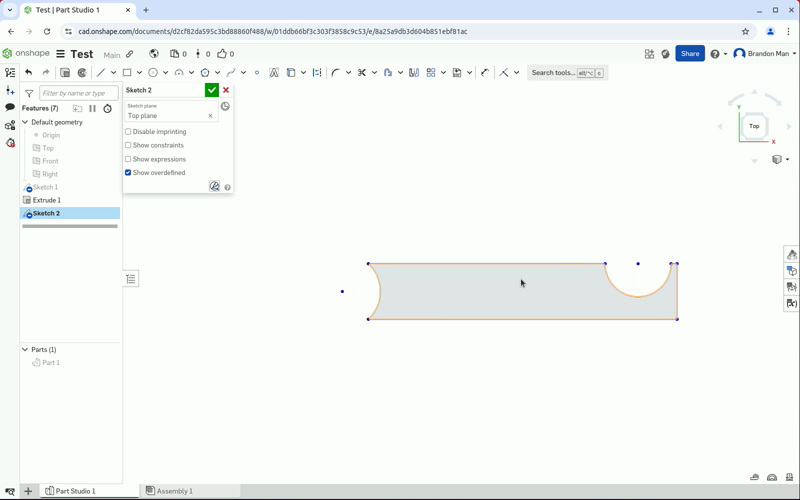
scroll(6)
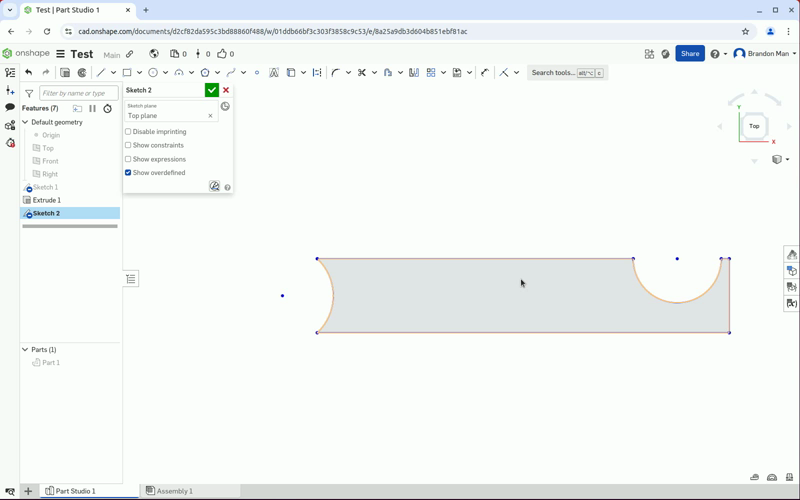
scroll(6)
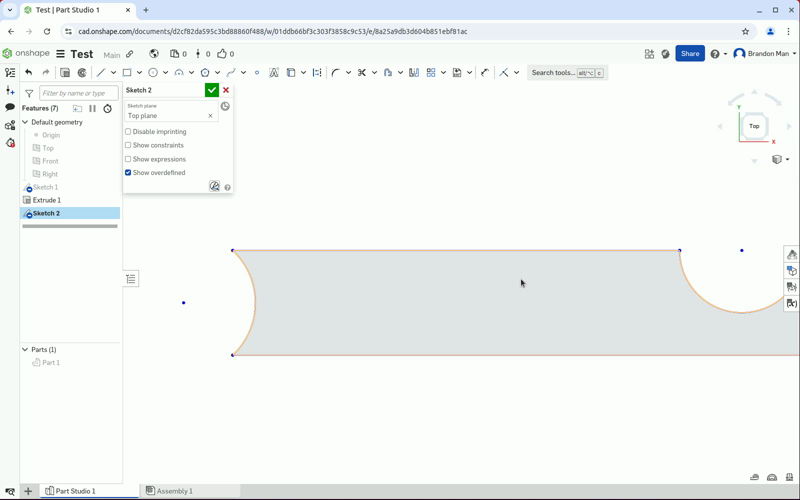
scroll(6)
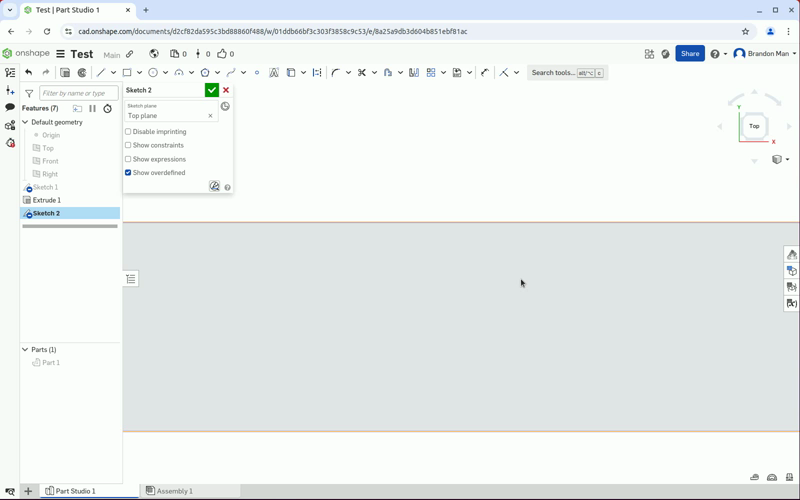
click(521, 278)
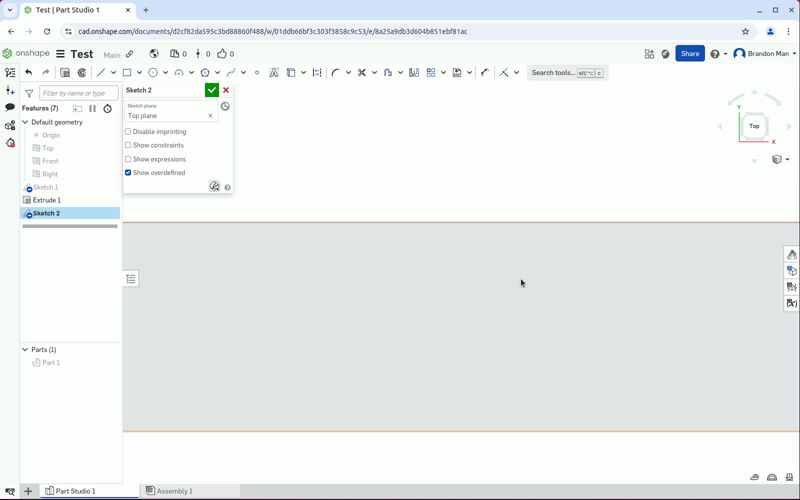
scroll(-6)
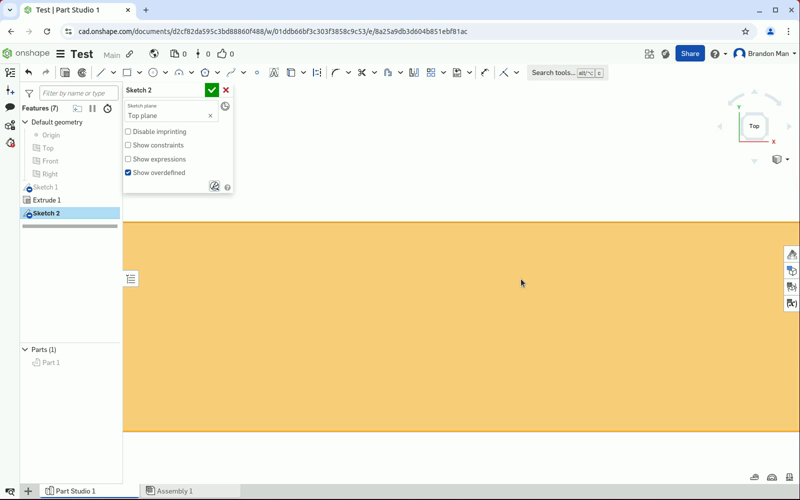
scroll(-6)
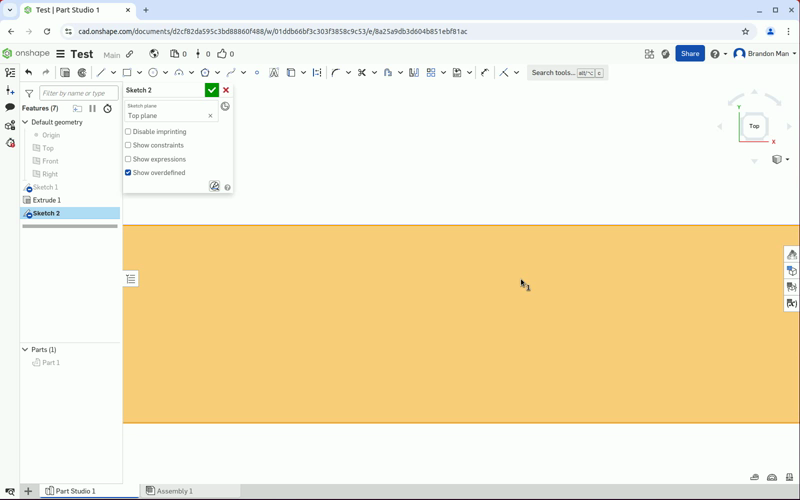
scroll(-6)
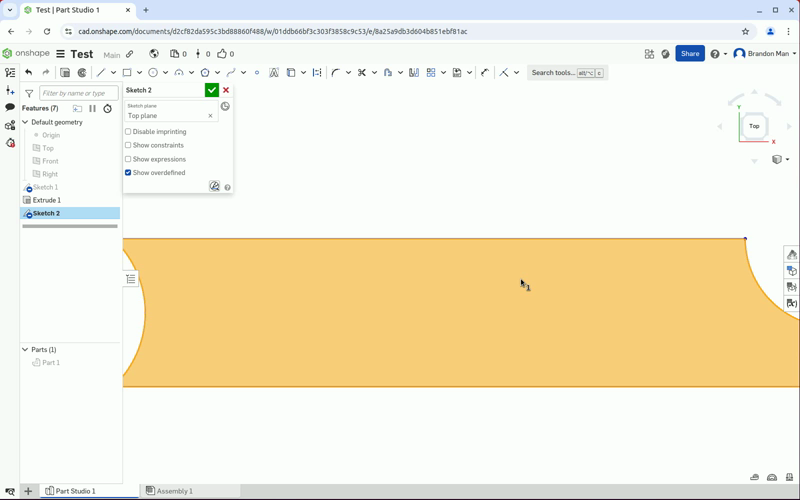
scroll(-6)
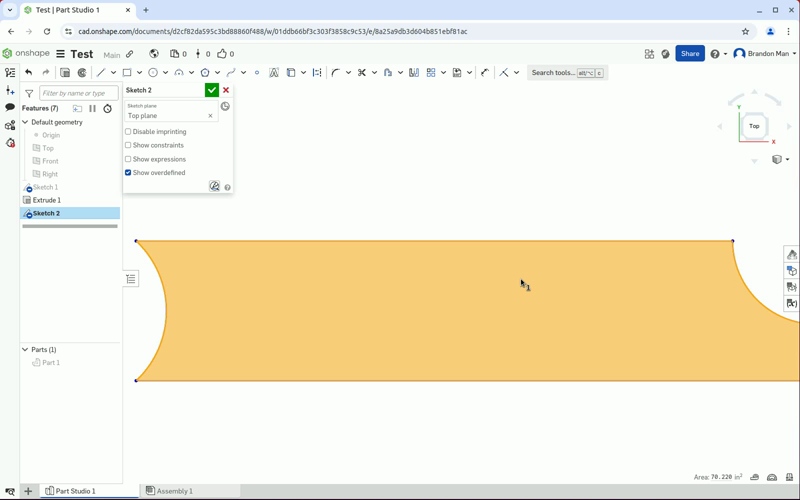
scroll(-6)
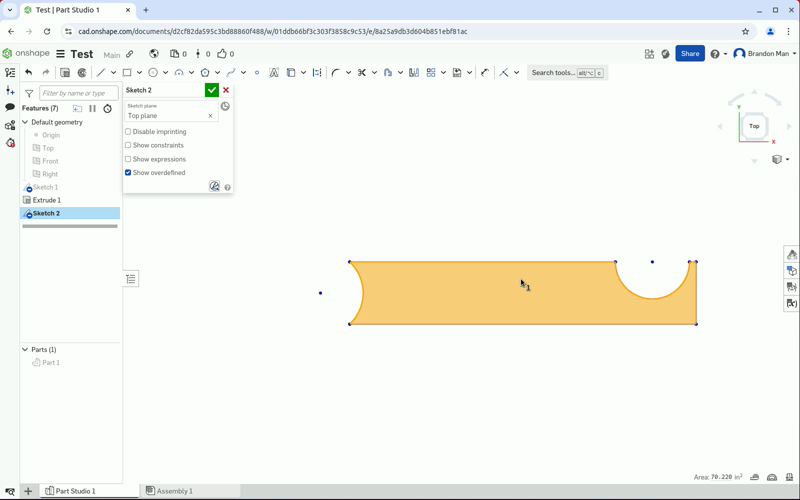
scroll(-6)
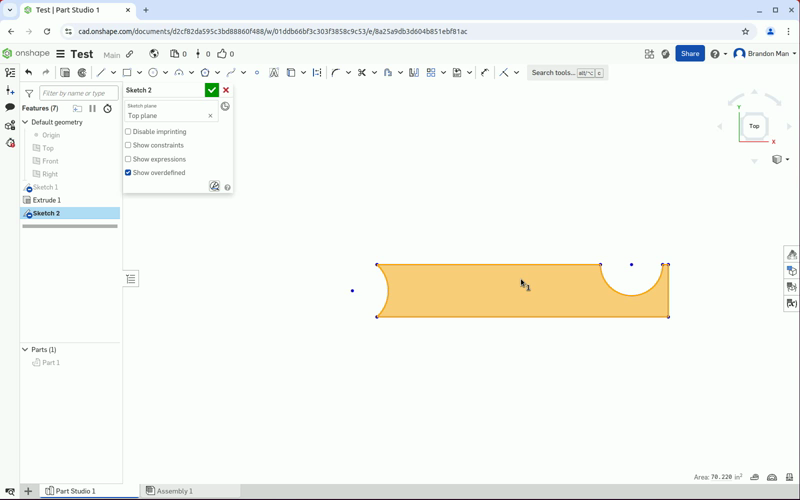
scroll(-6)
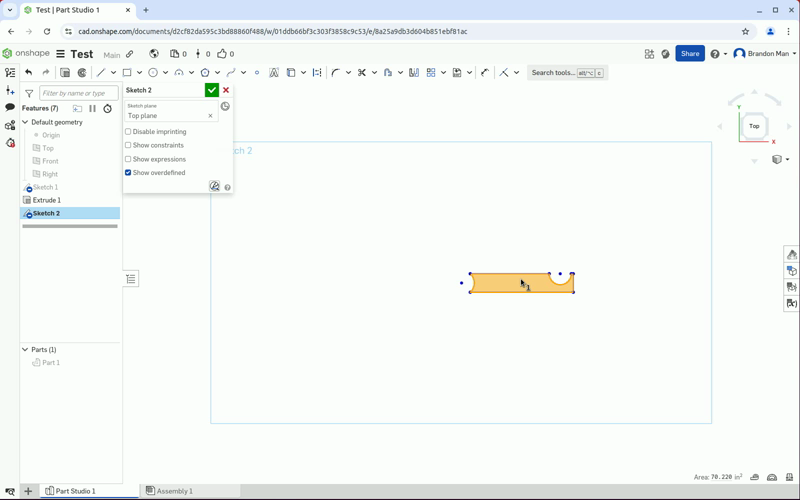
mouse_move(73, 352)
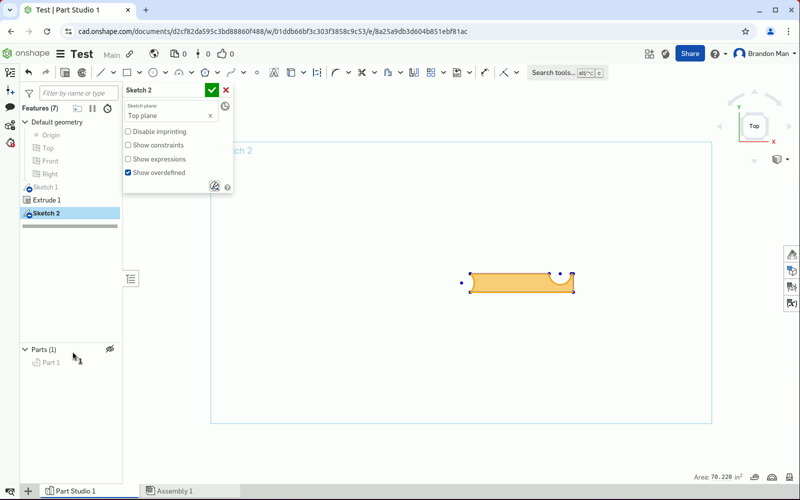
key(shift+y)
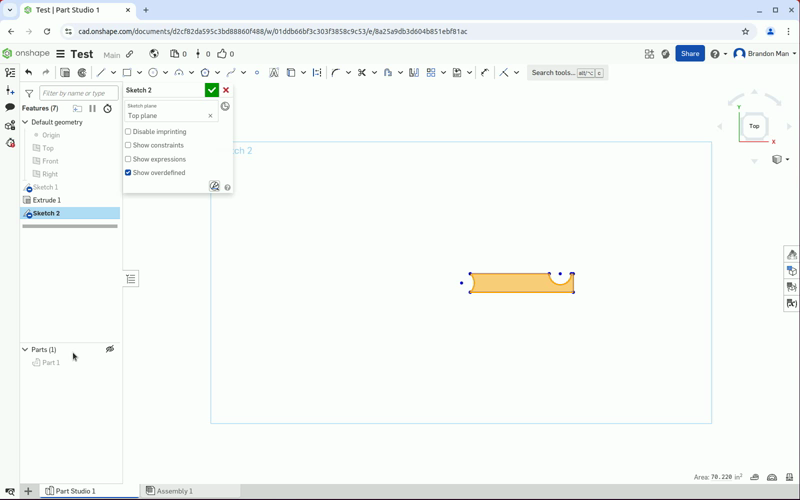
key(shift+e)
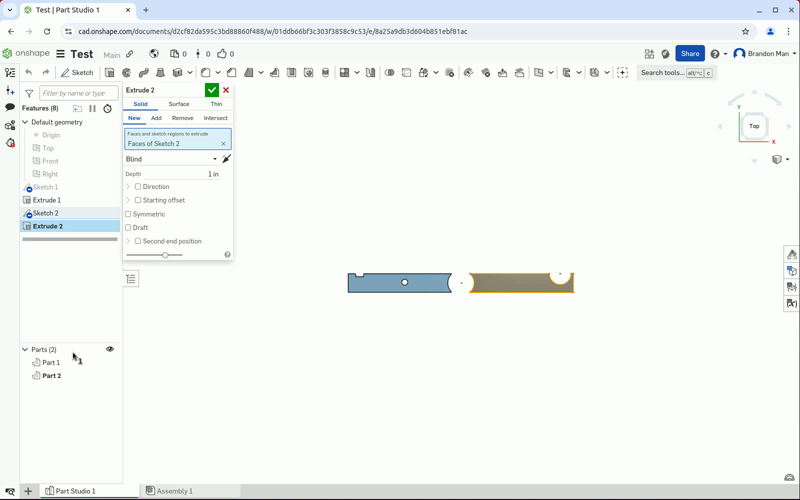
mouse_move(143, 106)
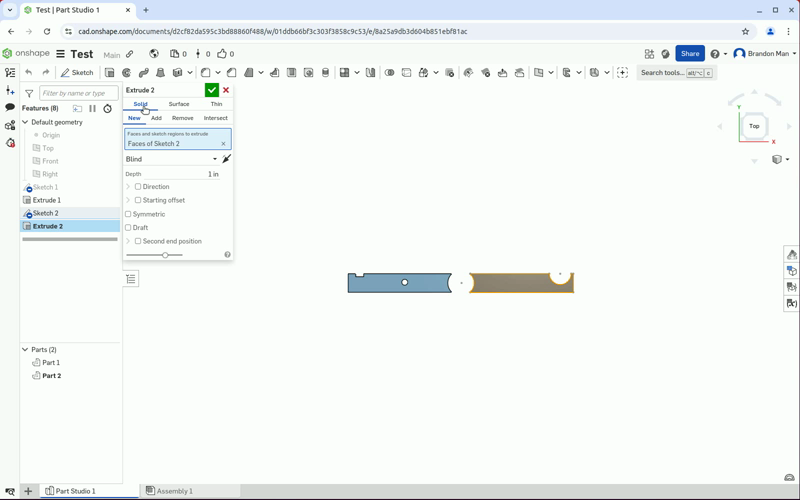
click(143, 106)
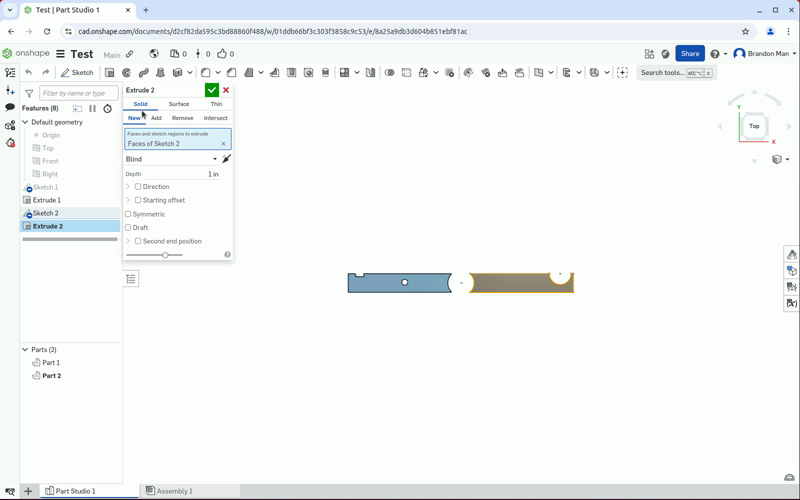
mouse_move(137, 120)
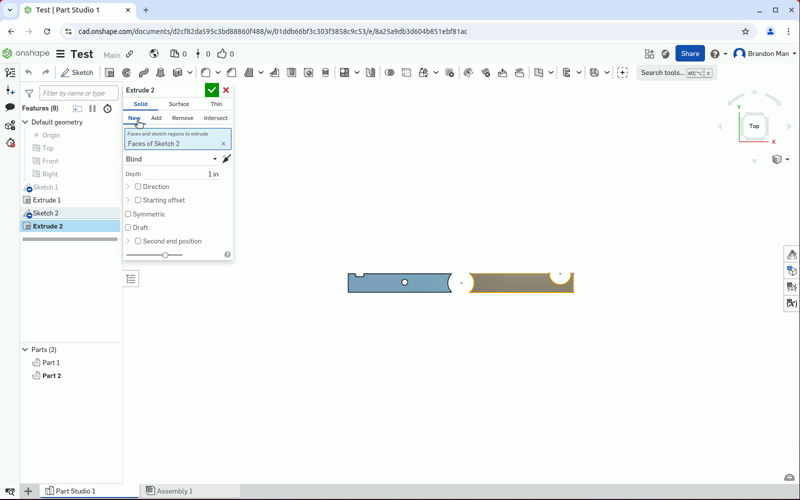
click(137, 120)
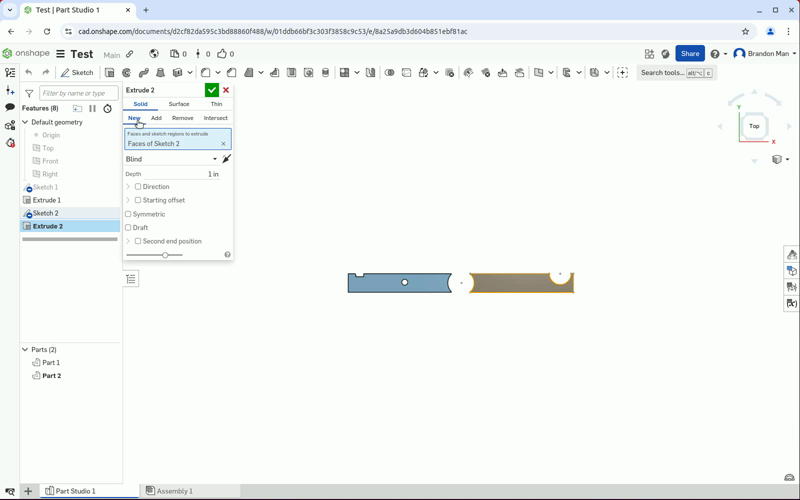
key(tab, 4)
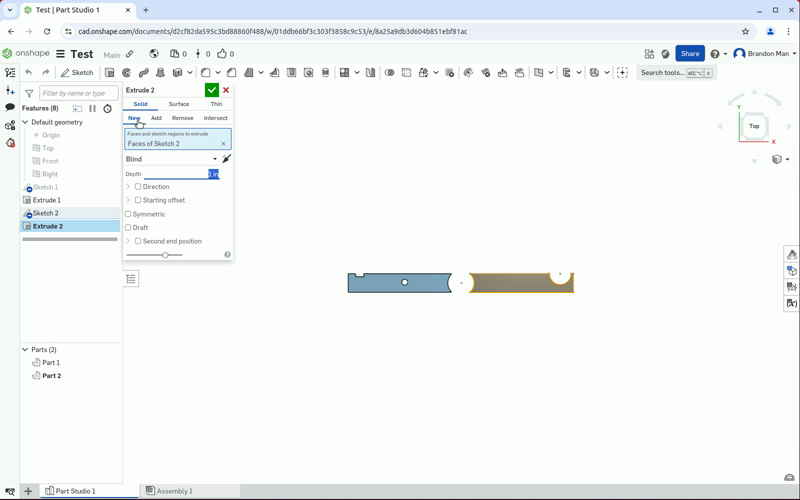
text(1.204)
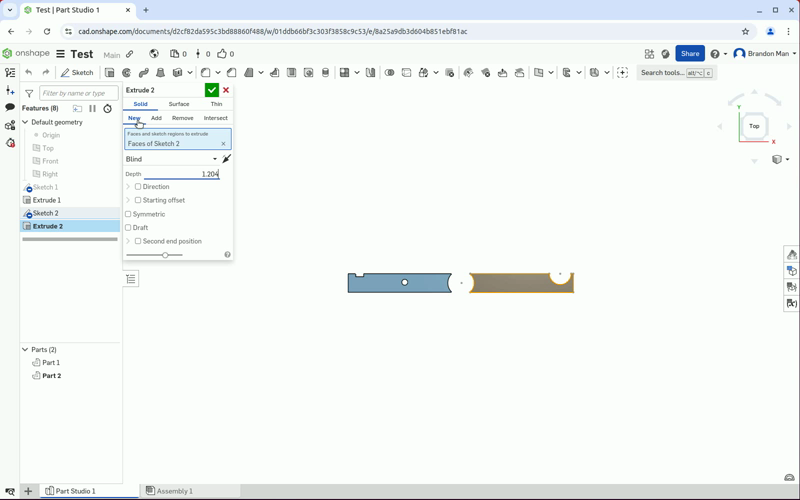
key(enter)
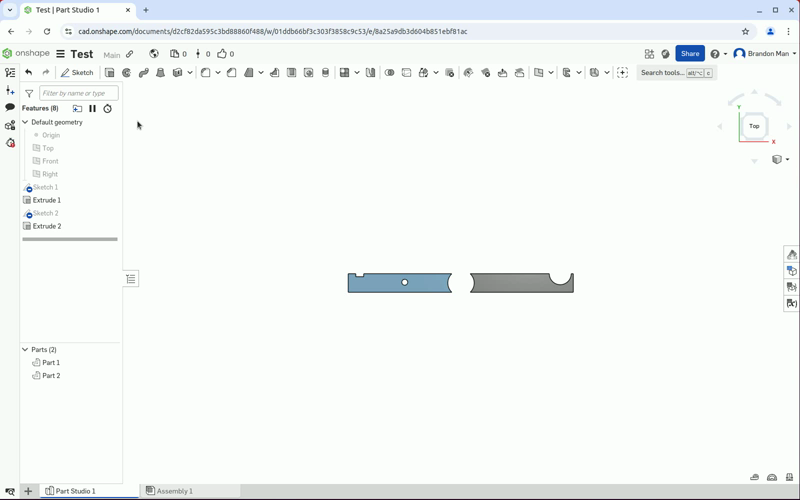
key(shift+h)
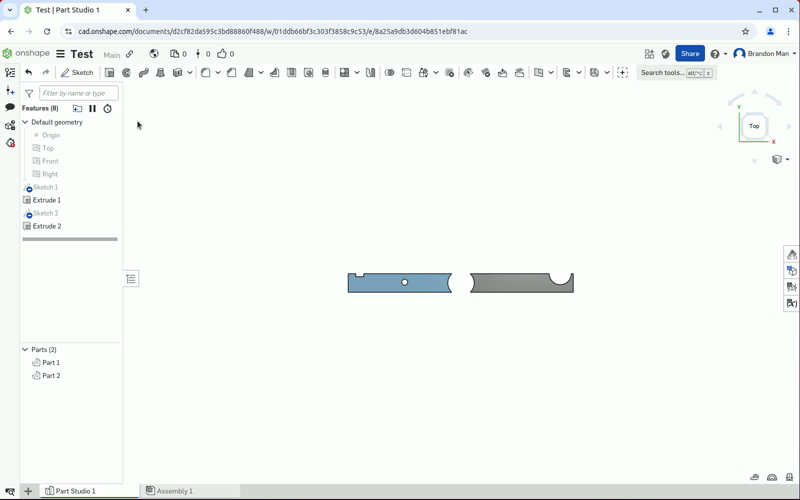
key(shift+h)
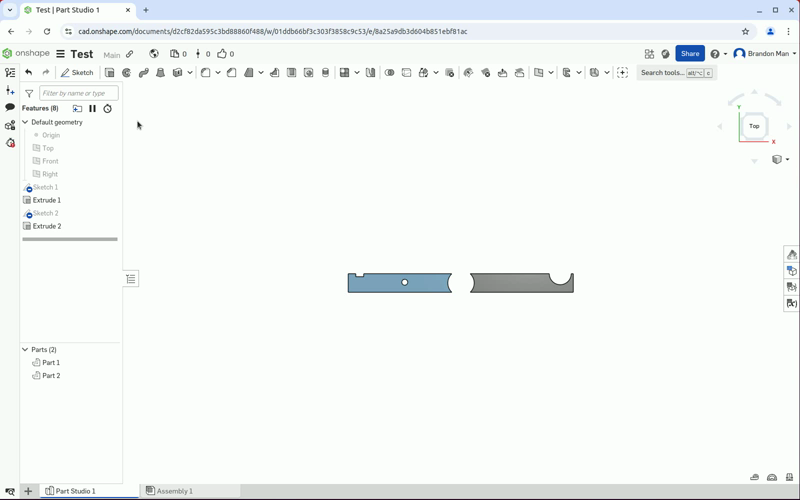
mouse_move(73, 189)
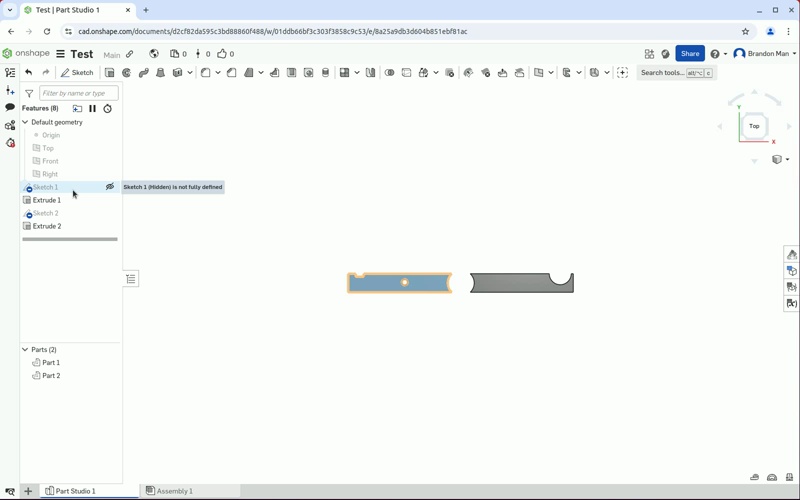
click(73, 189)
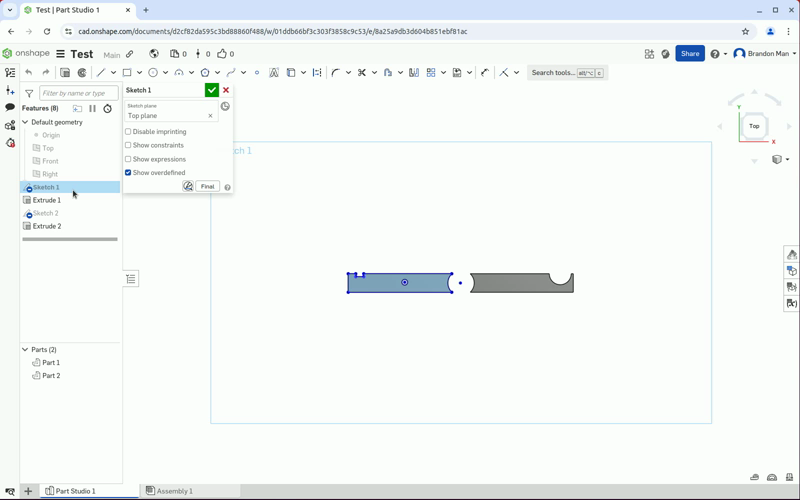
mouse_move(229, 92)
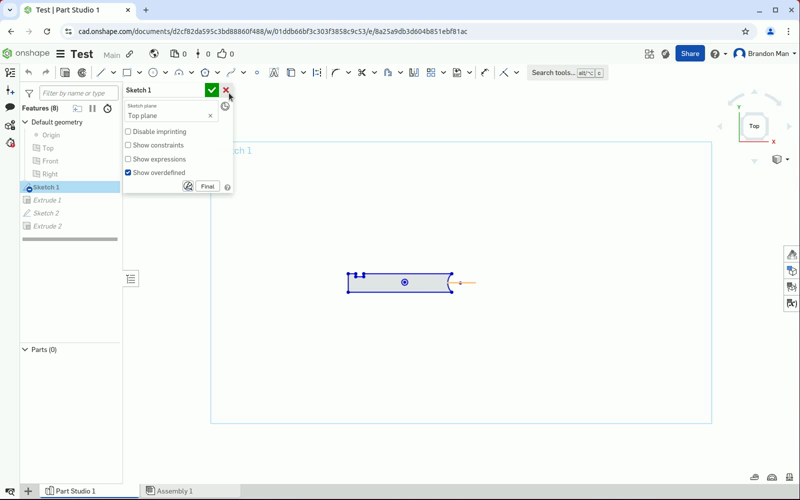
click(229, 92)
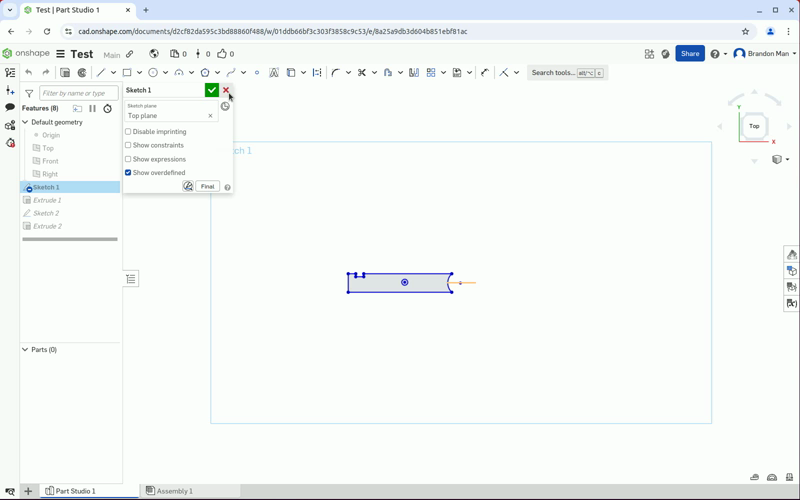
key(shift+s)
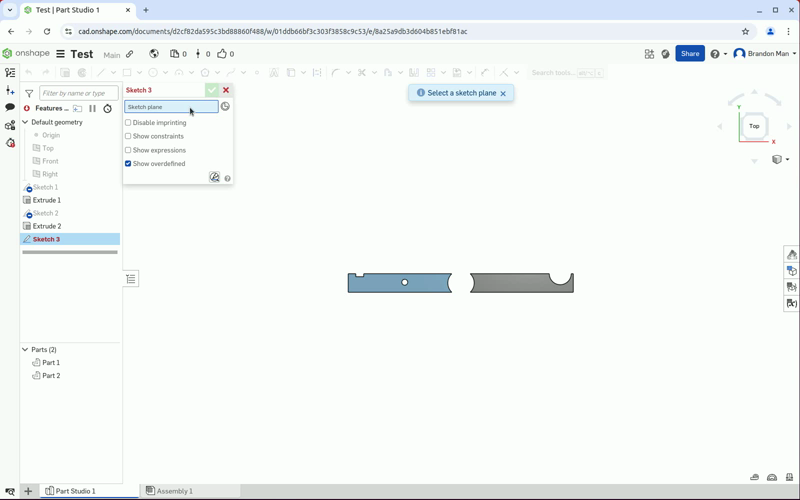
mouse_move(73, 150)
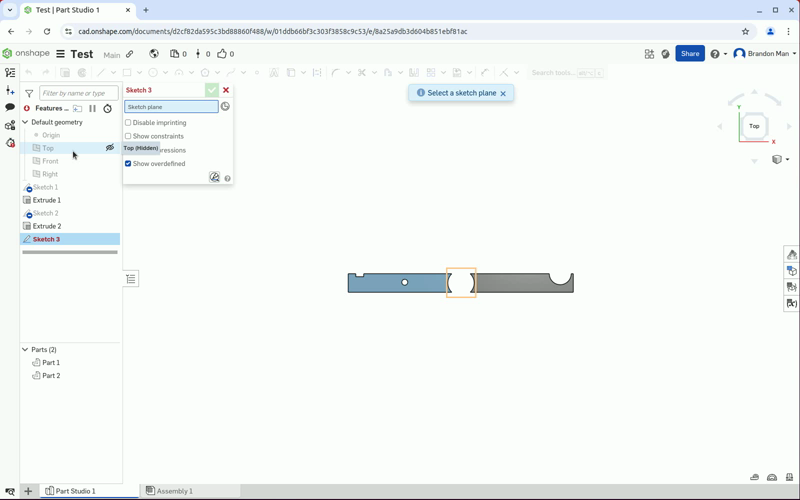
click(73, 150)
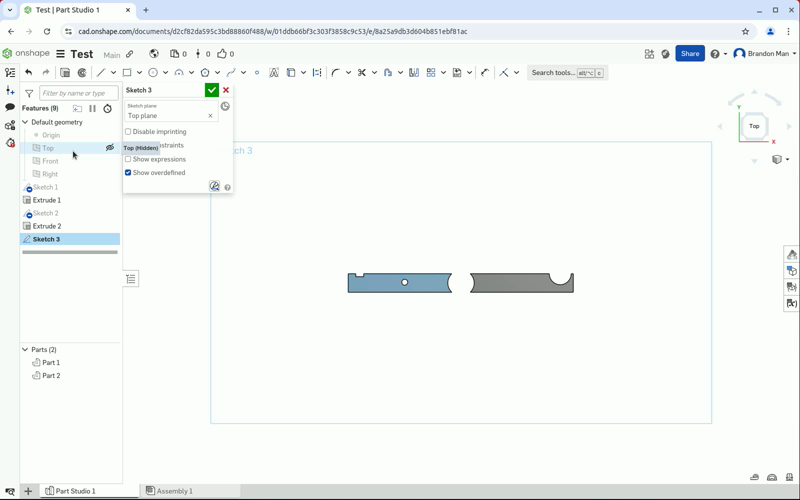
mouse_move(73, 352)
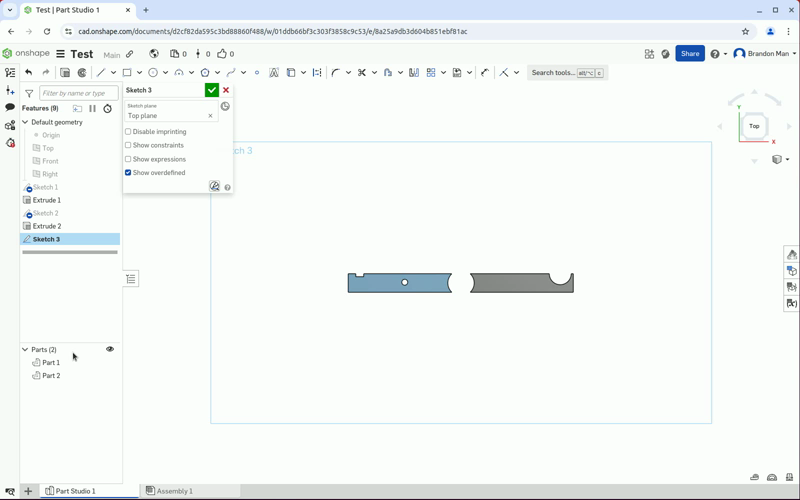
key(y)
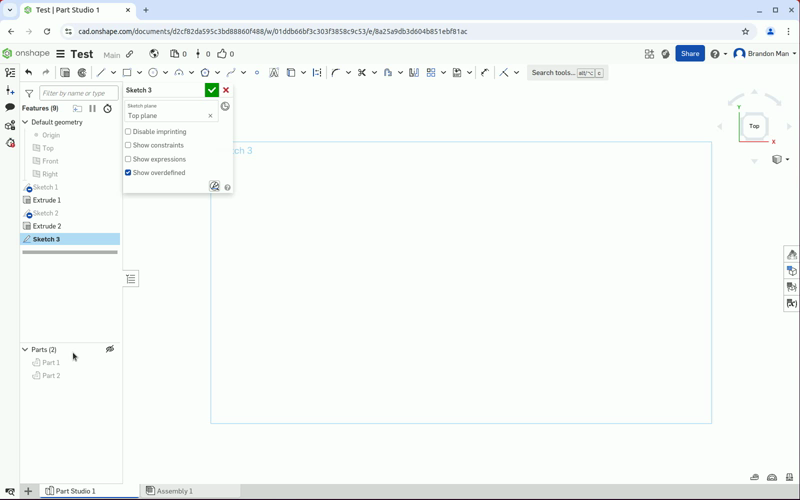
key(a)
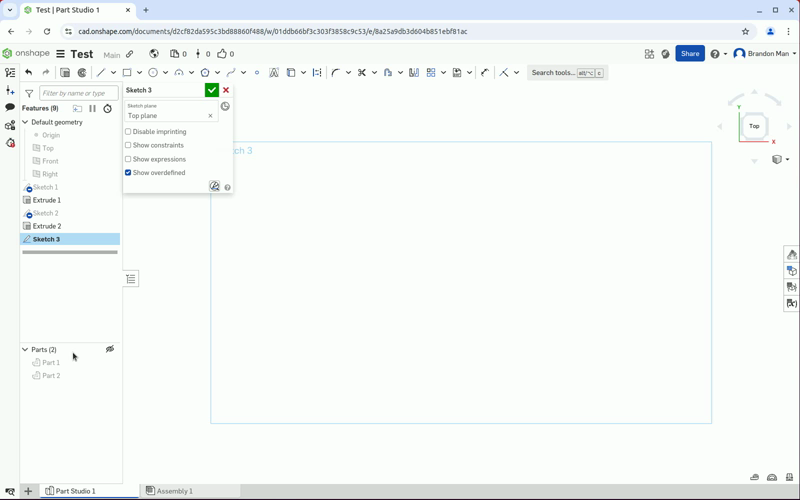
key_down(shift)
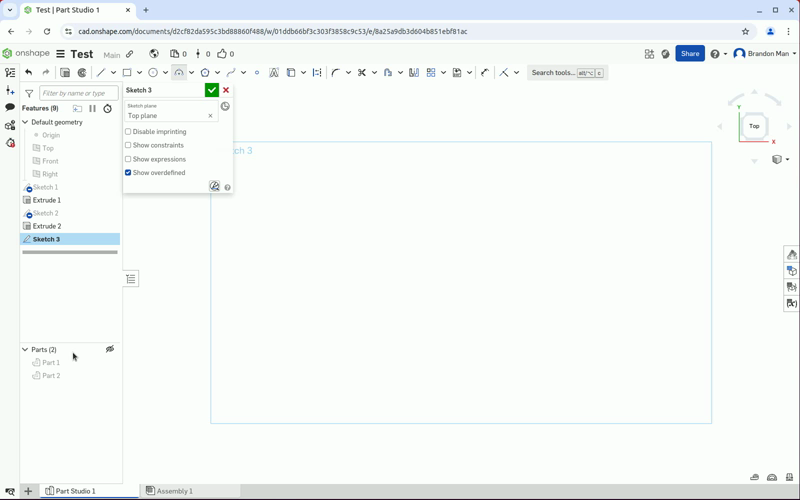
mouse_move(451, 292)
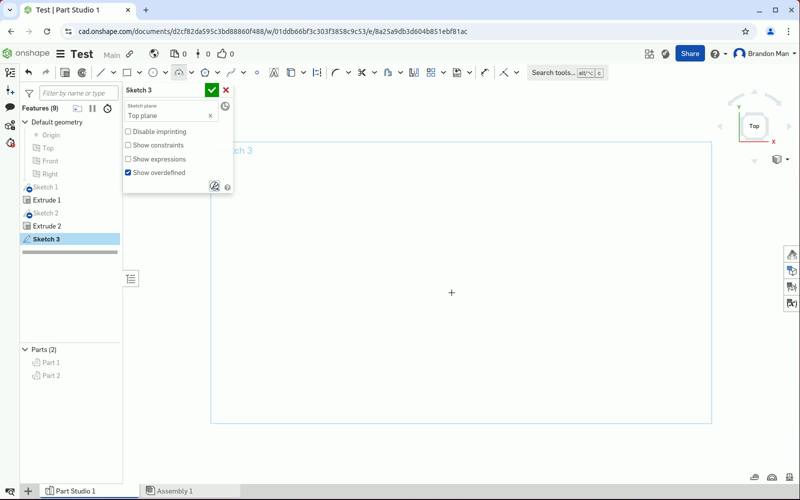
click(451, 292)
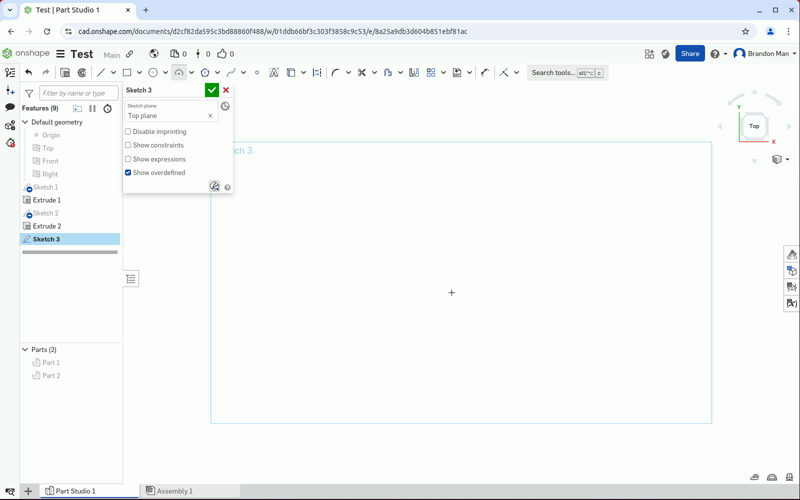
key_up(shift)
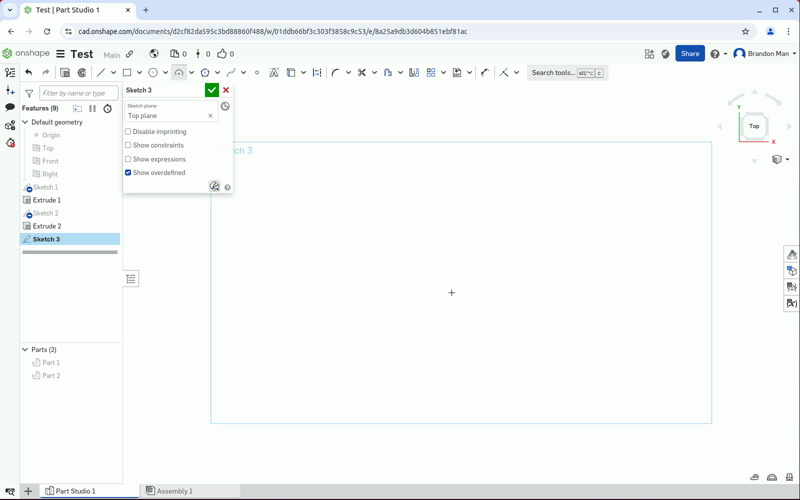
key_down(shift)
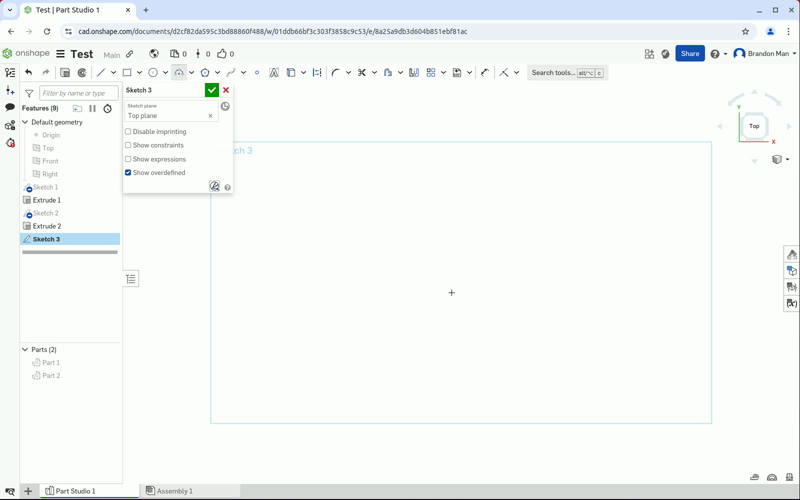
mouse_move(471, 292)
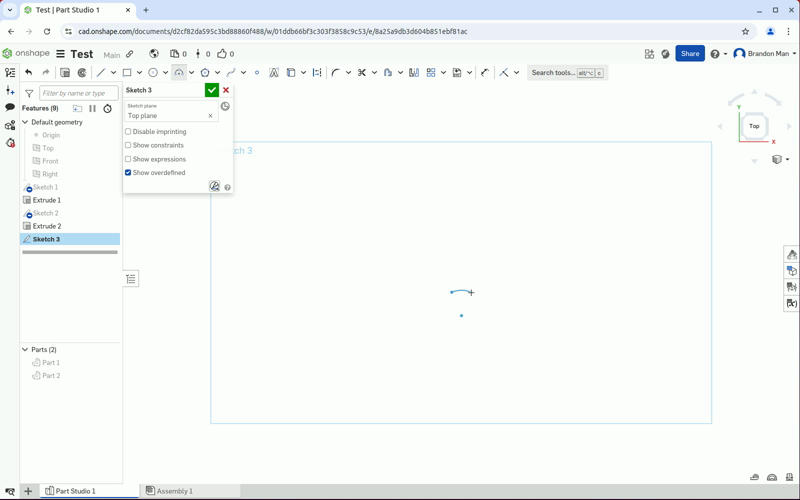
click(471, 292)
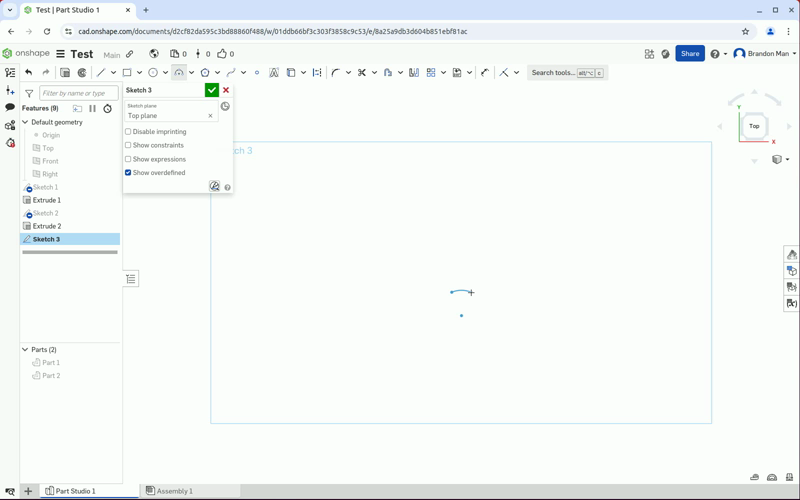
mouse_move(461, 296)
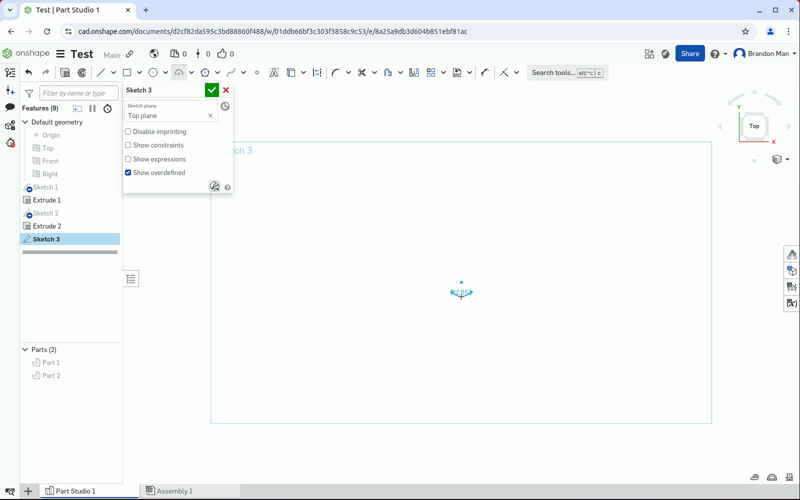
click(461, 296)
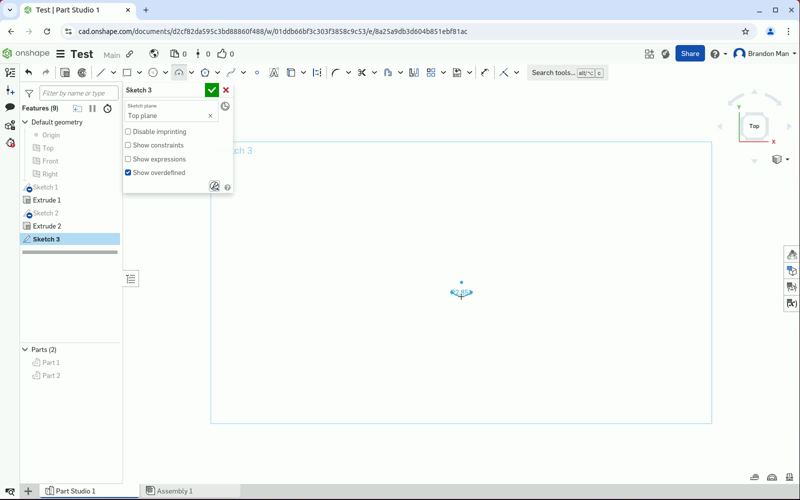
key_up(shift)
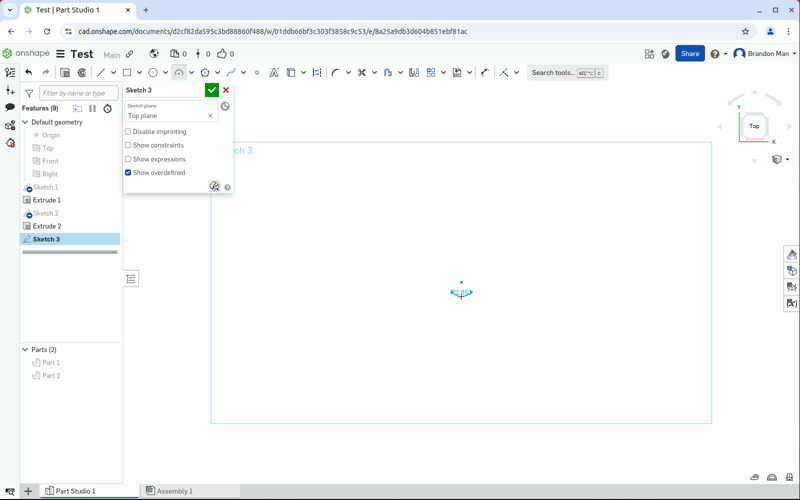
key(esc)
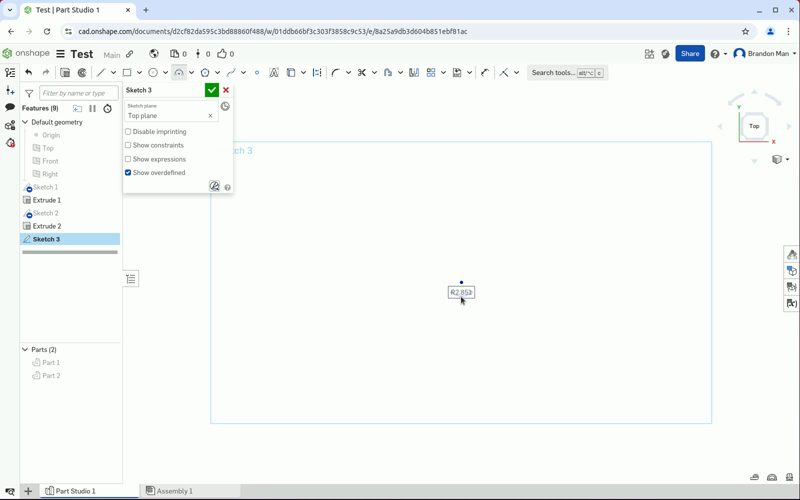
key(l)
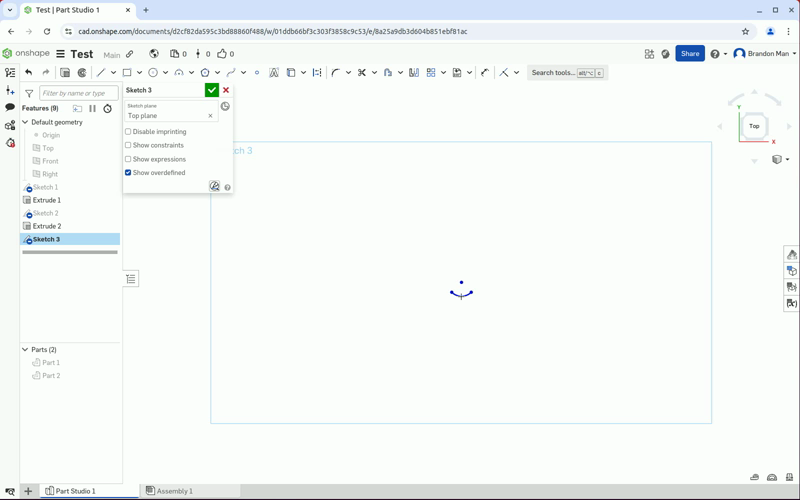
mouse_move(471, 292)
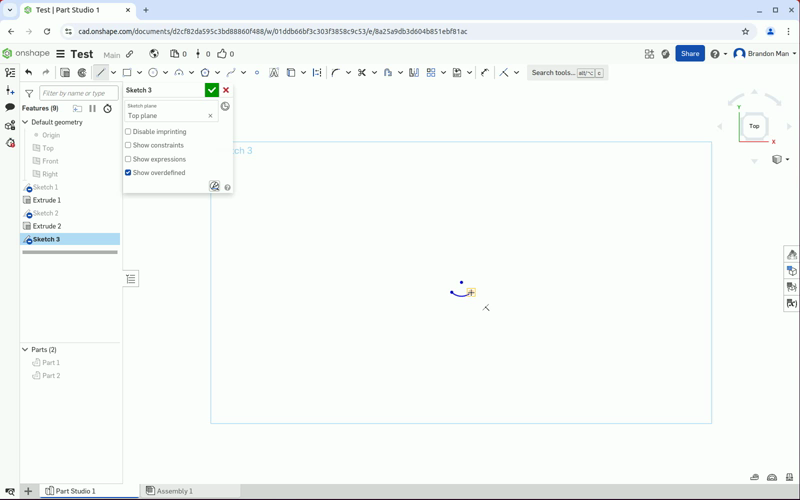
click(471, 292)
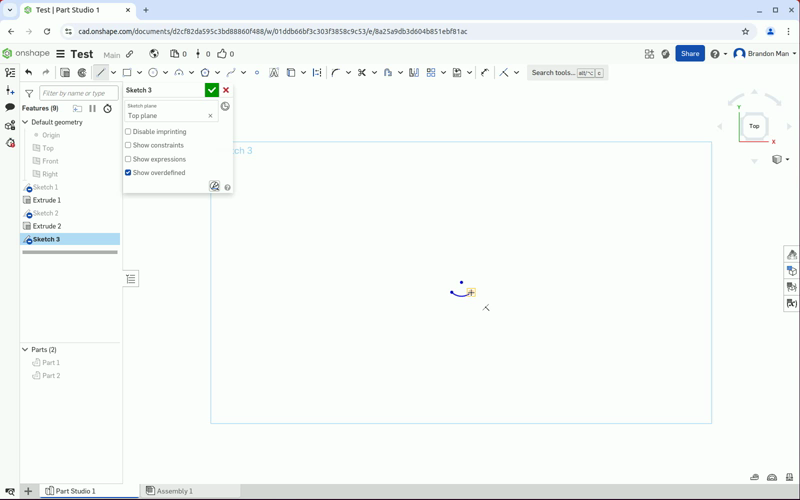
mouse_move(501, 292)
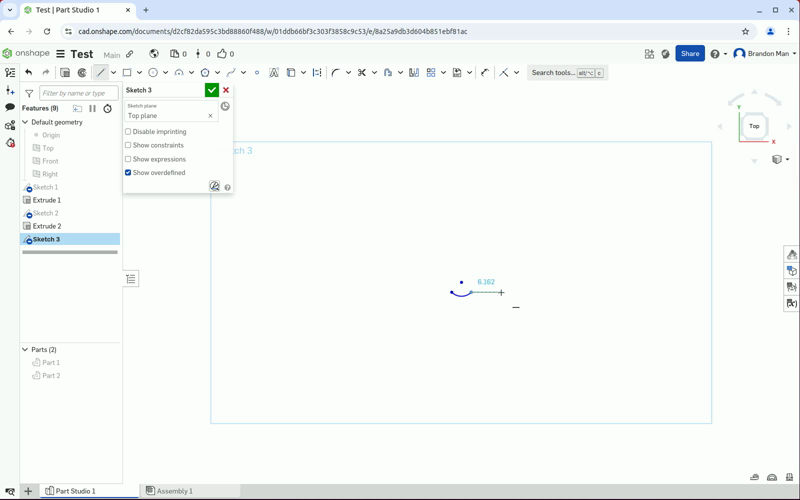
key_down(shift)
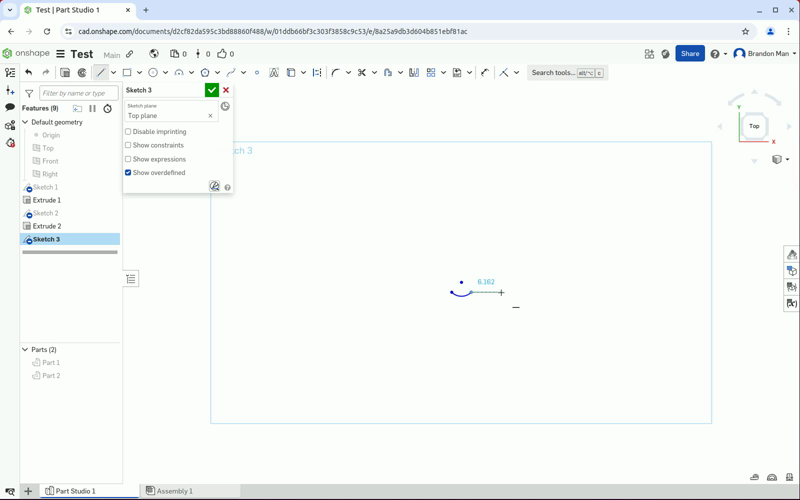
mouse_move(451, 292)
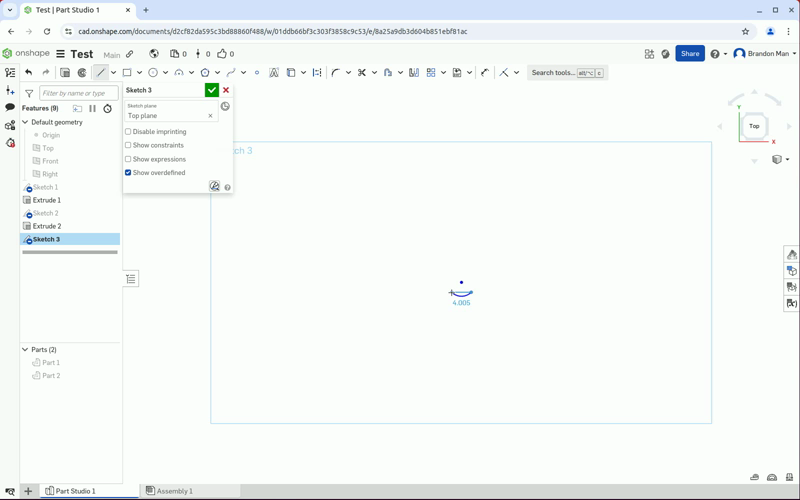
key_up(shift)
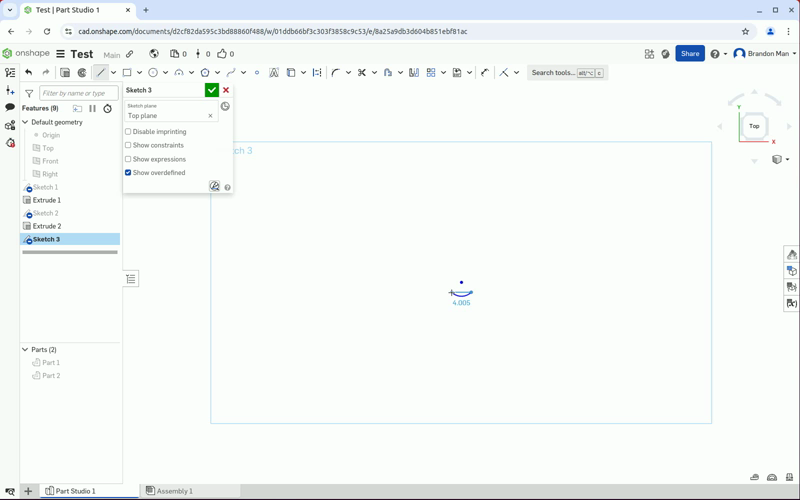
click(451, 292)
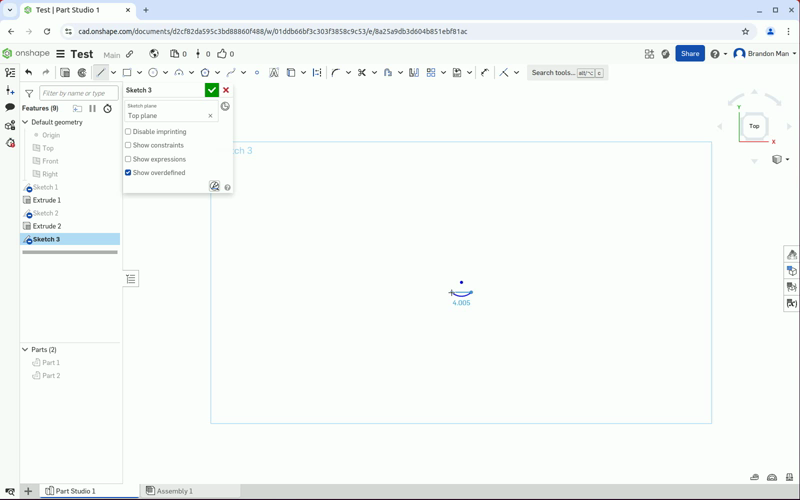
key(esc)
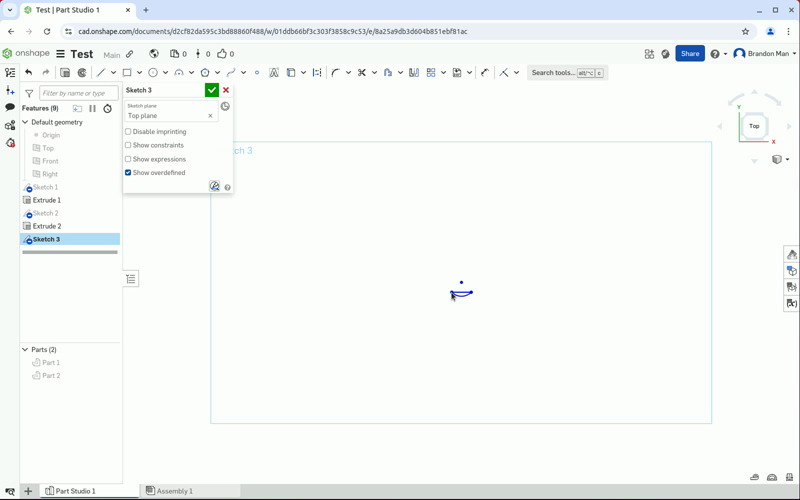
mouse_move(466, 293)
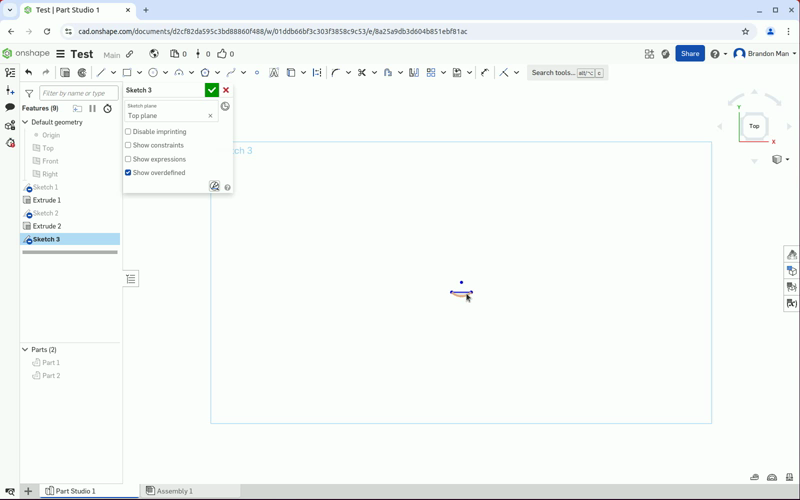
scroll(6)
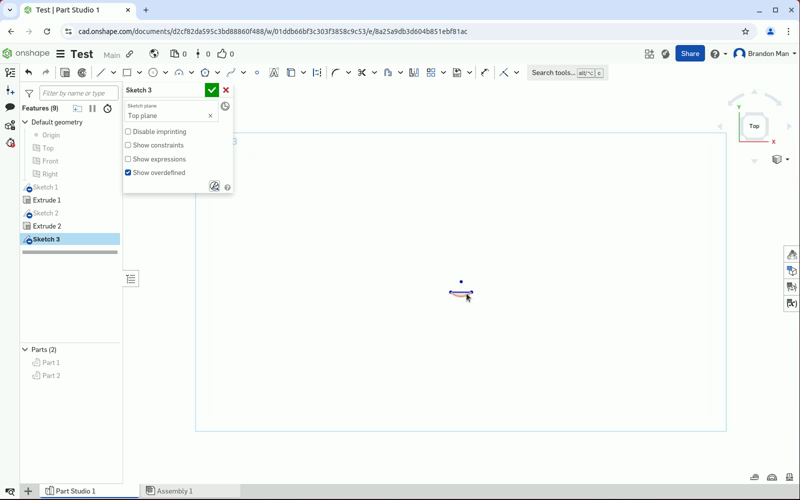
scroll(6)
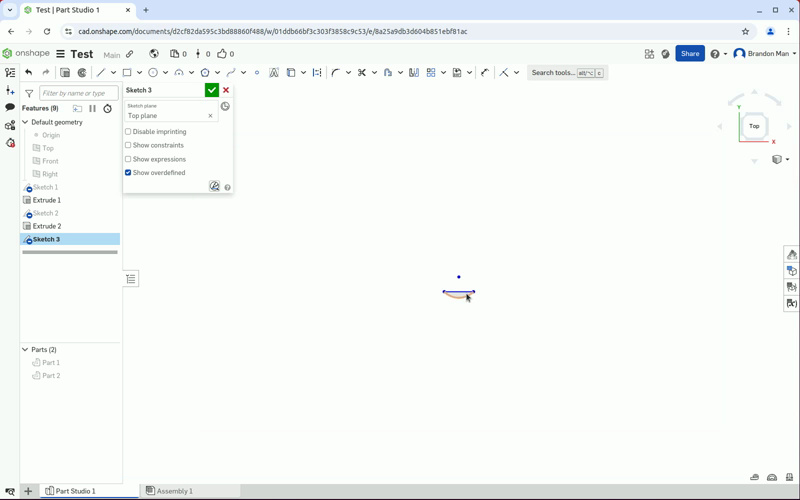
scroll(6)
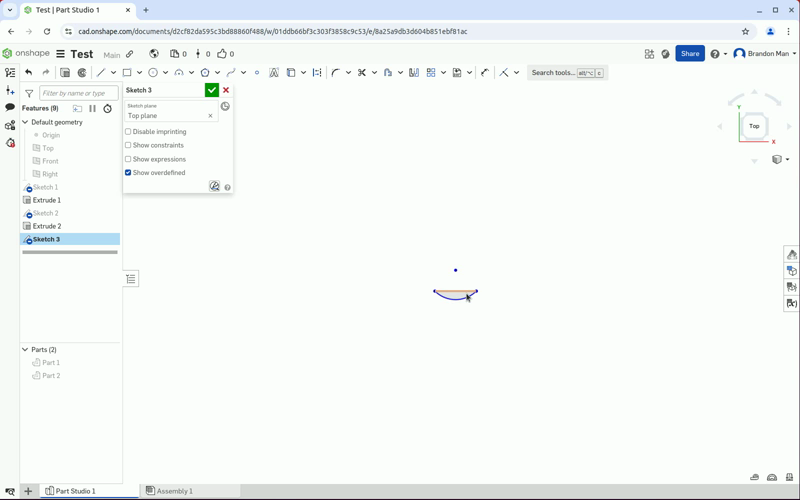
scroll(6)
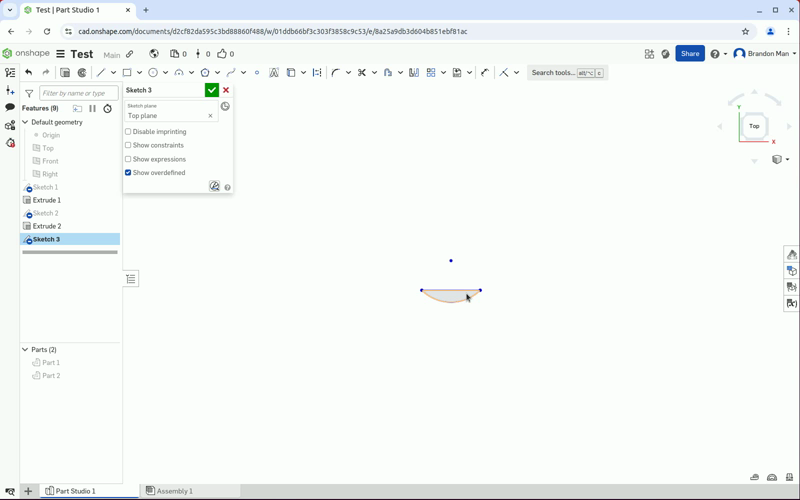
scroll(6)
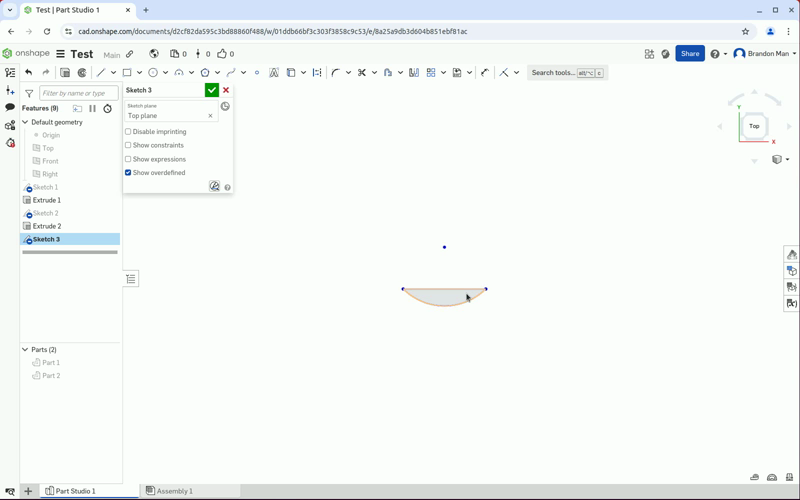
scroll(6)
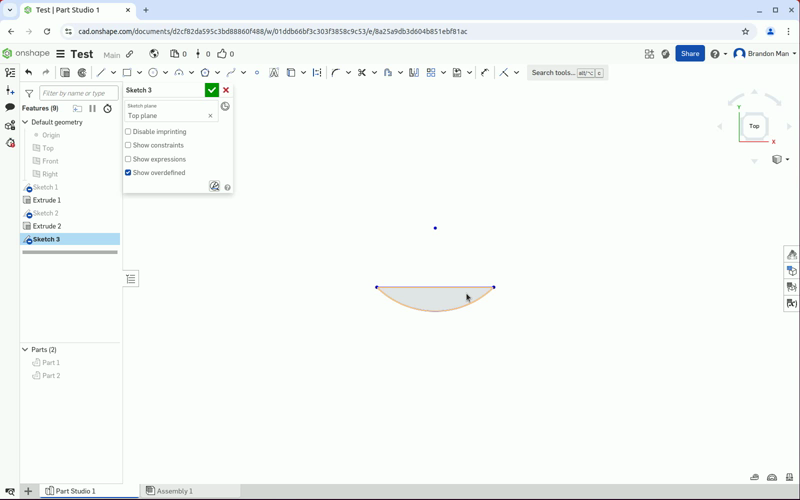
scroll(6)
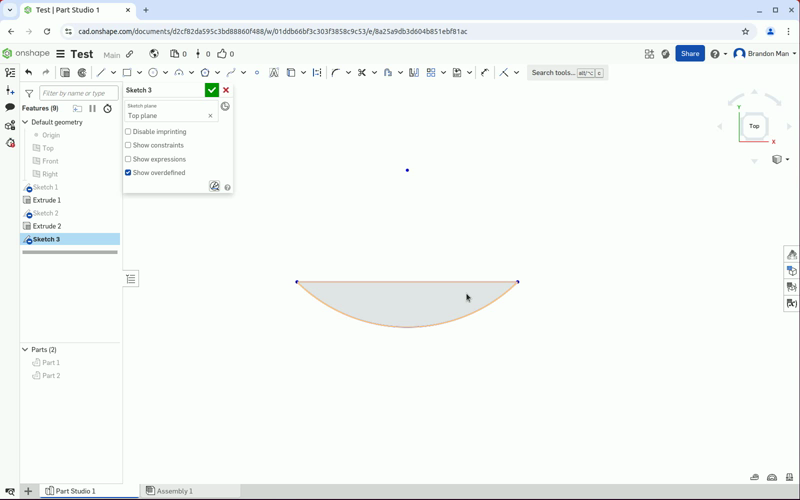
click(466, 293)
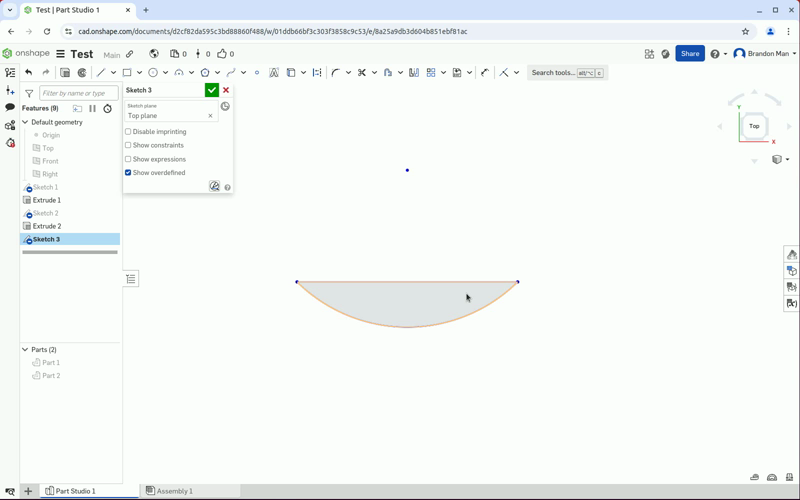
scroll(-6)
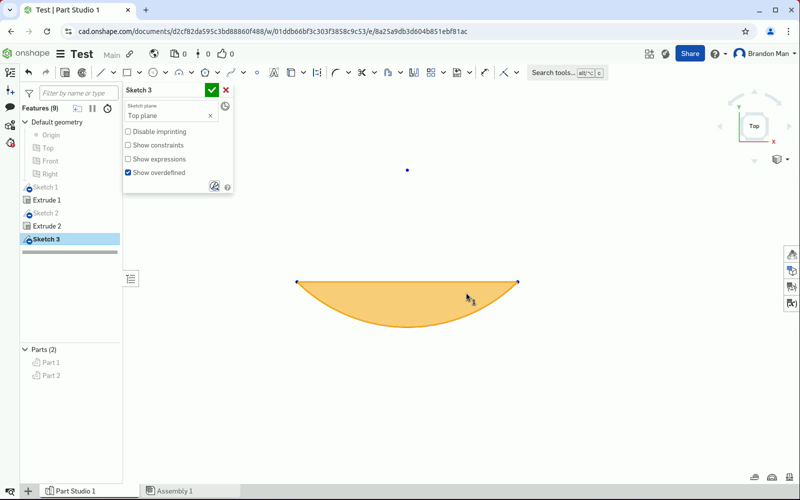
scroll(-6)
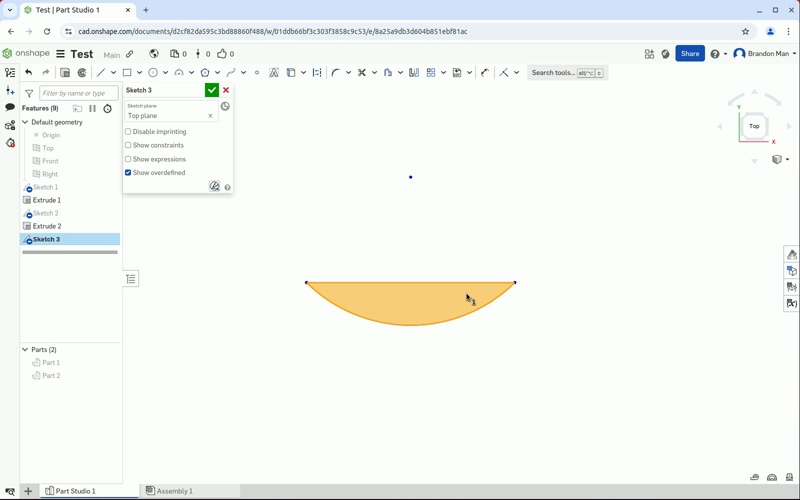
scroll(-6)
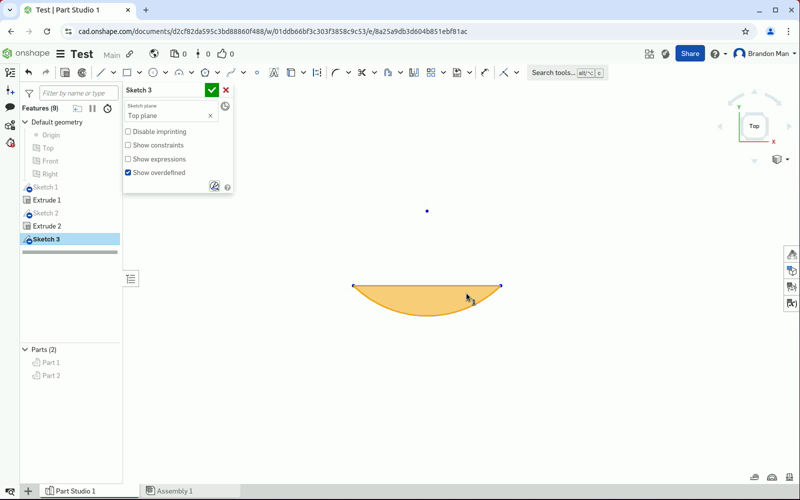
scroll(-6)
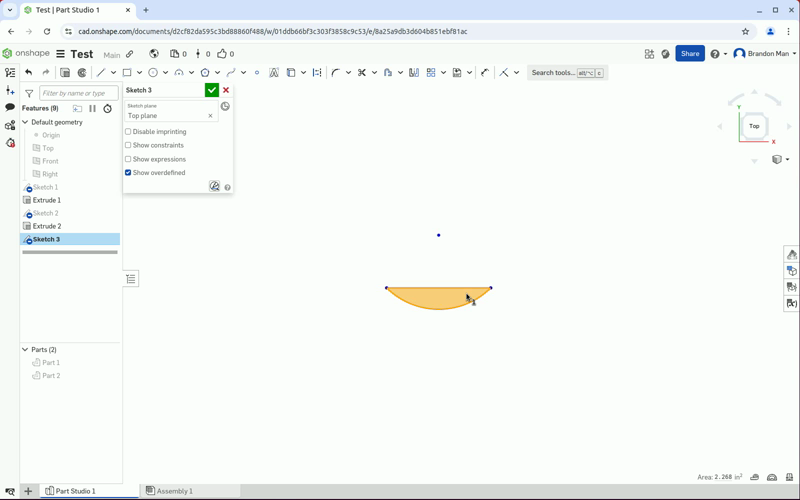
scroll(-6)
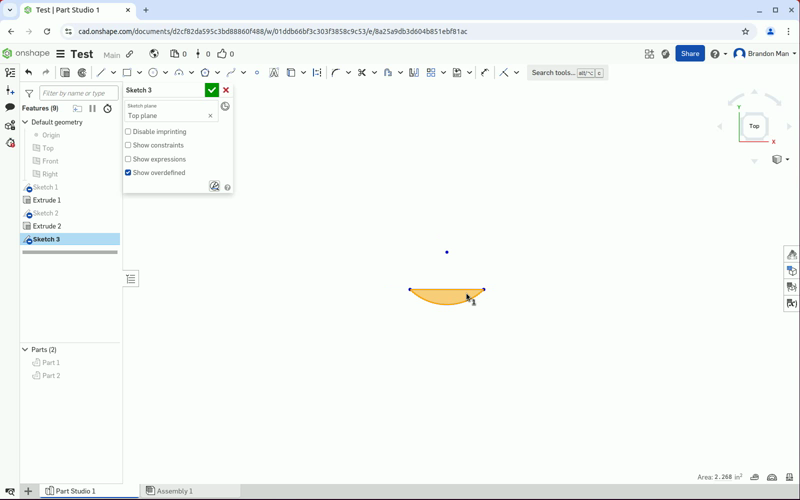
scroll(-6)
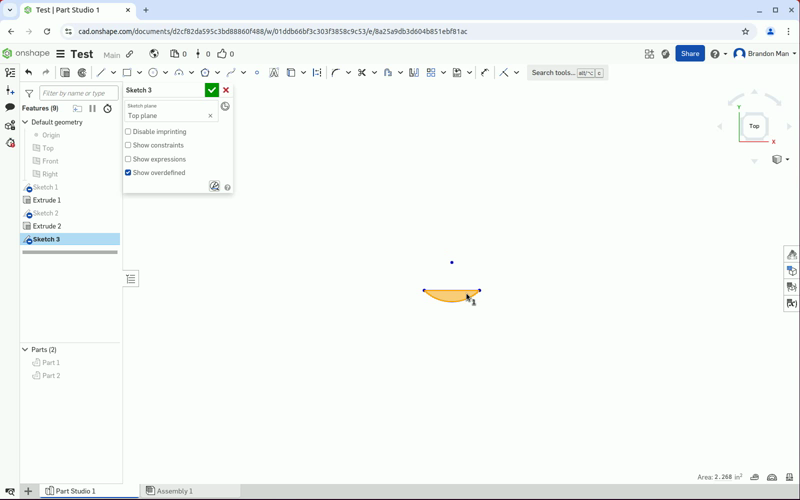
scroll(-6)
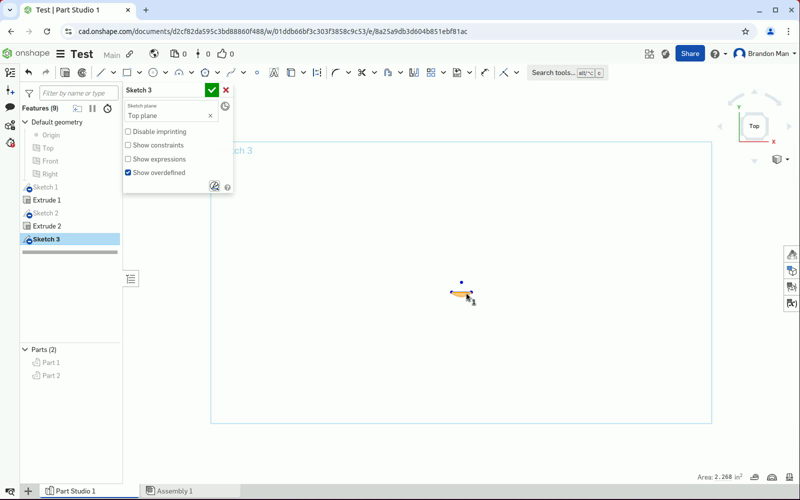
mouse_move(73, 352)
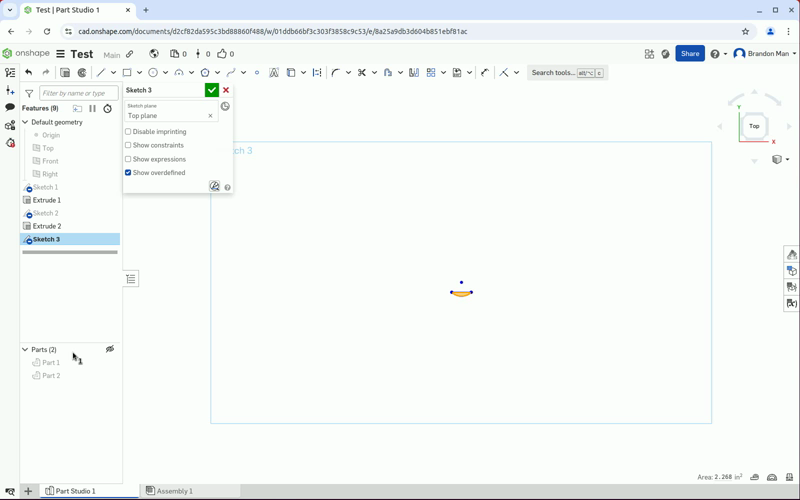
key(shift+y)
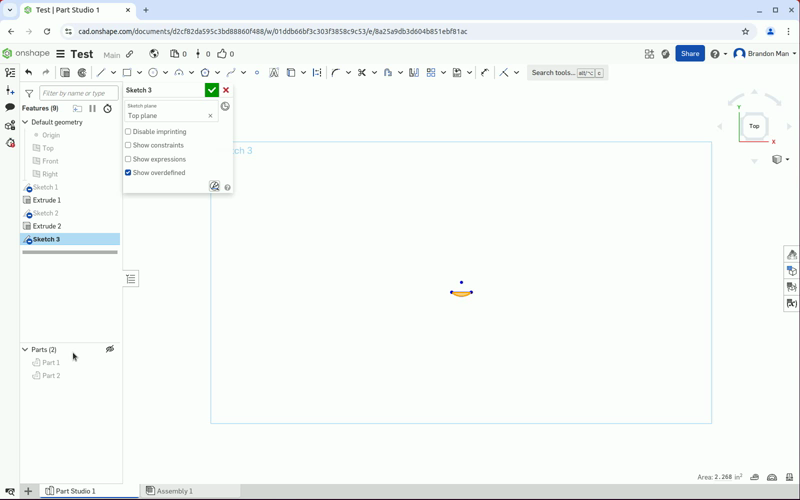
key(shift+e)
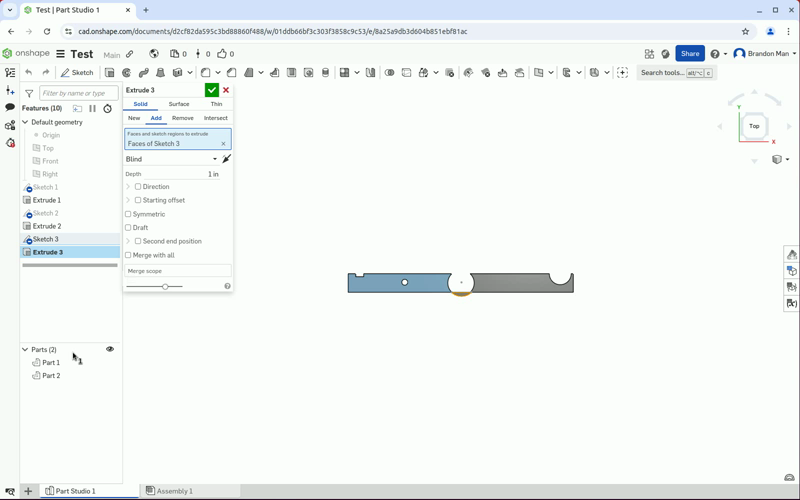
mouse_move(143, 106)
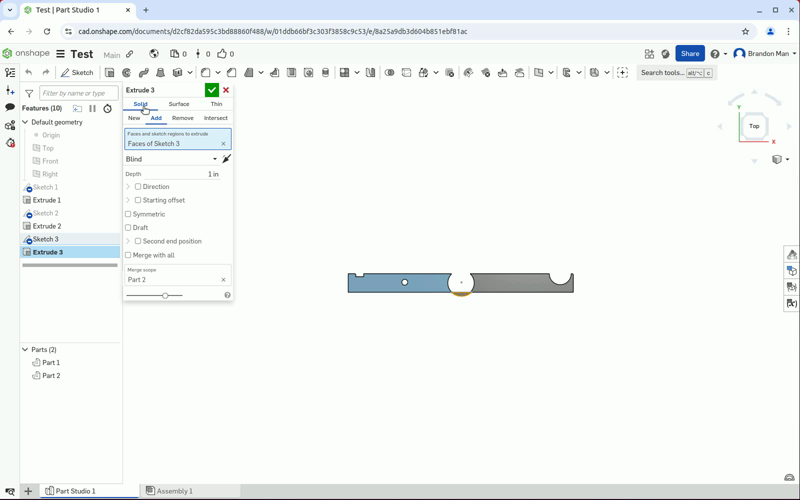
click(143, 106)
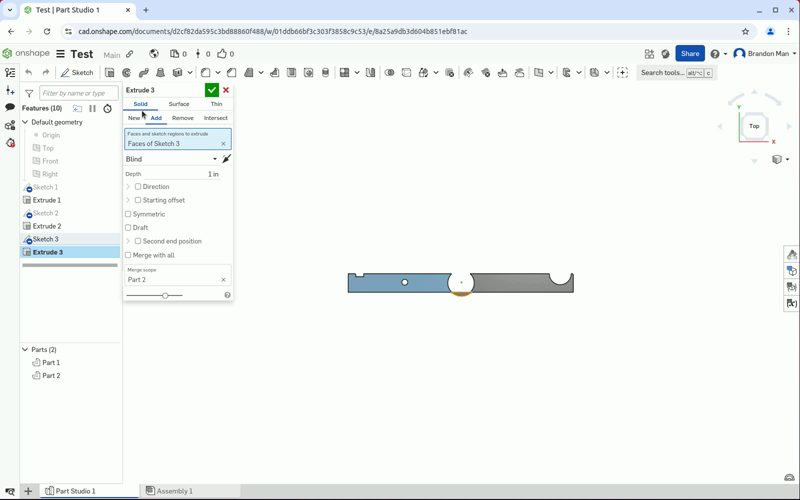
mouse_move(137, 120)
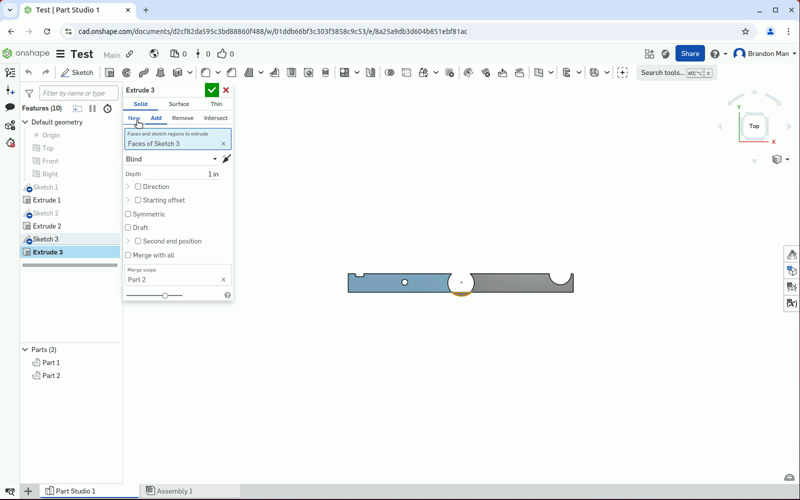
click(137, 120)
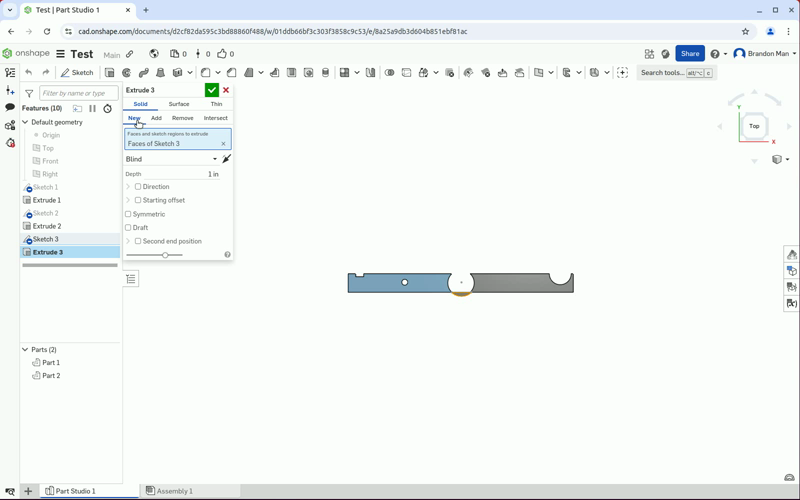
key(tab, 4)
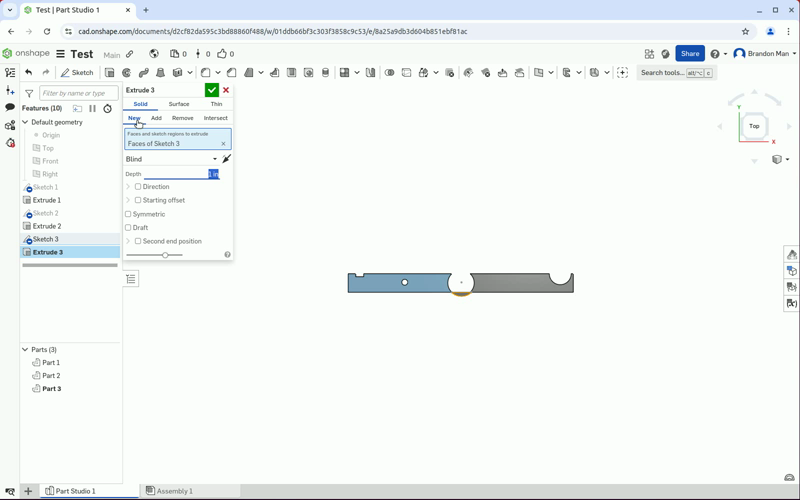
text(1.204)
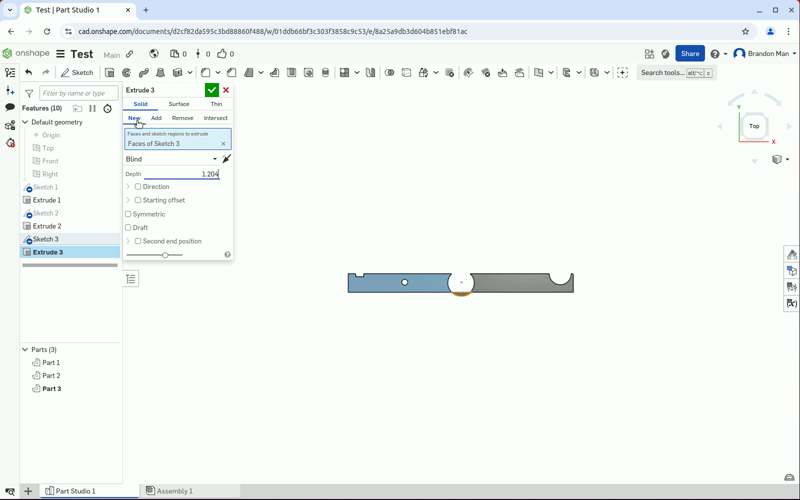
key(enter)
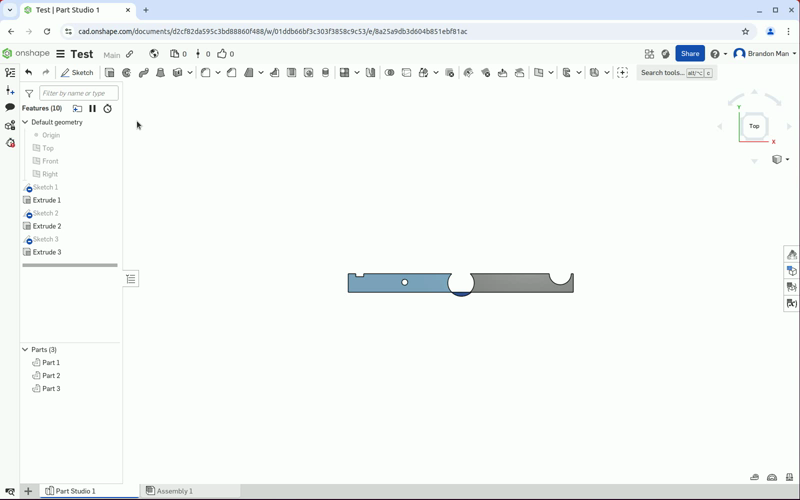
key(shift+h)
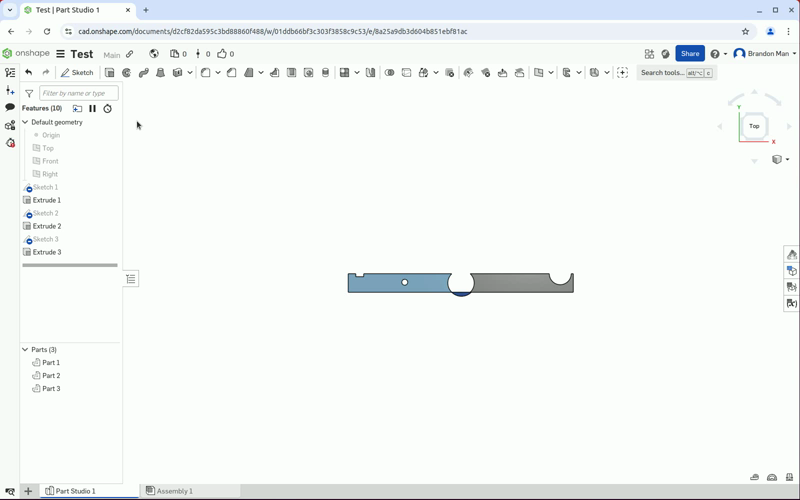
key(shift+h)
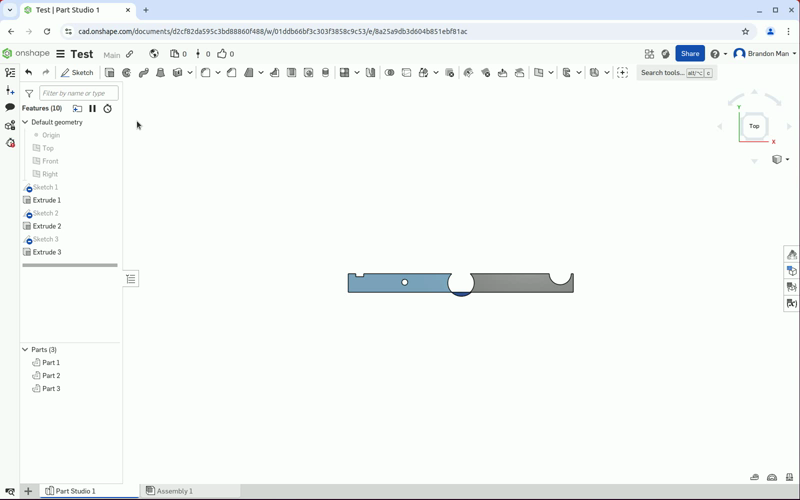
mouse_move(73, 189)
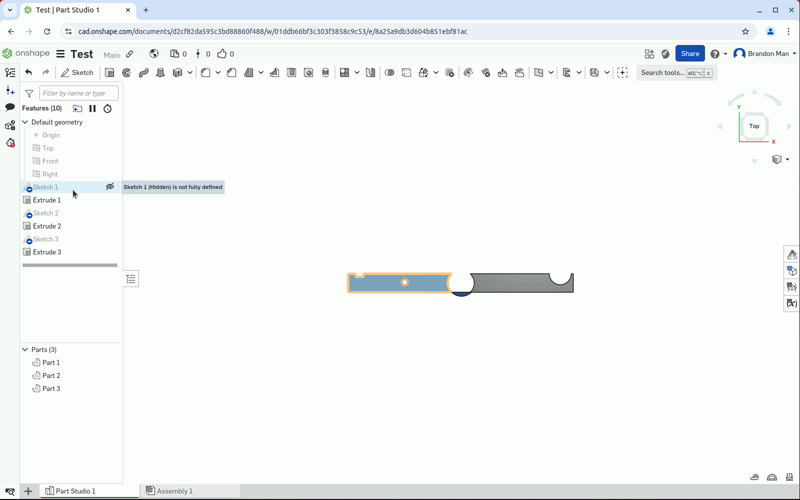
click(73, 189)
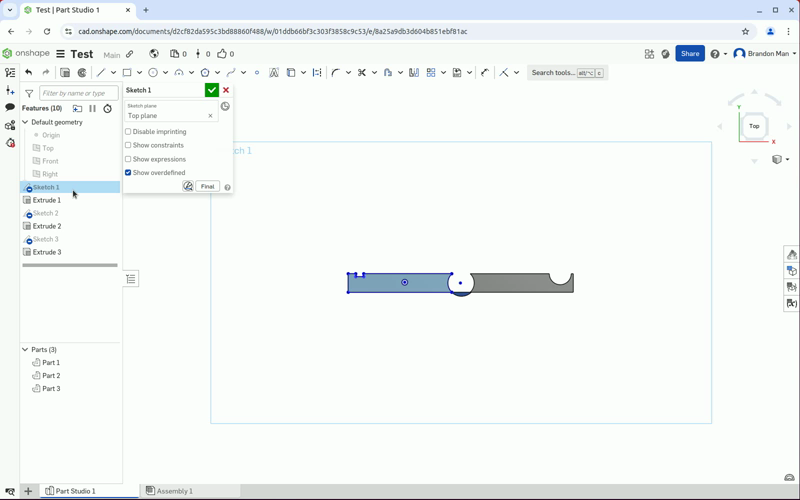
mouse_move(229, 92)
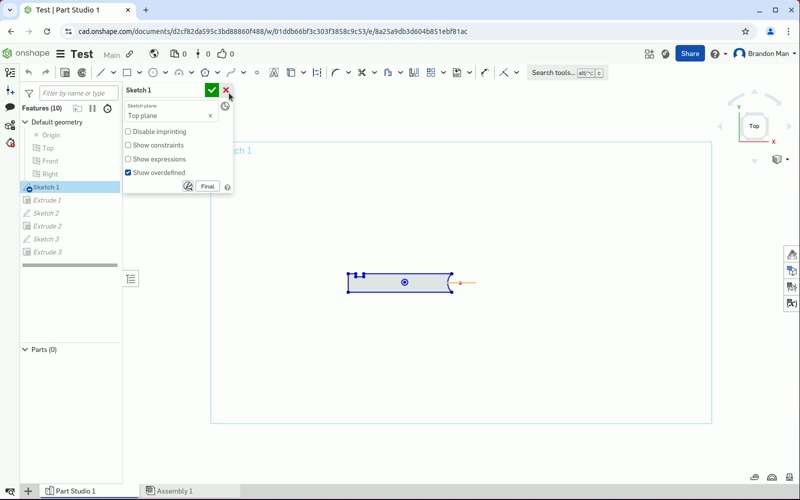
click(229, 92)
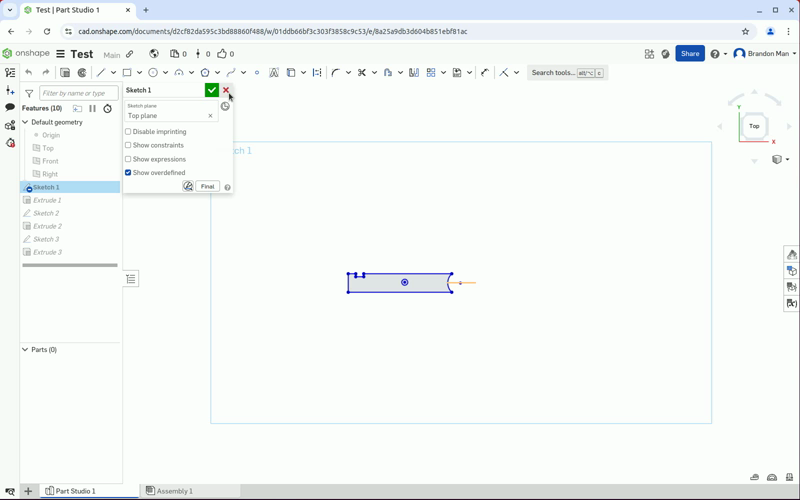
key(shift+s)
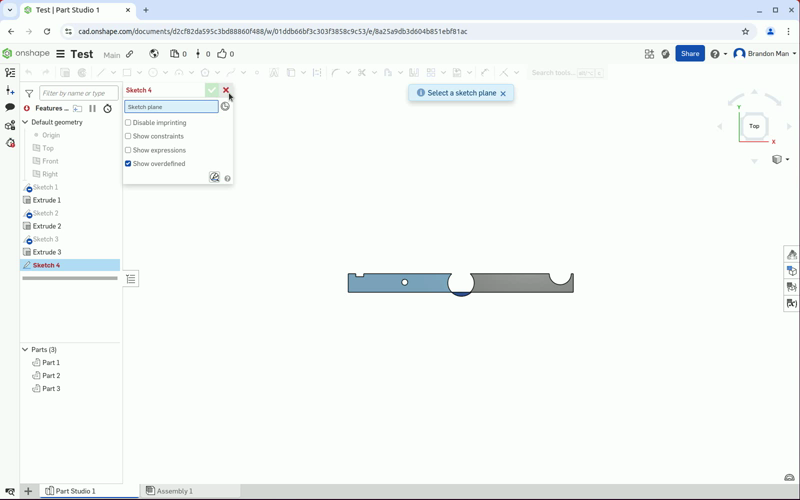
mouse_move(73, 150)
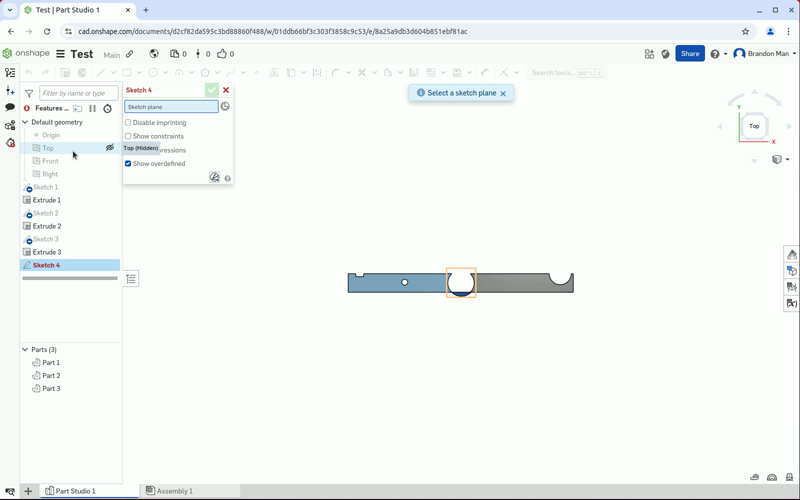
click(73, 150)
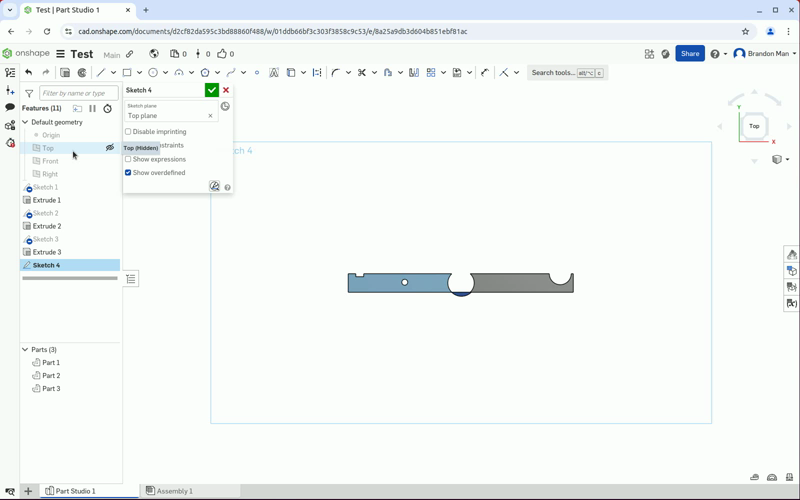
mouse_move(73, 352)
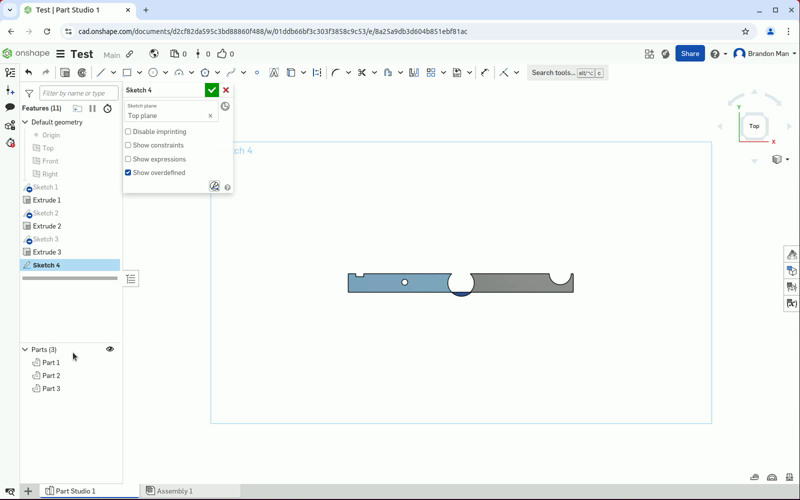
key(y)
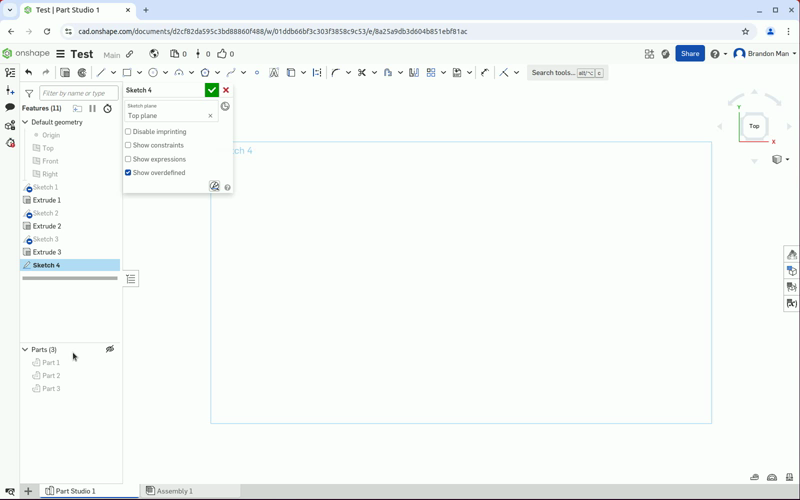
key(l)
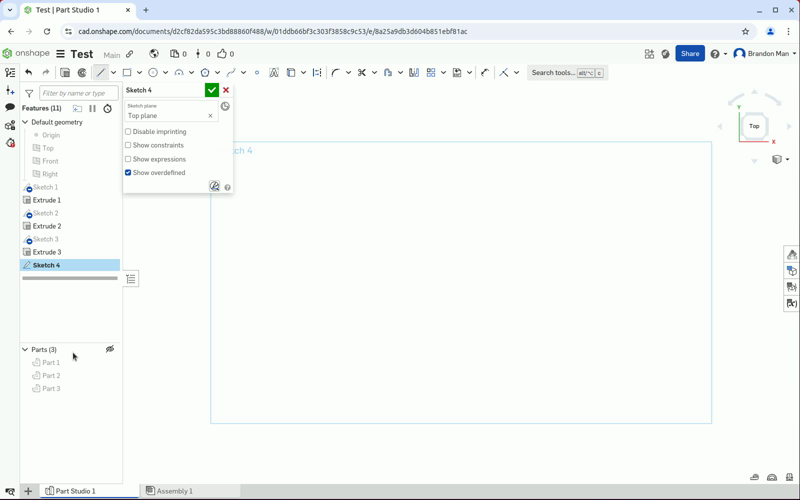
key_down(shift)
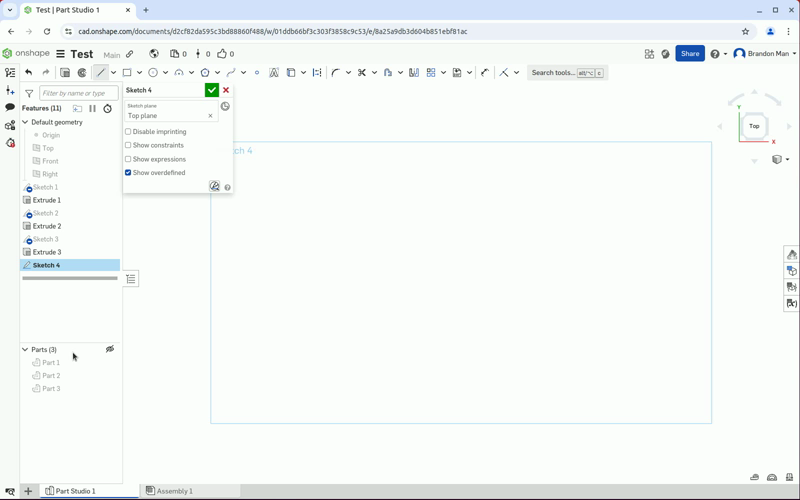
mouse_move(451, 292)
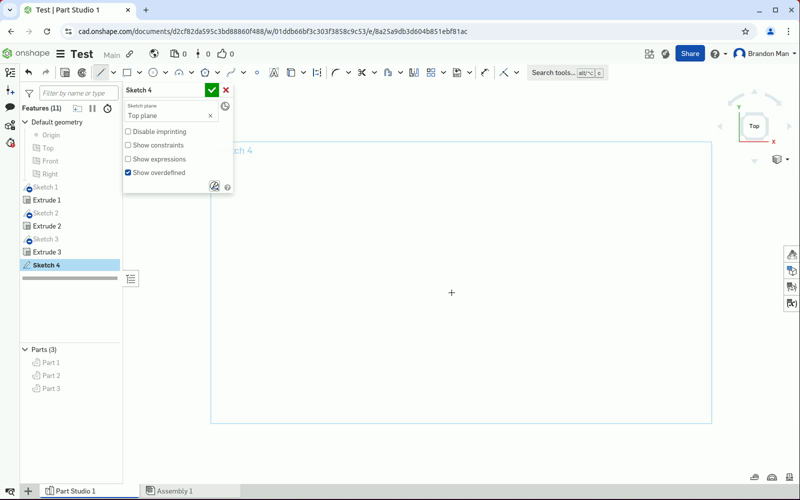
click(451, 292)
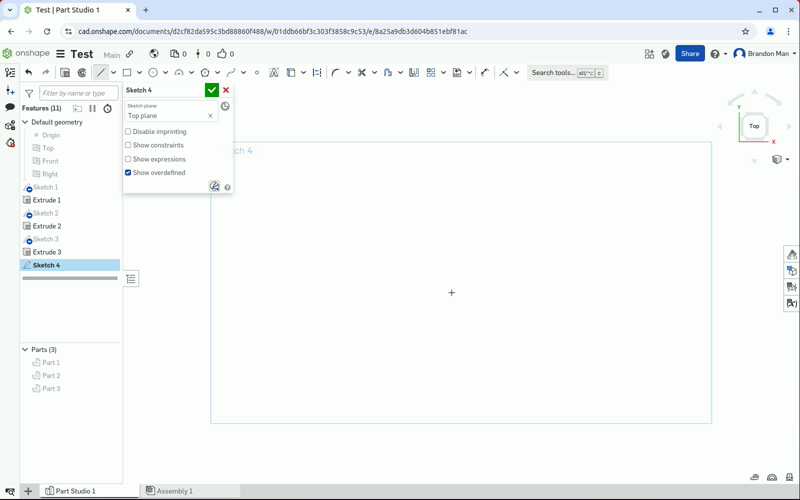
key_up(shift)
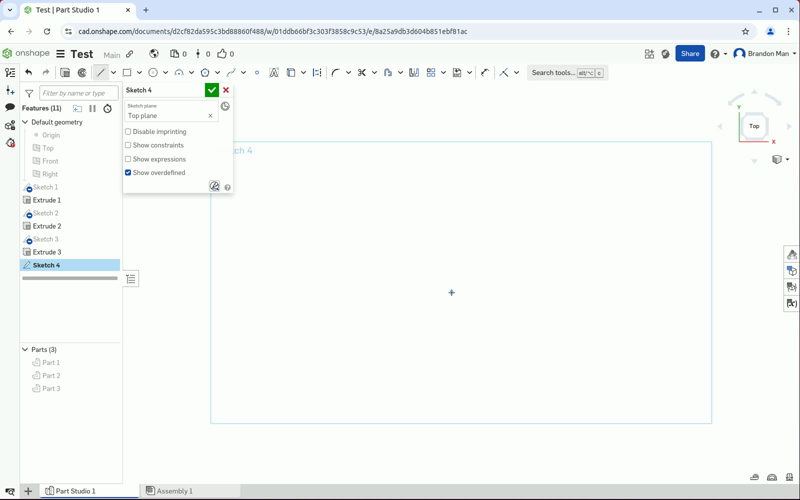
key_down(shift)
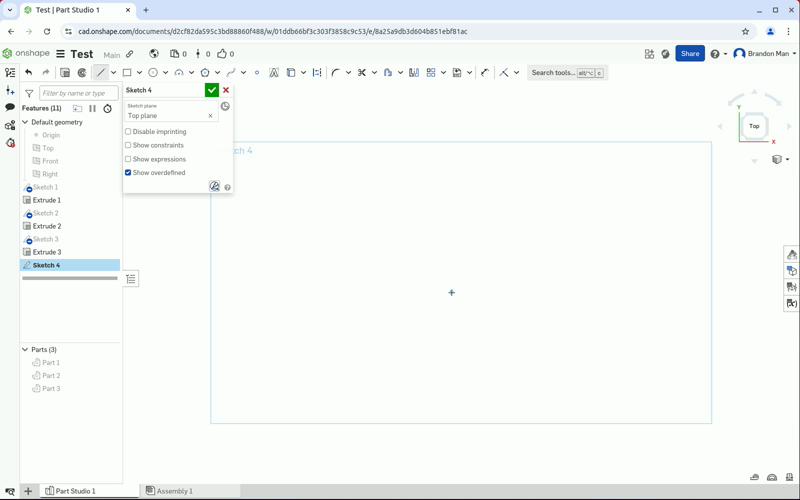
mouse_move(481, 292)
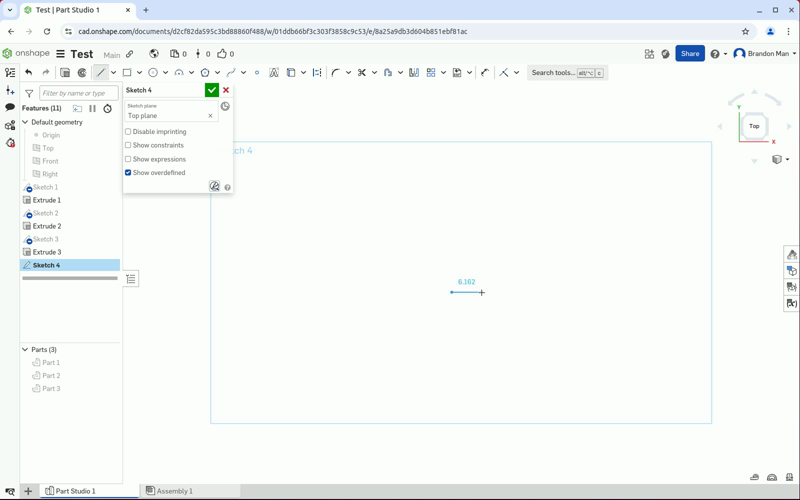
mouse_move(470, 292)
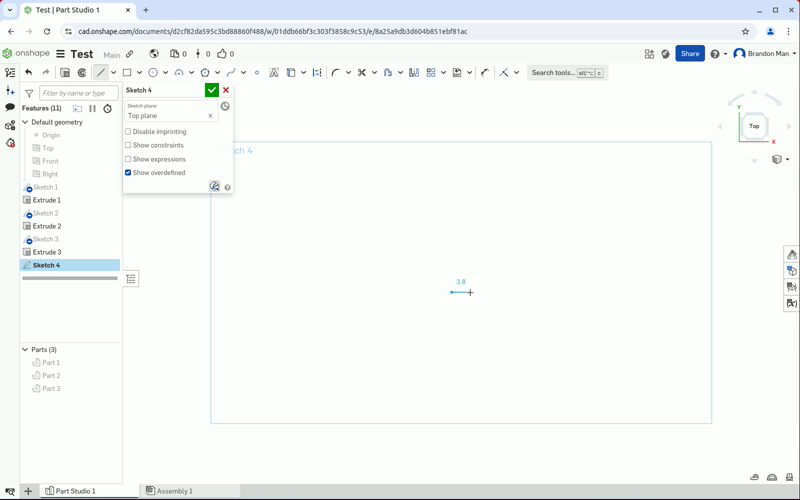
click(470, 292)
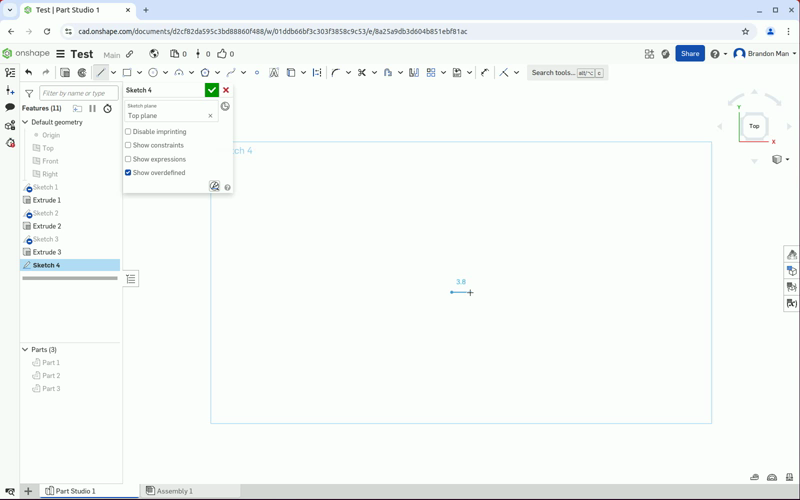
key_up(shift)
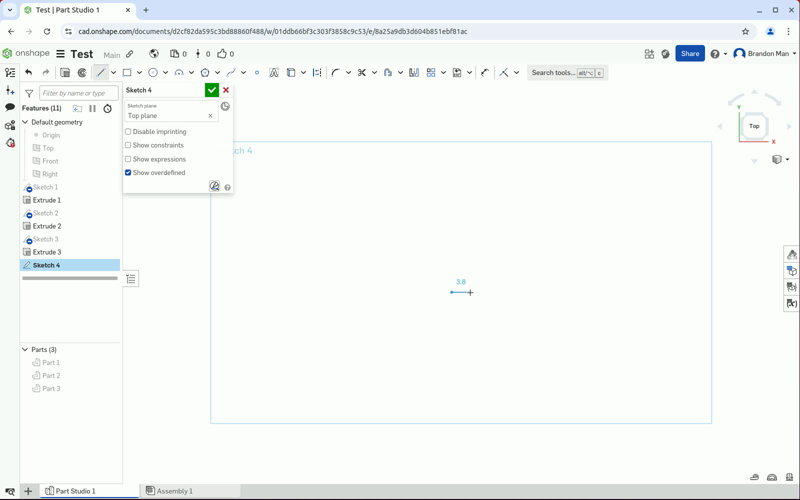
key(esc)
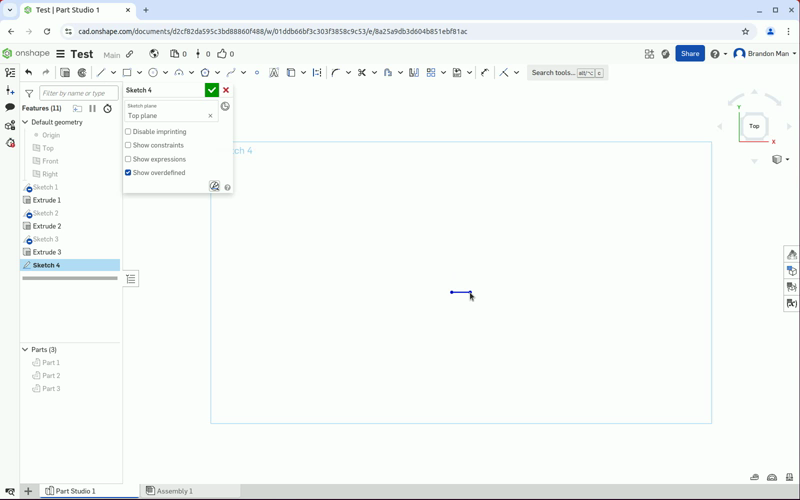
key(a)
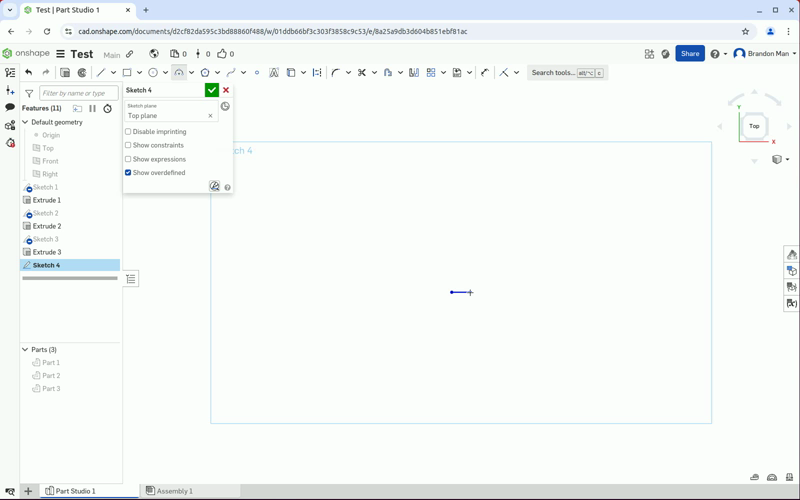
mouse_move(470, 292)
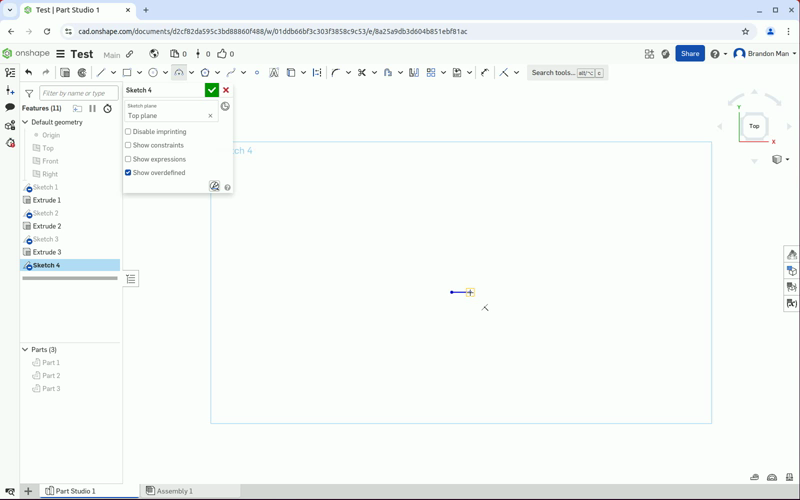
click(470, 292)
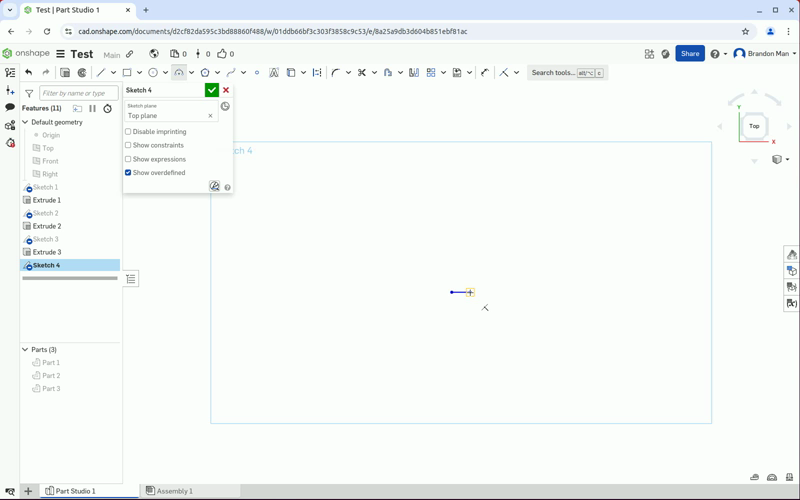
key_down(shift)
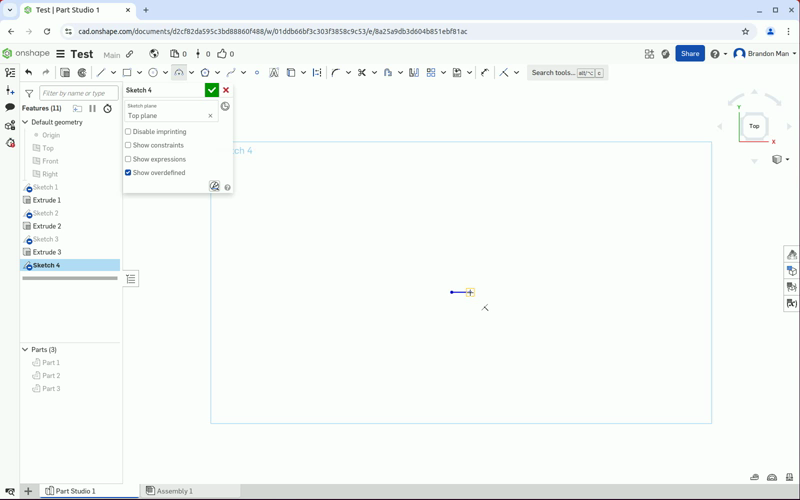
mouse_move(470, 272)
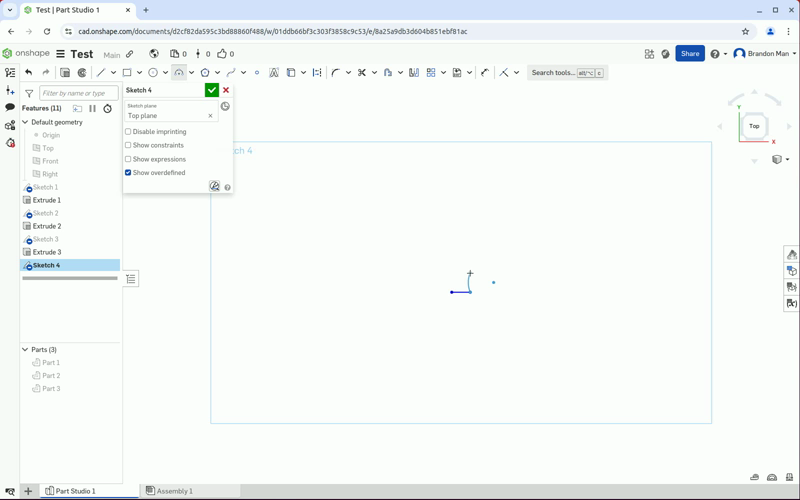
click(470, 272)
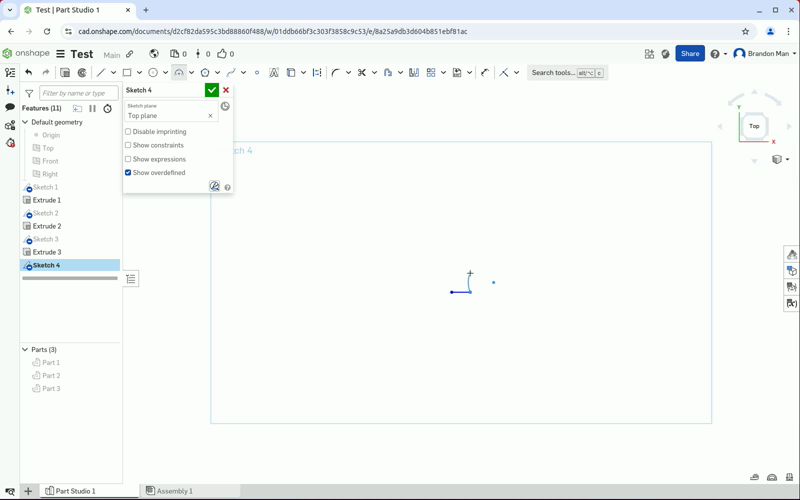
mouse_move(474, 282)
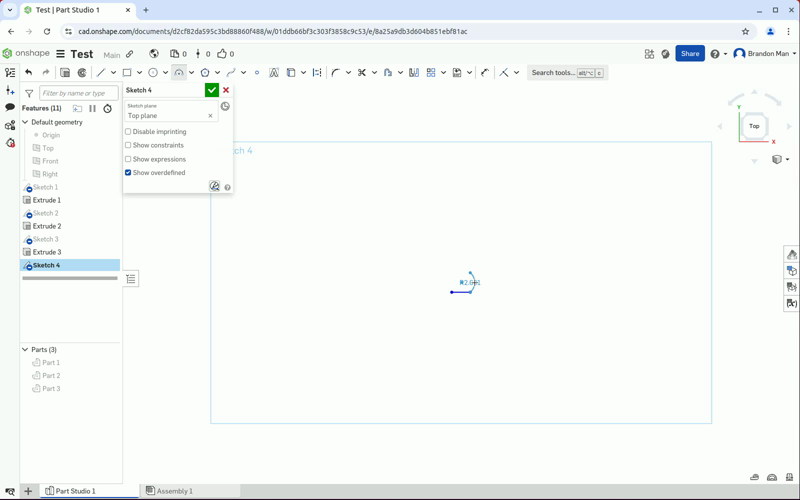
click(474, 282)
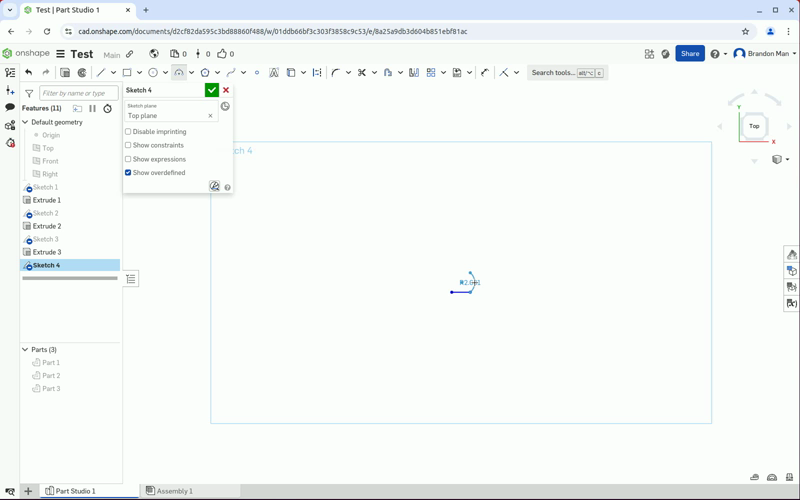
key_up(shift)
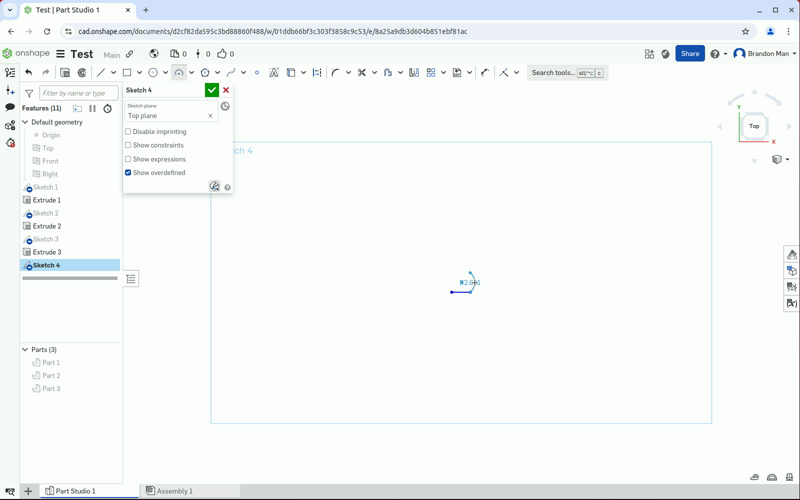
key(esc)
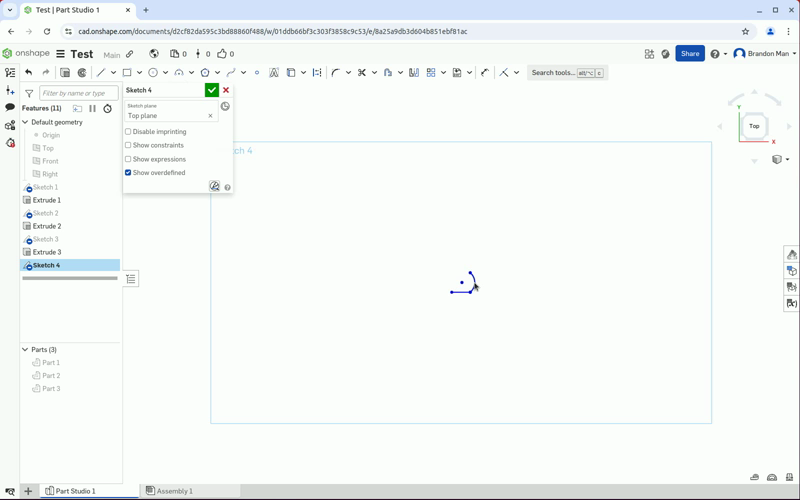
key(l)
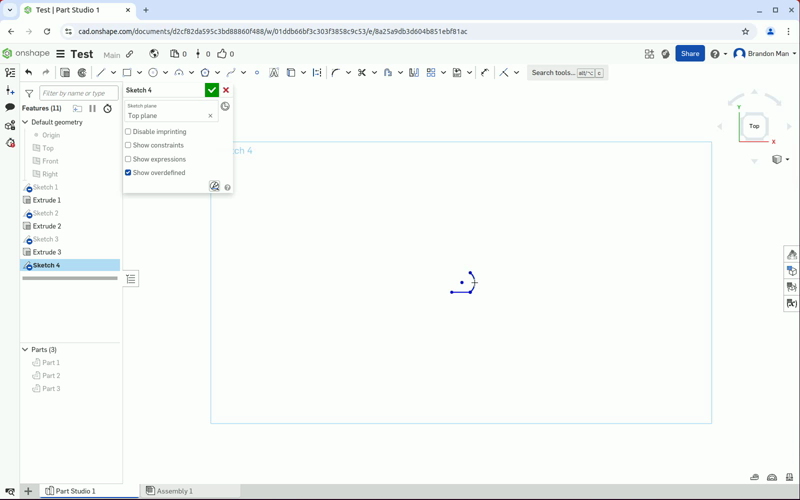
mouse_move(470, 272)
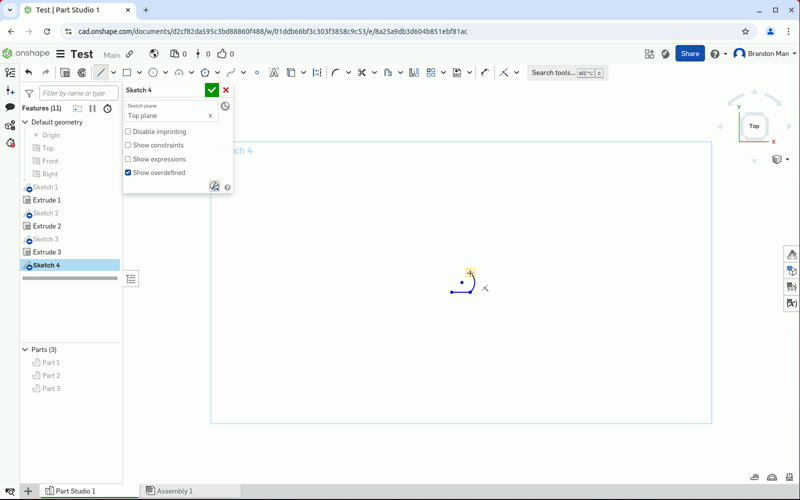
click(470, 272)
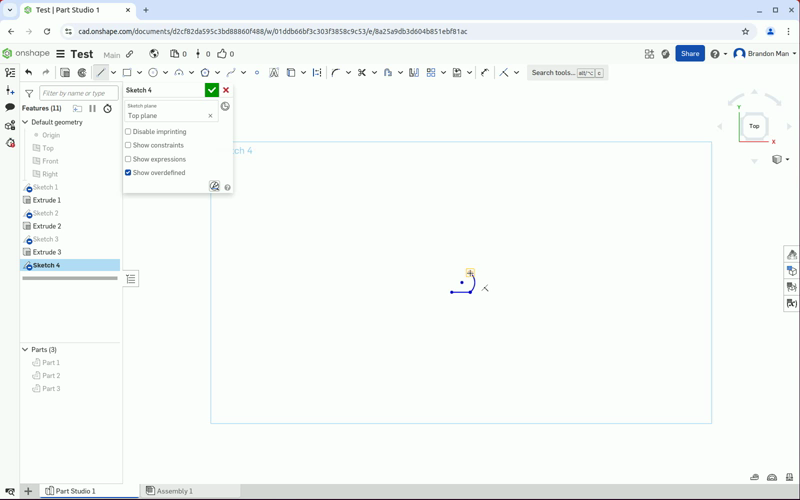
key_down(shift)
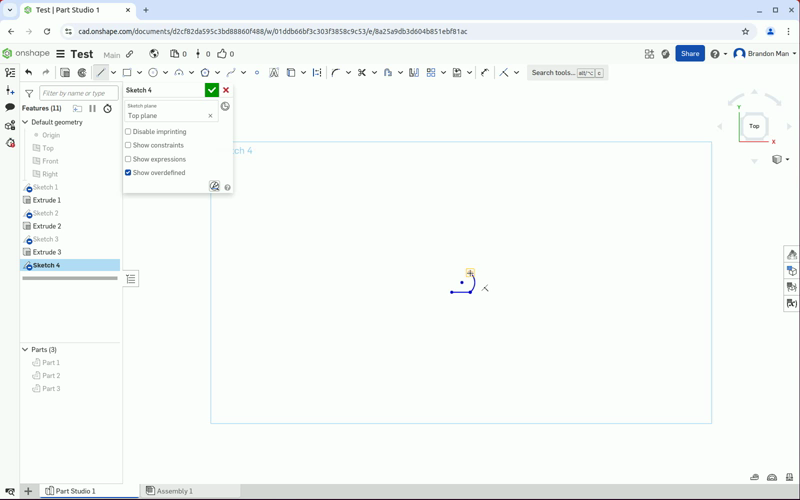
mouse_move(500, 272)
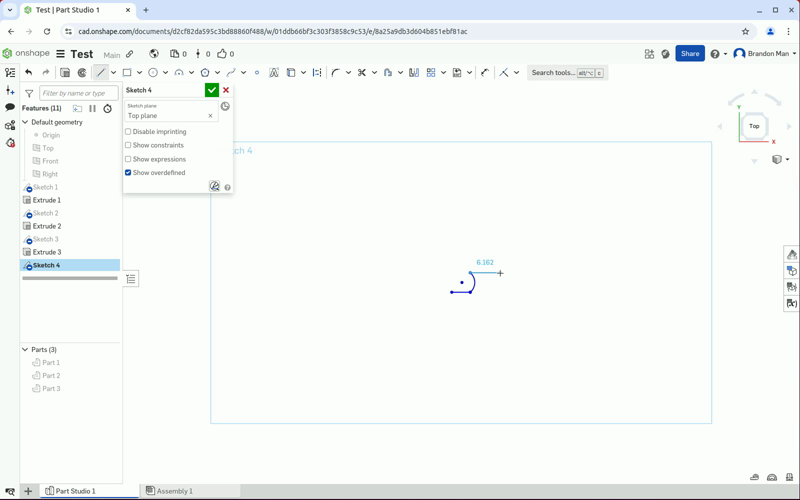
mouse_move(451, 272)
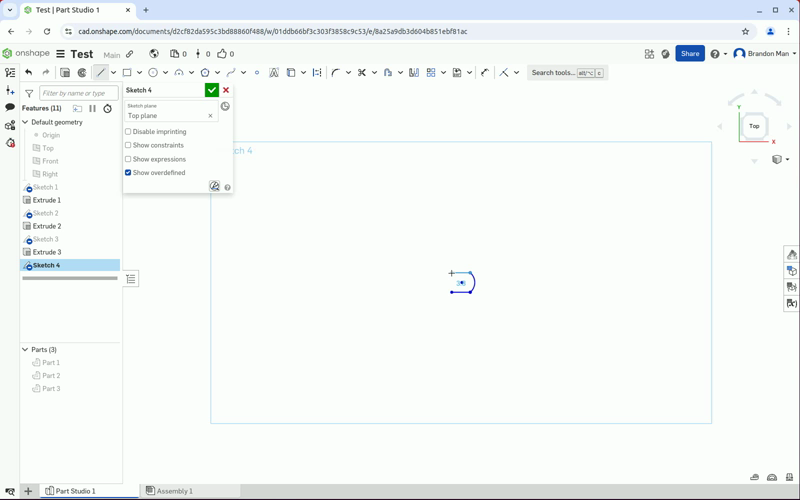
click(451, 272)
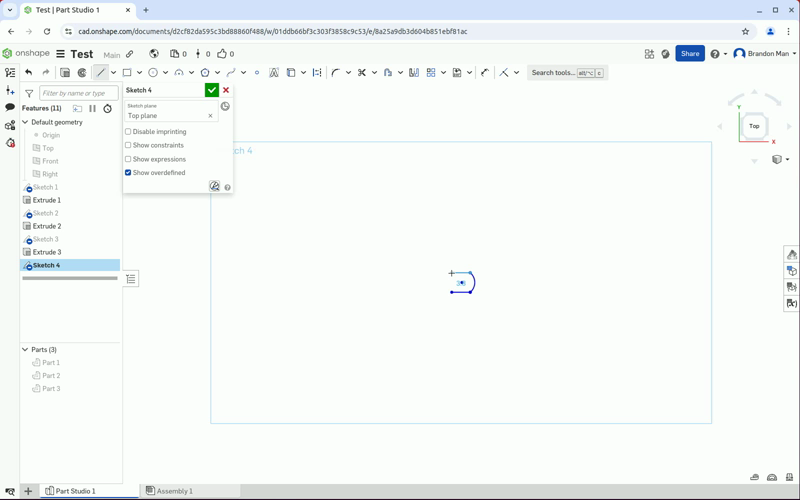
key_up(shift)
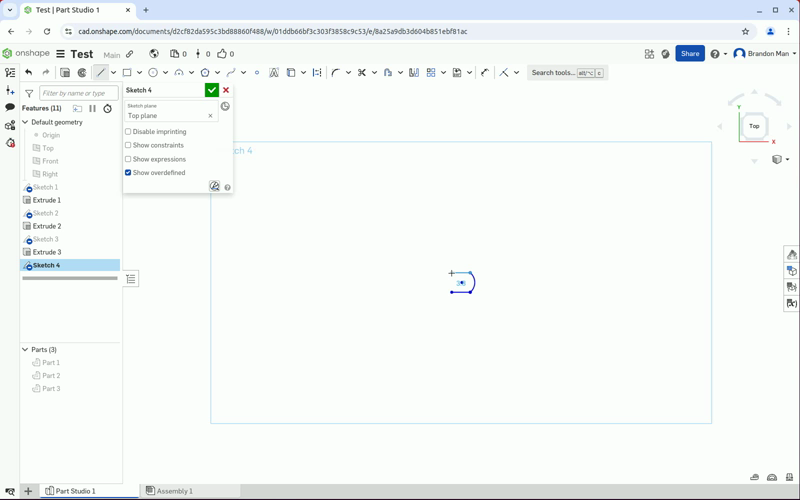
key(esc)
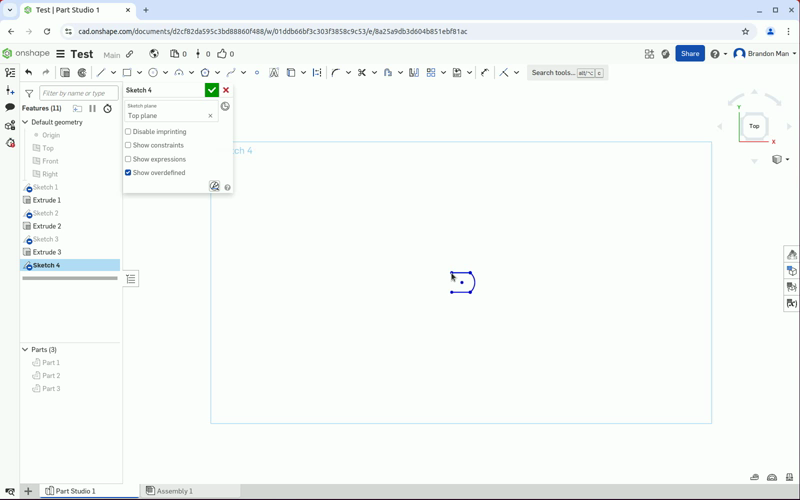
key(a)
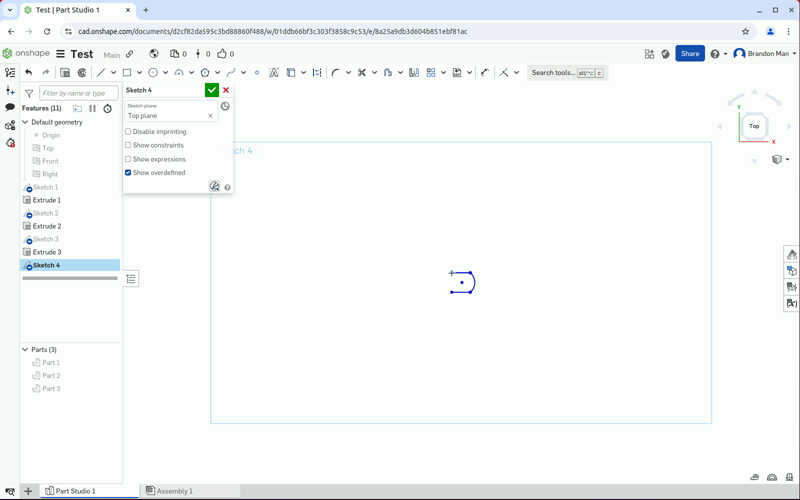
mouse_move(451, 272)
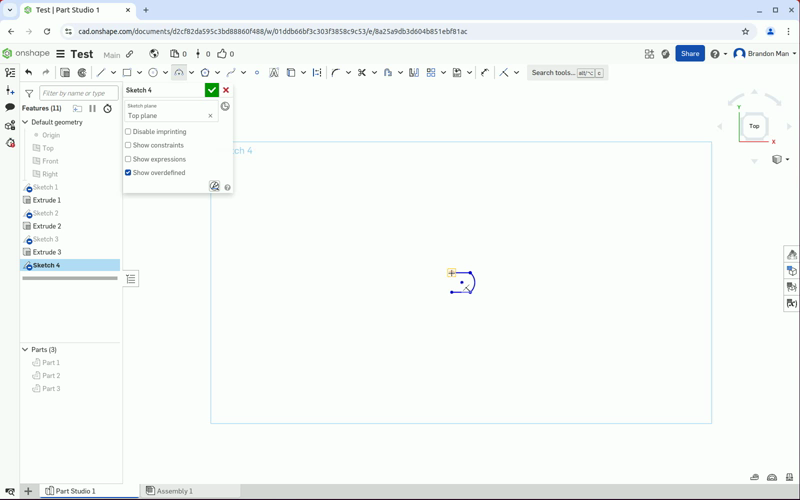
click(451, 272)
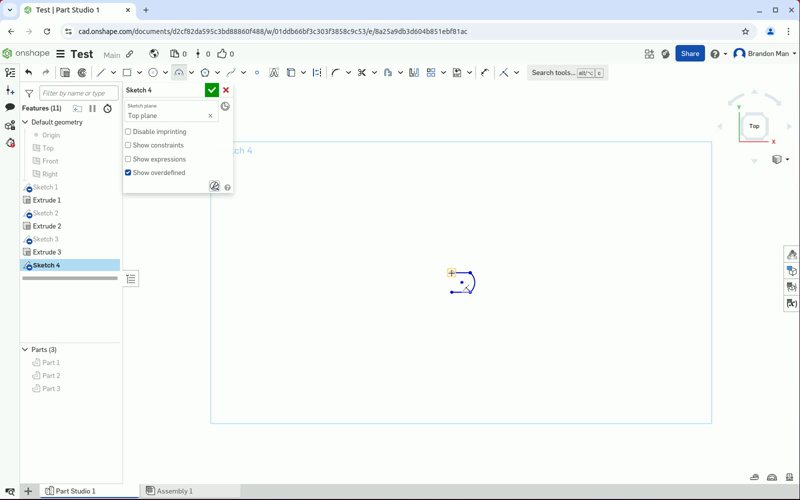
mouse_move(451, 292)
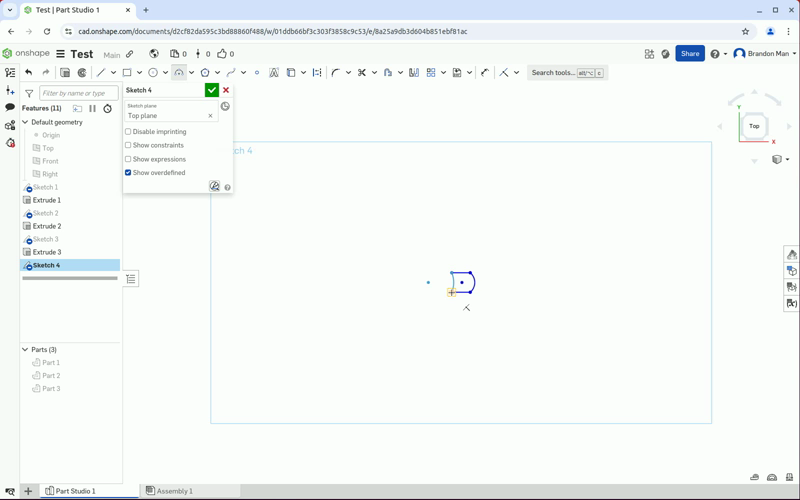
click(451, 292)
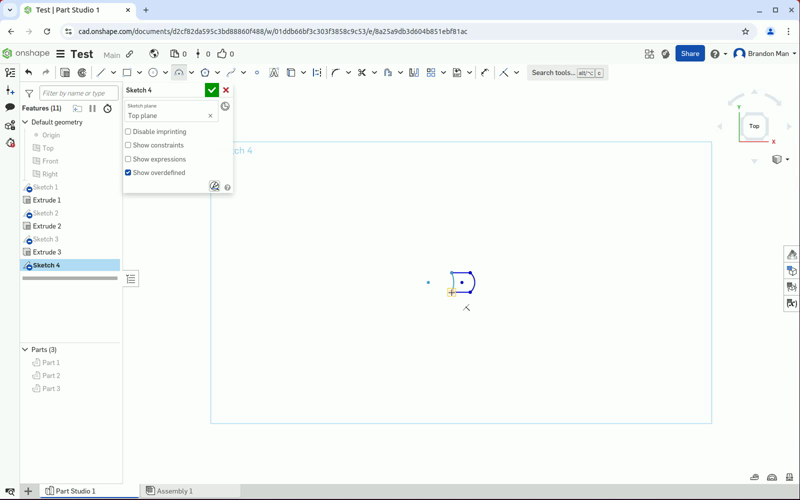
key_down(shift)
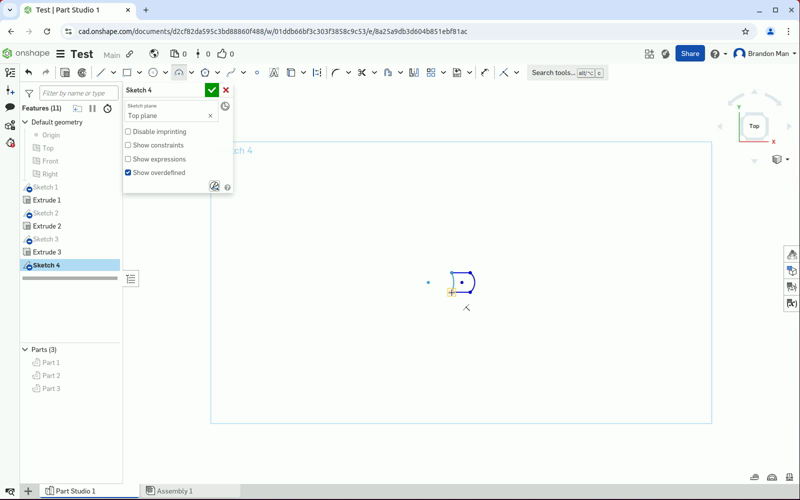
mouse_move(447, 282)
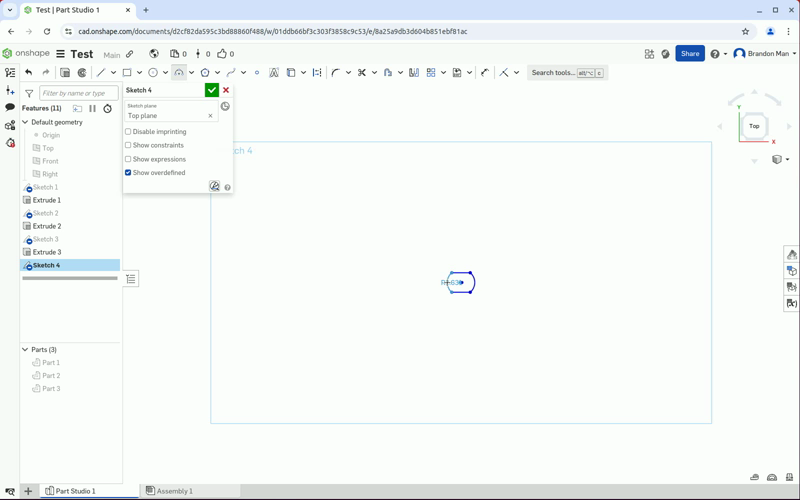
click(447, 282)
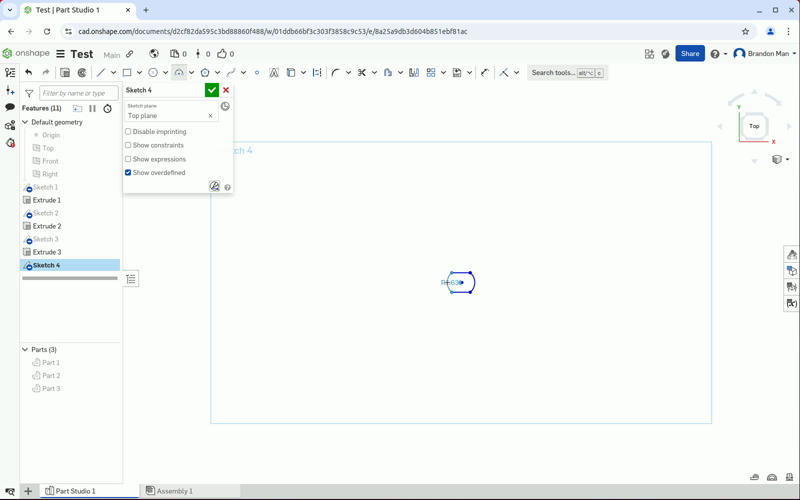
key_up(shift)
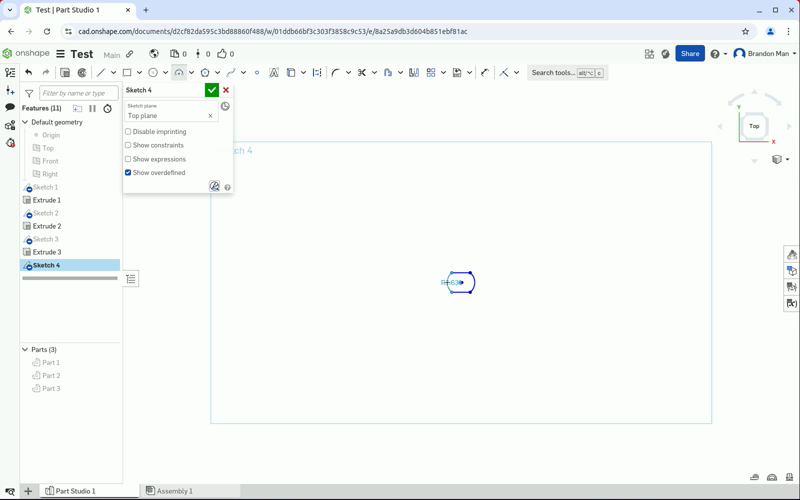
key(esc)
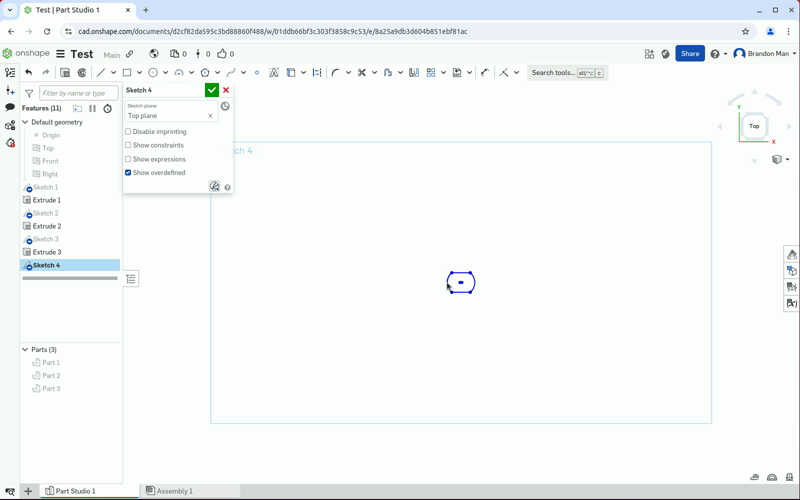
key(c)
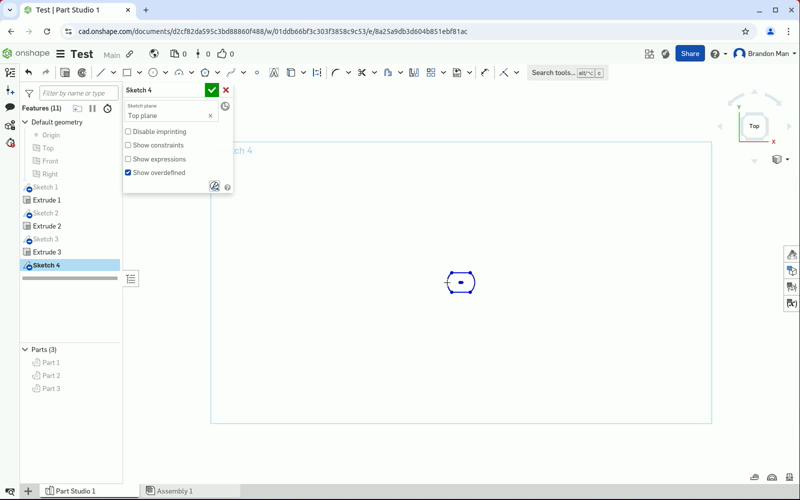
key_down(shift)
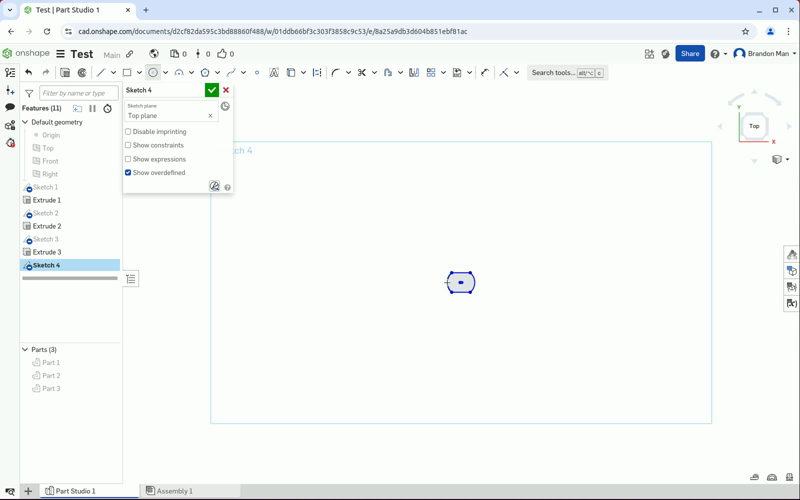
mouse_move(461, 282)
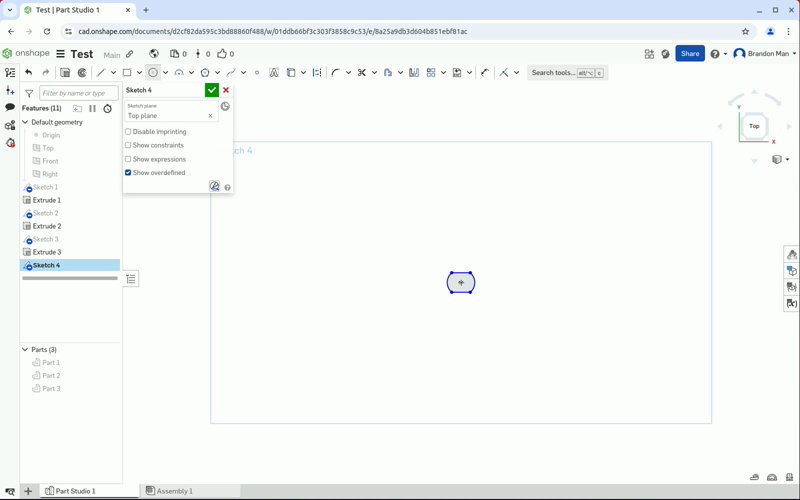
click(461, 282)
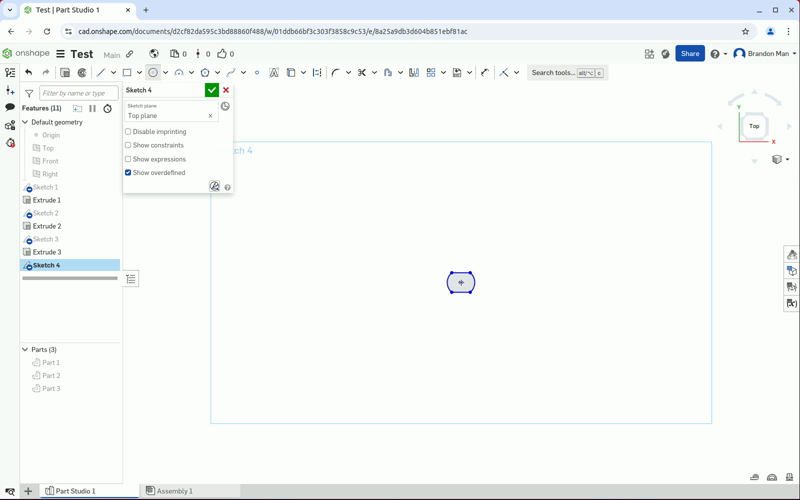
key_up(shift)
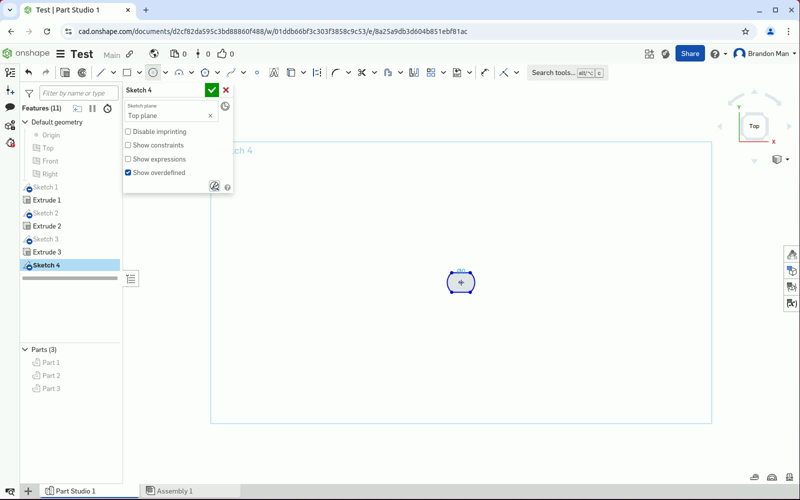
mouse_move(464, 282)
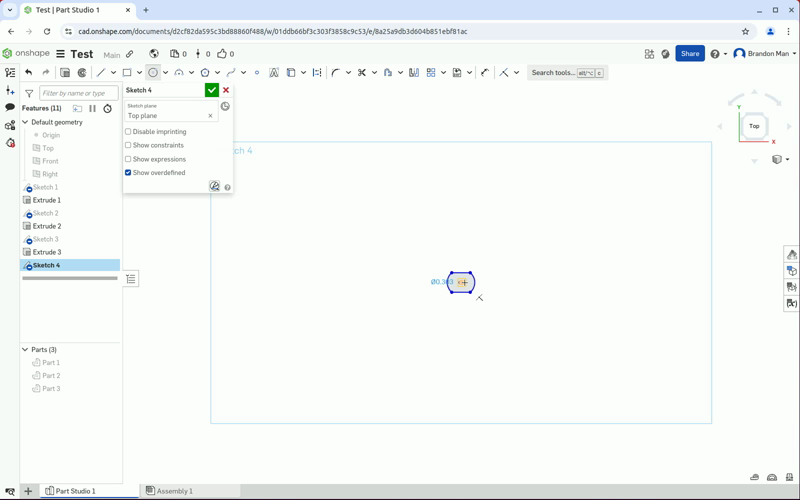
scroll(6)
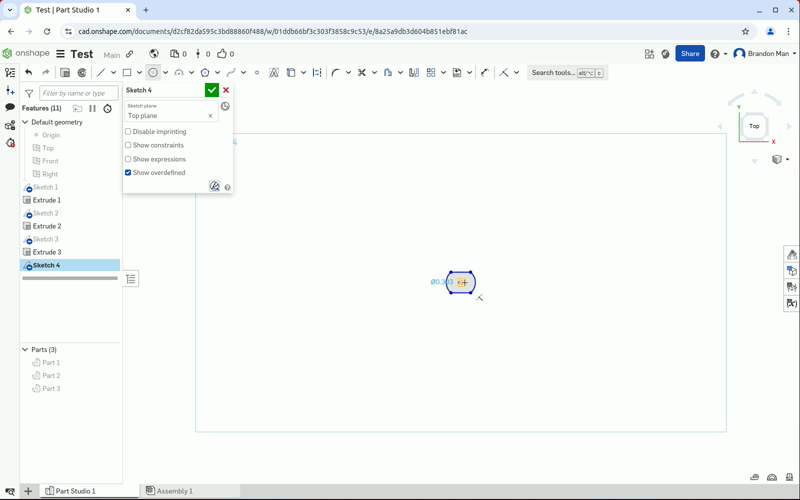
scroll(6)
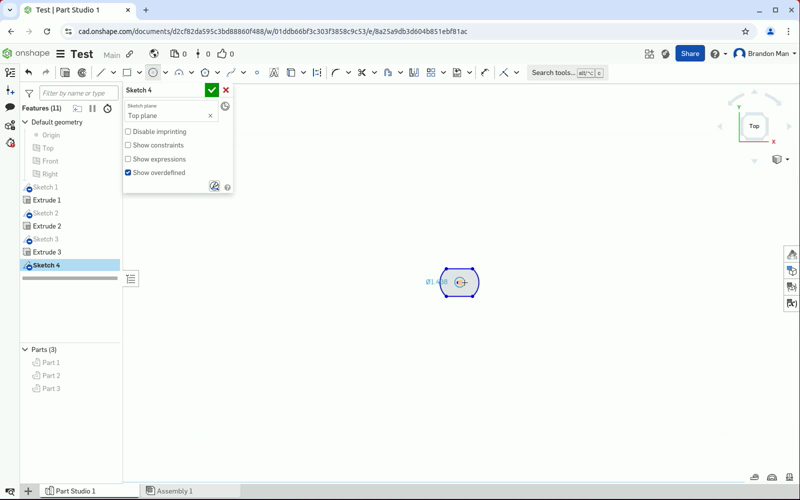
scroll(6)
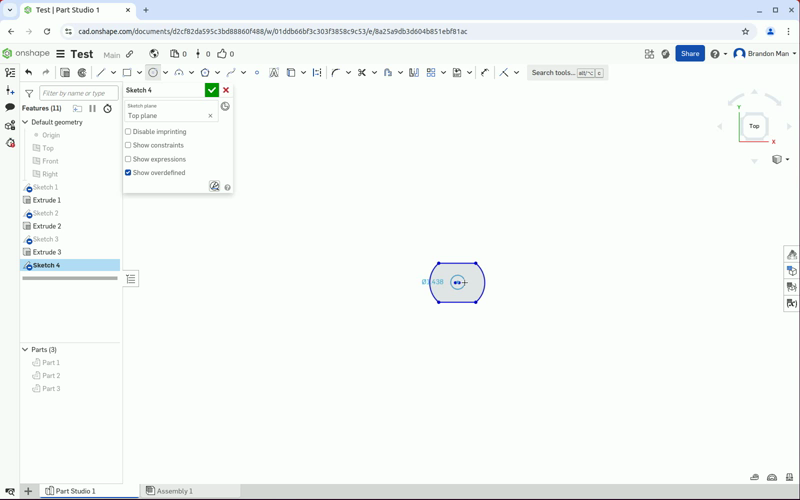
scroll(6)
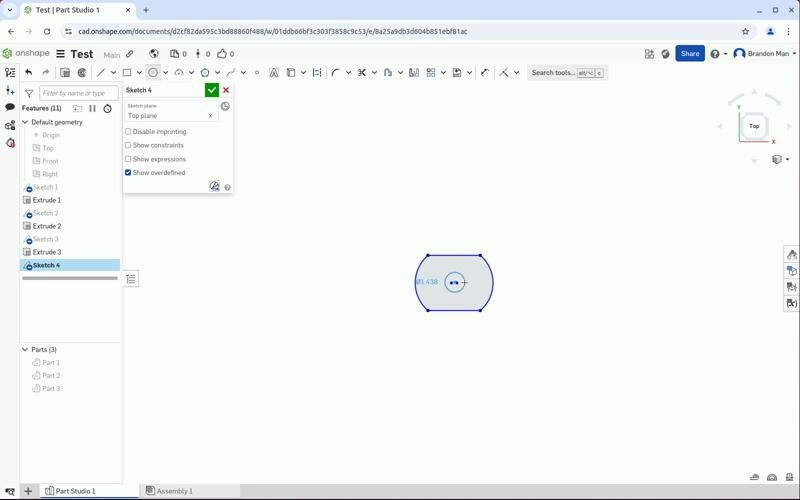
scroll(6)
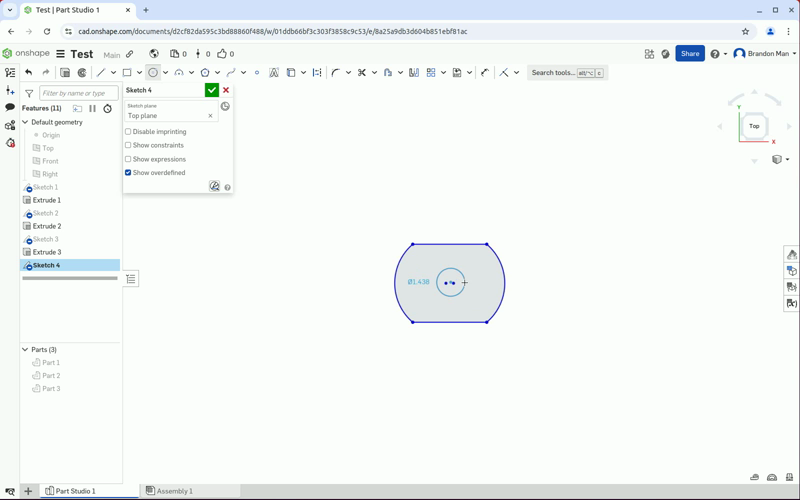
scroll(6)
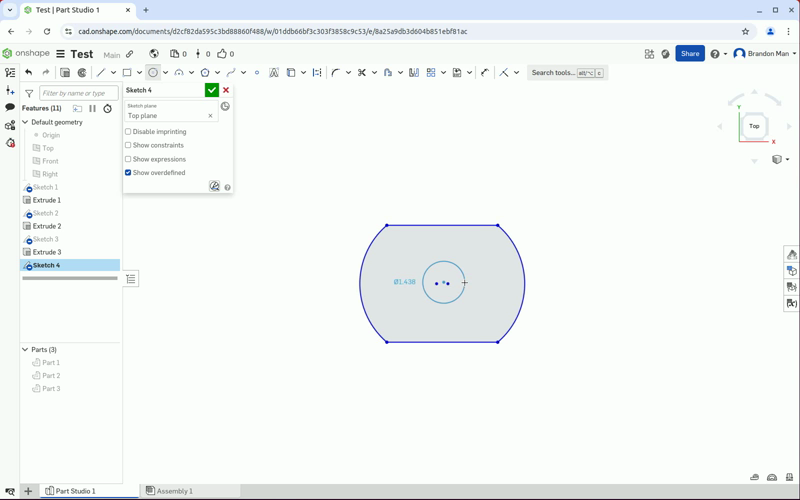
scroll(6)
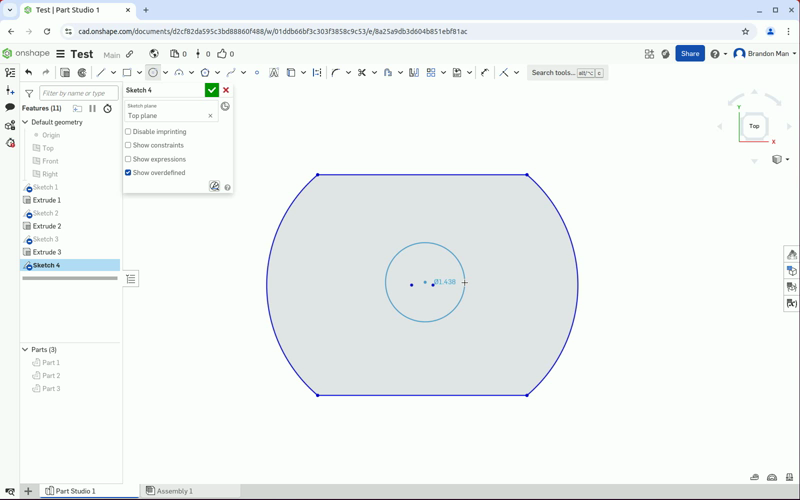
click(464, 282)
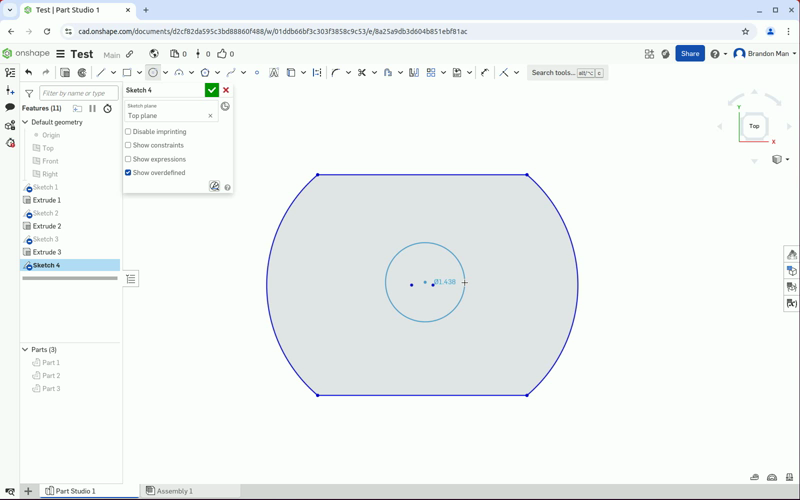
scroll(-6)
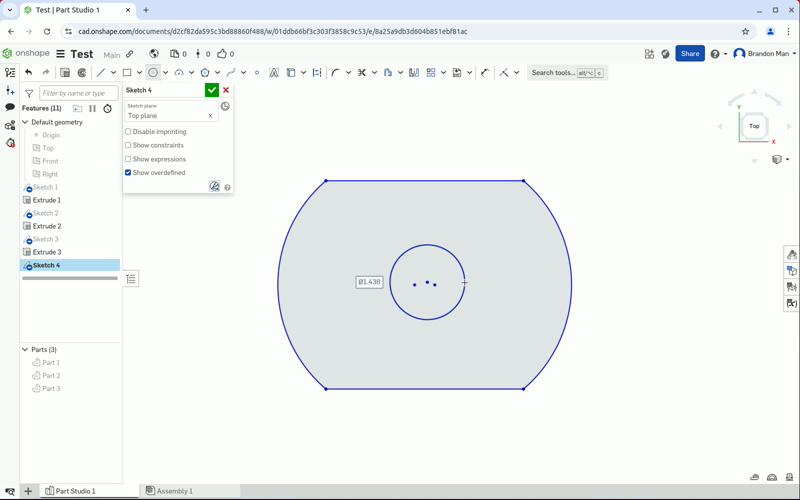
scroll(-6)
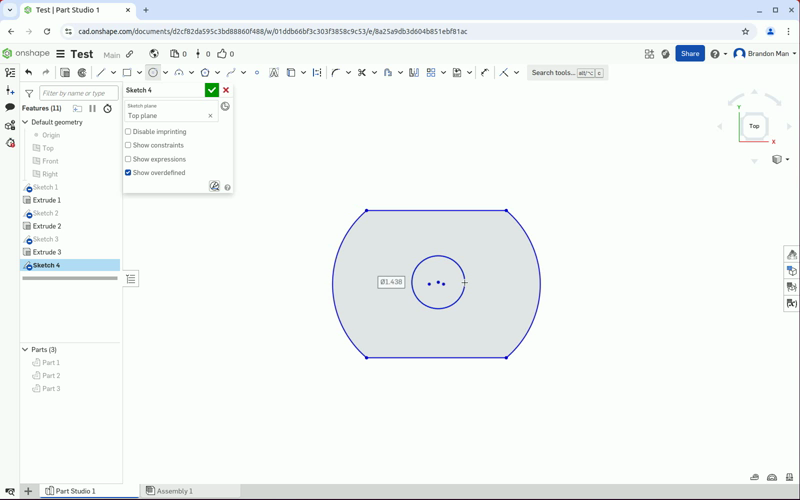
scroll(-6)
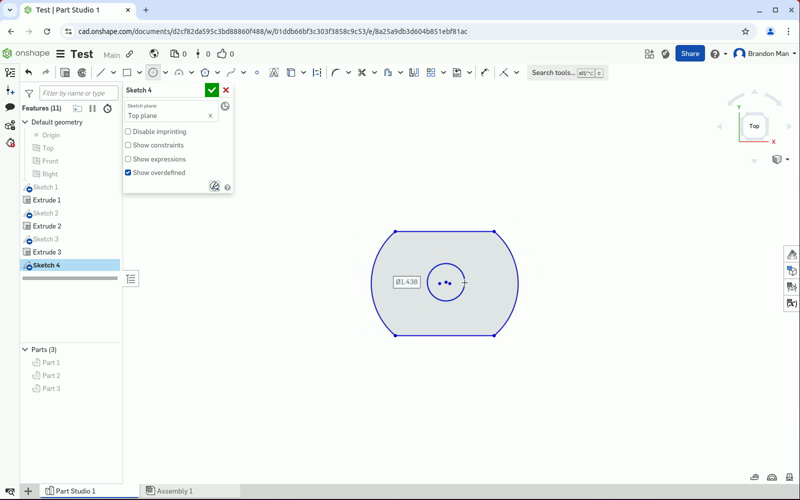
scroll(-6)
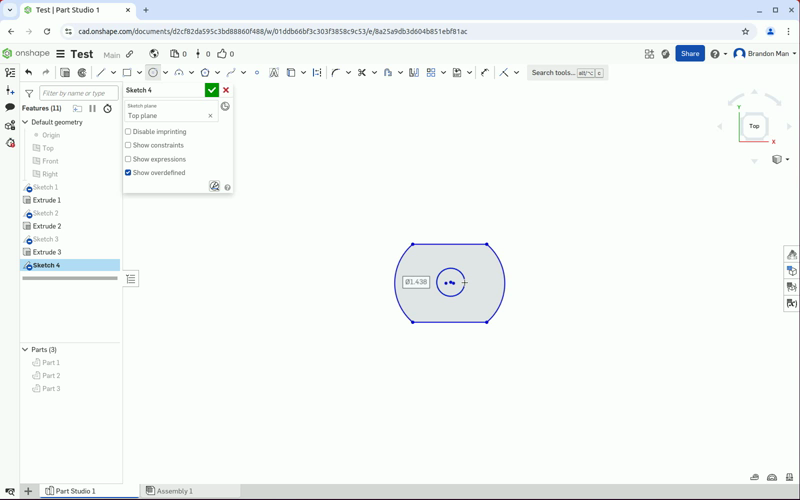
scroll(-6)
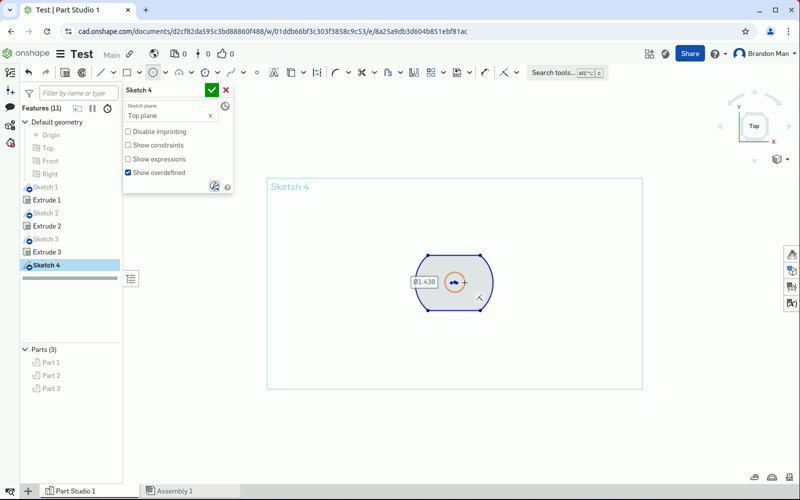
scroll(-6)
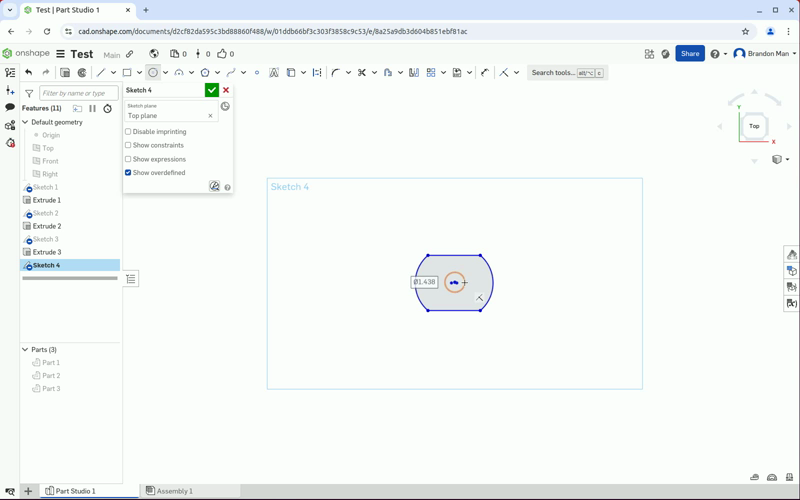
scroll(-6)
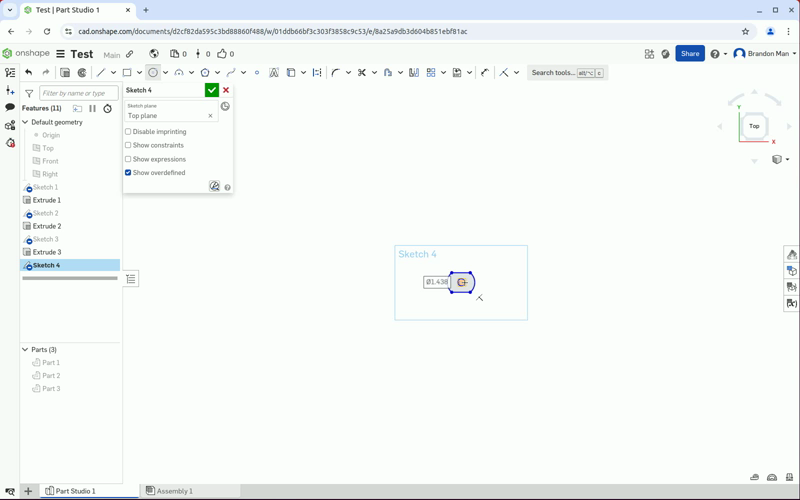
key(esc)
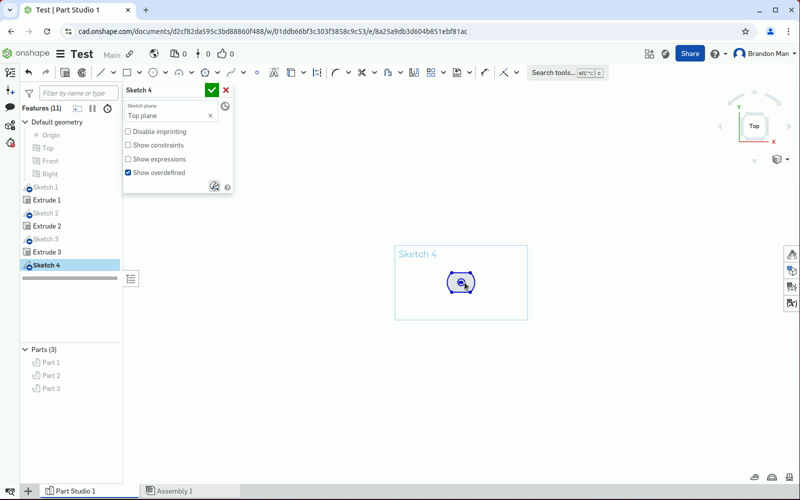
mouse_move(451, 291)
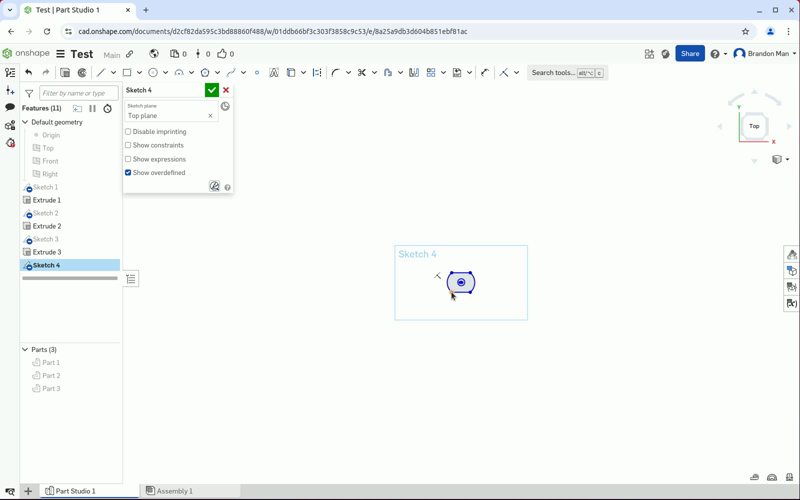
scroll(6)
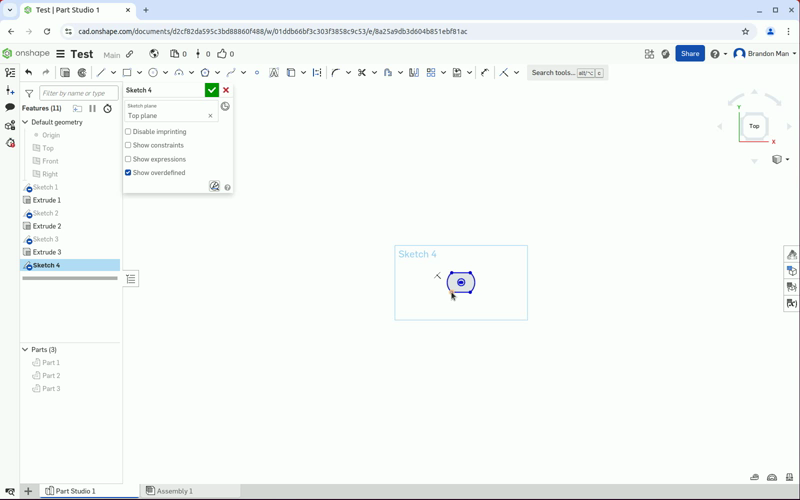
scroll(6)
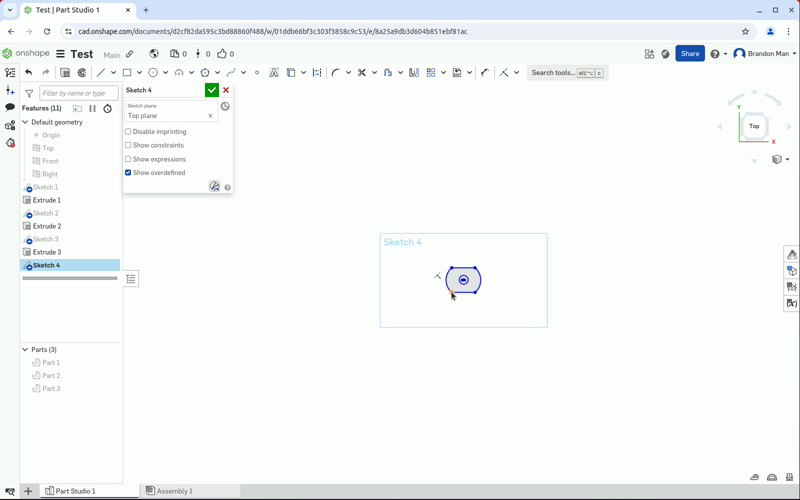
scroll(6)
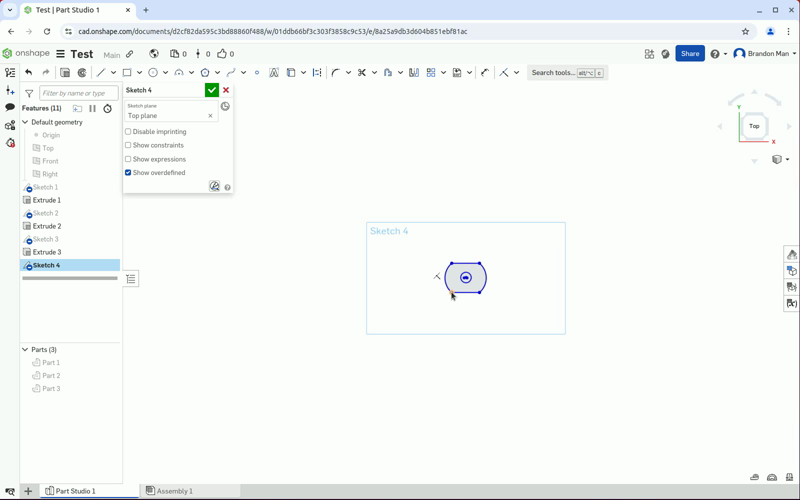
scroll(6)
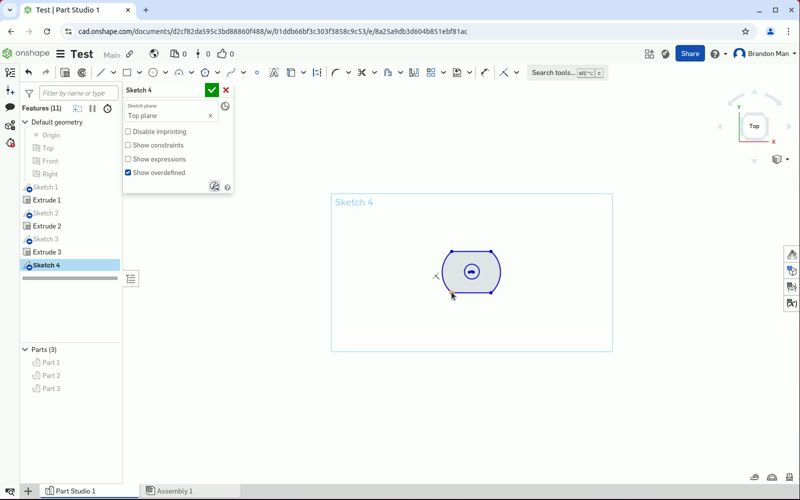
scroll(6)
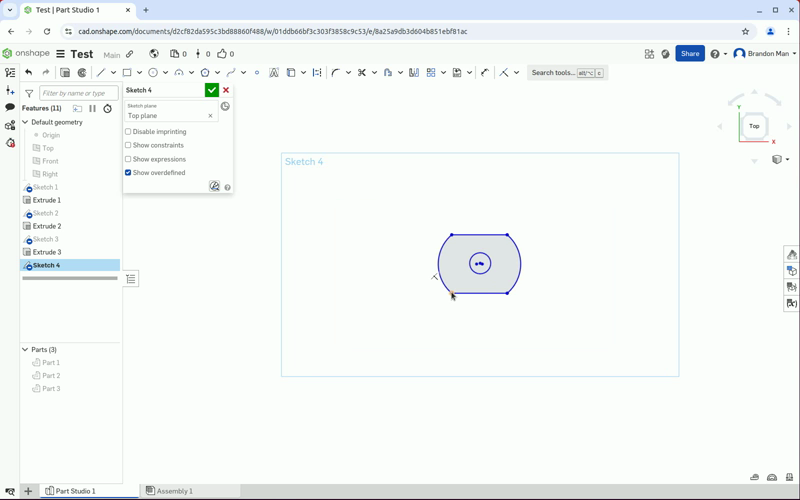
scroll(6)
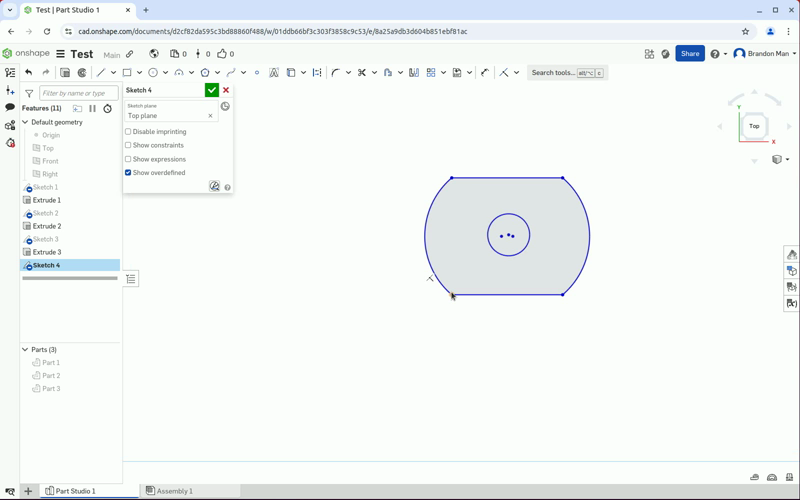
scroll(6)
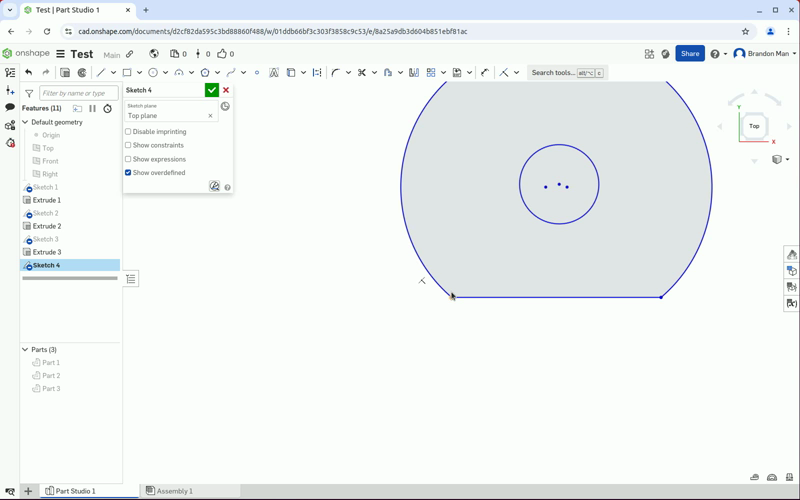
click(451, 291)
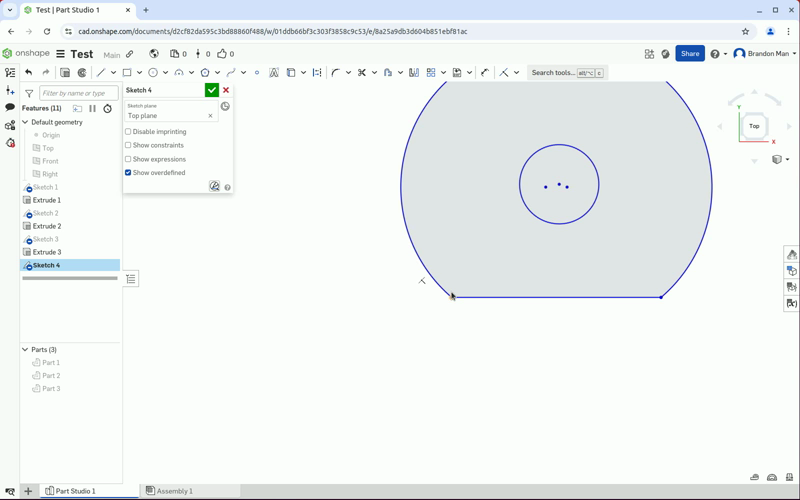
scroll(-6)
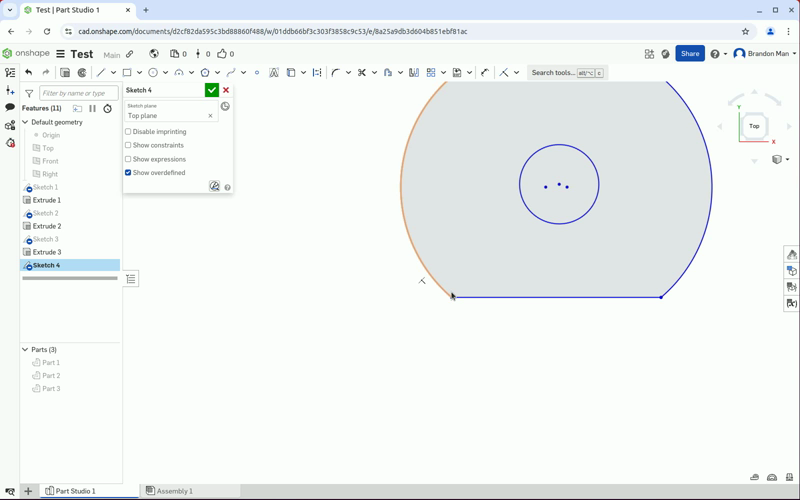
scroll(-6)
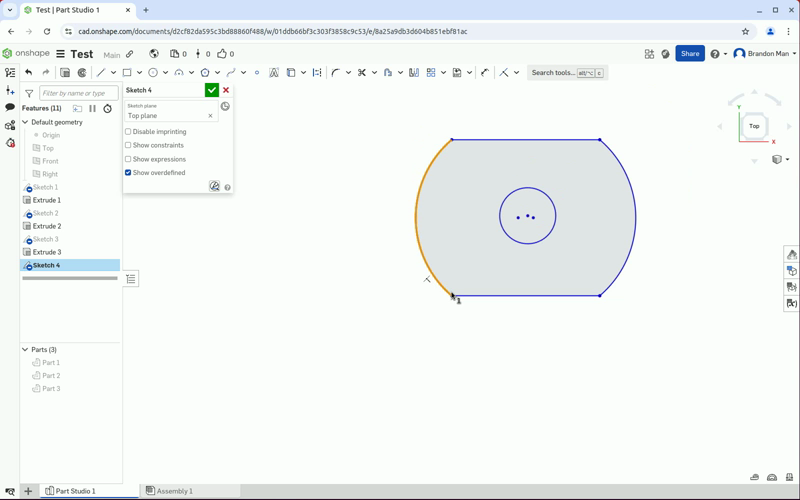
scroll(-6)
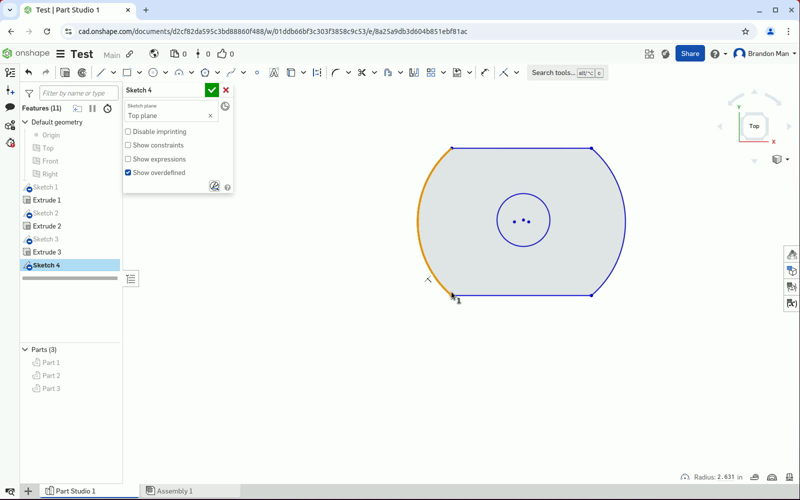
scroll(-6)
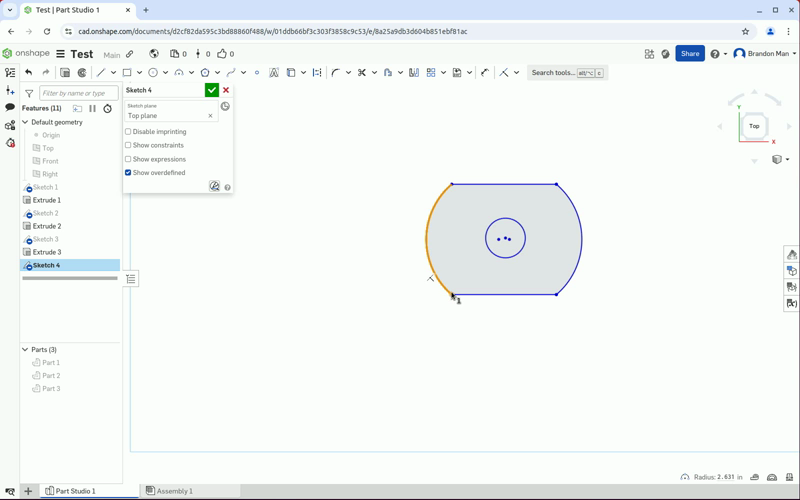
scroll(-6)
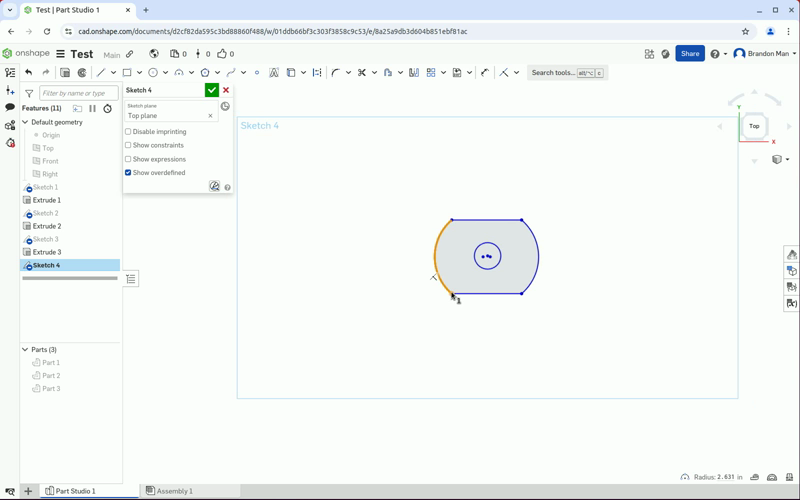
scroll(-6)
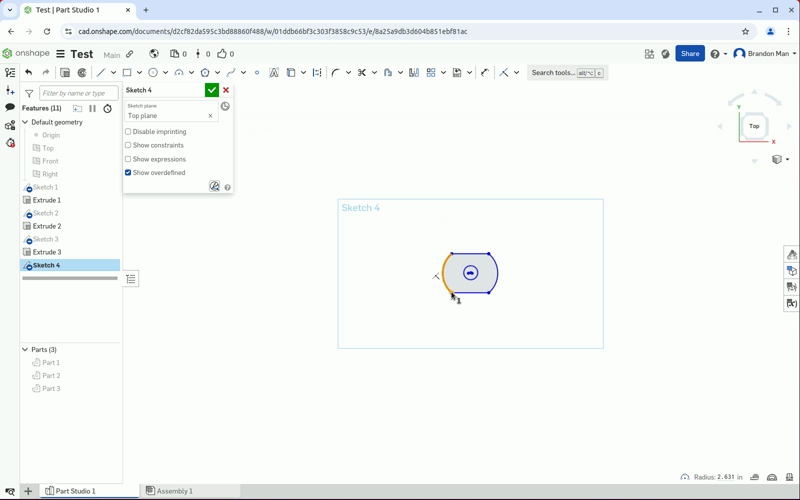
scroll(-6)
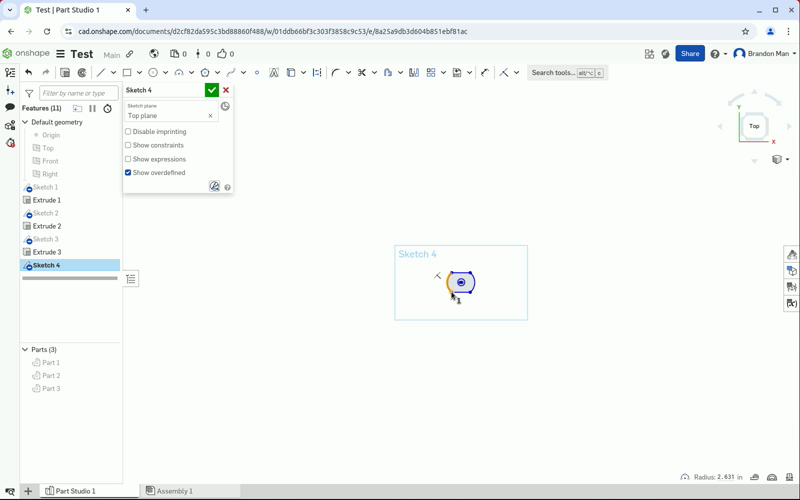
mouse_move(73, 352)
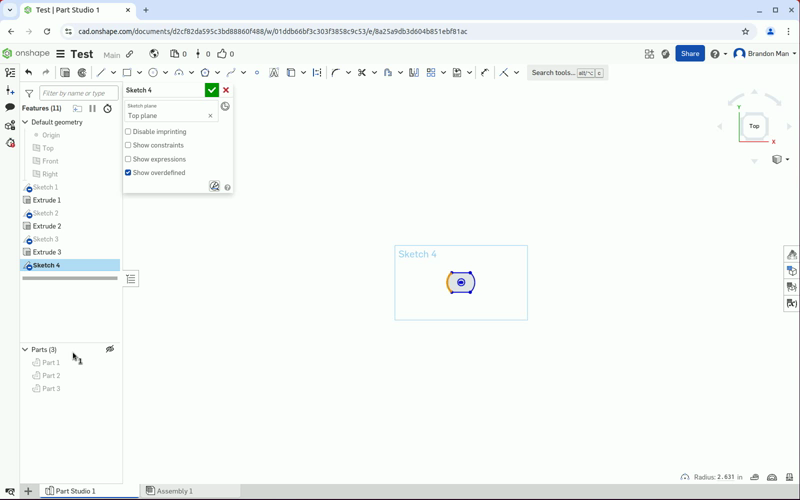
key(shift+y)
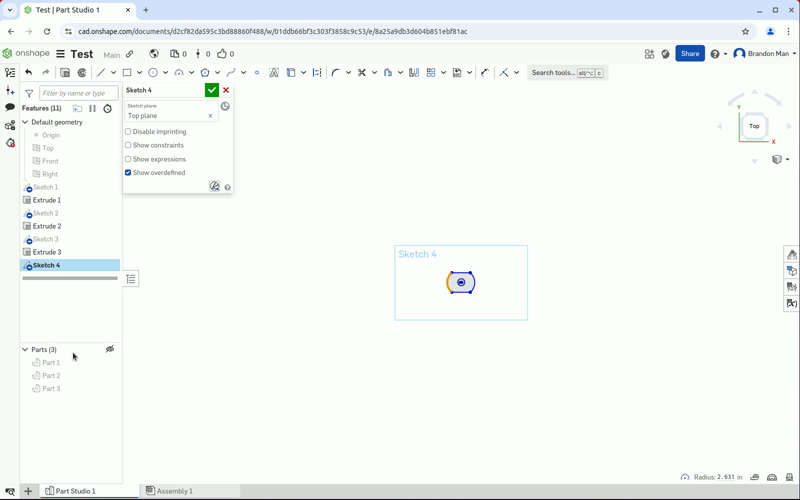
key(shift+e)
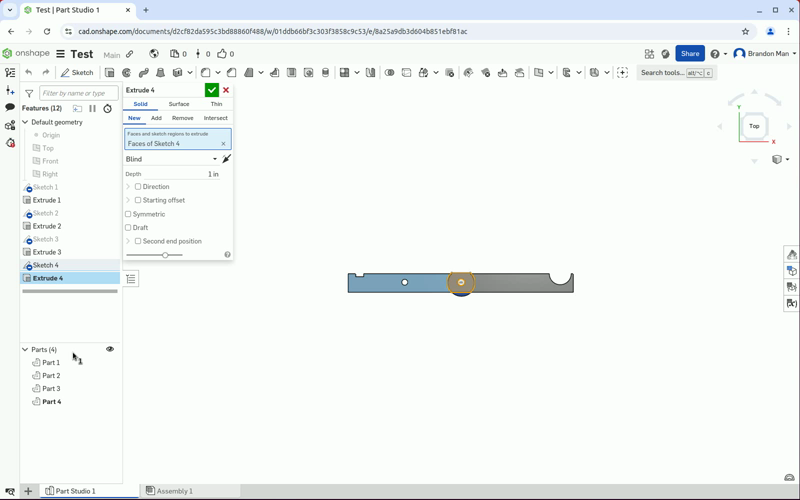
mouse_move(143, 106)
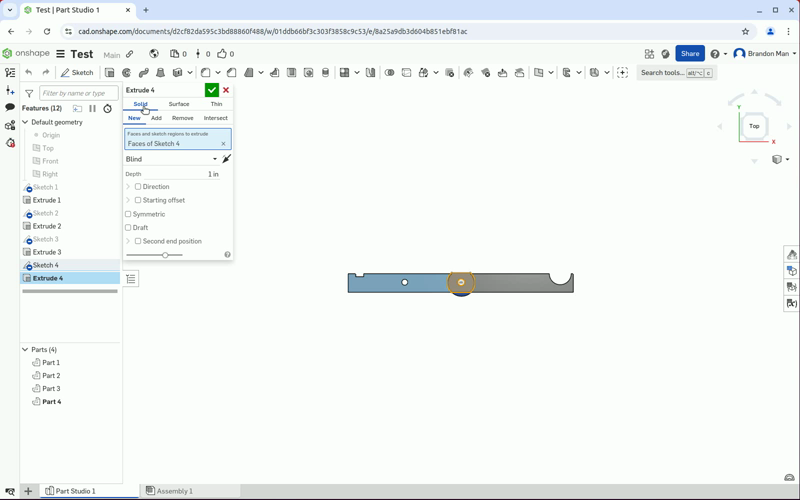
click(143, 106)
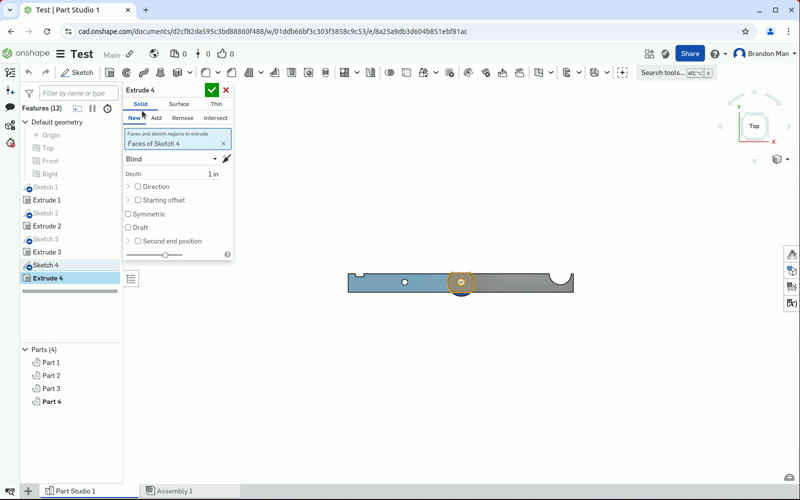
mouse_move(137, 120)
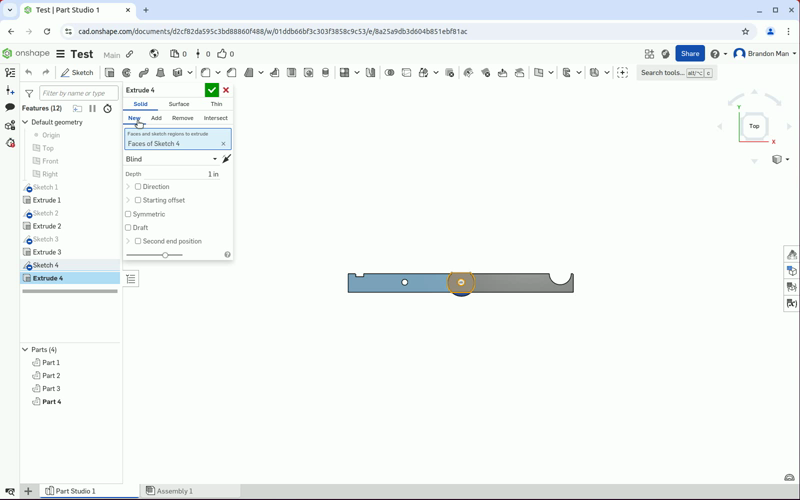
click(137, 120)
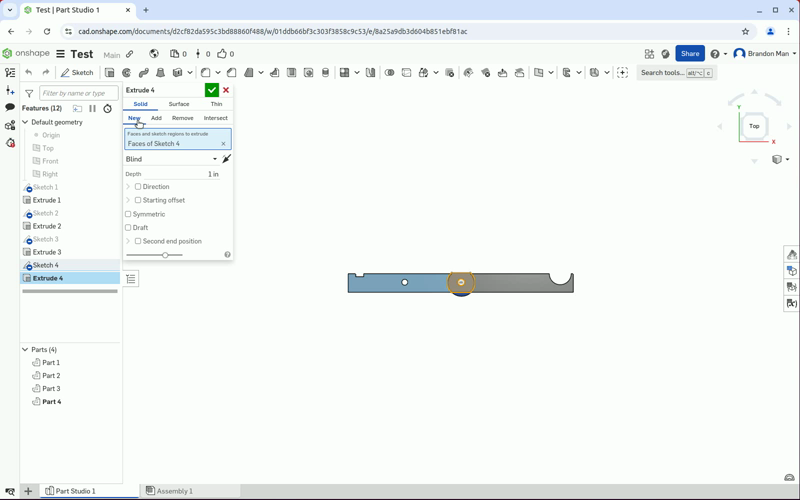
key(tab, 4)
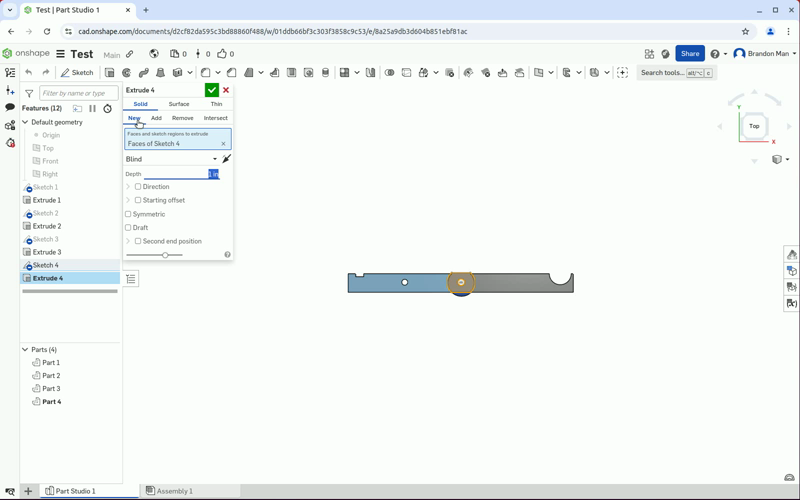
text(1.204)
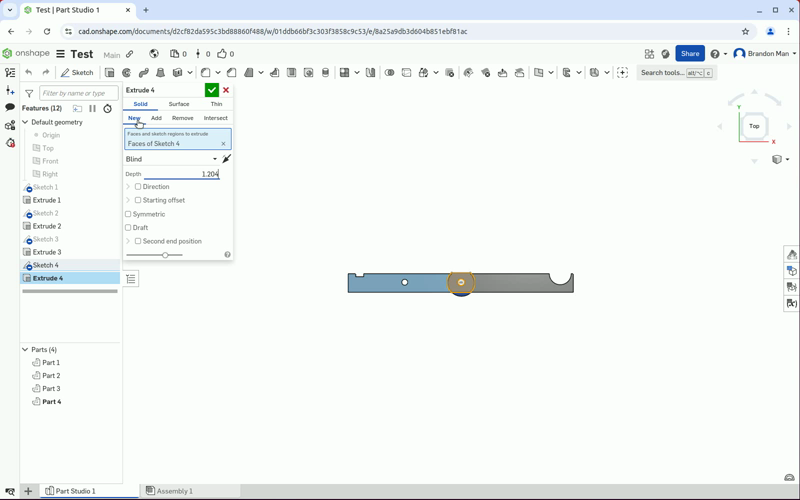
key(enter)
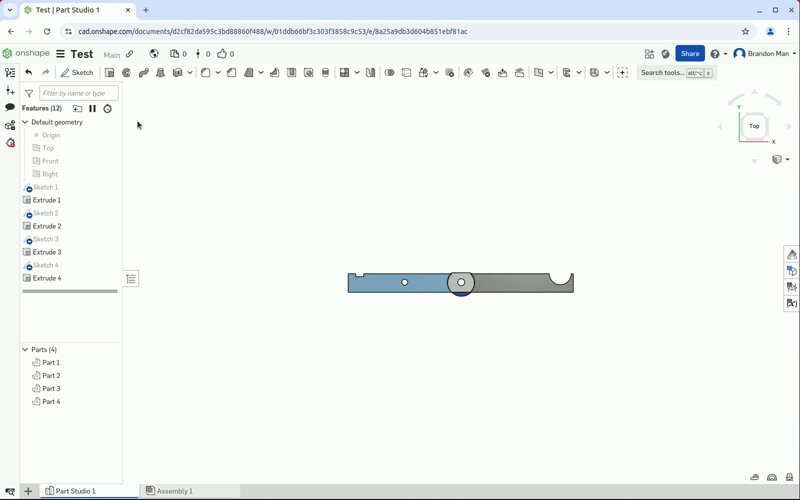
key(shift+h)
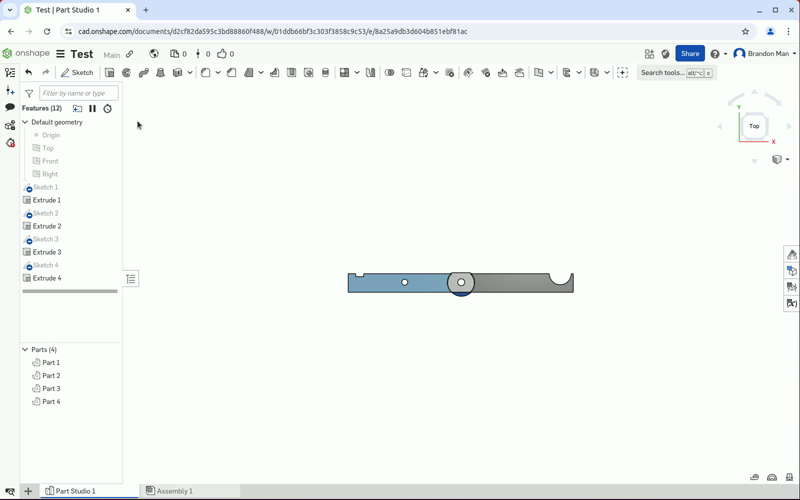
key(shift+h)
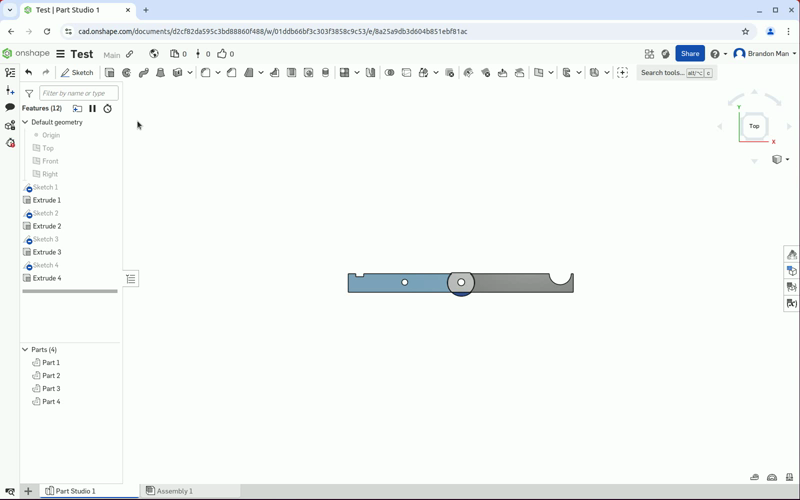
mouse_move(73, 189)
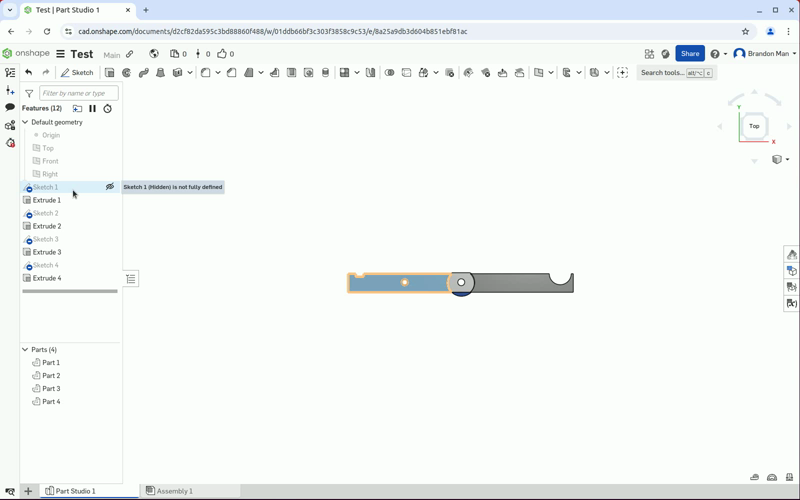
click(73, 189)
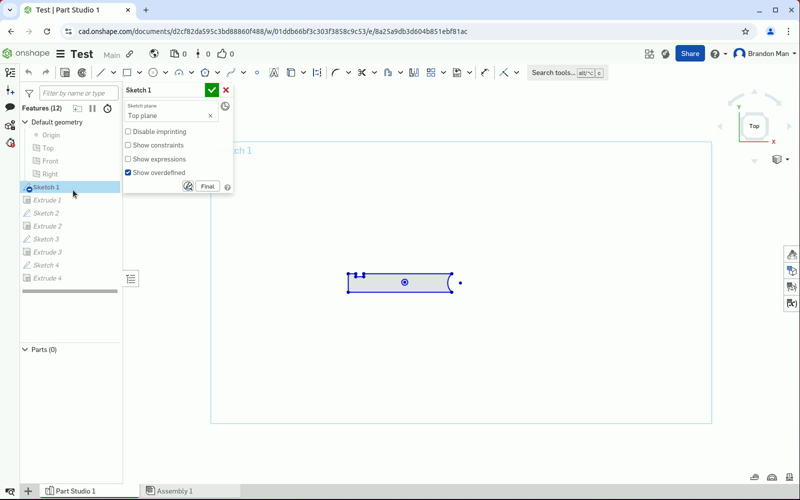
mouse_move(229, 92)
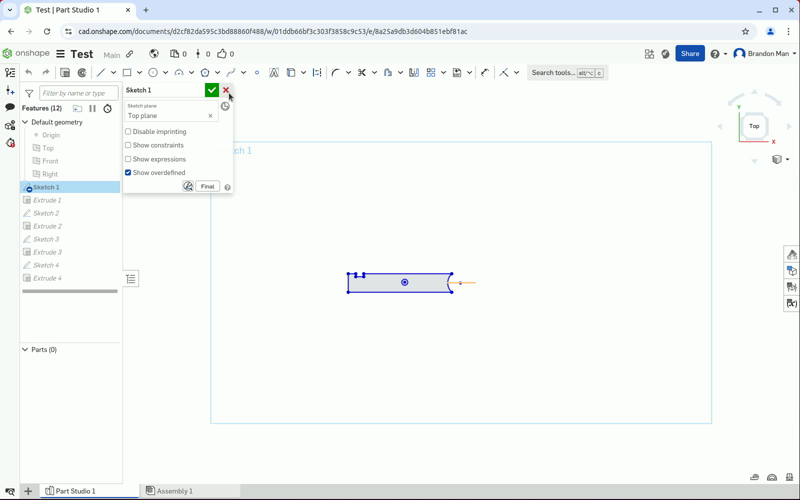
click(229, 92)
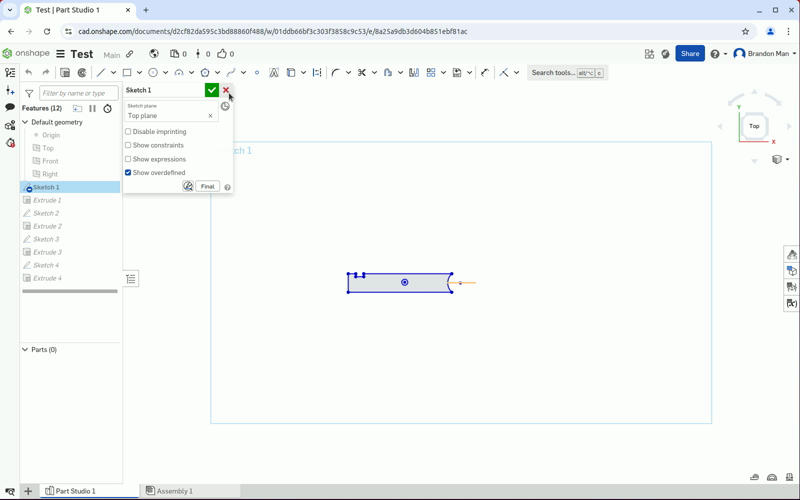
key(shift+s)
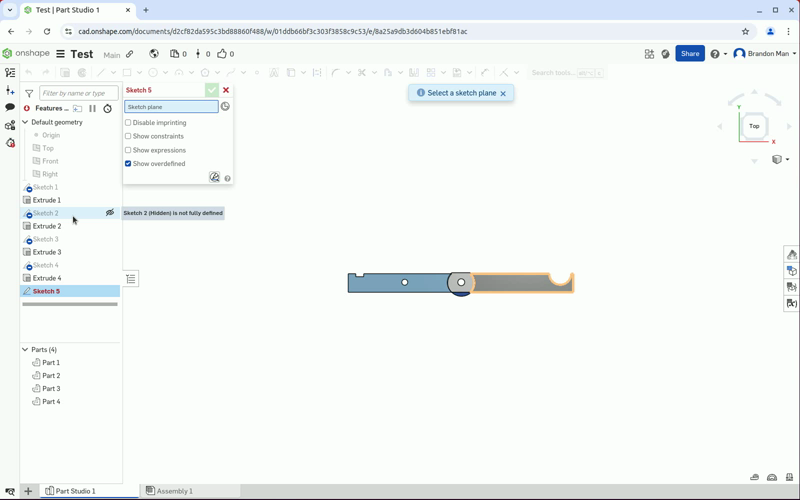
scroll(3)
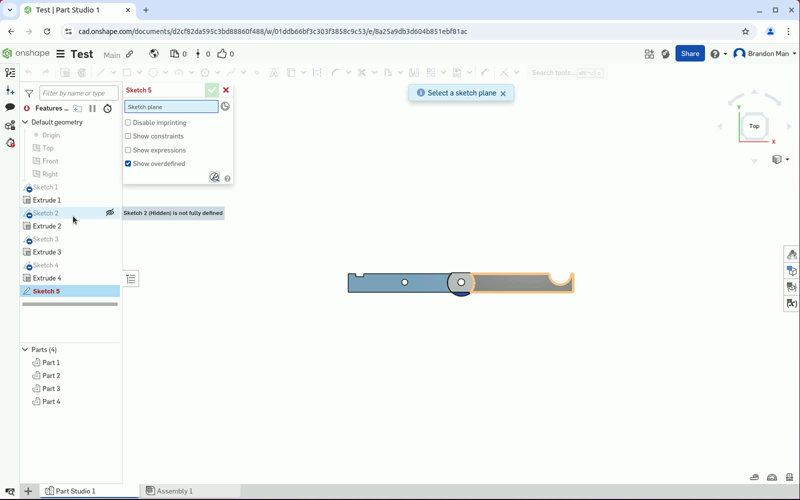
mouse_move(73, 150)
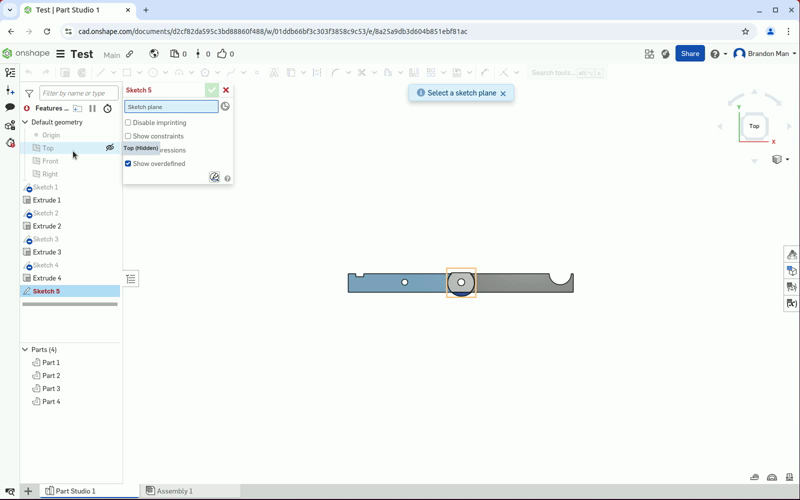
click(73, 150)
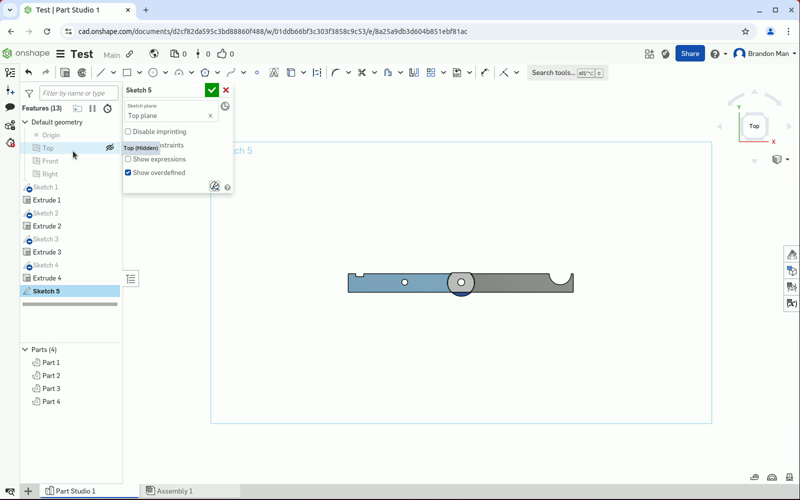
mouse_move(73, 352)
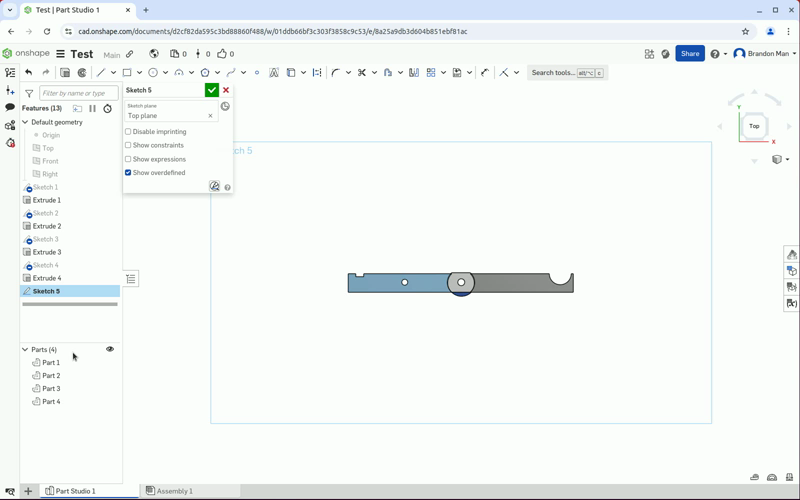
key(y)
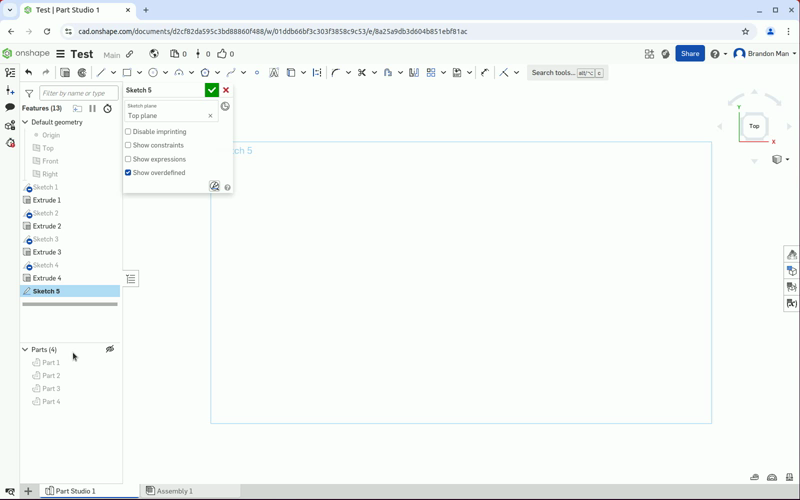
key(l)
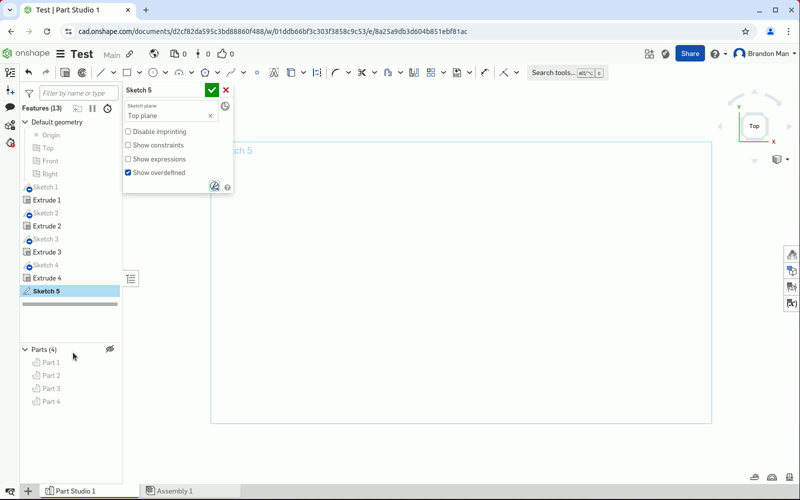
key_down(shift)
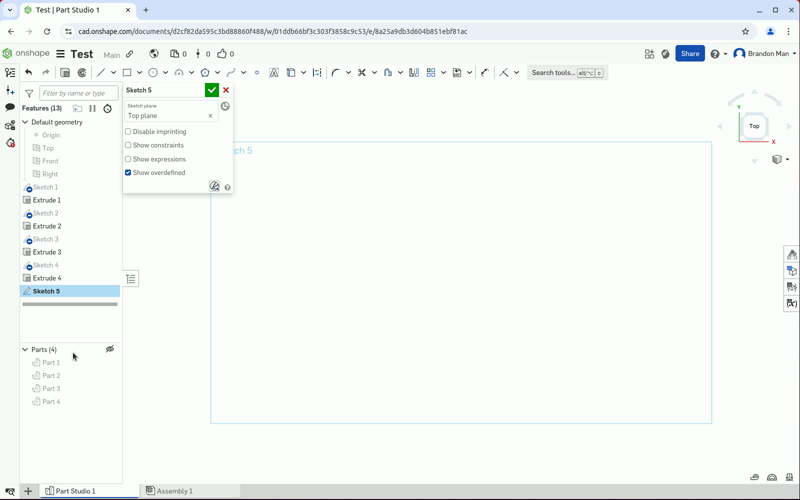
mouse_move(451, 273)
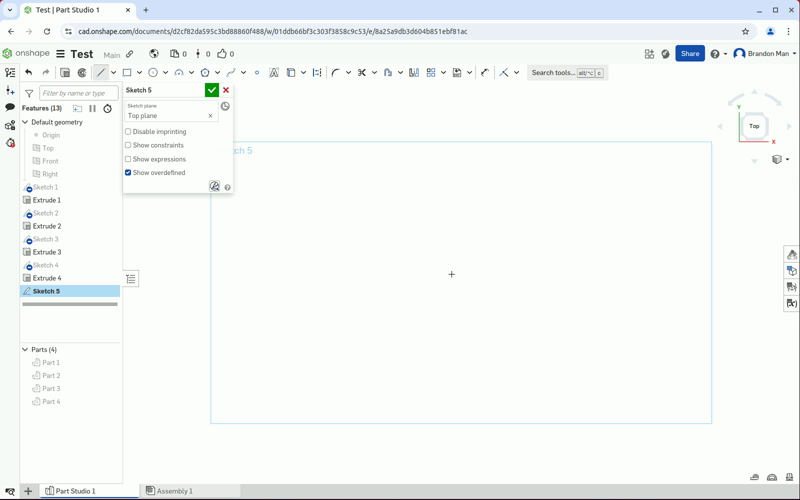
click(451, 273)
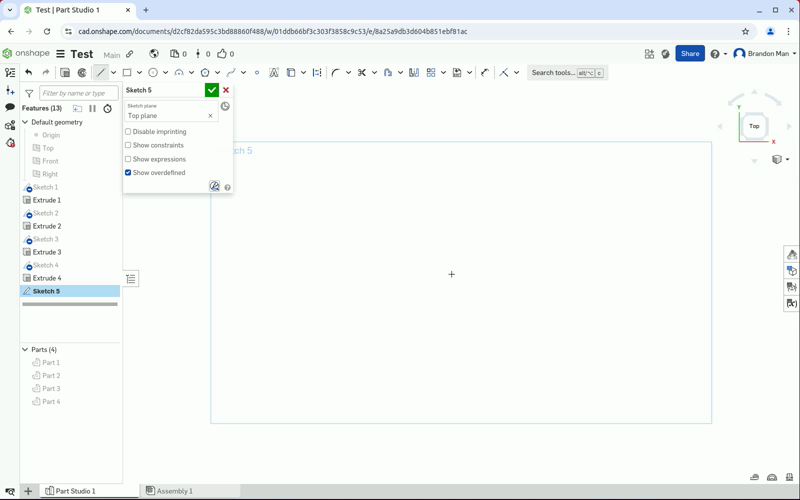
key_up(shift)
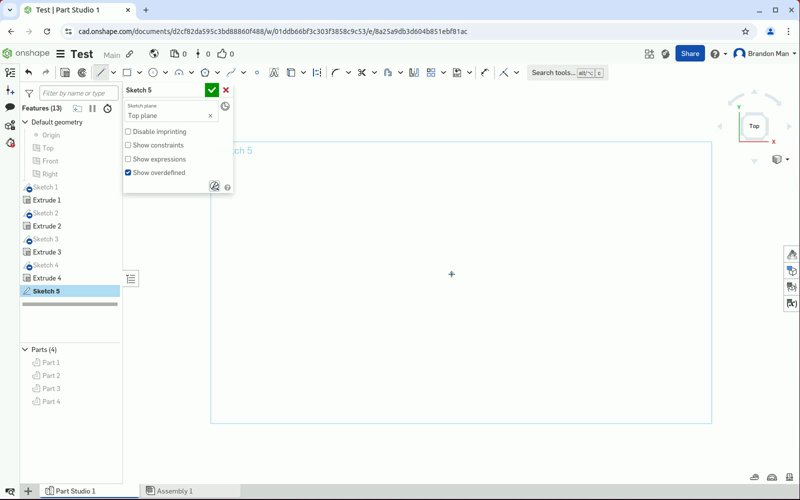
key_down(shift)
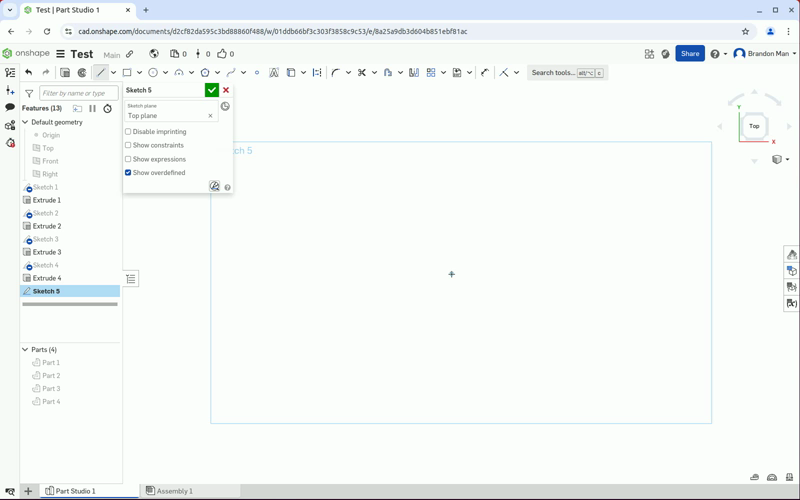
mouse_move(481, 273)
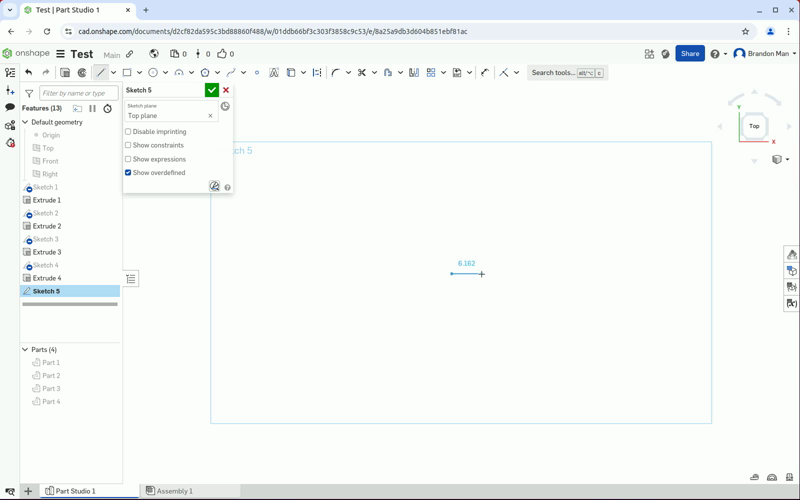
mouse_move(471, 273)
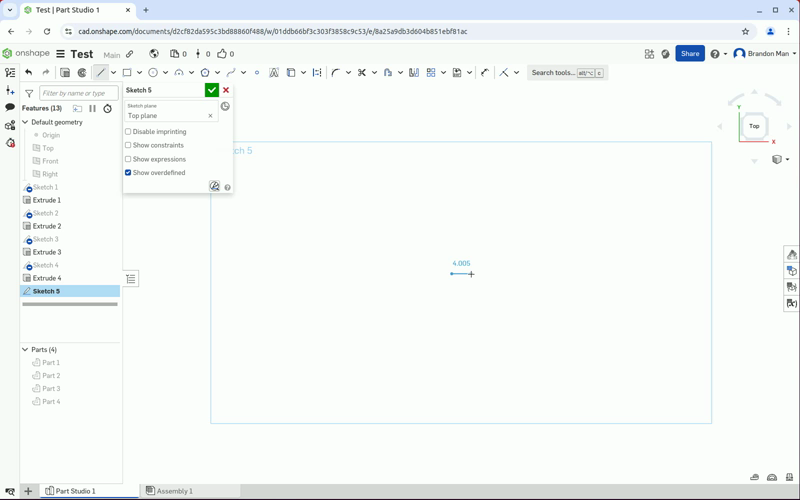
click(471, 273)
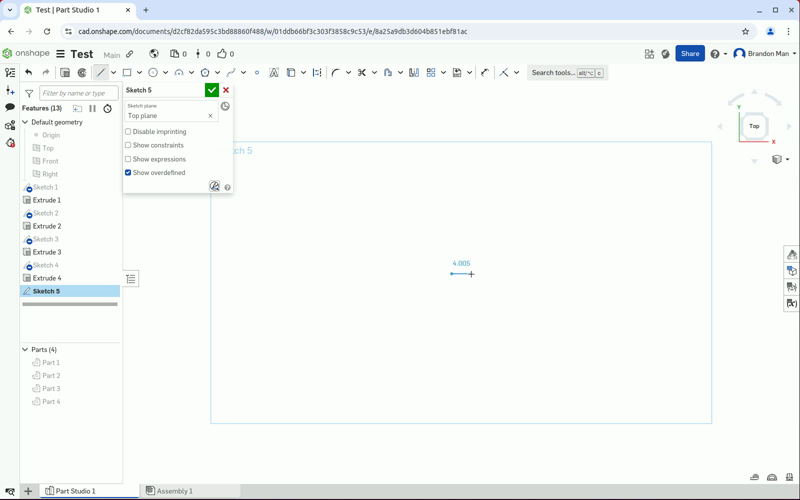
key_up(shift)
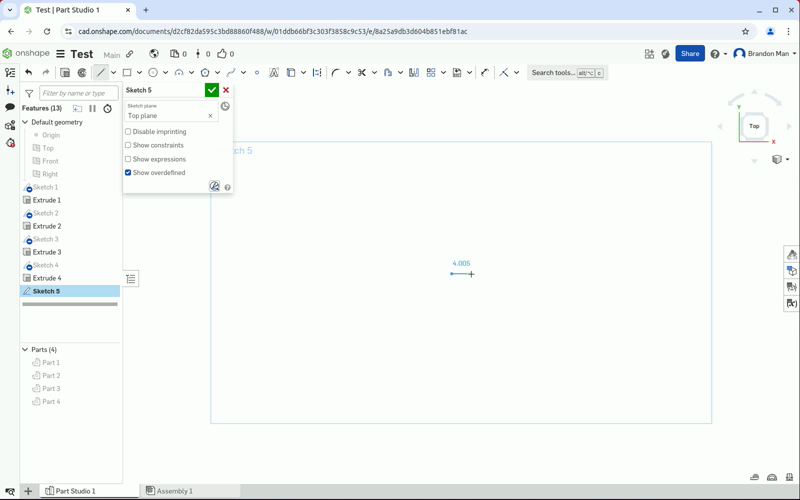
key(esc)
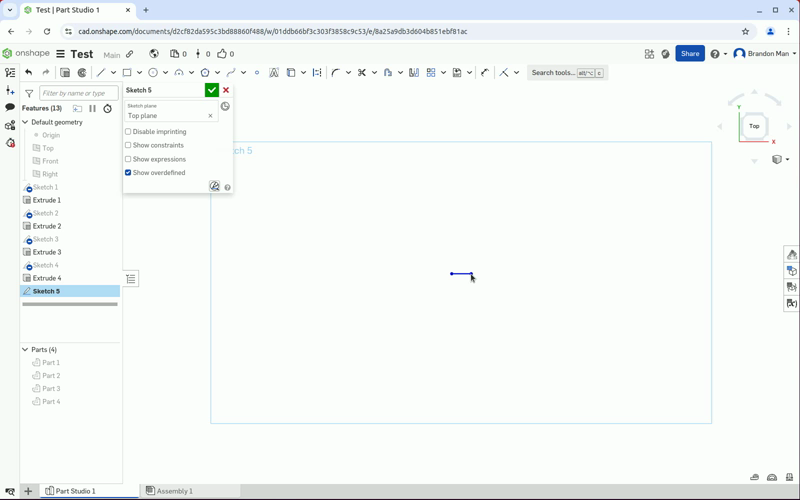
key(a)
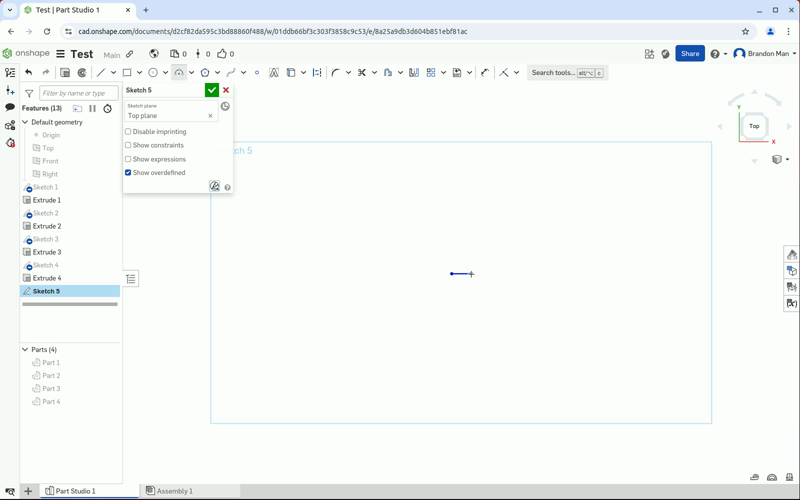
mouse_move(471, 273)
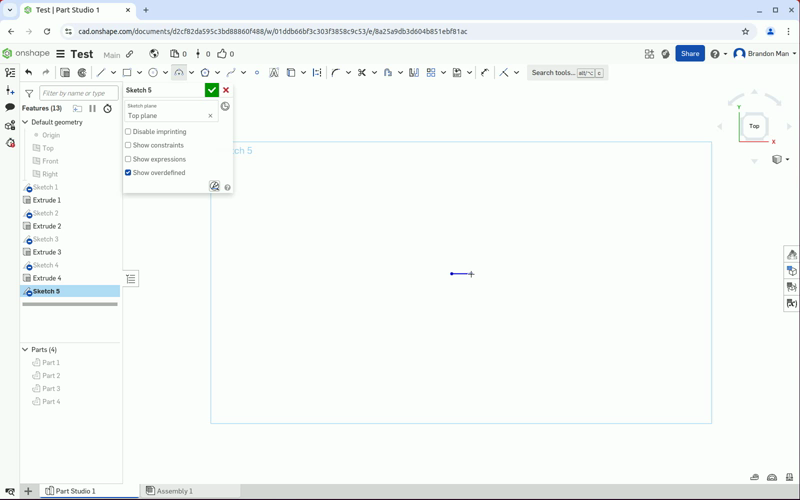
click(471, 273)
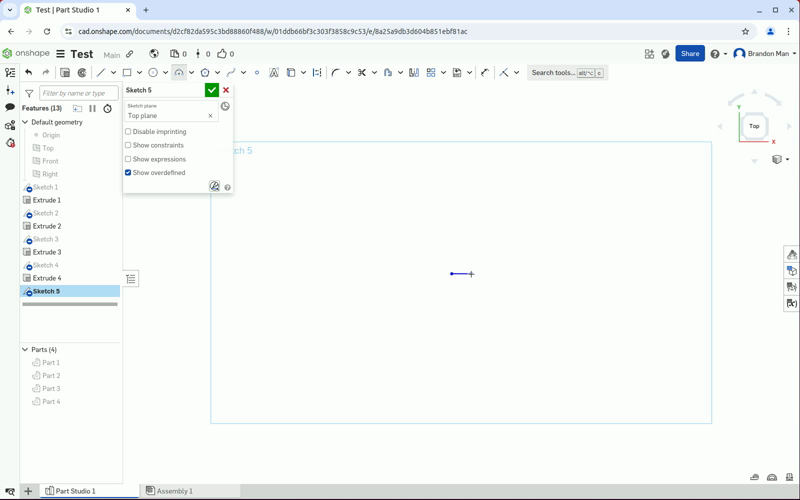
mouse_move(451, 273)
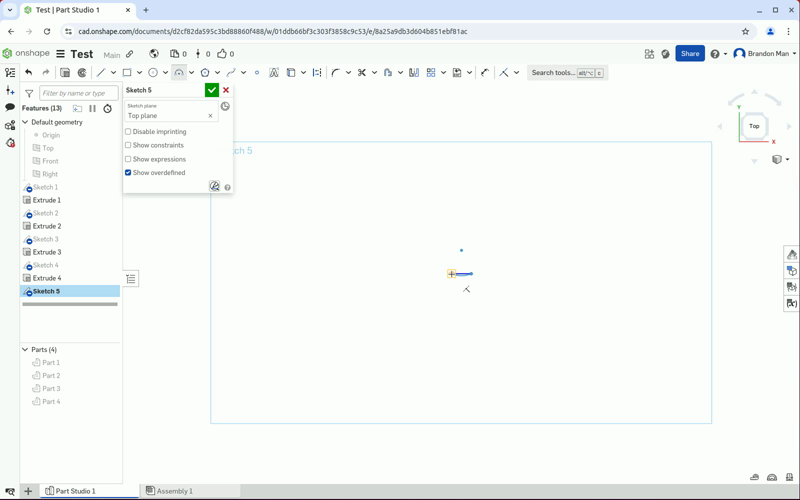
click(451, 273)
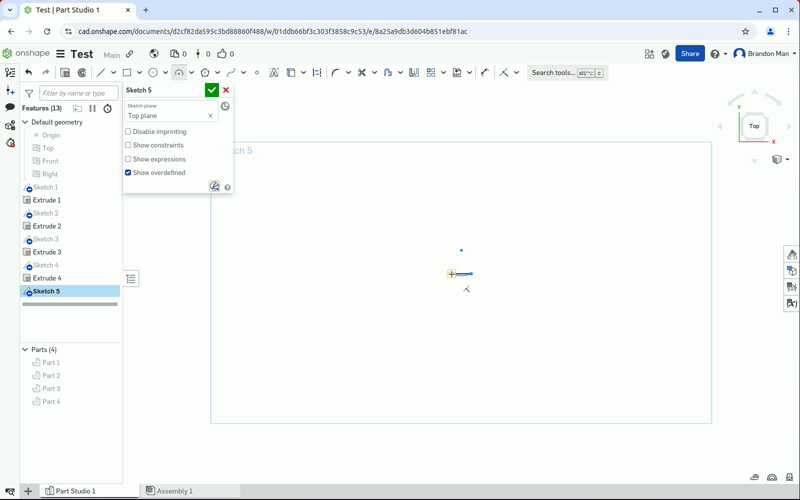
key_down(shift)
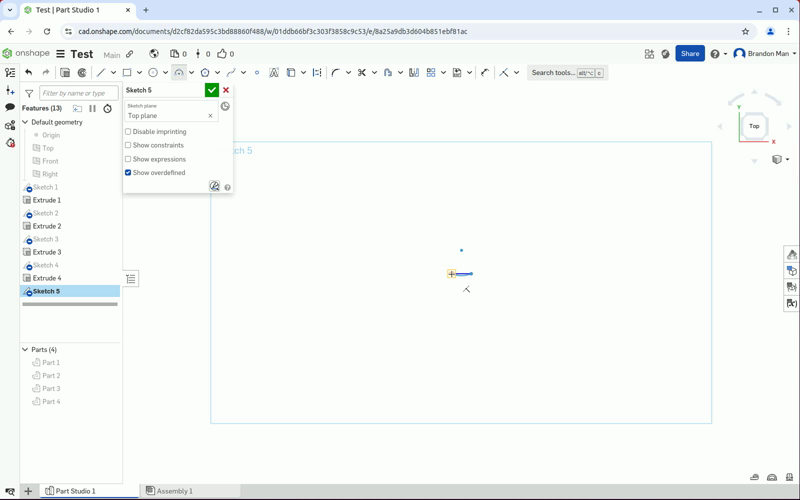
mouse_move(461, 269)
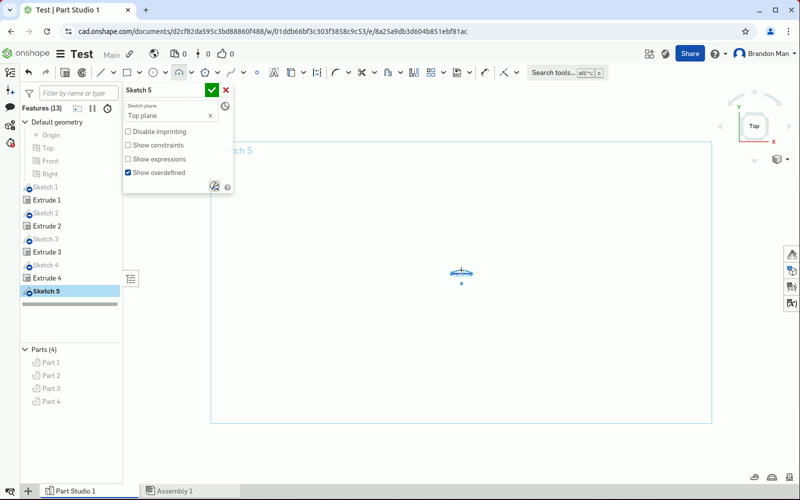
click(461, 269)
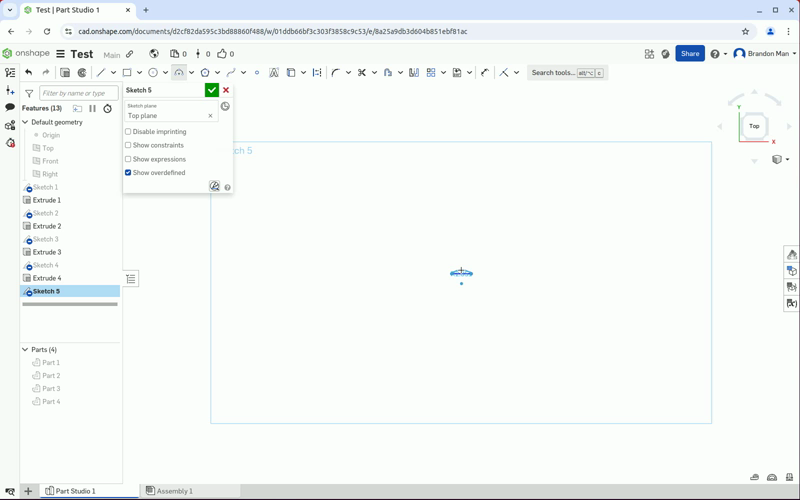
key_up(shift)
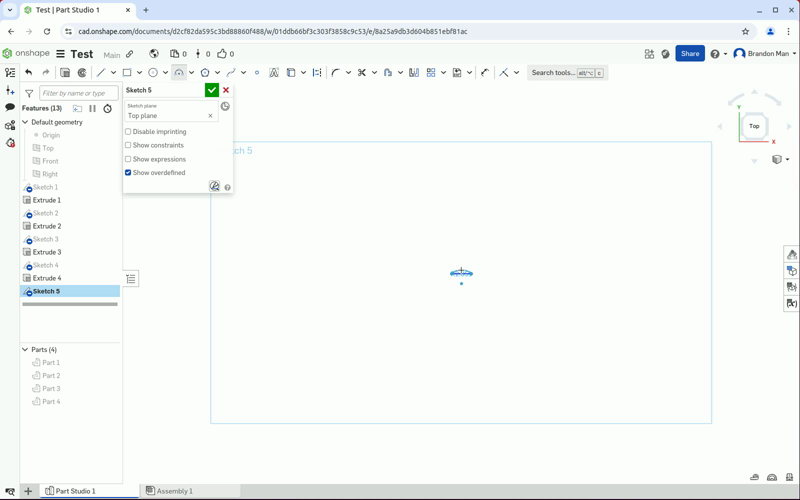
key(esc)
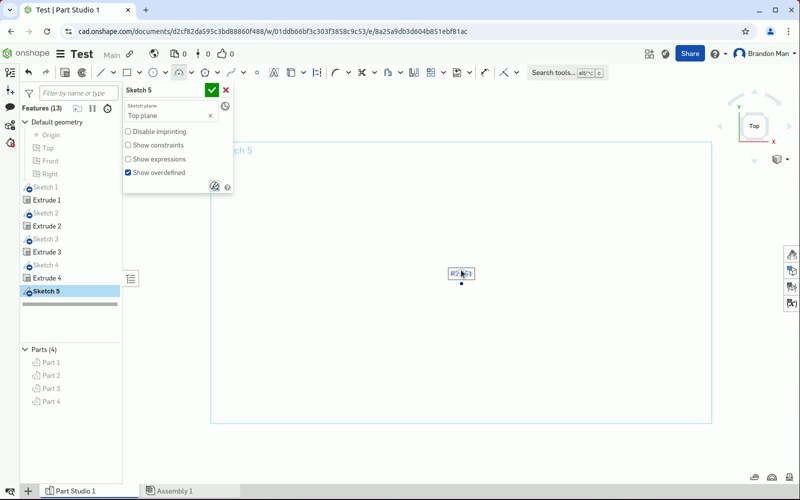
mouse_move(466, 271)
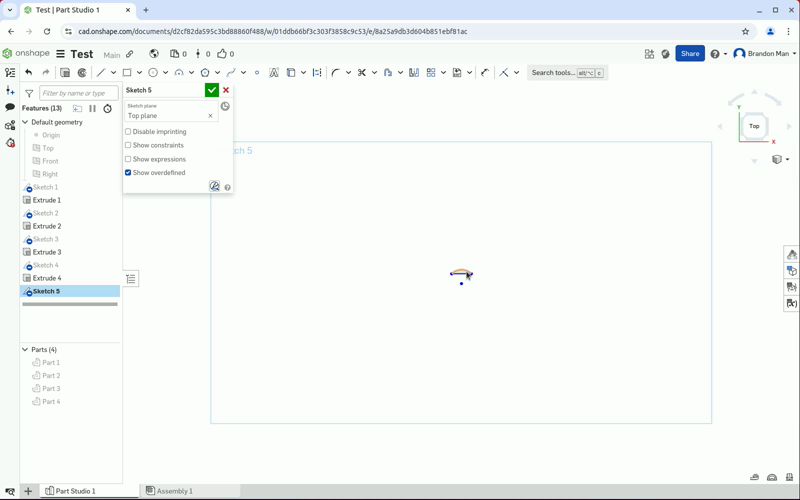
scroll(6)
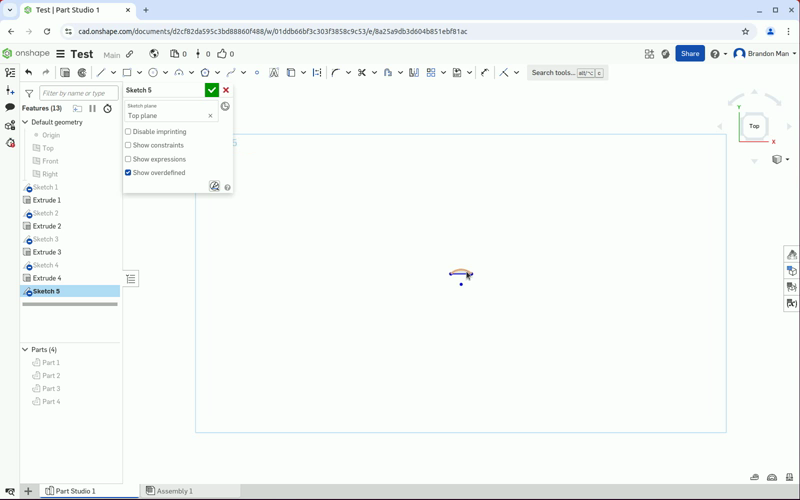
scroll(6)
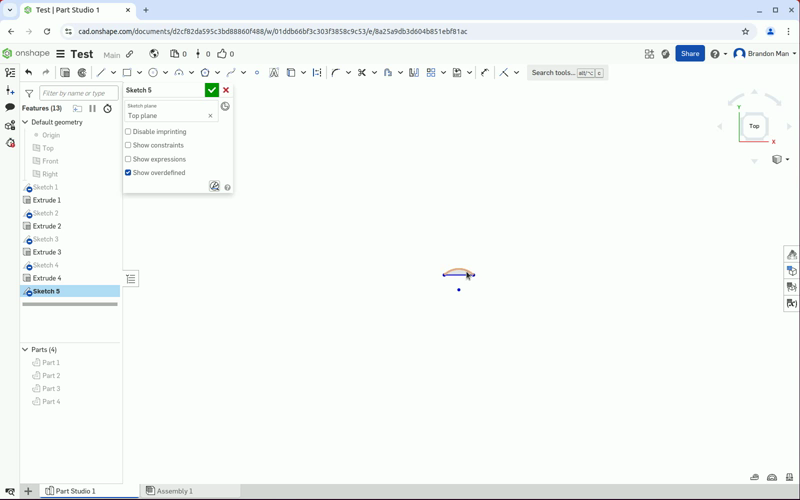
scroll(6)
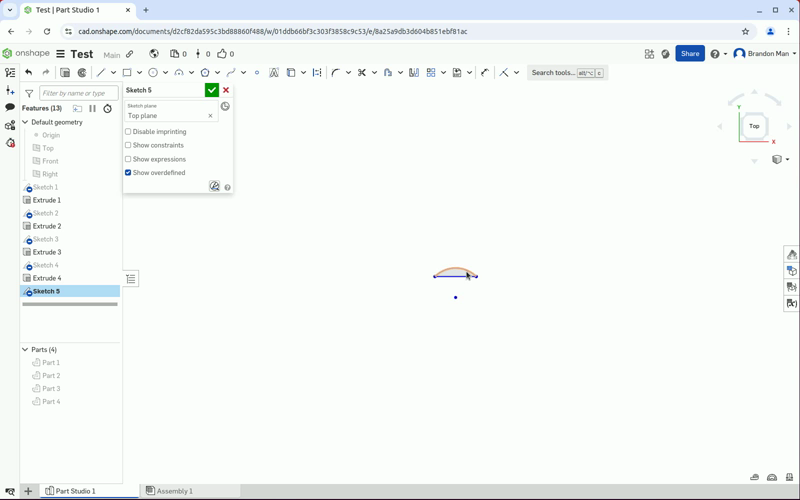
scroll(6)
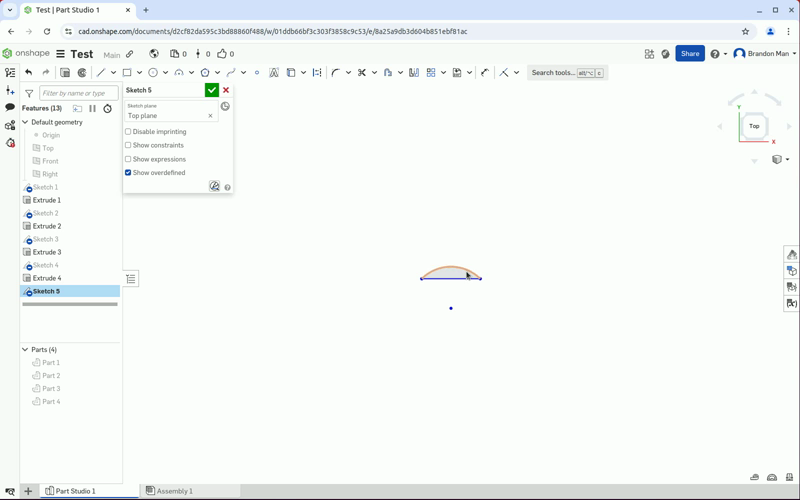
scroll(6)
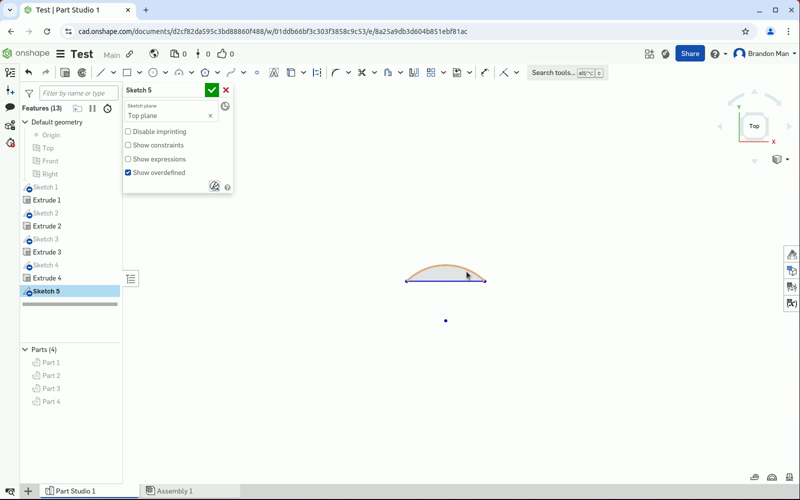
scroll(6)
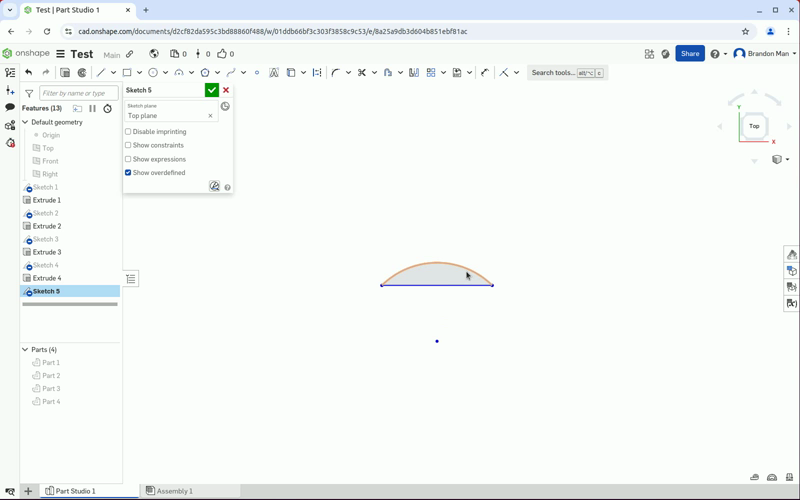
scroll(6)
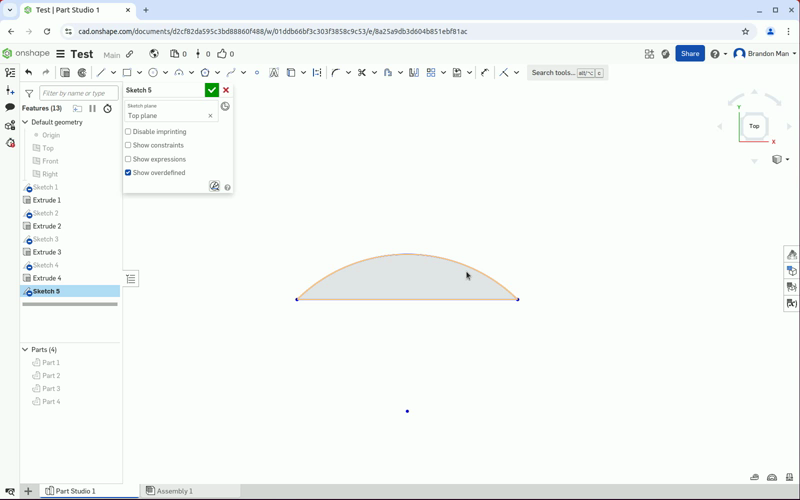
click(466, 271)
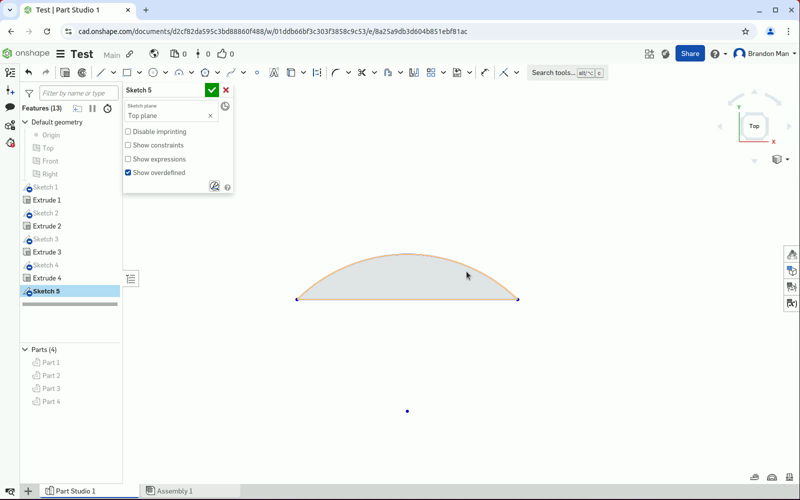
scroll(-6)
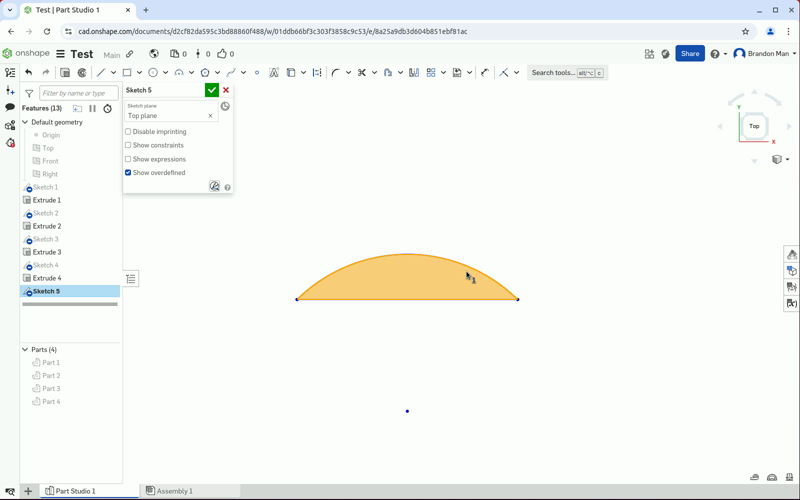
scroll(-6)
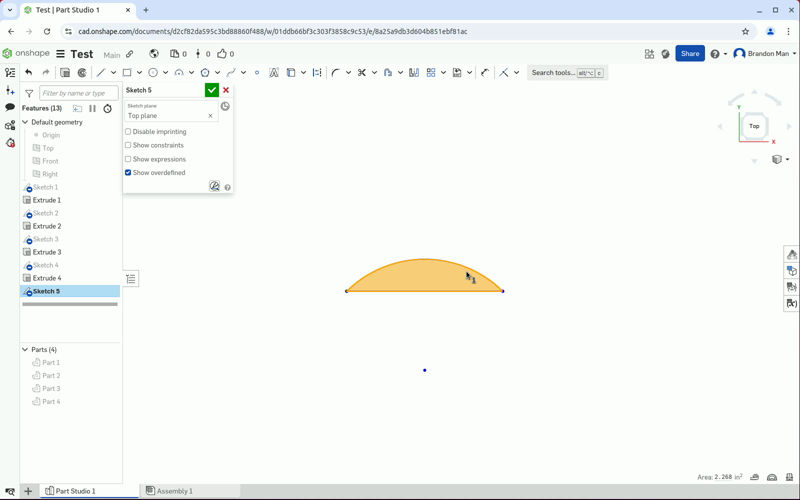
scroll(-6)
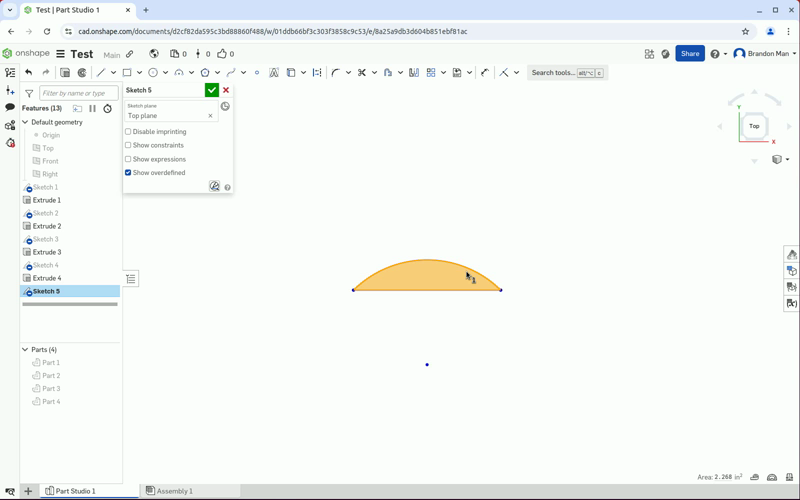
scroll(-6)
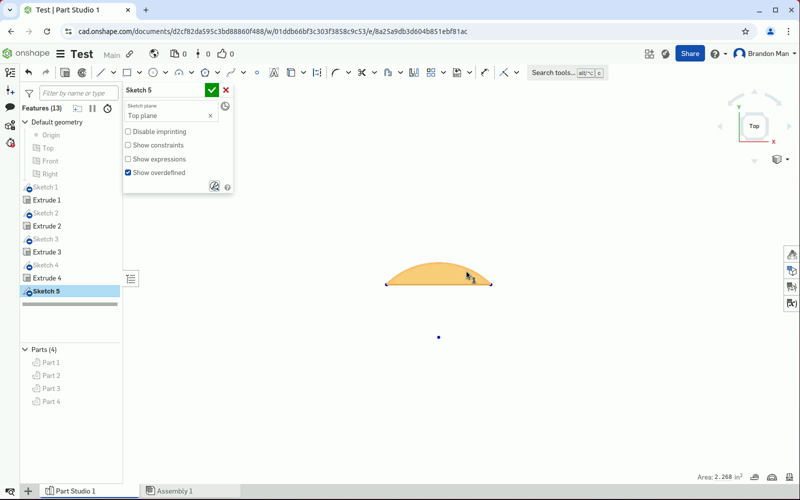
scroll(-6)
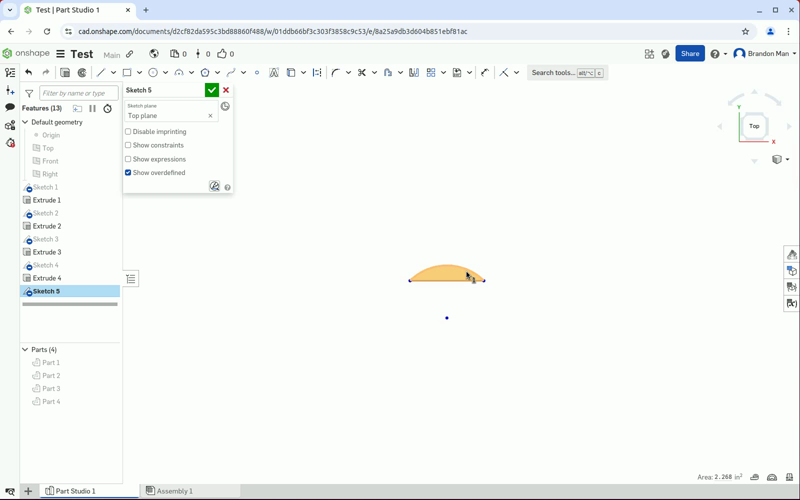
scroll(-6)
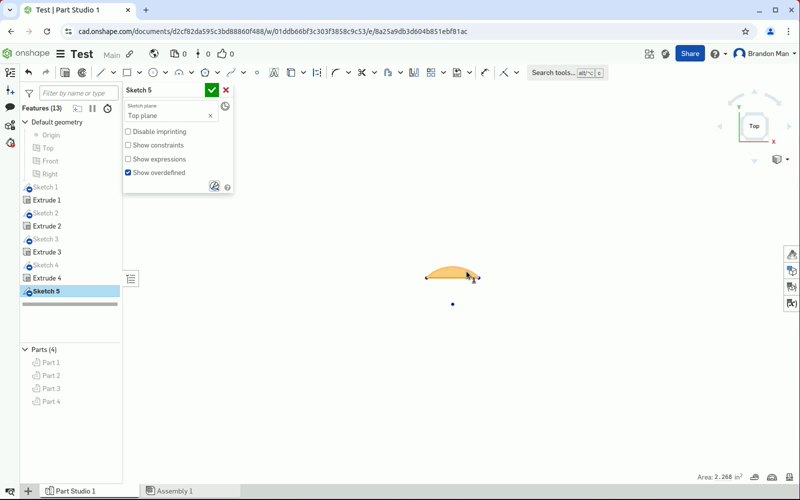
scroll(-6)
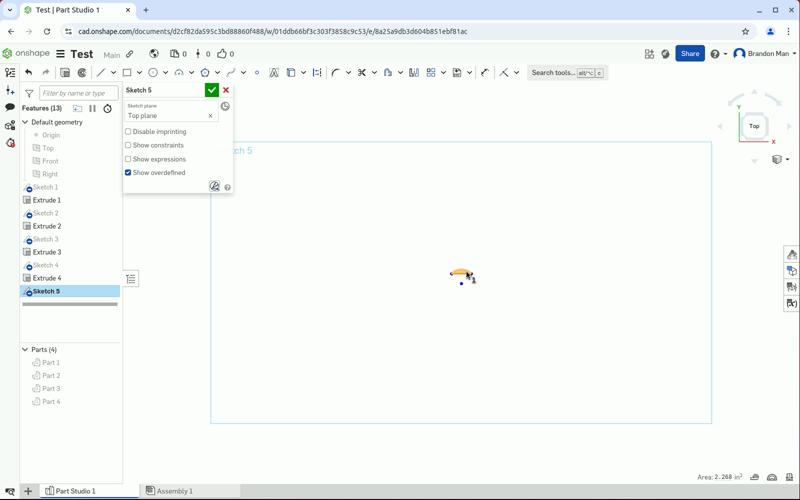
mouse_move(73, 352)
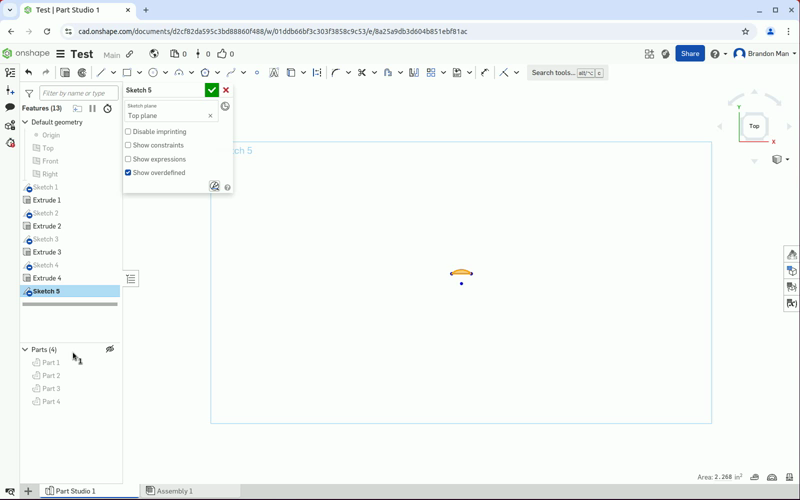
key(shift+y)
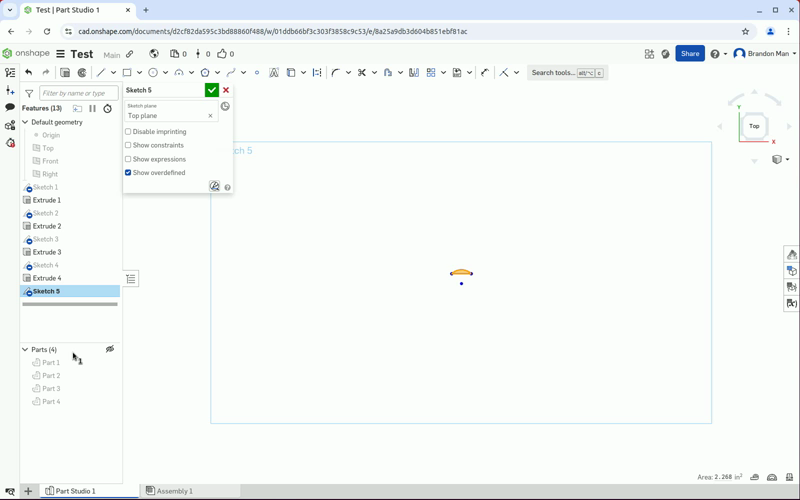
key(shift+e)
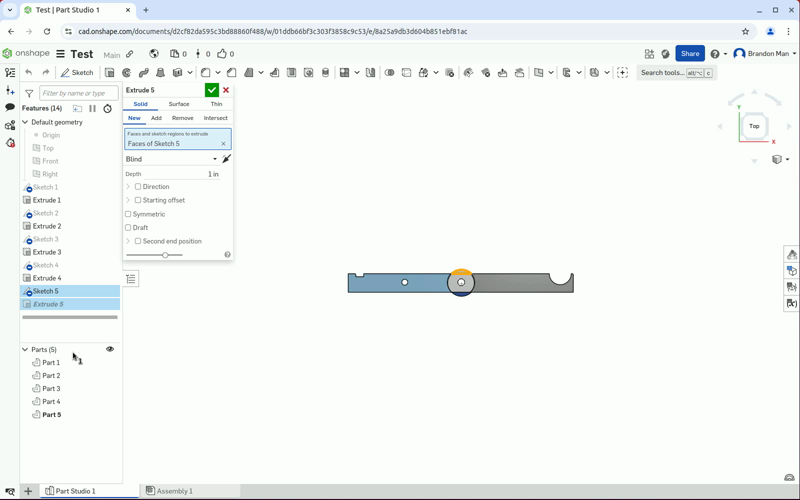
mouse_move(143, 106)
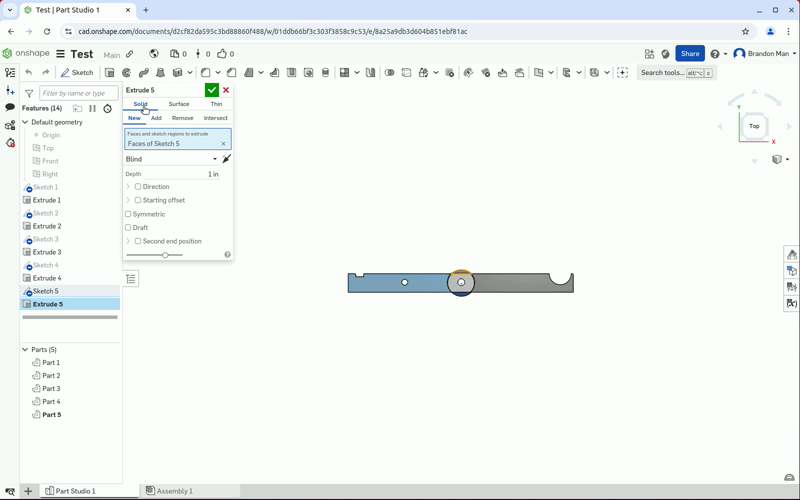
click(143, 106)
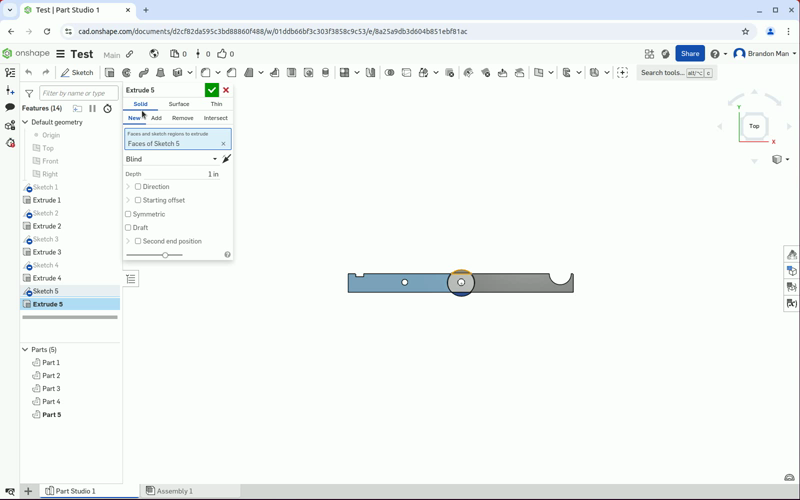
mouse_move(137, 120)
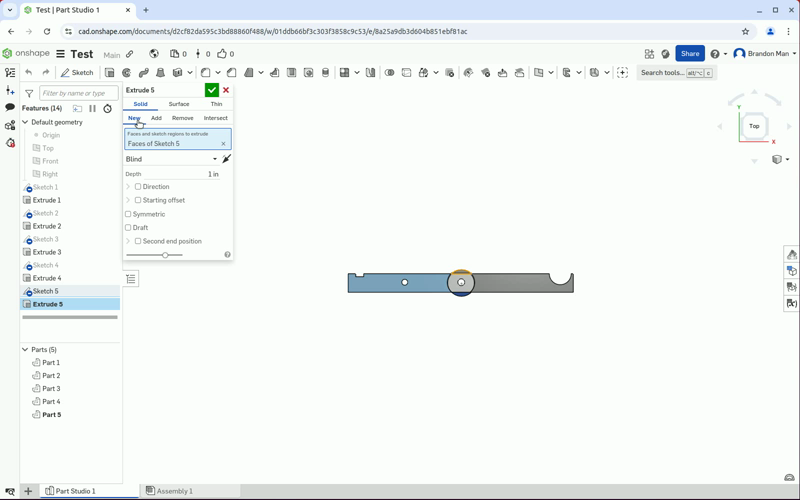
click(137, 120)
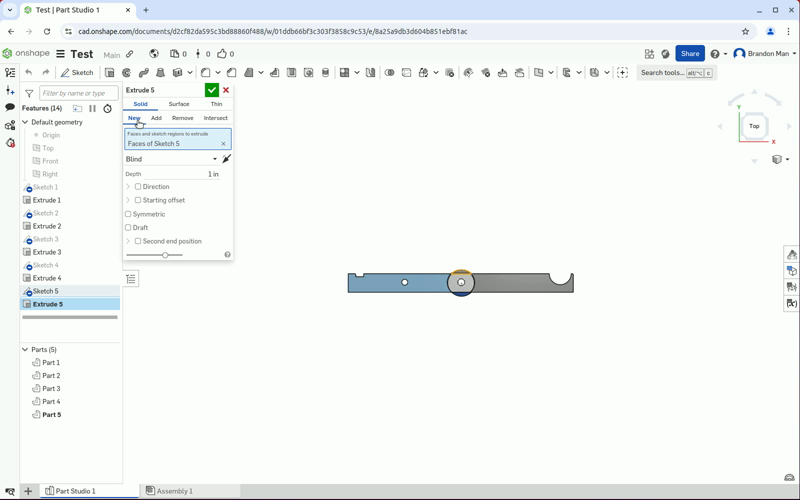
key(tab, 4)
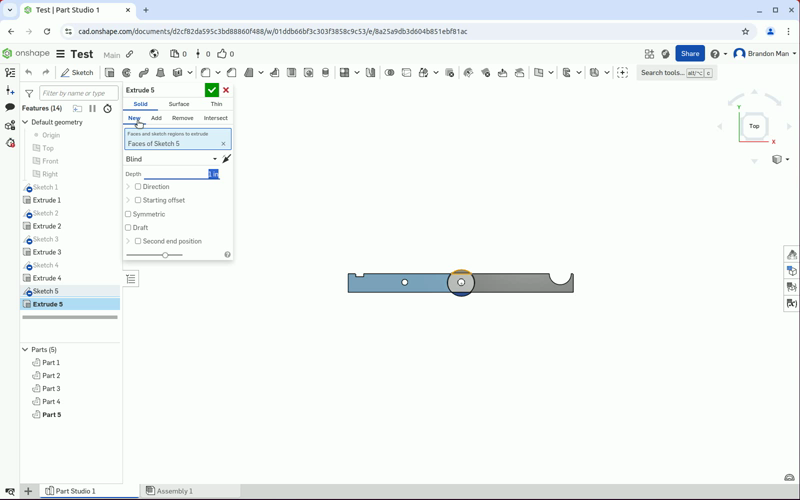
text(1.204)
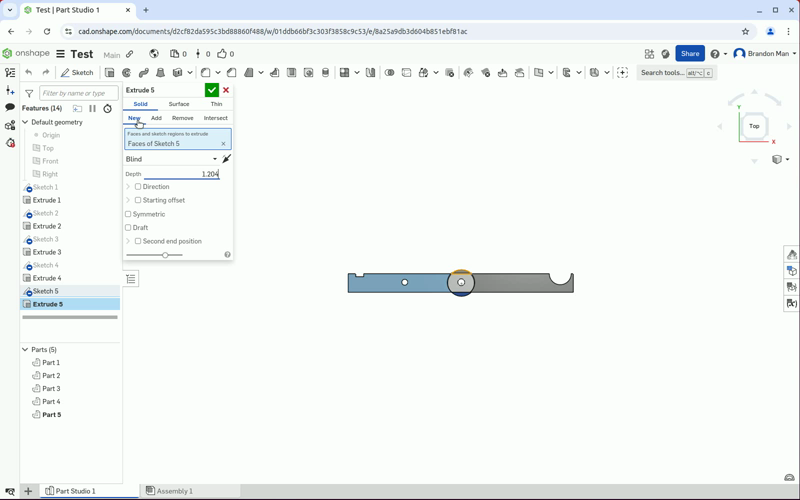
key(enter)
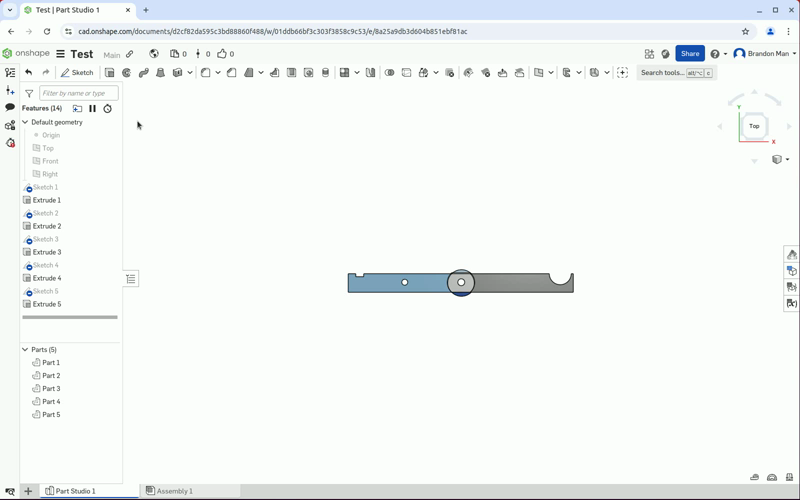
key(shift+h)
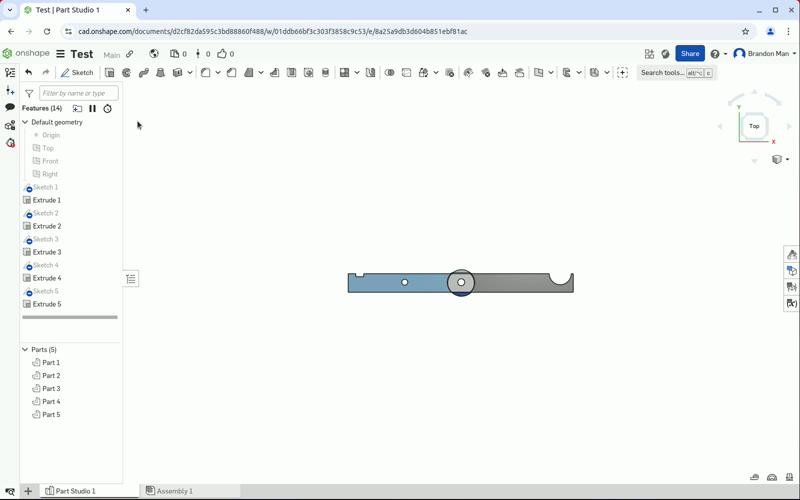
key(shift+h)
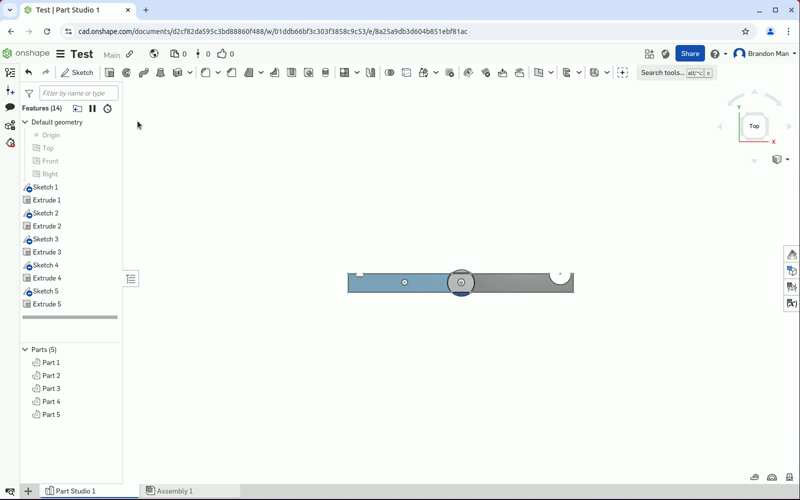
key(shift+7)
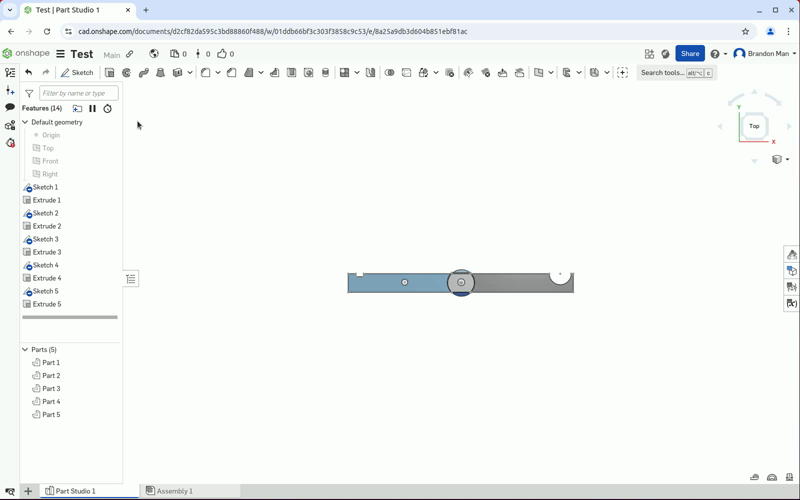
key(up, 3)
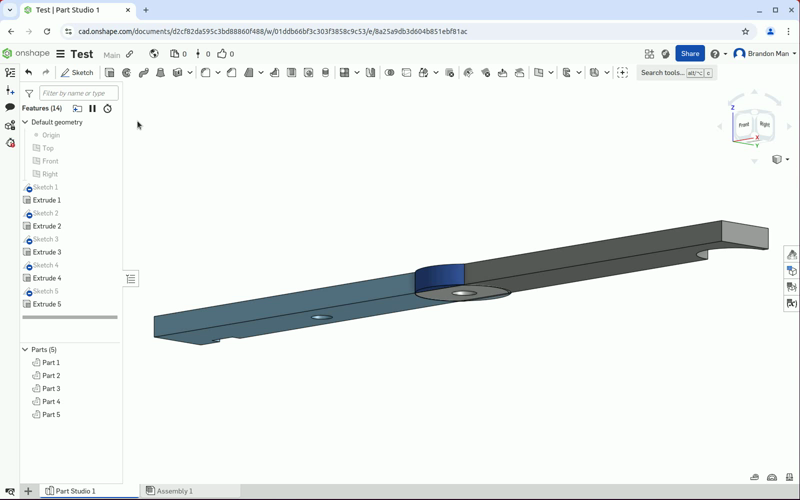
key(left, 3)
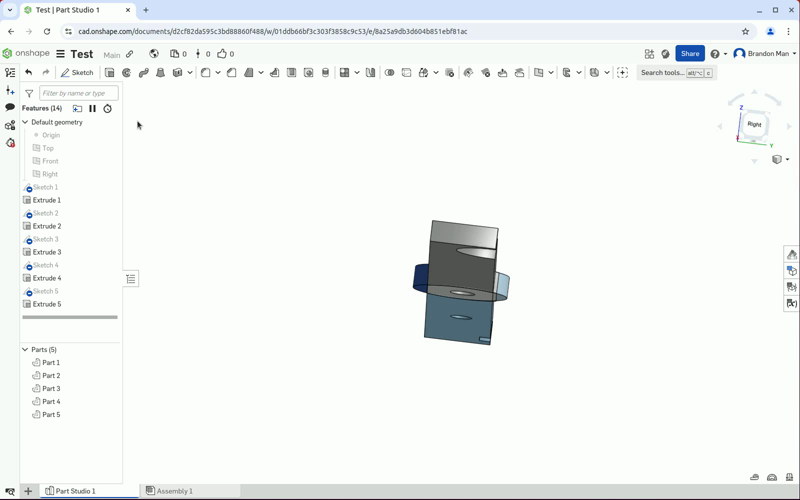
key(right, 3)
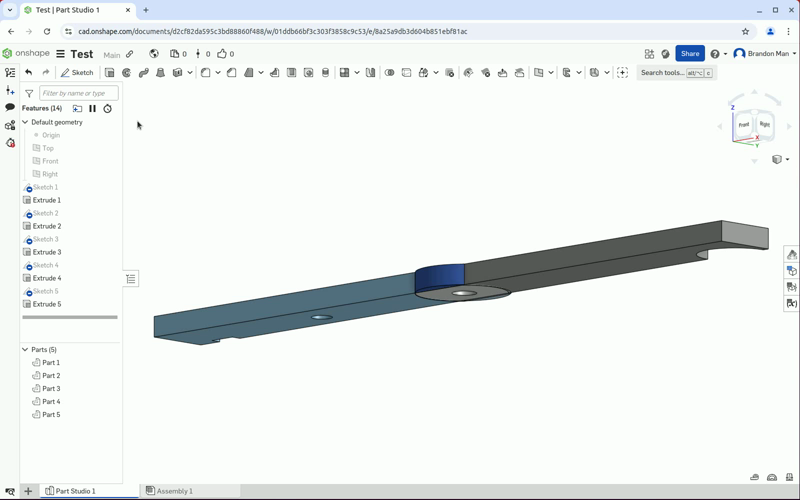
key(down, 3)
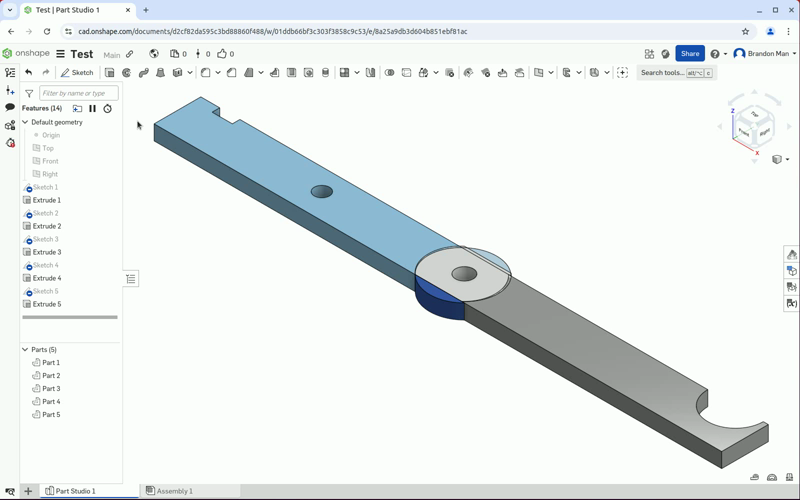
mouse_move(73, 189)
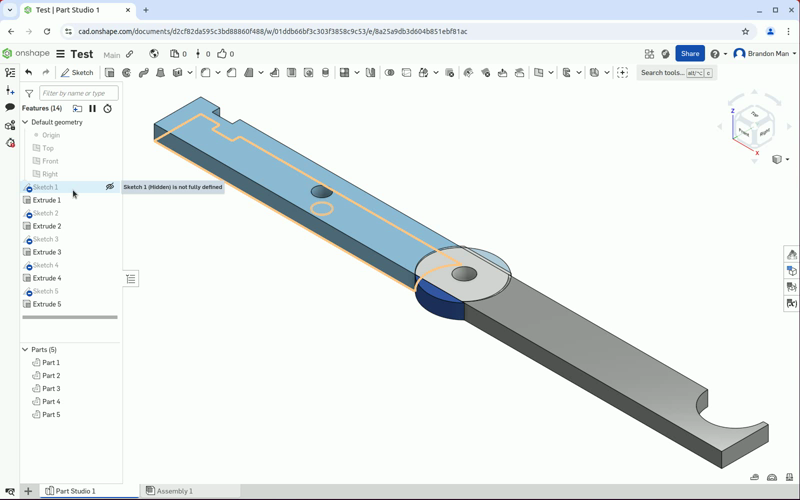
click(73, 189)